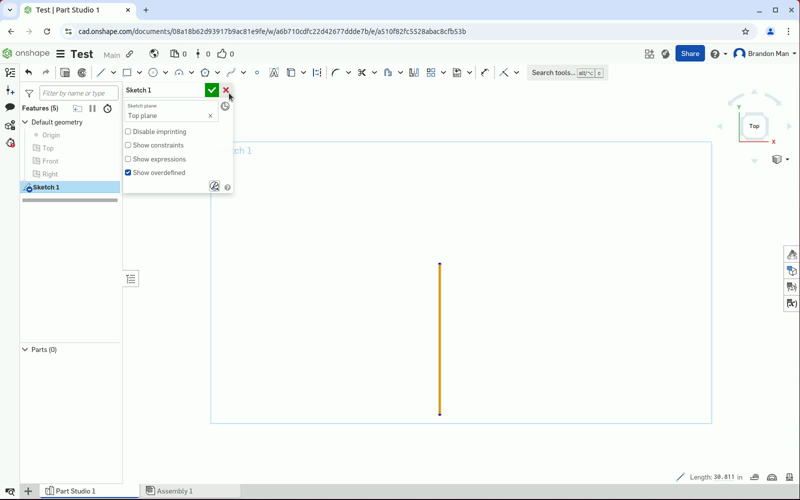
key(shift+h)
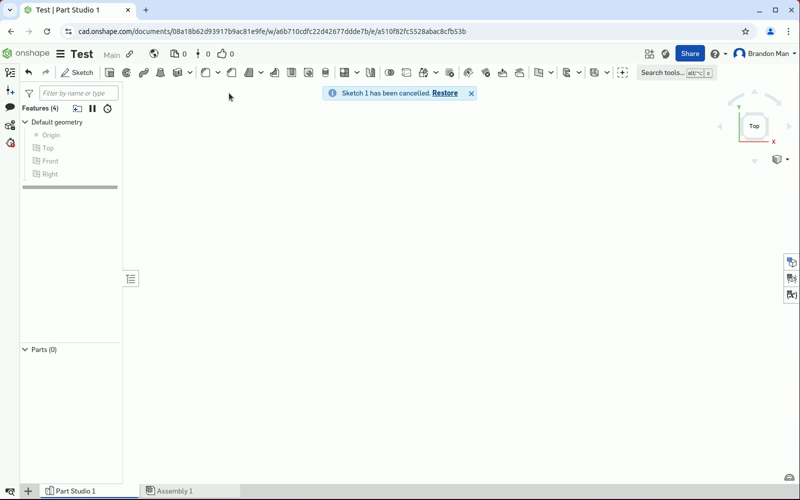
mouse_move(73, 352)
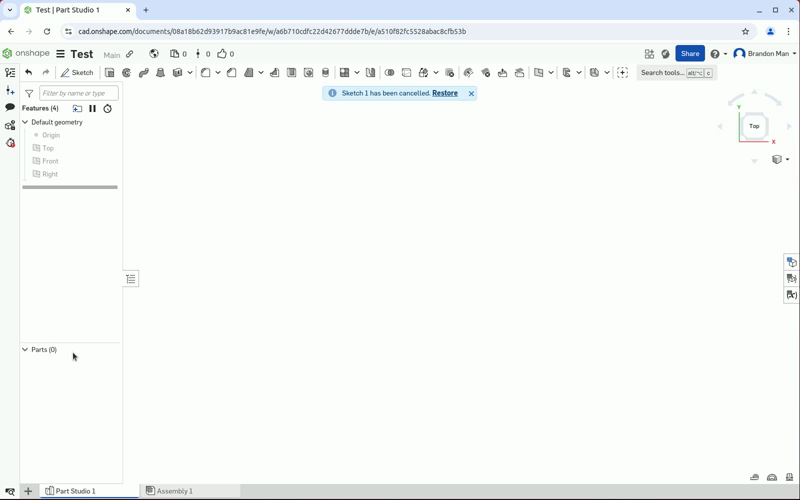
key(y)
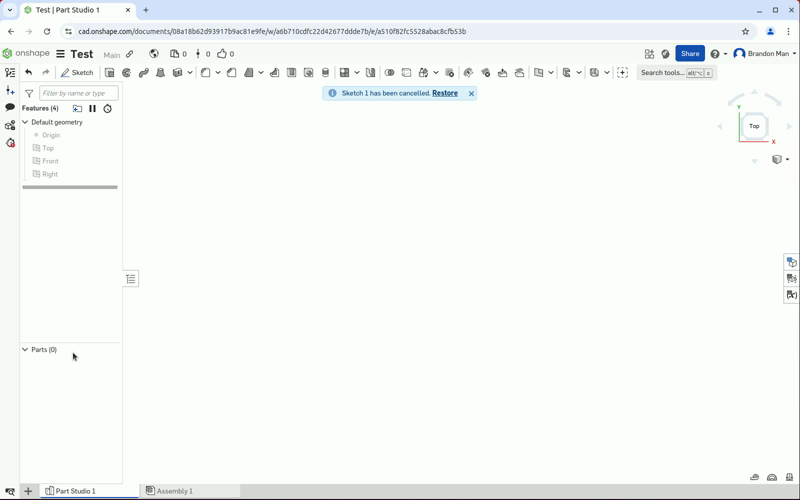
key(shift+p)
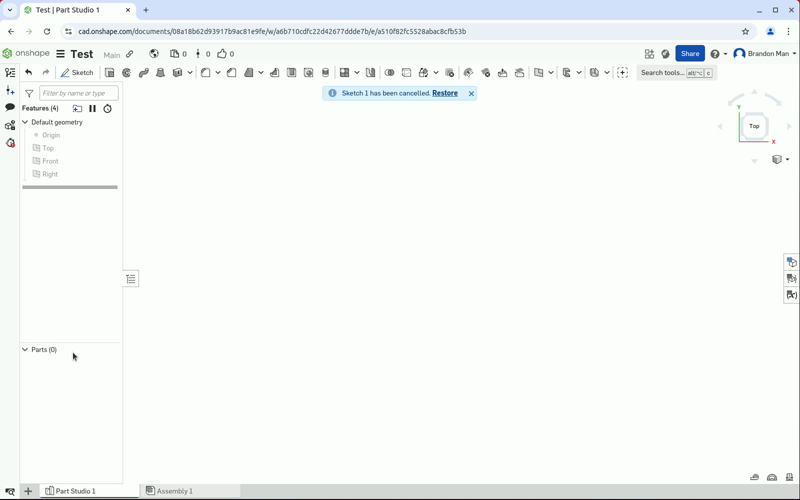
key(space)
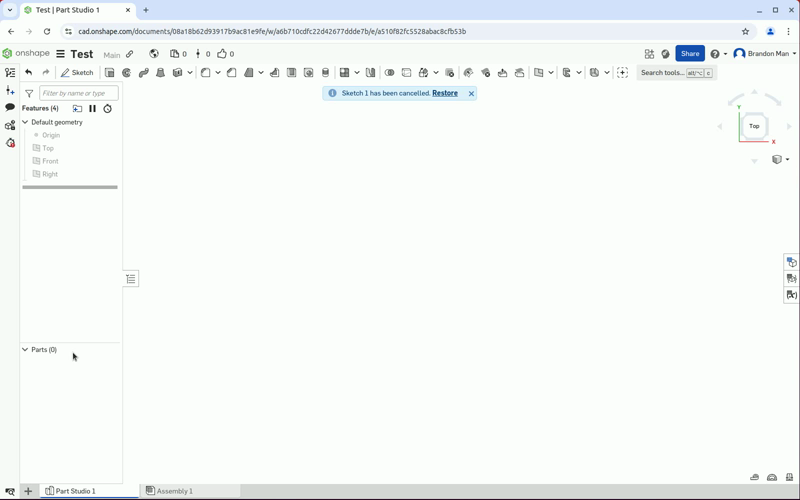
key_down(shift)
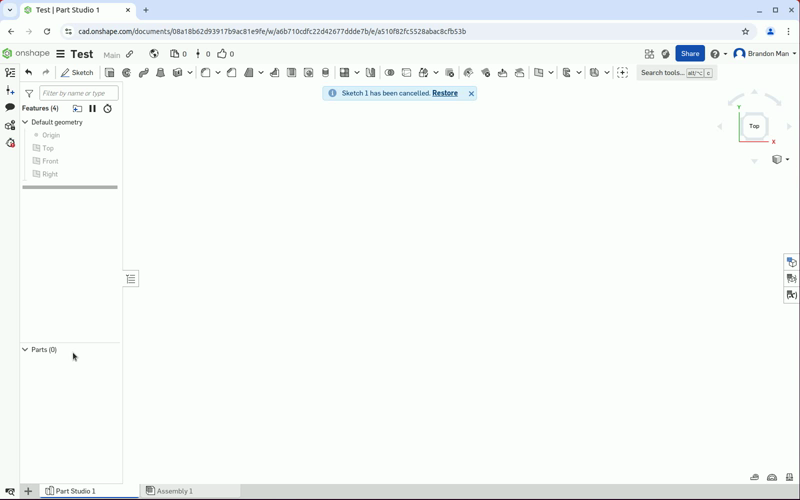
key(up)
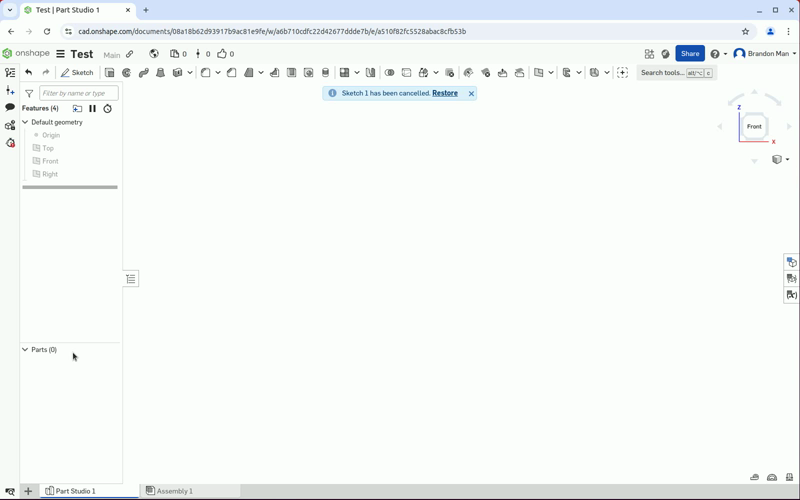
key_up(shift)
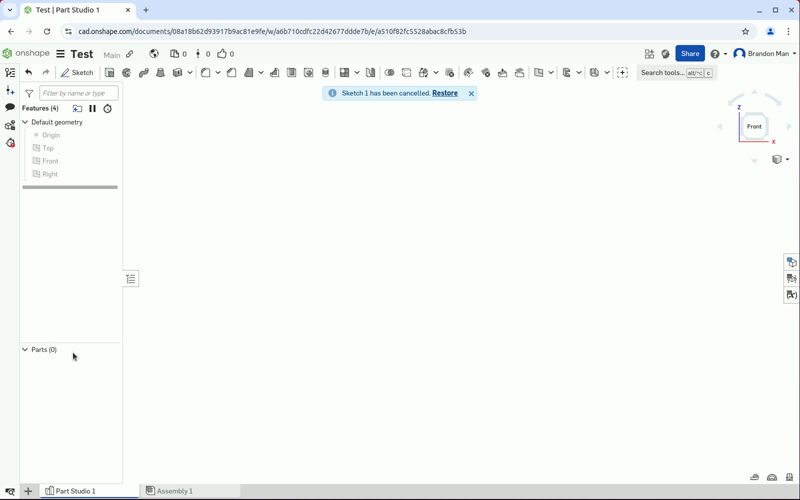
key(space)
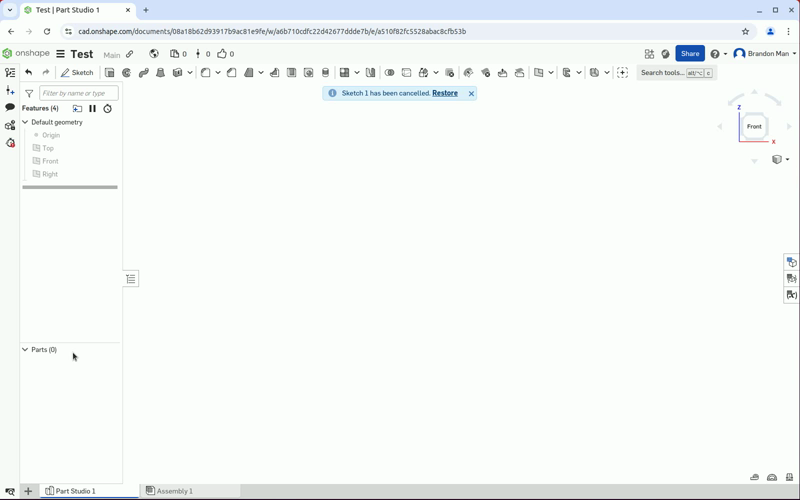
key_down(shift)
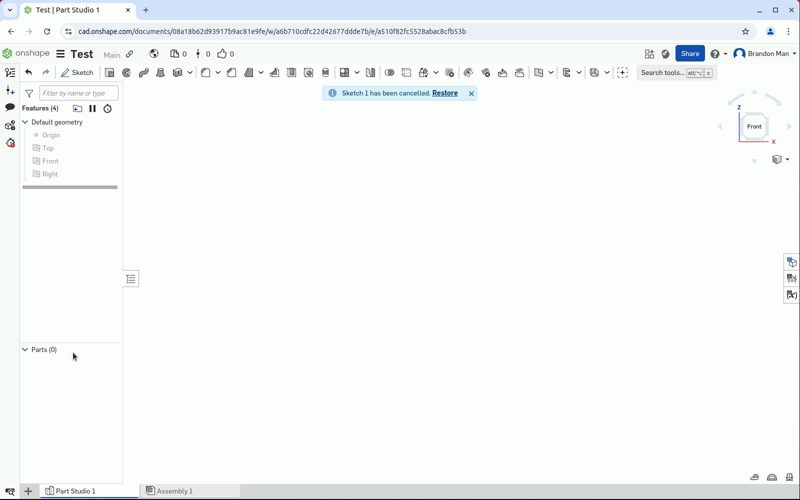
key(left)
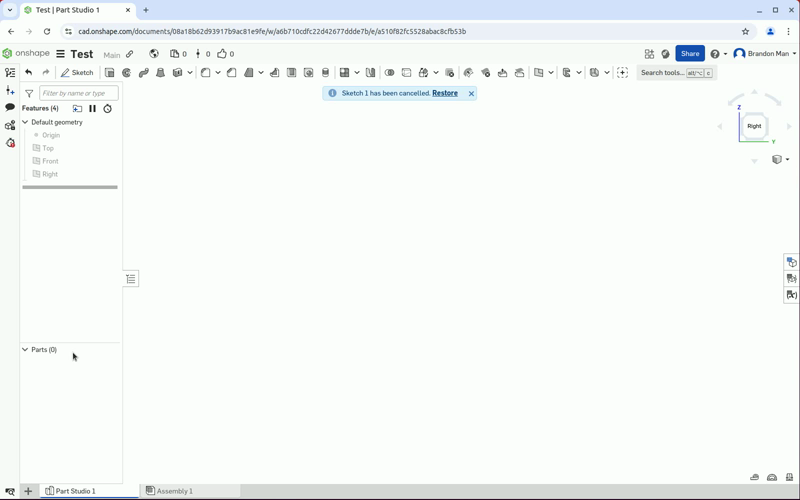
key_up(shift)
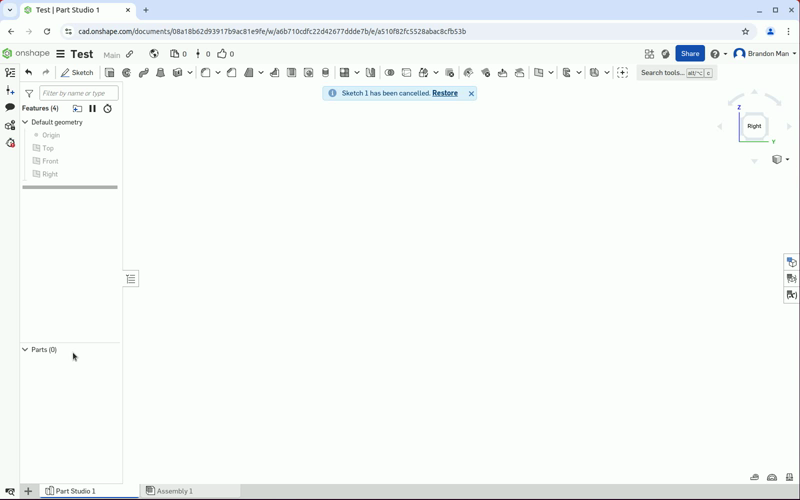
mouse_move(73, 352)
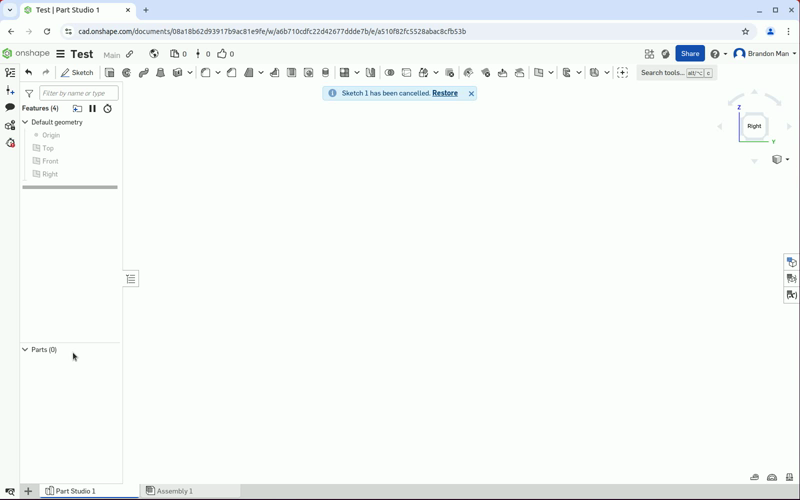
key(shift+y)
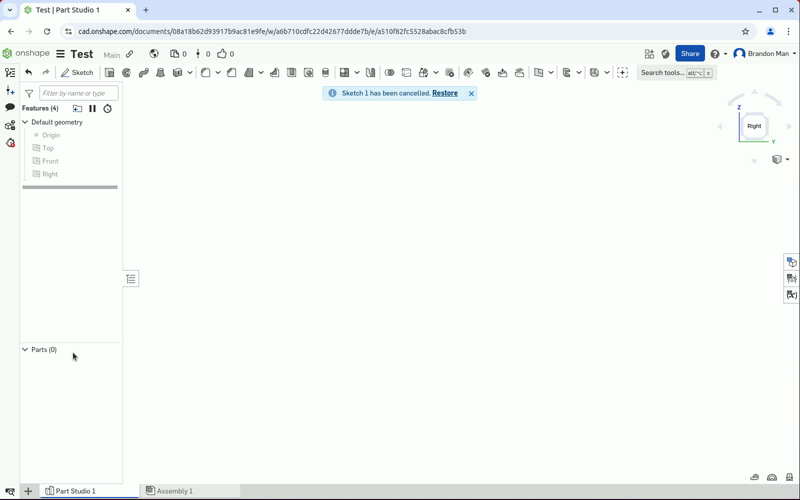
key(shift+s)
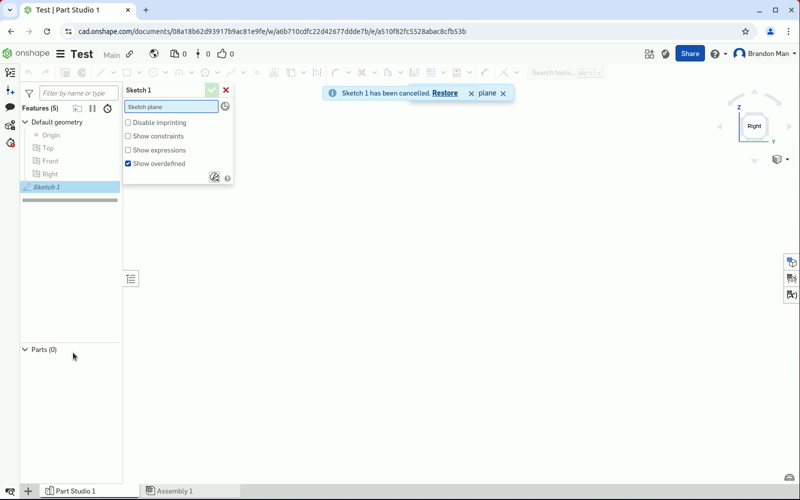
mouse_move(73, 176)
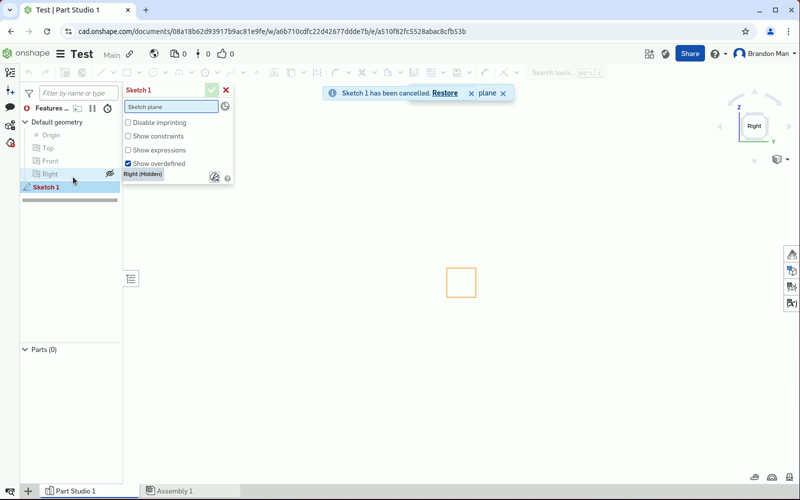
click(73, 176)
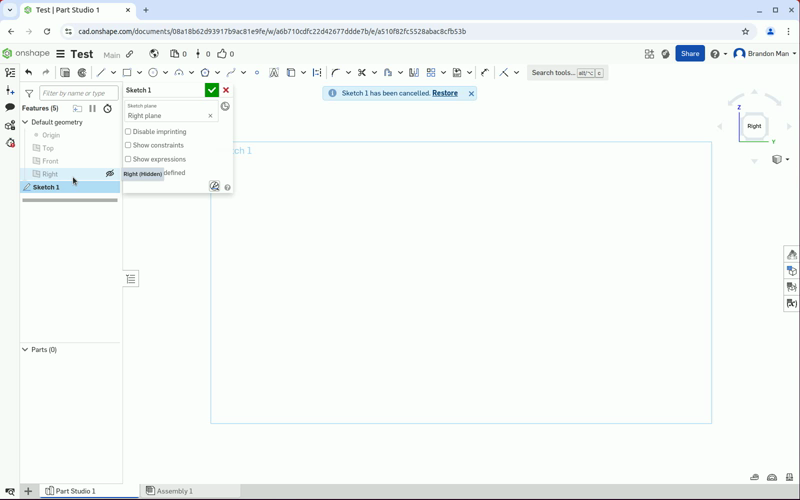
mouse_move(73, 352)
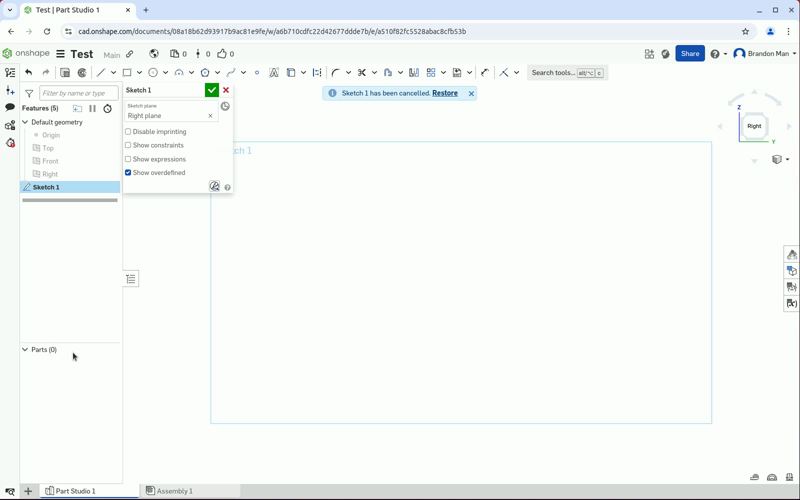
key(y)
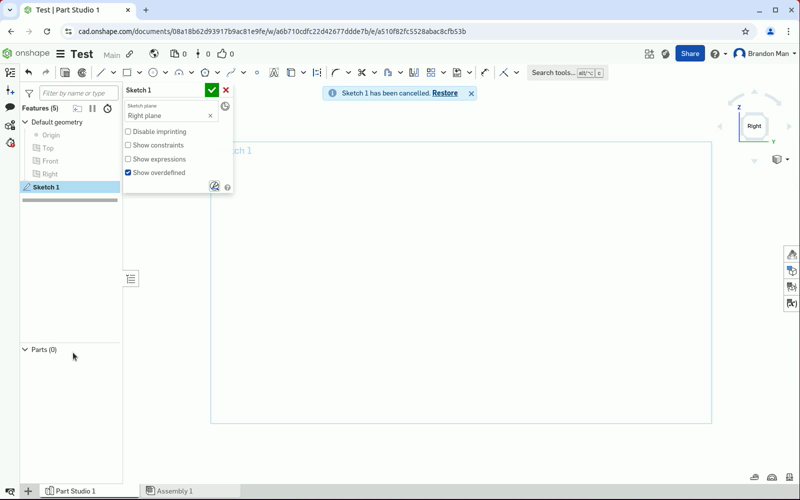
key(l)
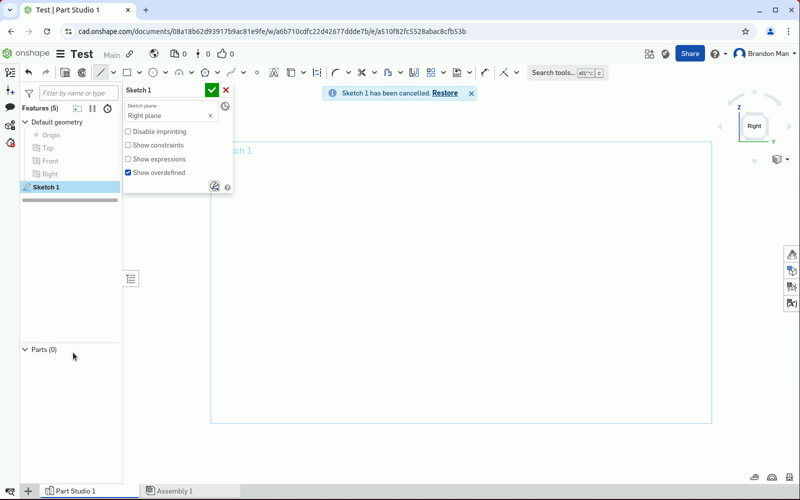
key_down(shift)
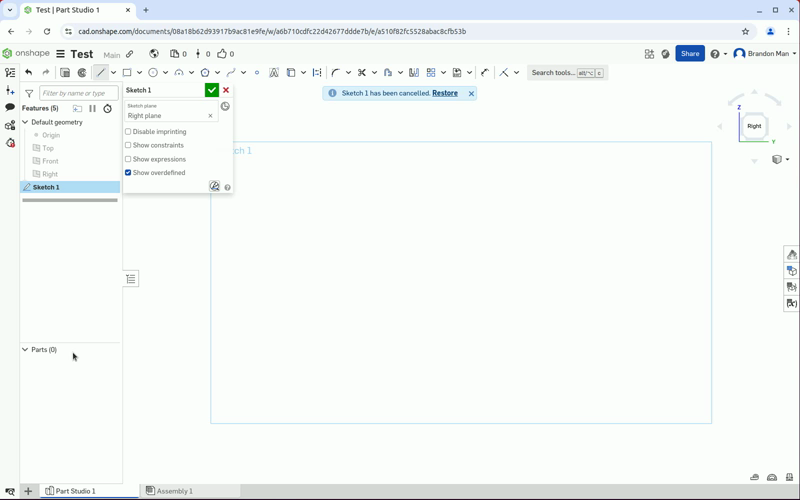
mouse_move(383, 311)
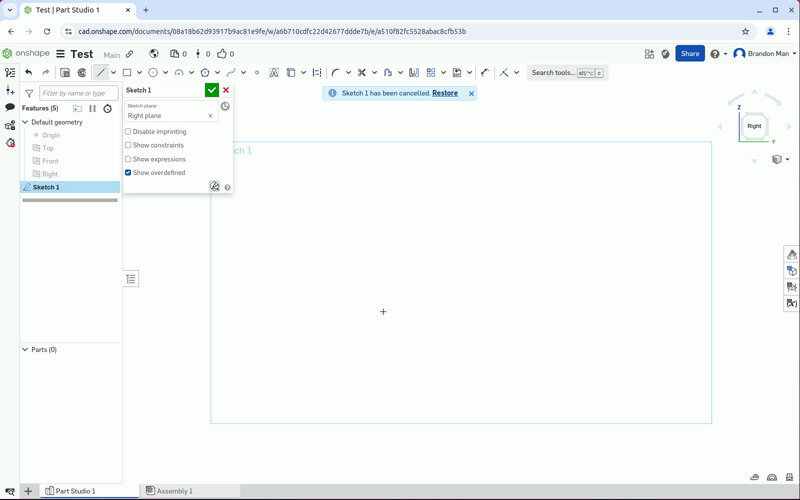
click(383, 311)
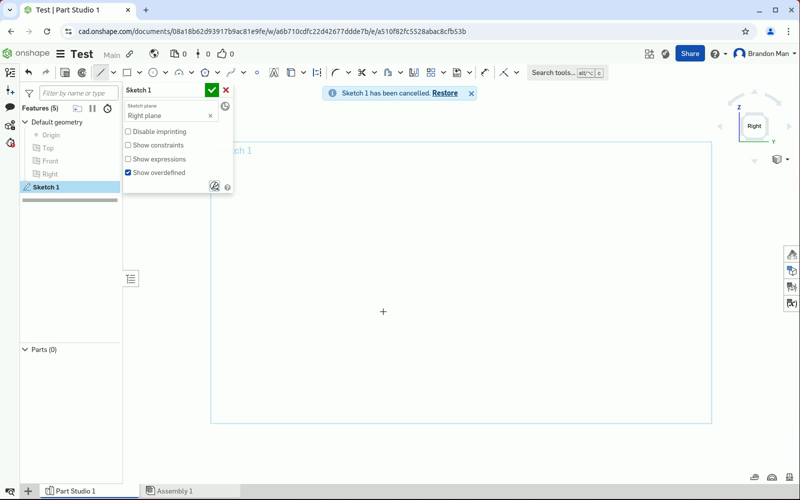
key_up(shift)
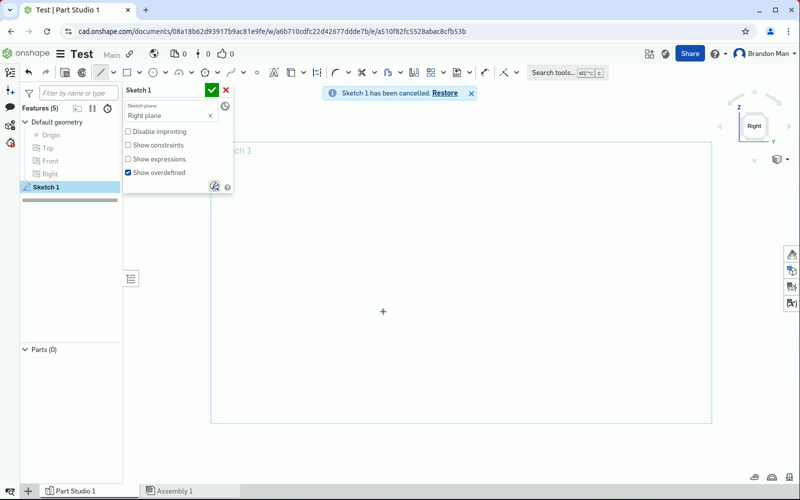
key_down(shift)
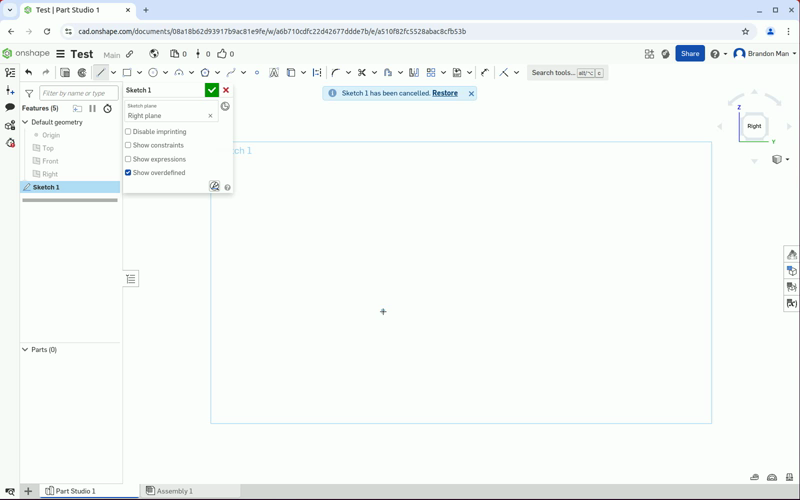
mouse_move(572, 311)
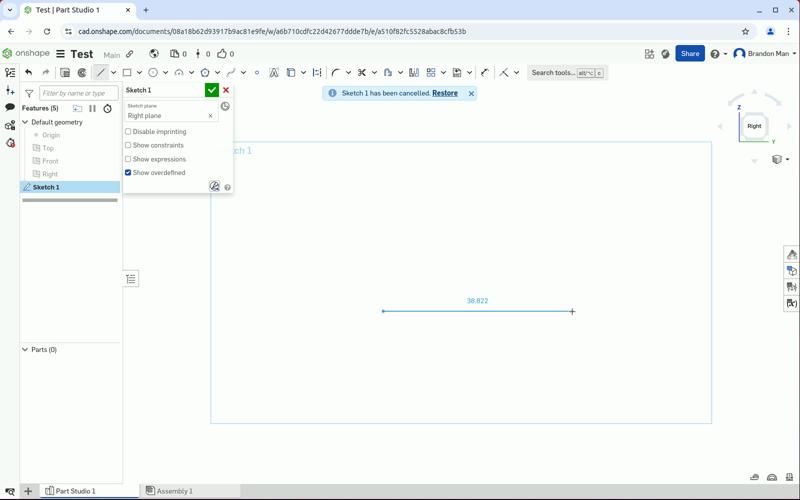
click(572, 311)
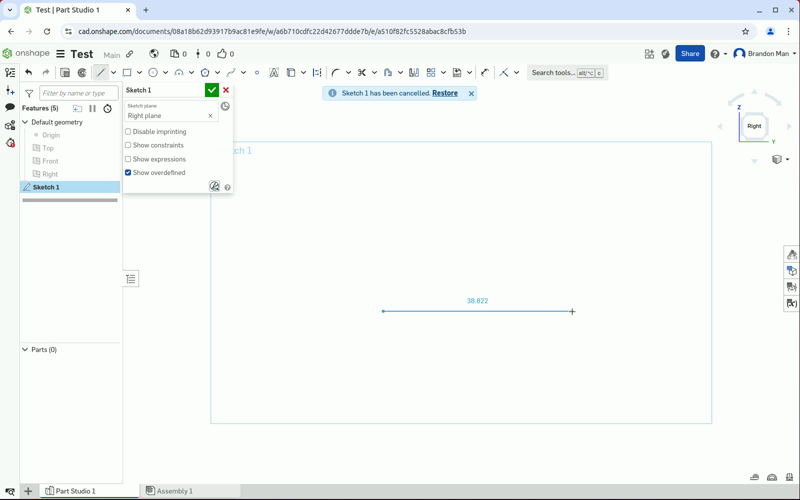
key_up(shift)
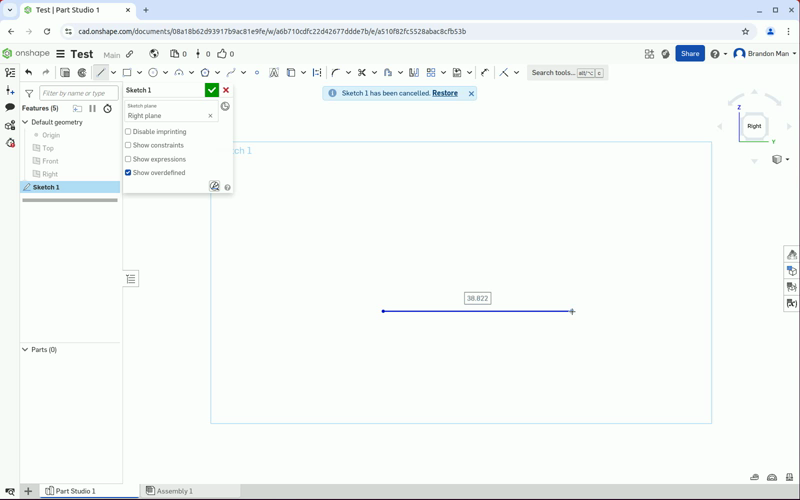
key_down(shift)
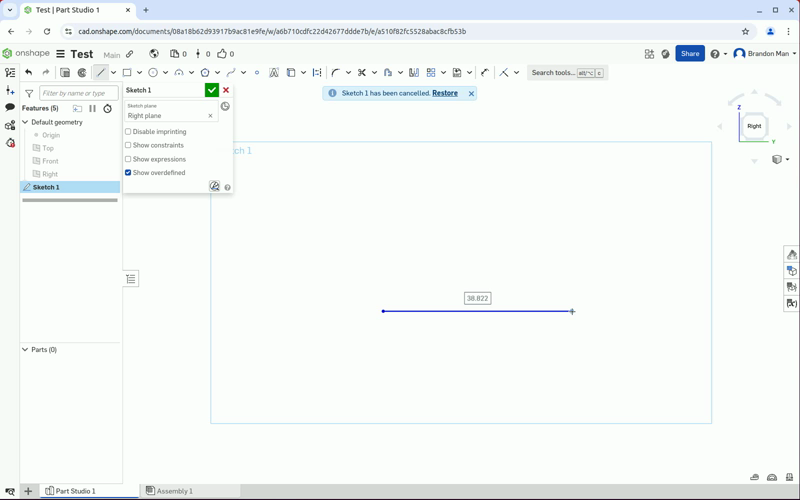
mouse_move(589, 311)
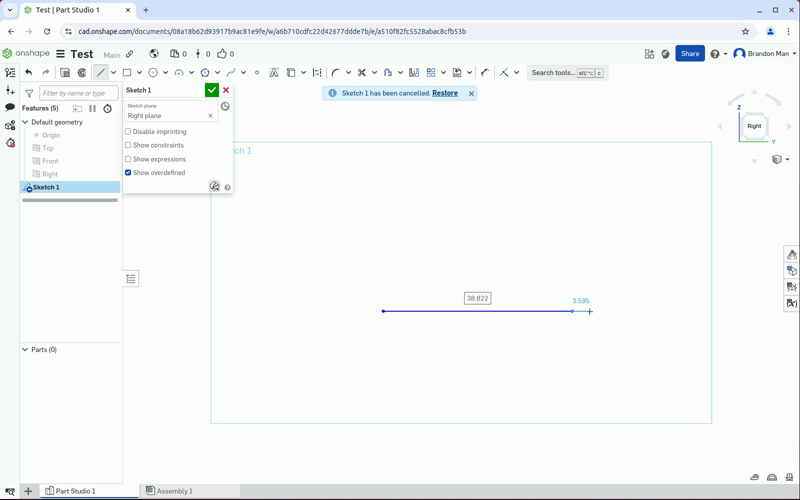
mouse_move(572, 283)
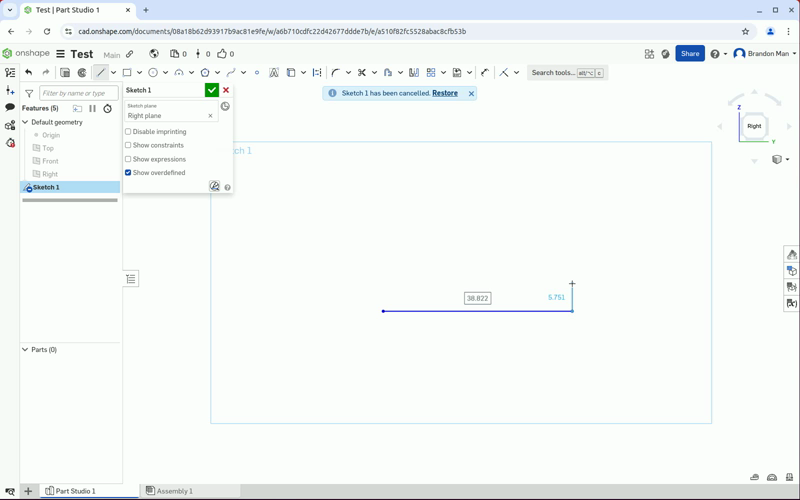
click(572, 283)
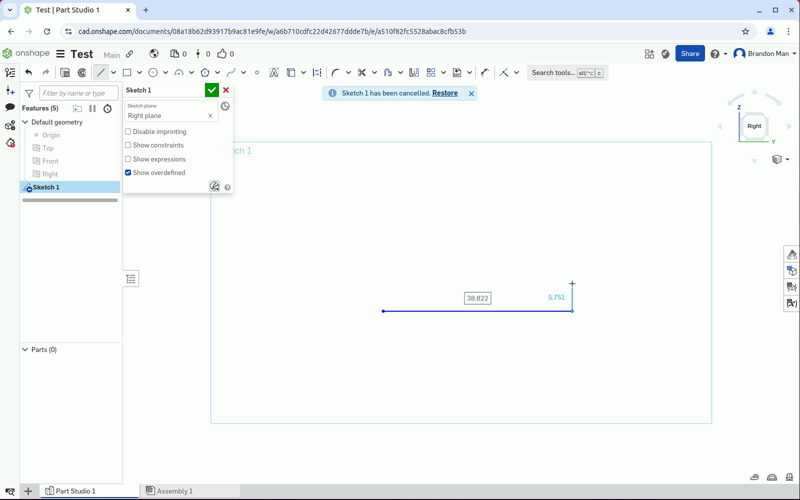
key_up(shift)
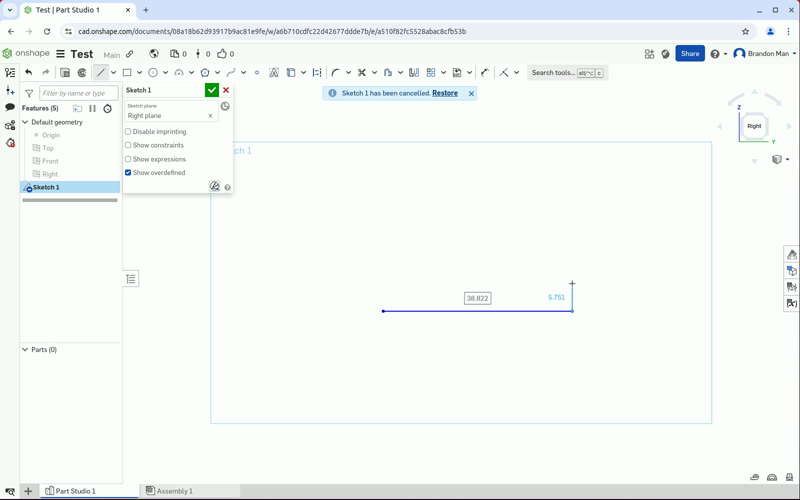
key_down(shift)
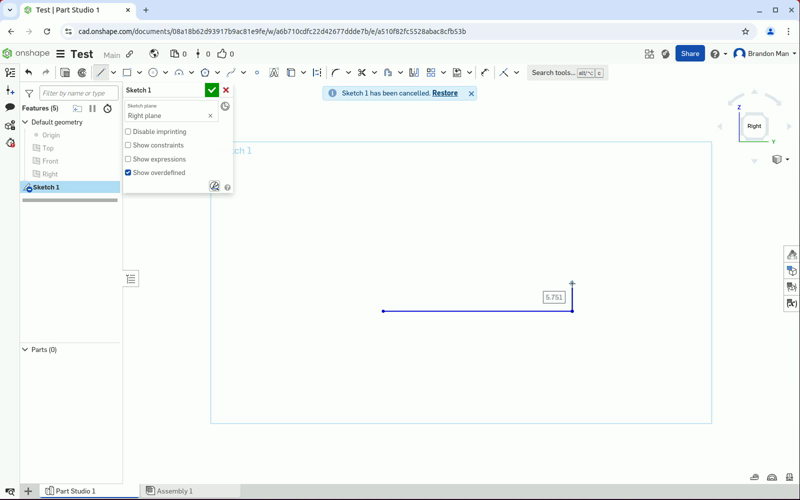
mouse_move(589, 283)
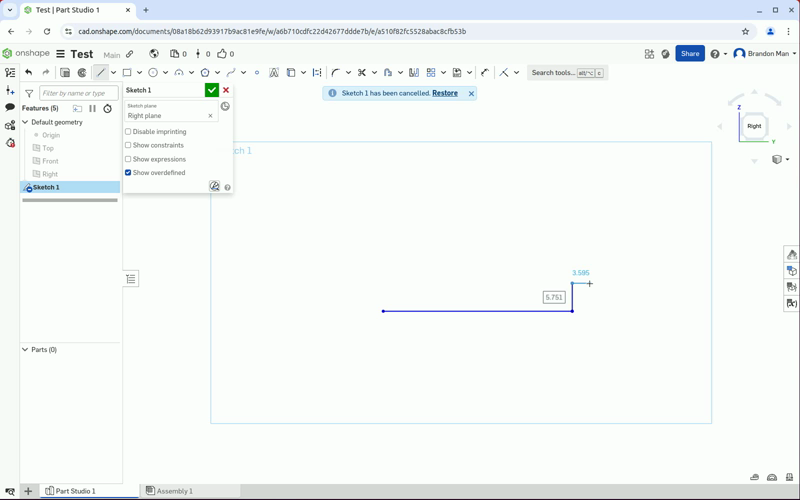
mouse_move(534, 283)
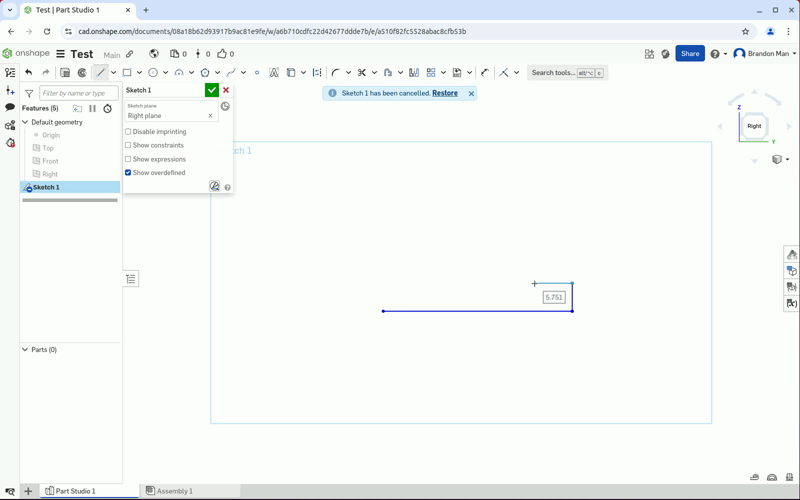
click(534, 283)
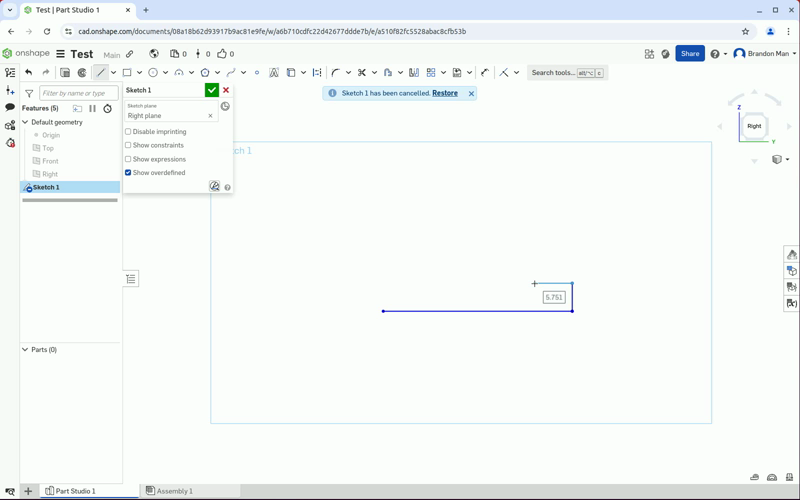
key_up(shift)
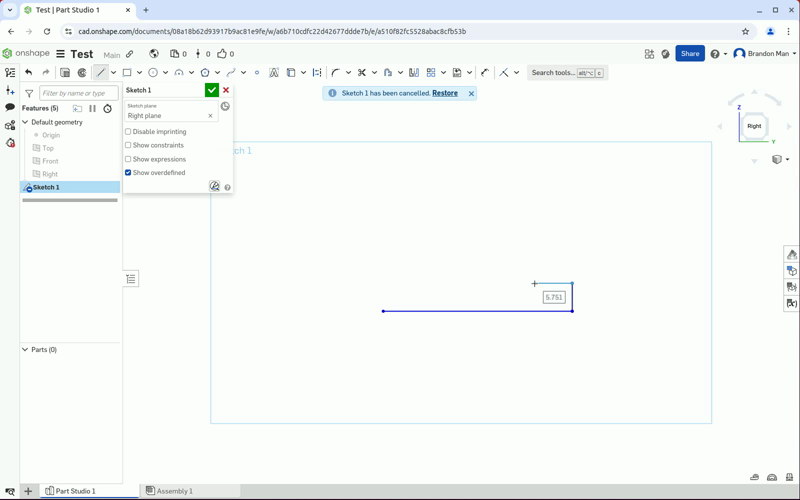
key_down(shift)
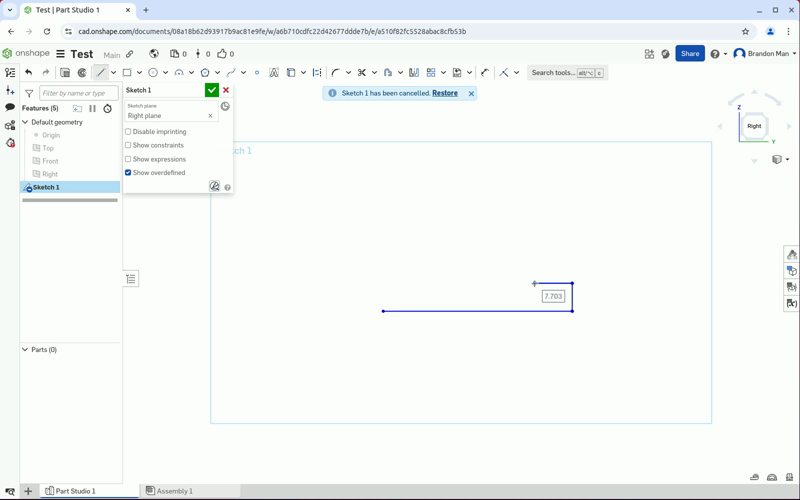
mouse_move(421, 283)
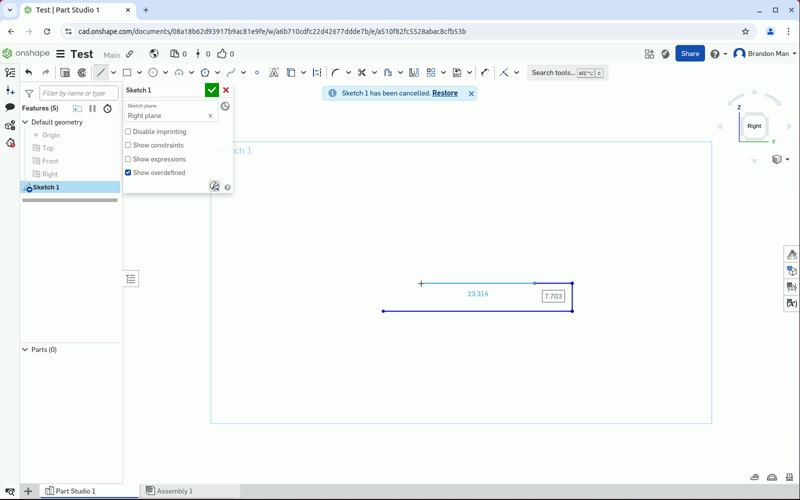
click(421, 283)
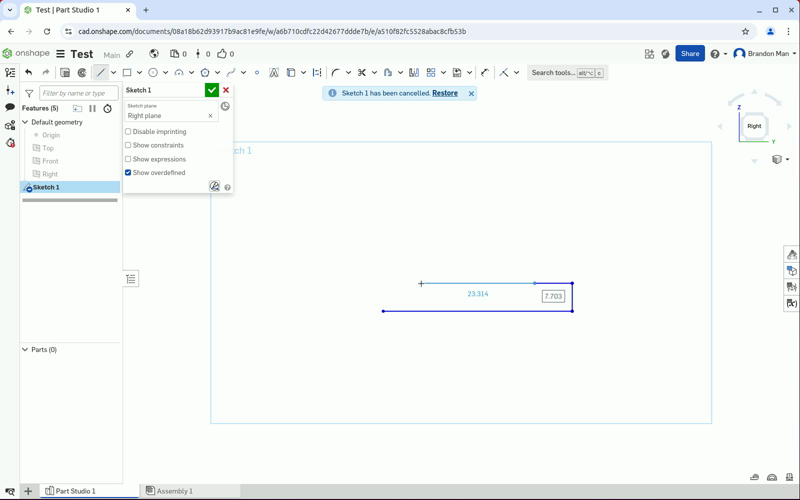
key_up(shift)
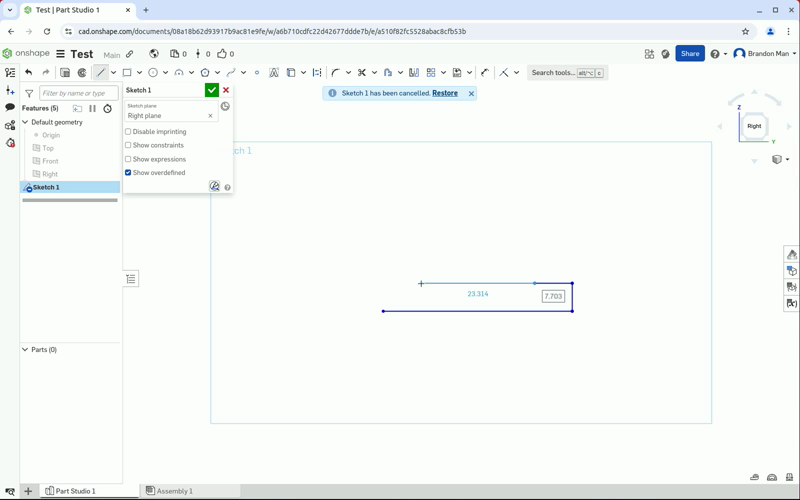
key_down(shift)
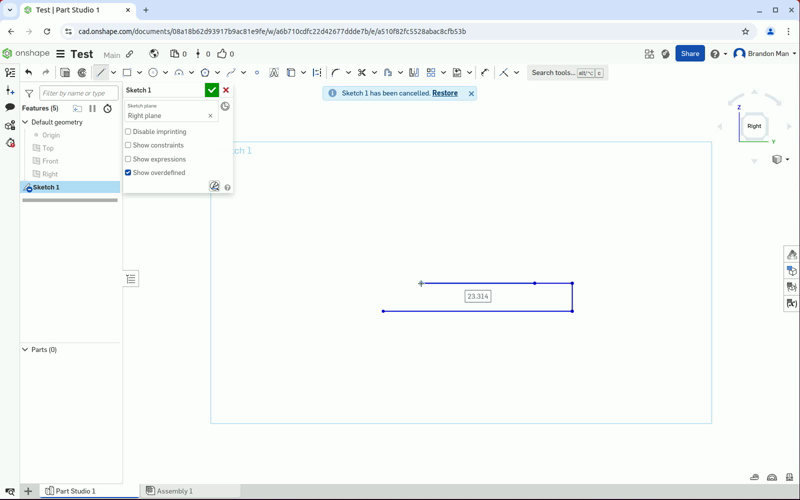
mouse_move(451, 283)
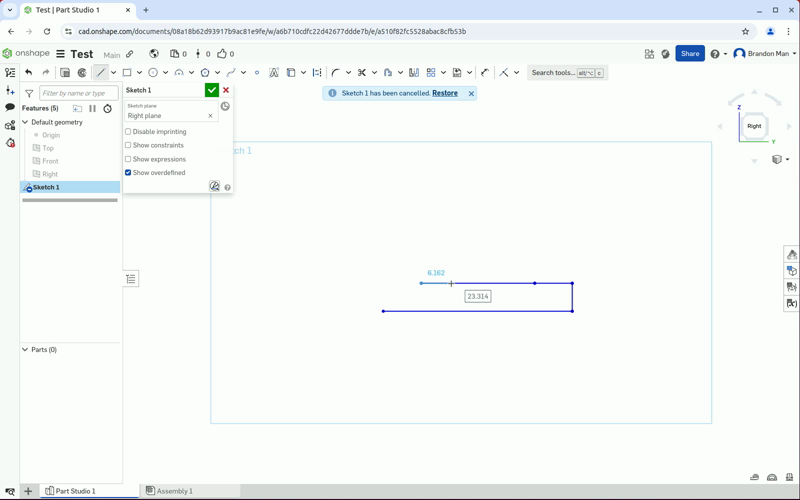
mouse_move(383, 283)
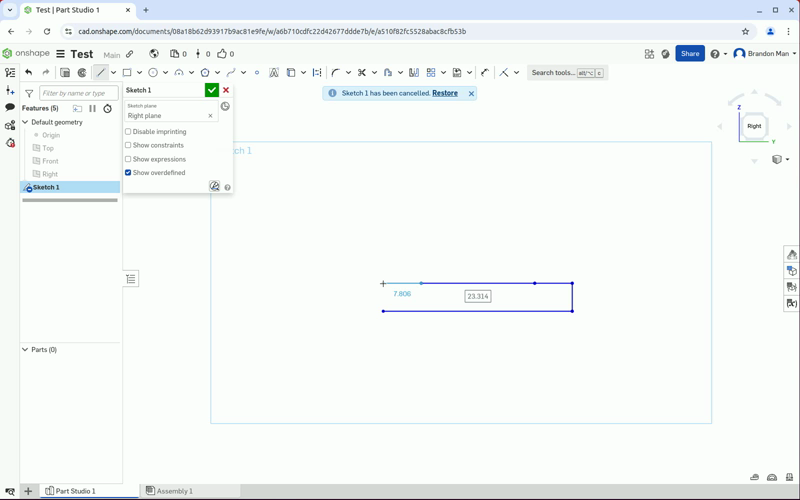
click(383, 283)
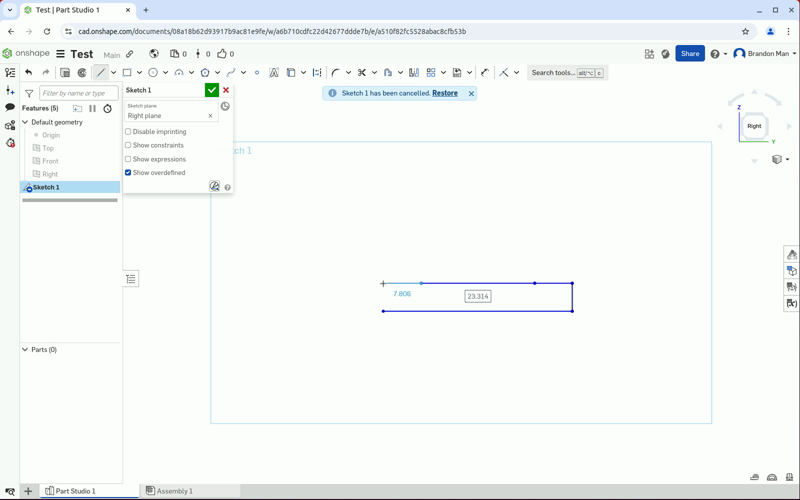
key_up(shift)
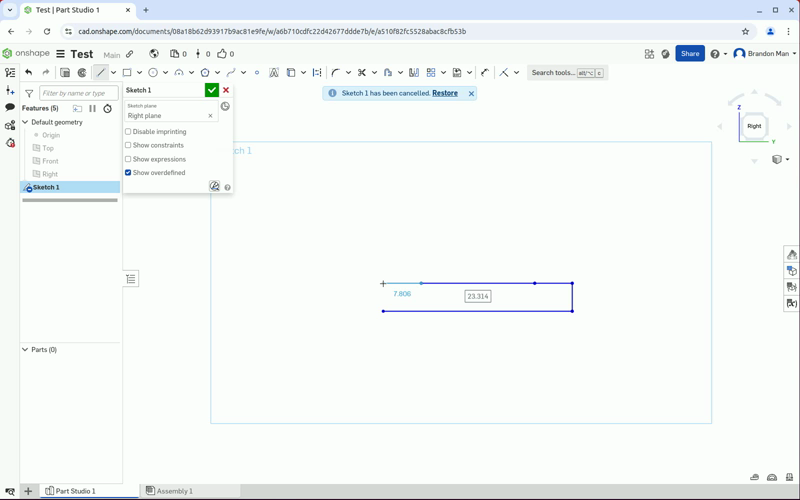
mouse_move(413, 283)
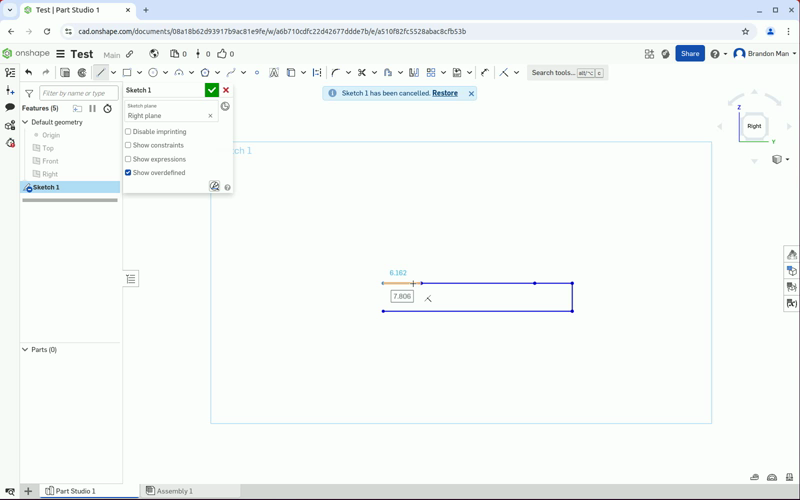
key_down(shift)
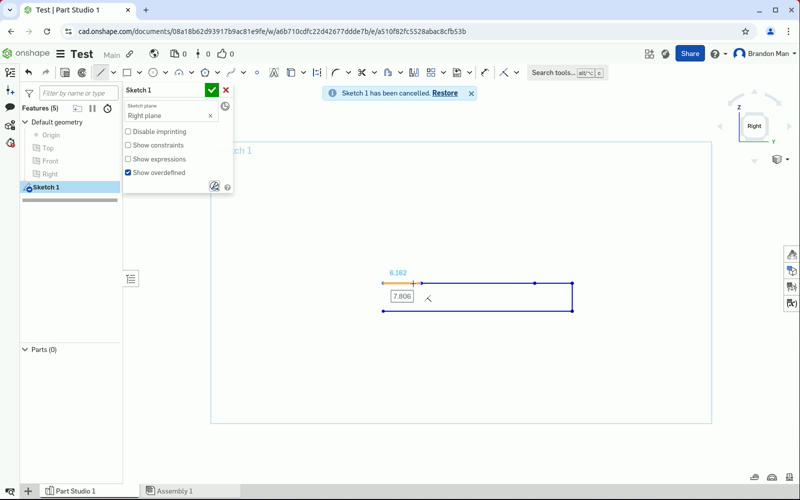
mouse_move(383, 311)
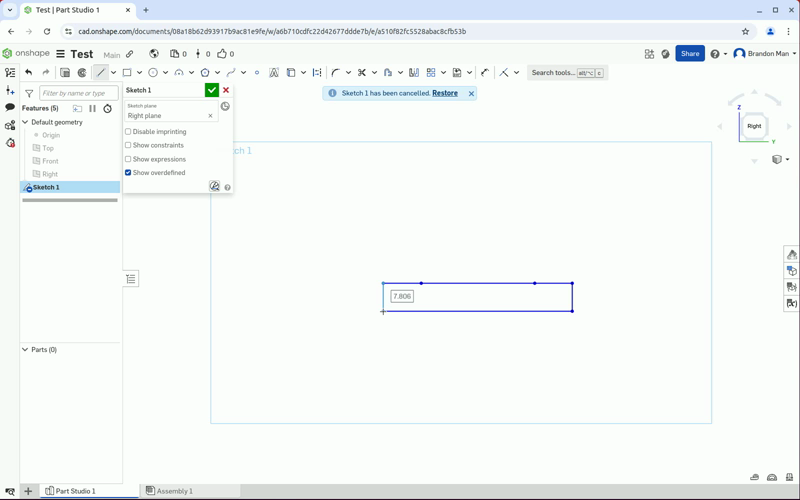
key_up(shift)
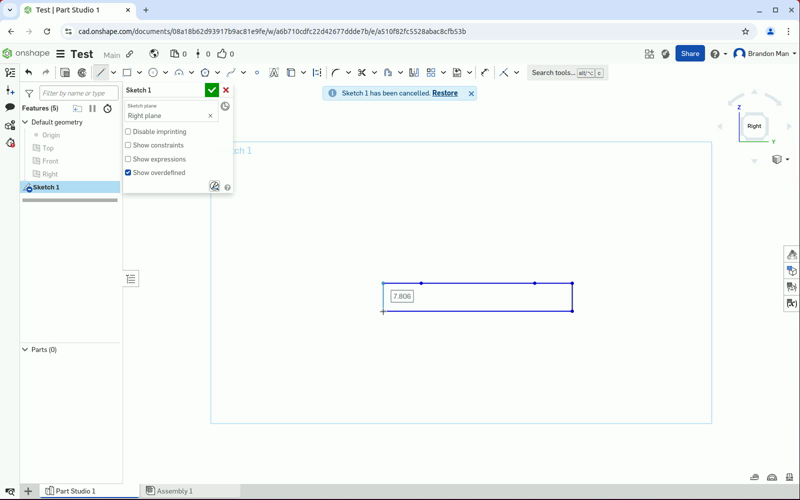
click(383, 311)
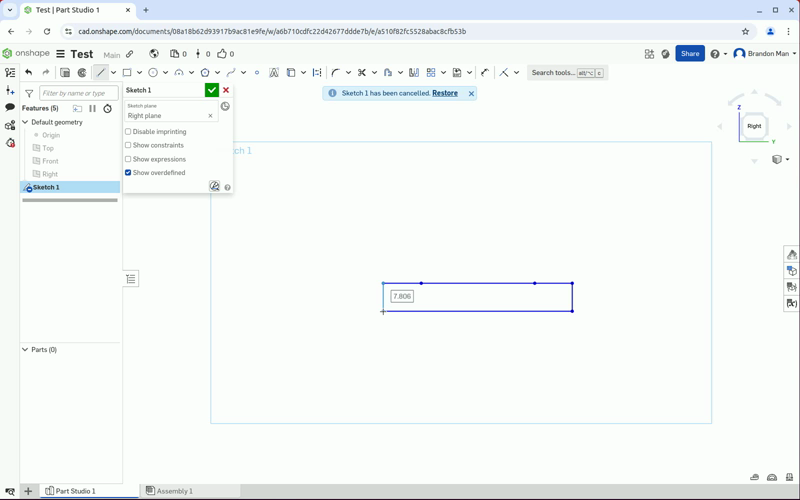
key(esc)
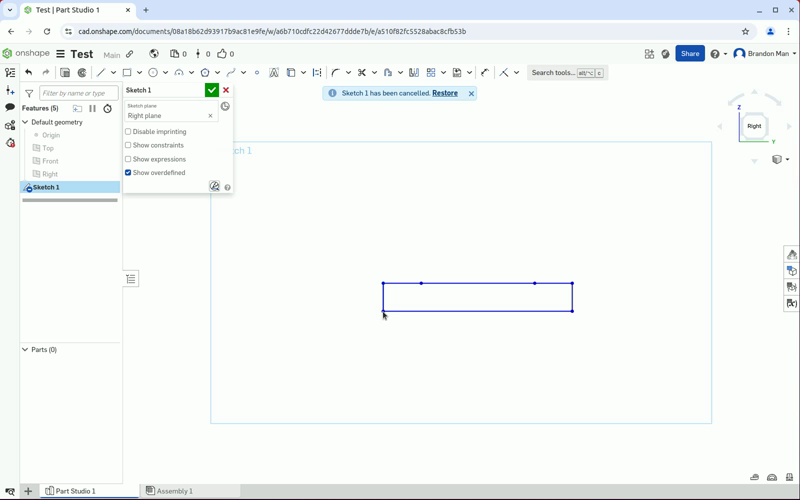
mouse_move(409, 295)
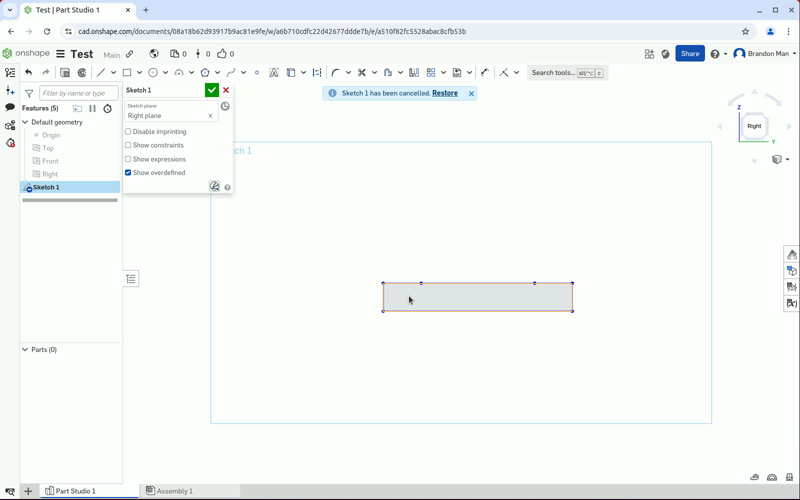
click(409, 295)
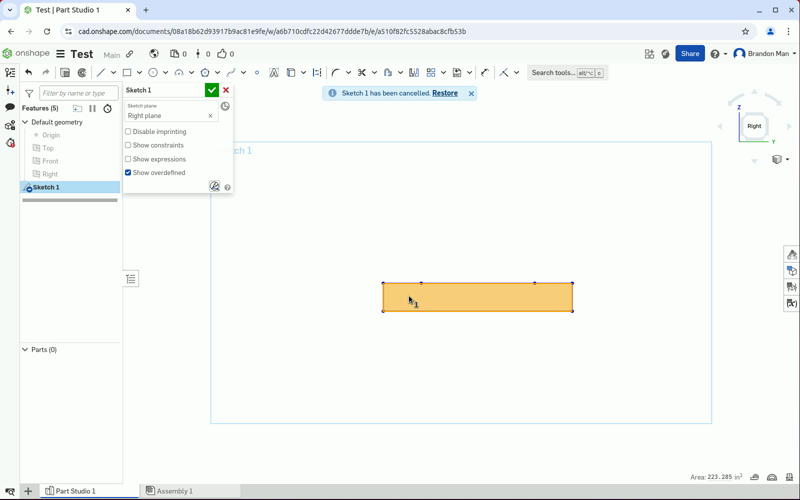
mouse_move(73, 352)
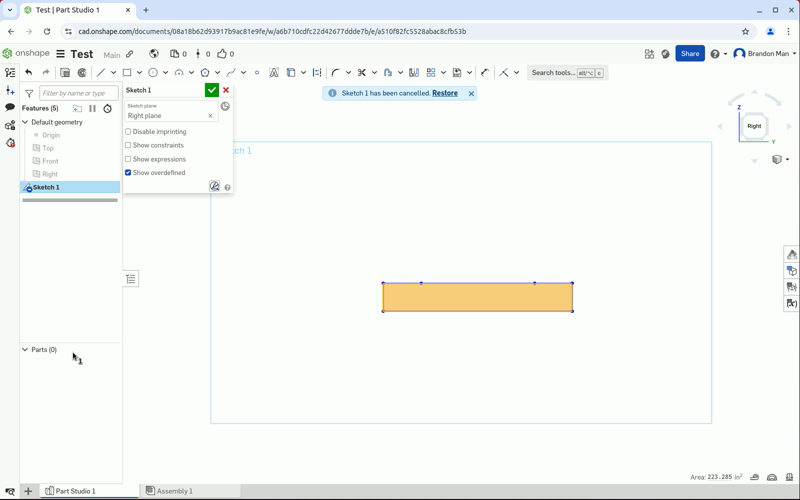
key(shift+y)
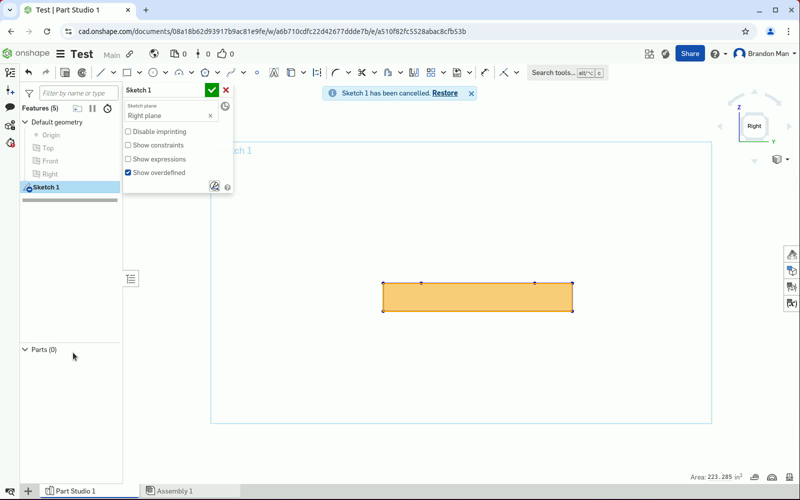
key(shift+e)
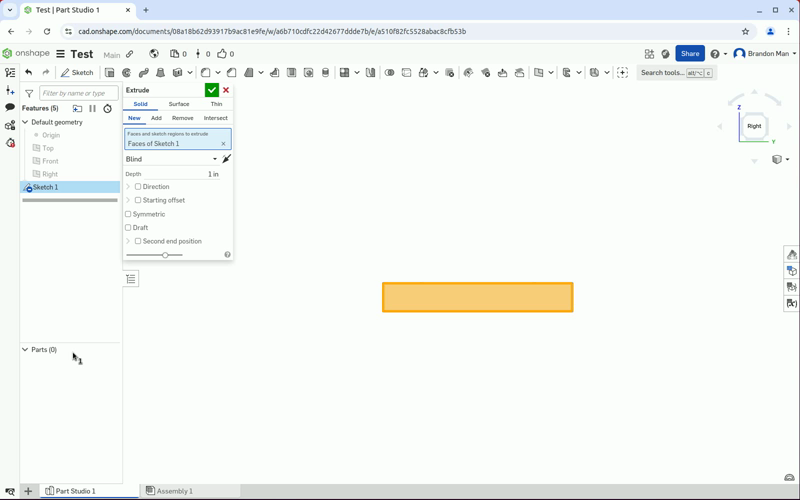
mouse_move(143, 106)
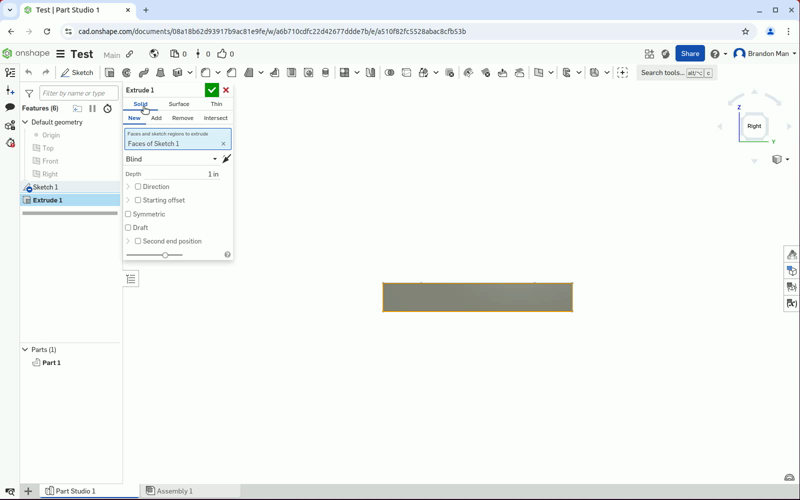
click(143, 106)
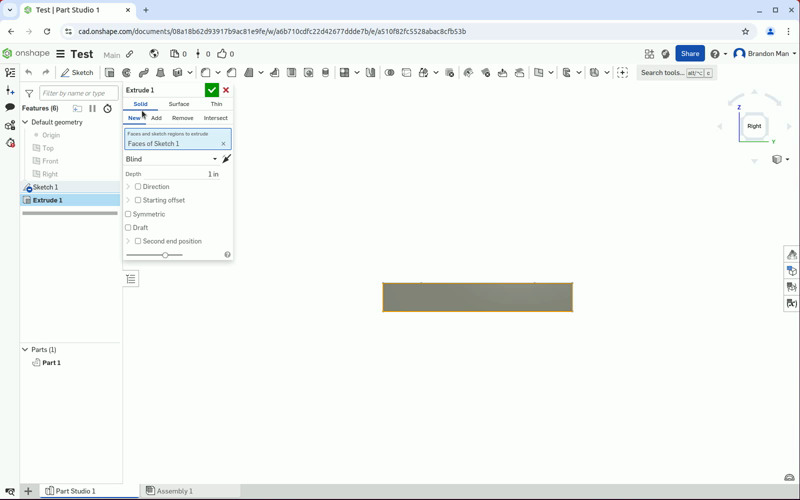
mouse_move(137, 120)
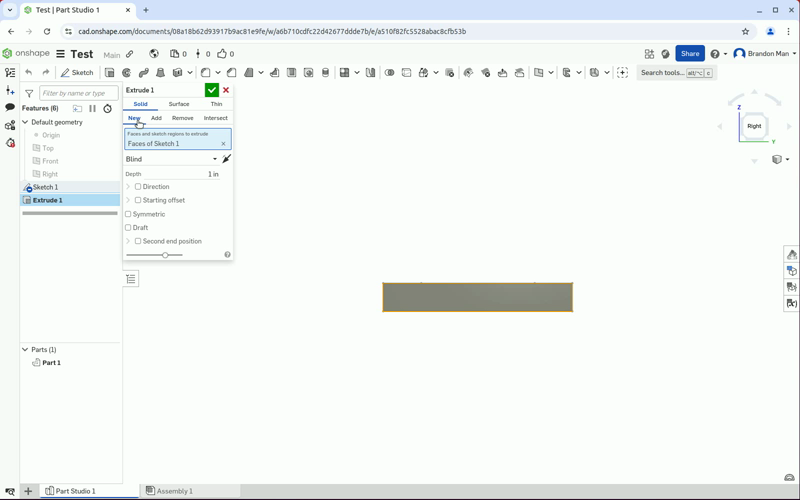
click(137, 120)
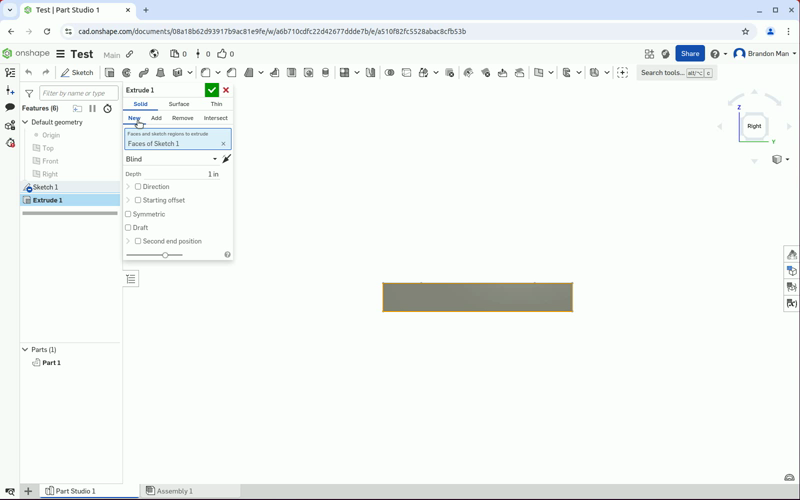
key(tab, 4)
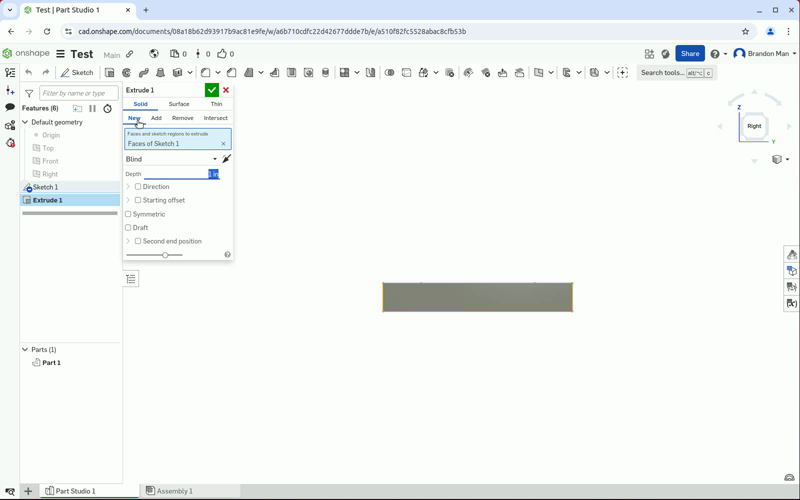
text(4.092)
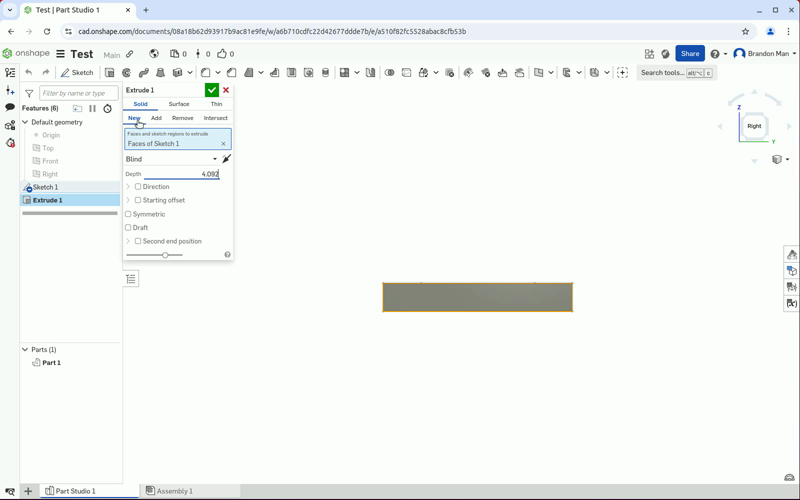
key(enter)
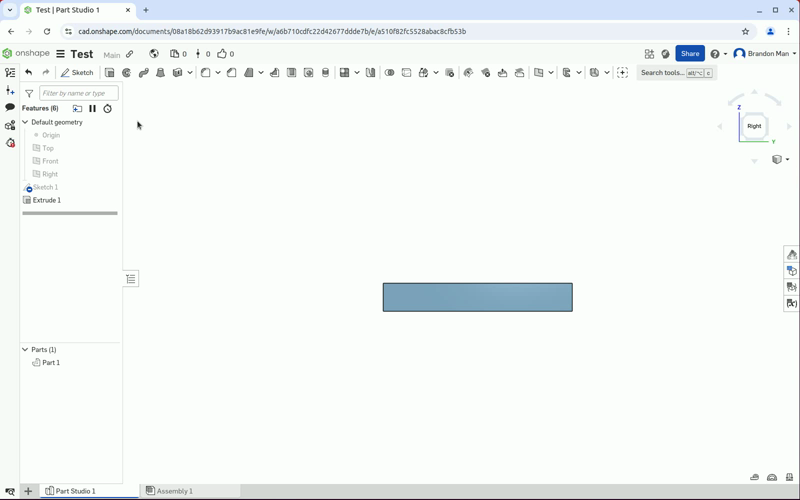
key(shift+h)
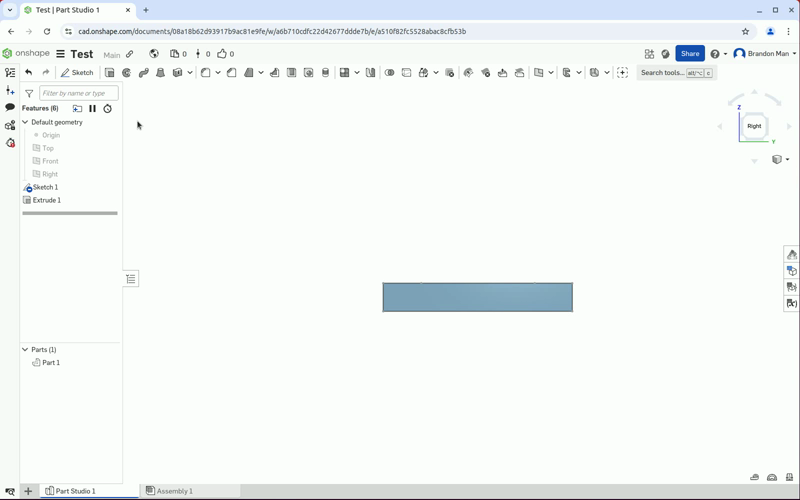
key(shift+h)
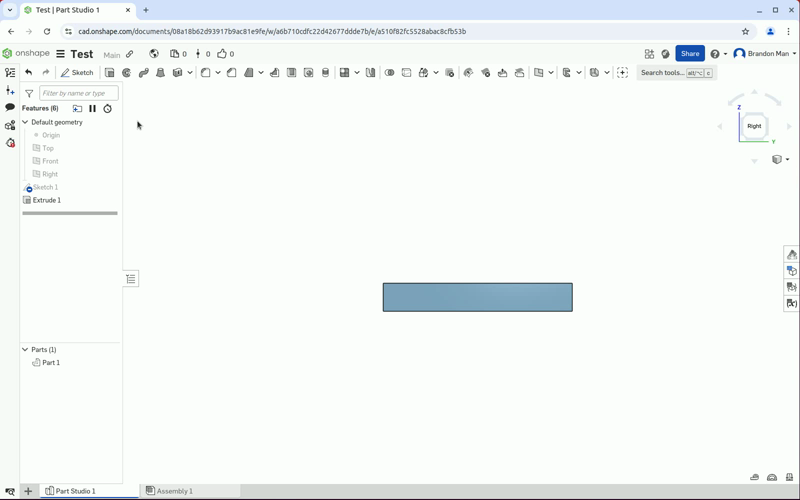
mouse_move(73, 189)
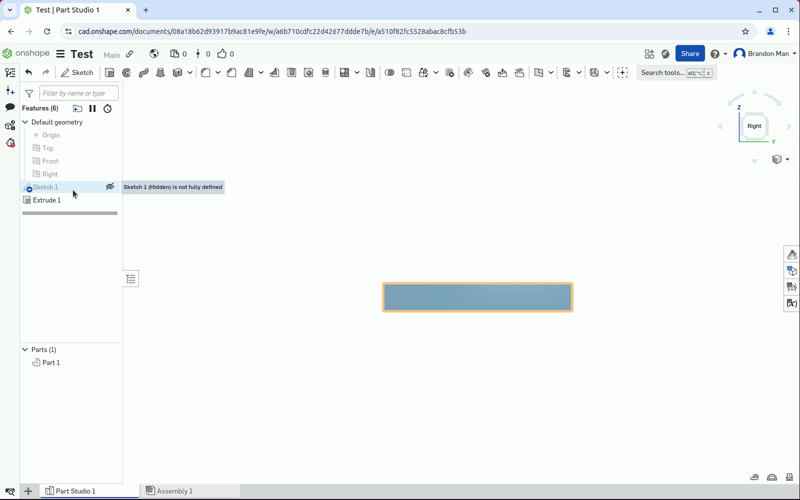
click(73, 189)
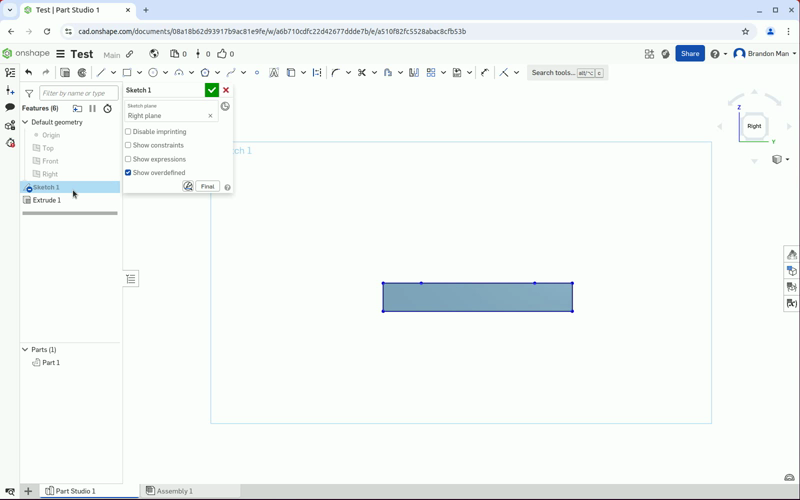
mouse_move(229, 92)
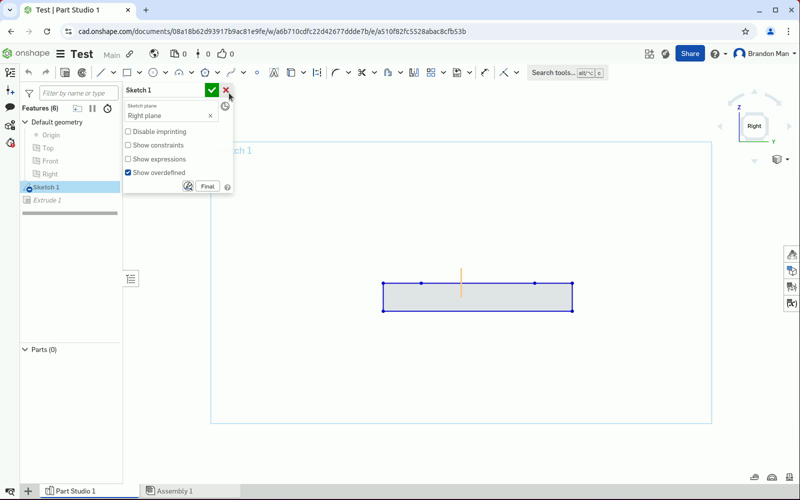
click(229, 92)
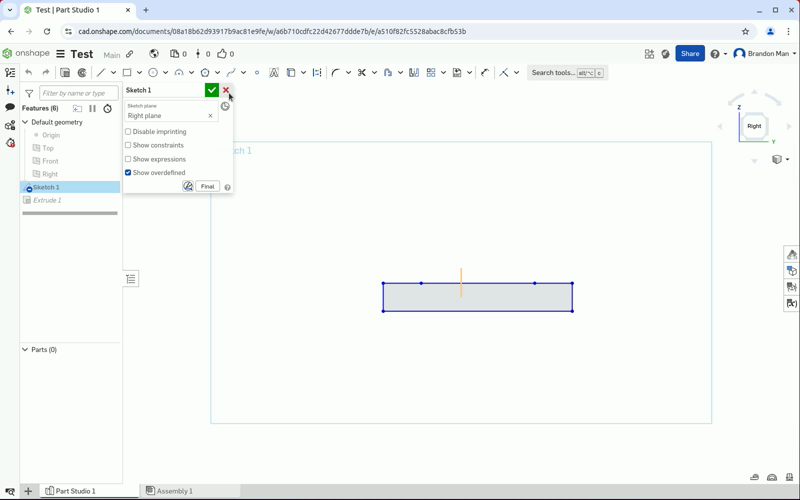
key(shift+s)
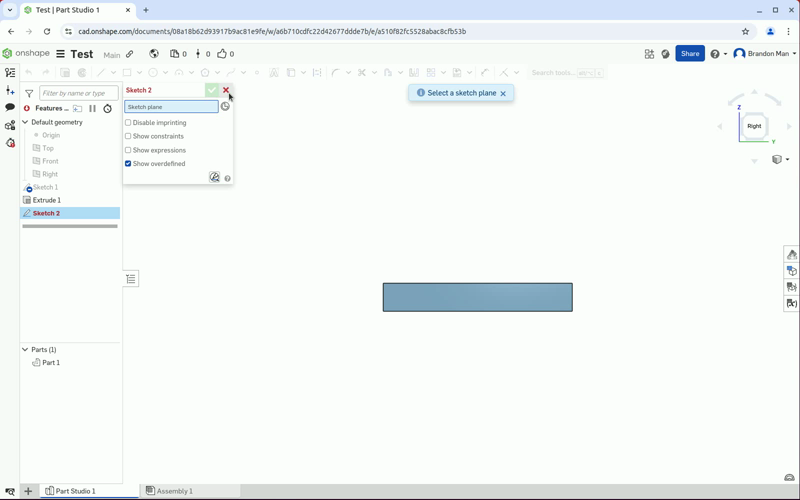
mouse_move(73, 176)
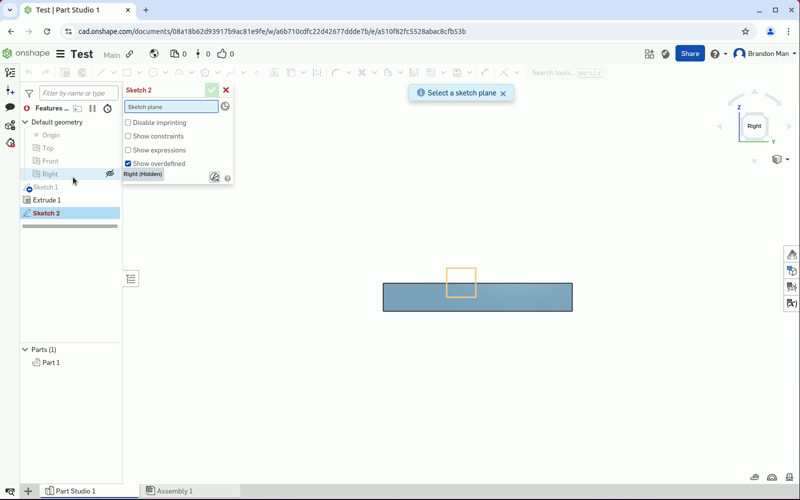
click(73, 176)
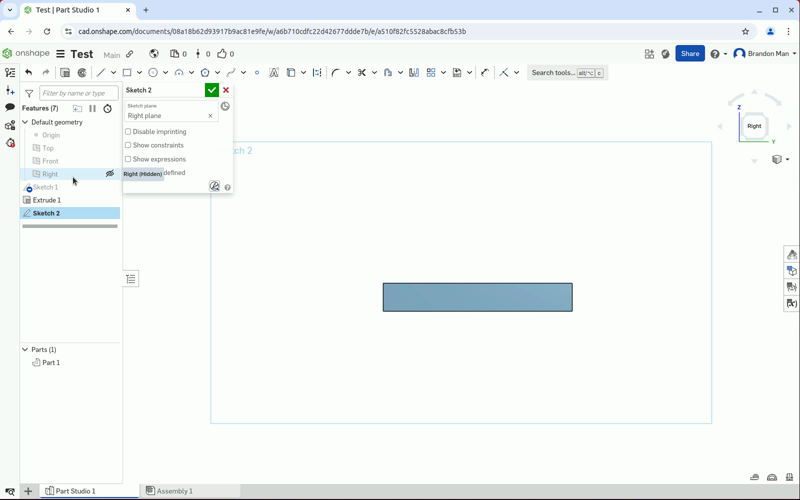
mouse_move(73, 352)
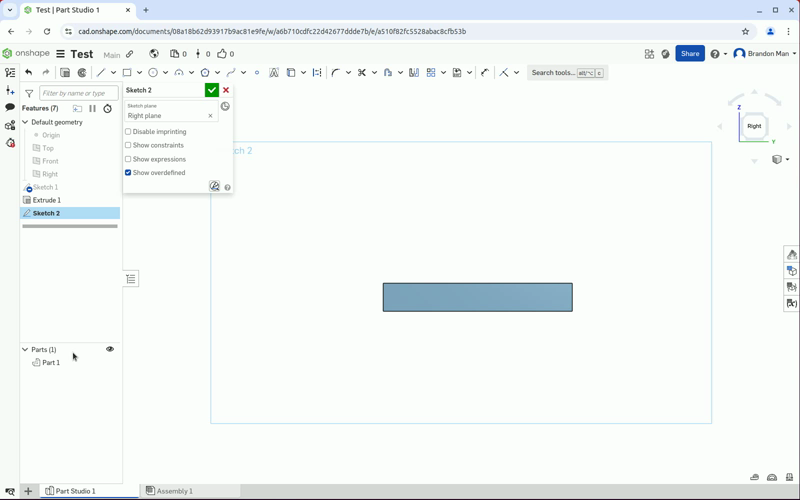
key(y)
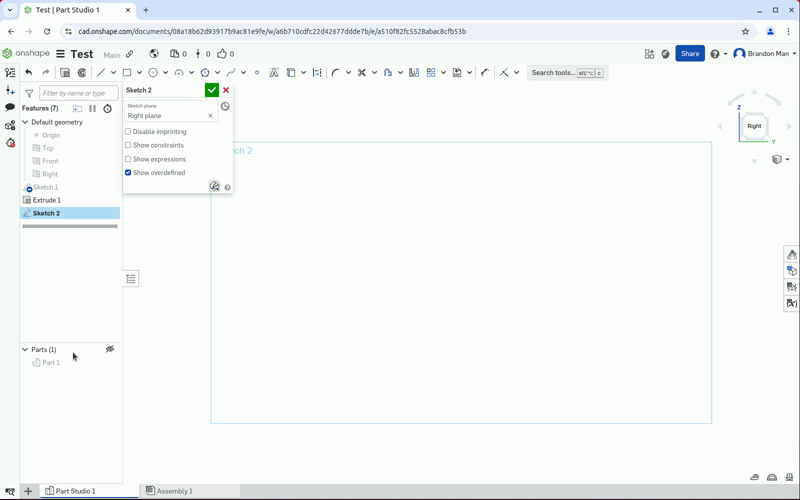
key(l)
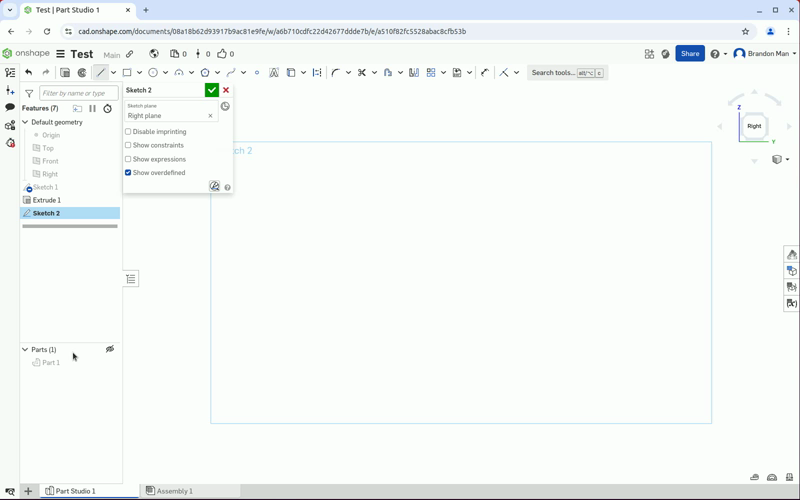
key_down(shift)
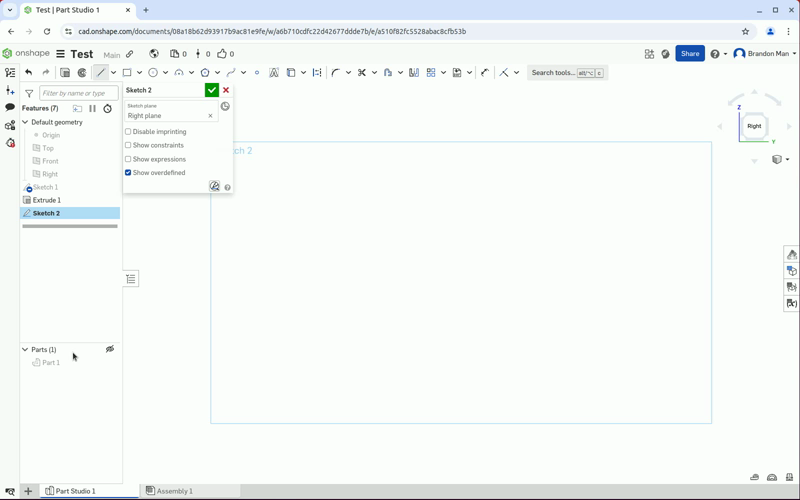
mouse_move(383, 282)
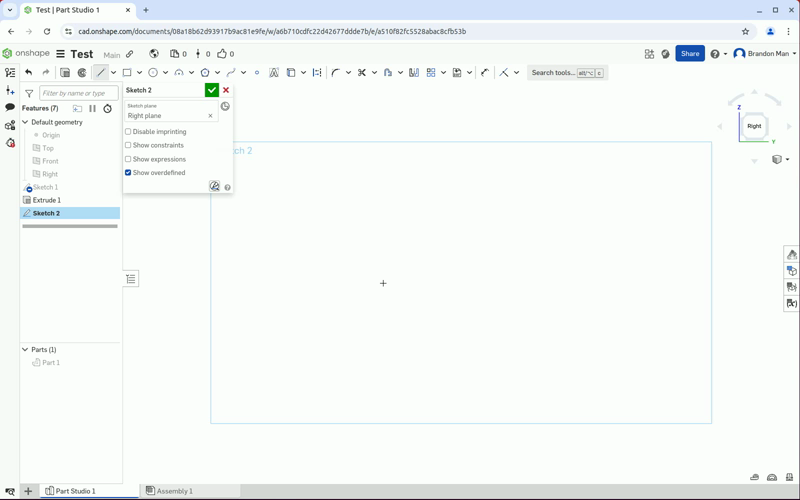
click(383, 282)
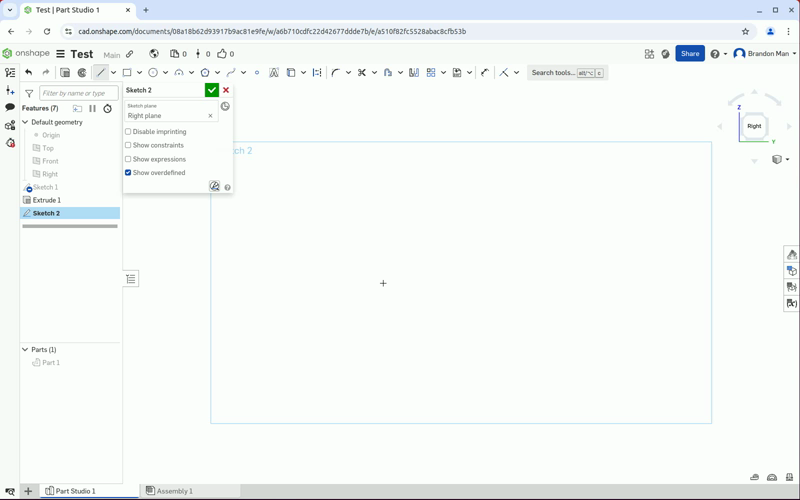
key_up(shift)
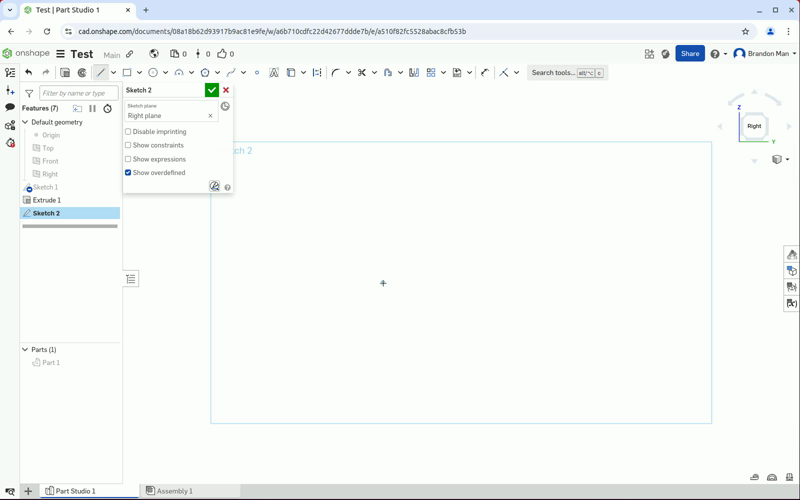
key_down(shift)
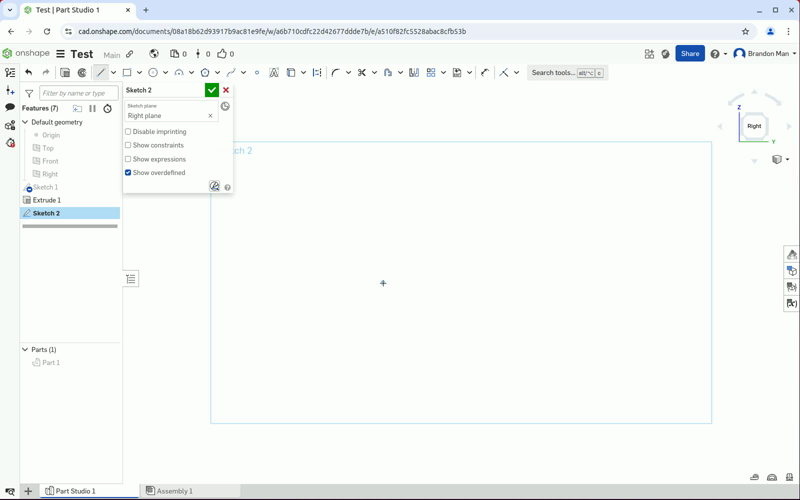
mouse_move(413, 282)
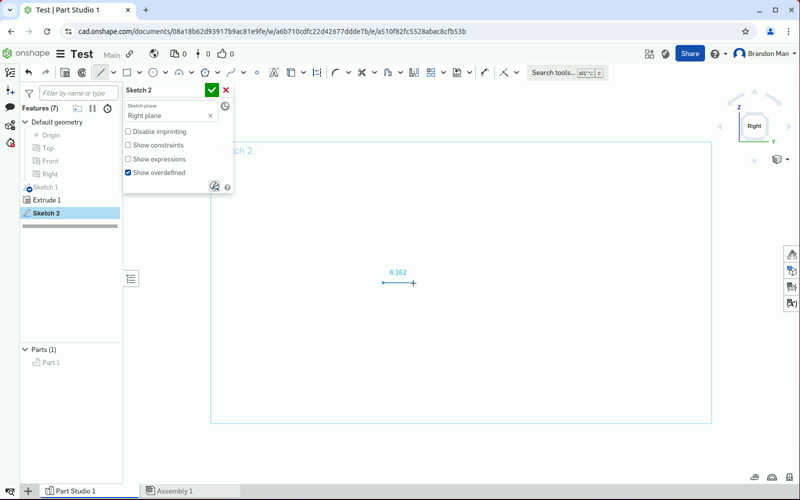
mouse_move(422, 282)
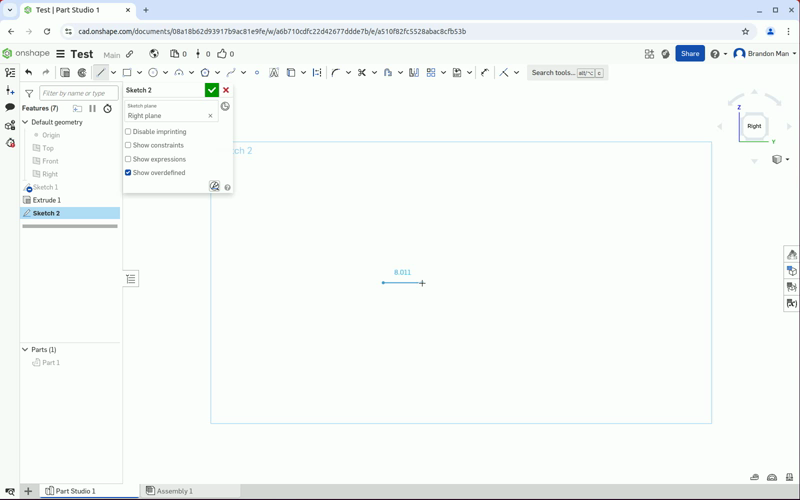
click(422, 282)
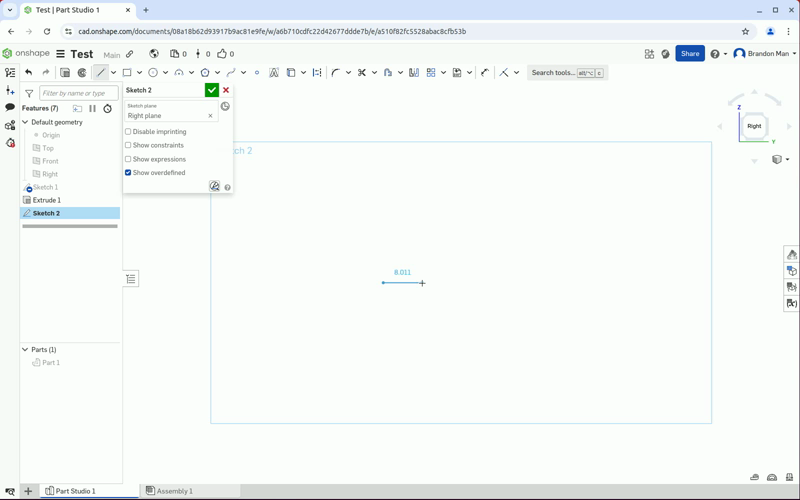
key_up(shift)
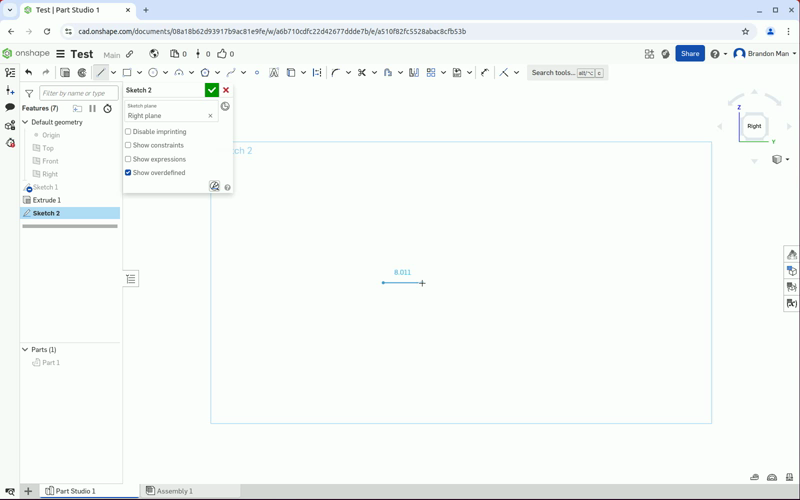
key_down(shift)
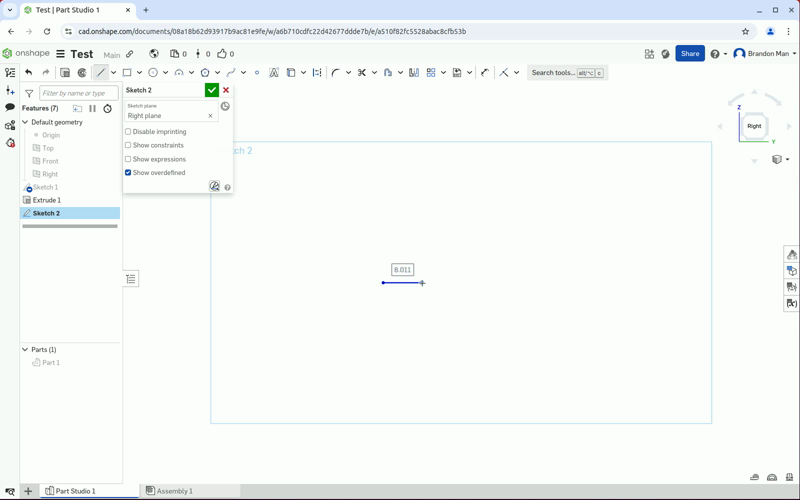
mouse_move(452, 282)
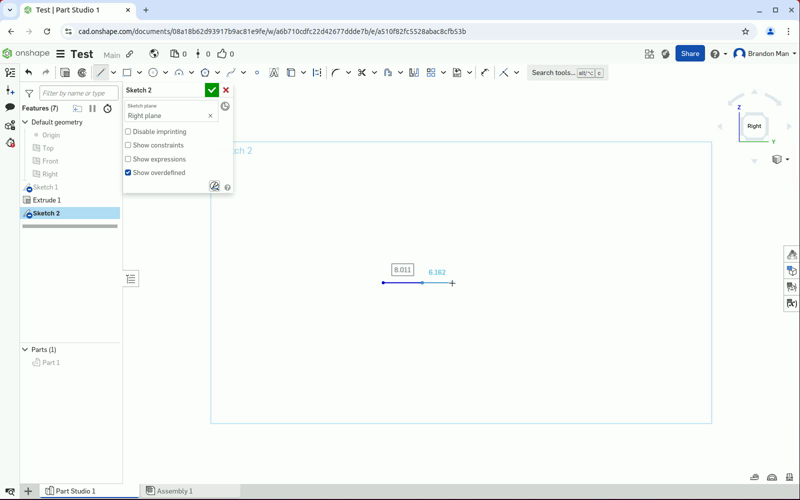
mouse_move(422, 236)
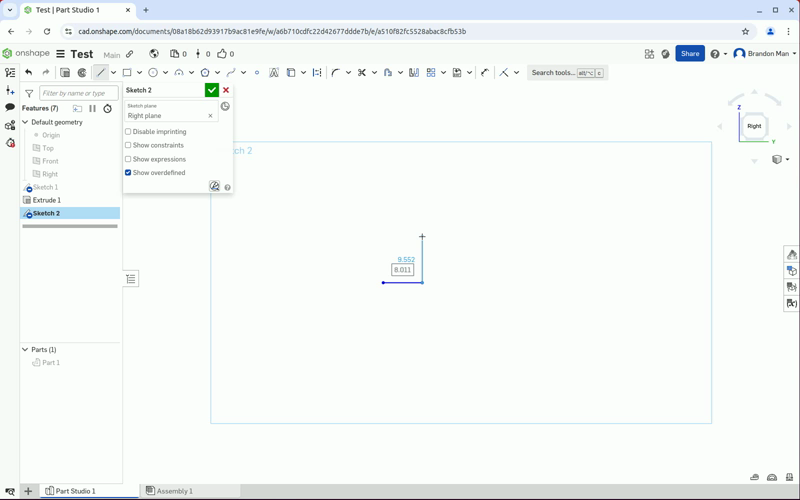
click(422, 236)
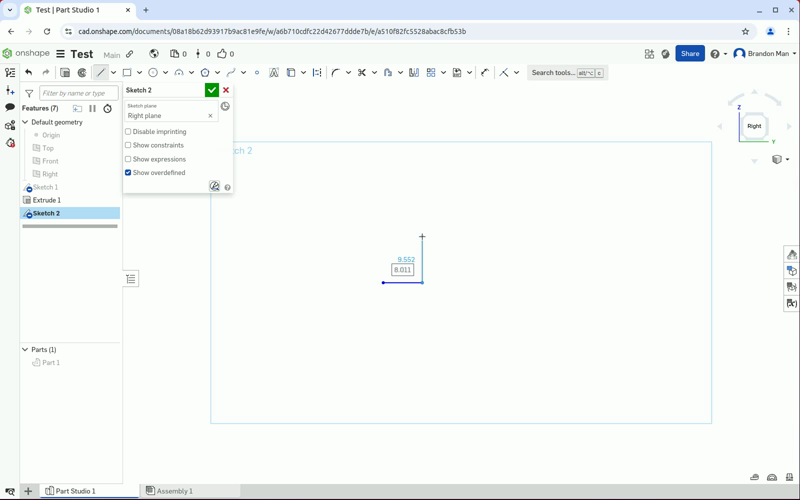
key_up(shift)
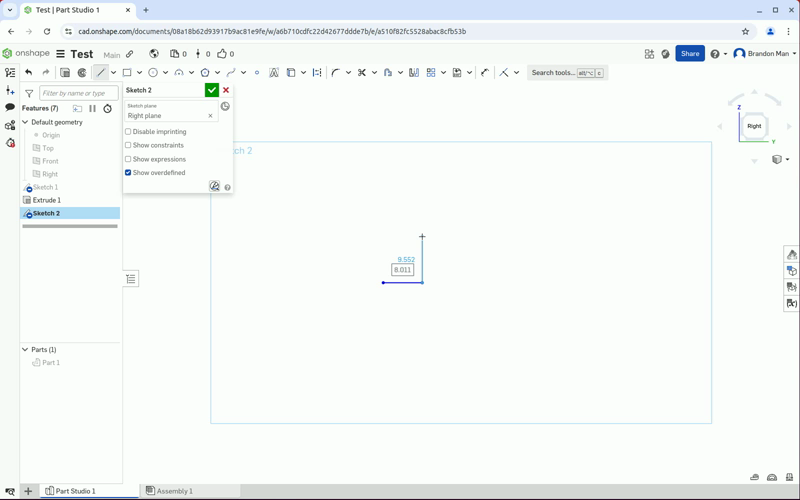
key_down(shift)
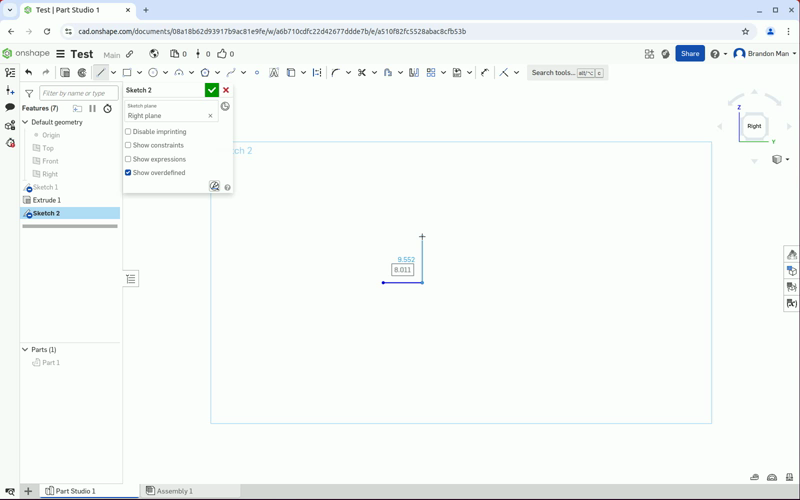
mouse_move(452, 236)
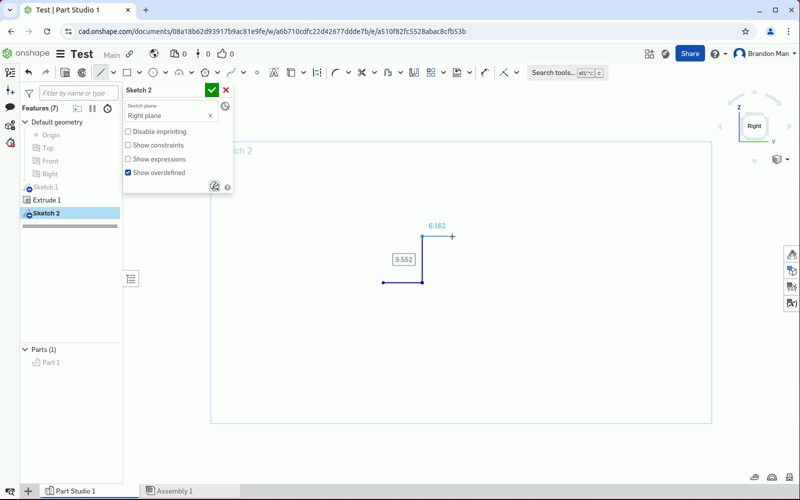
mouse_move(412, 236)
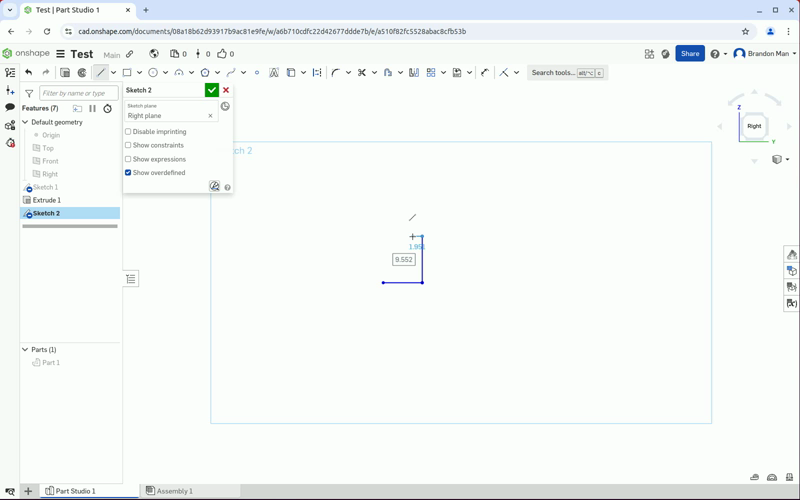
click(412, 236)
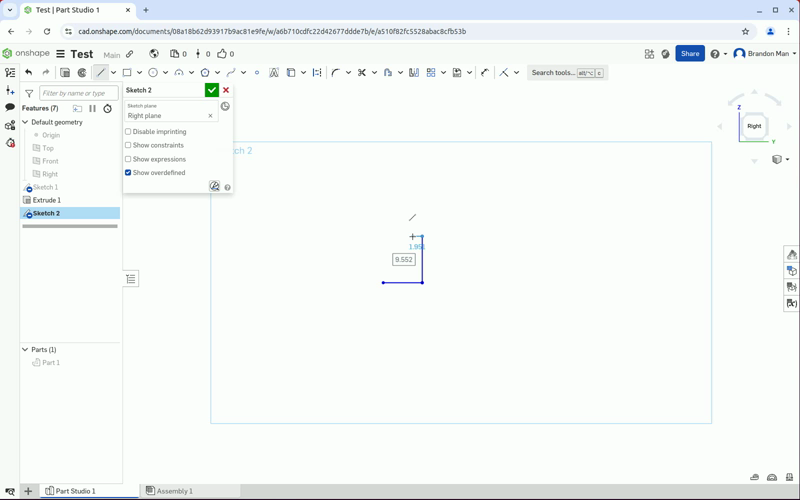
key_up(shift)
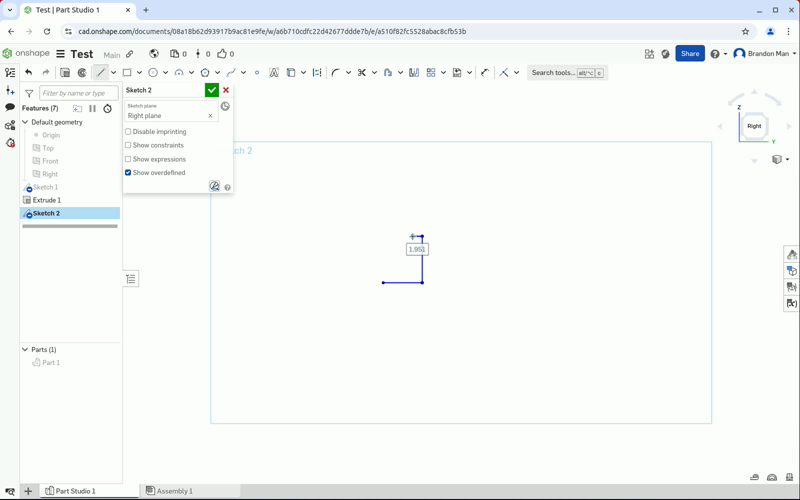
key(esc)
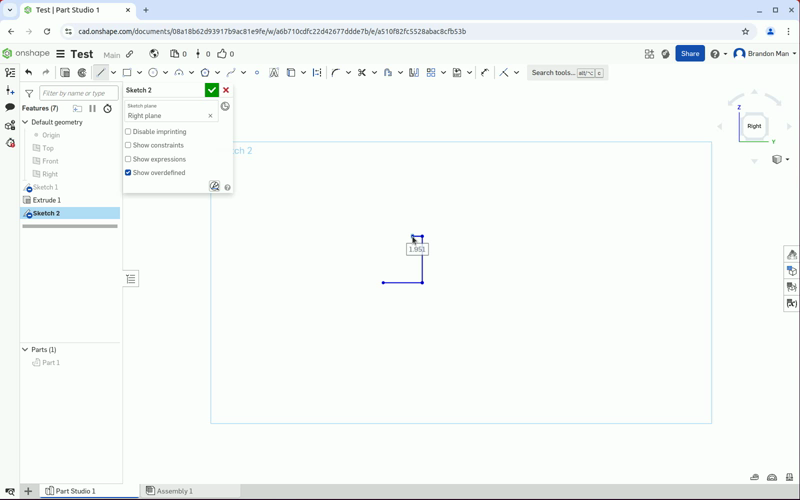
key(a)
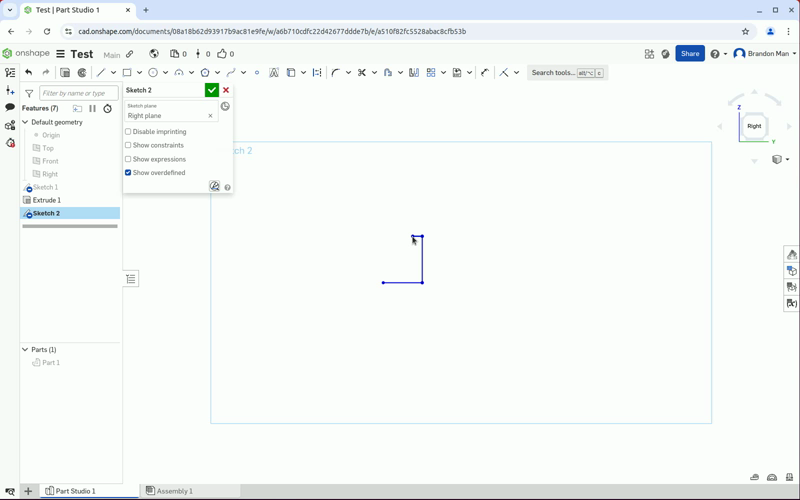
mouse_move(412, 236)
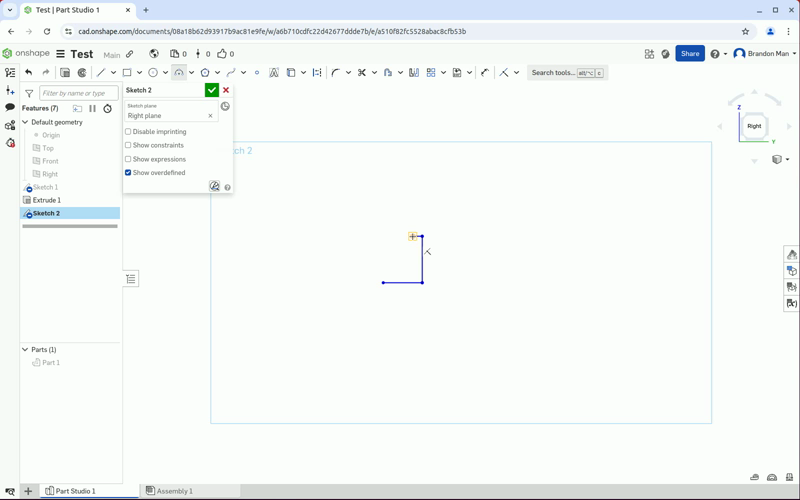
click(412, 236)
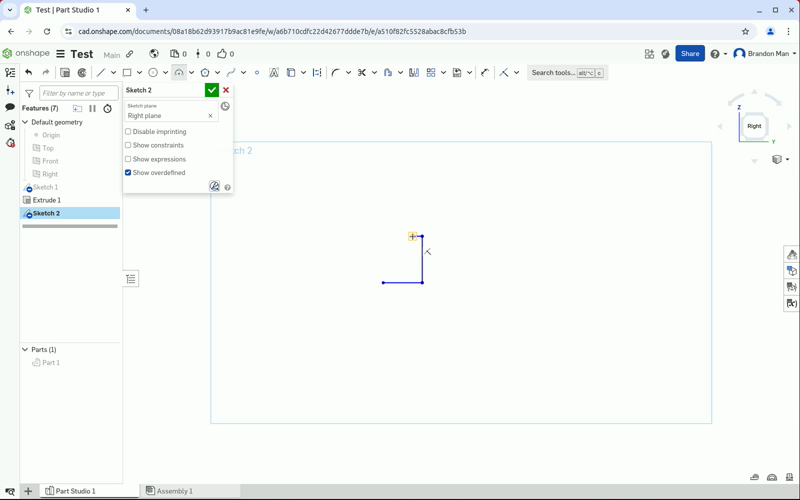
key_down(shift)
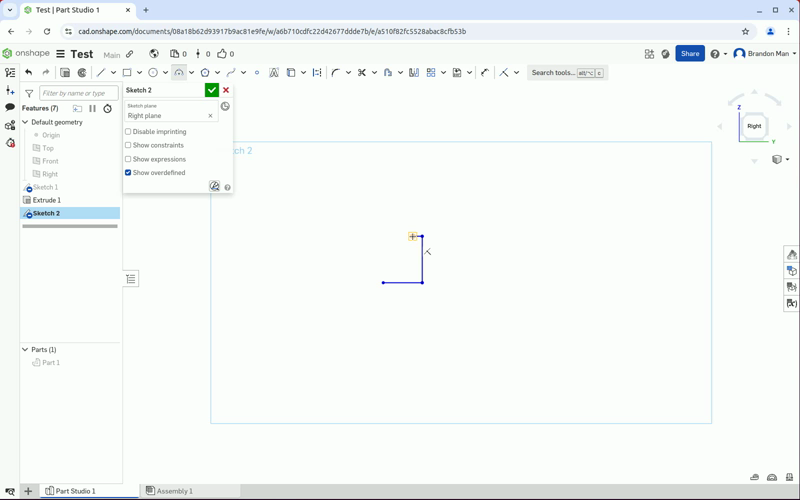
mouse_move(392, 236)
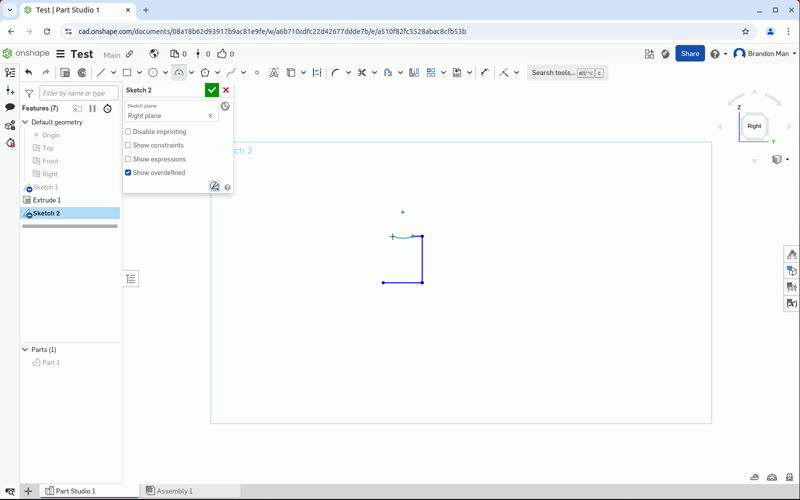
click(392, 236)
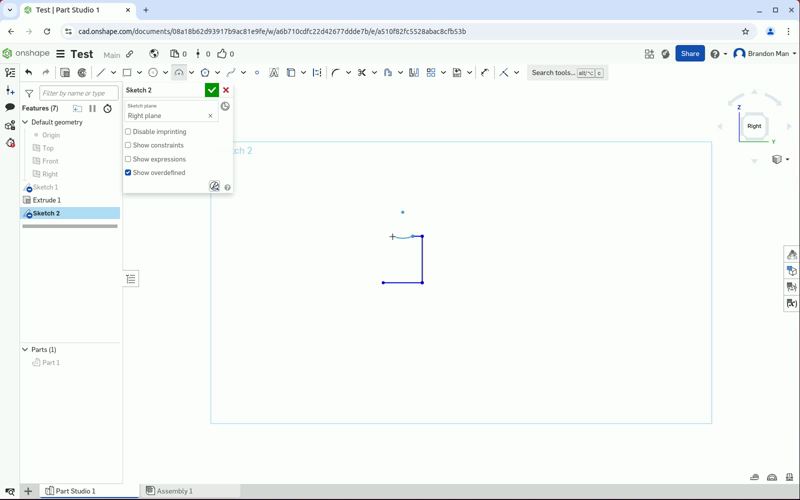
mouse_move(402, 246)
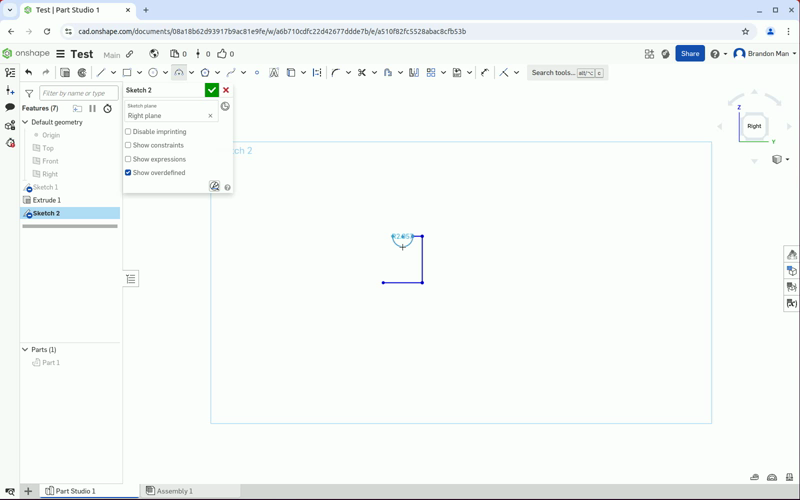
click(402, 246)
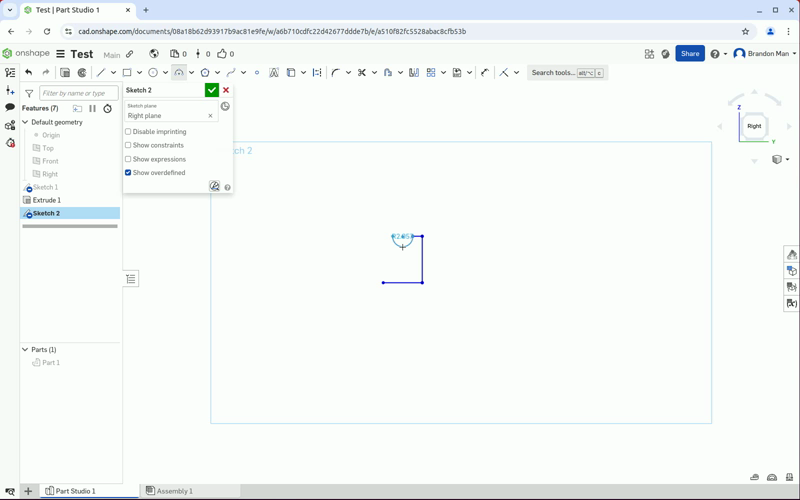
key_up(shift)
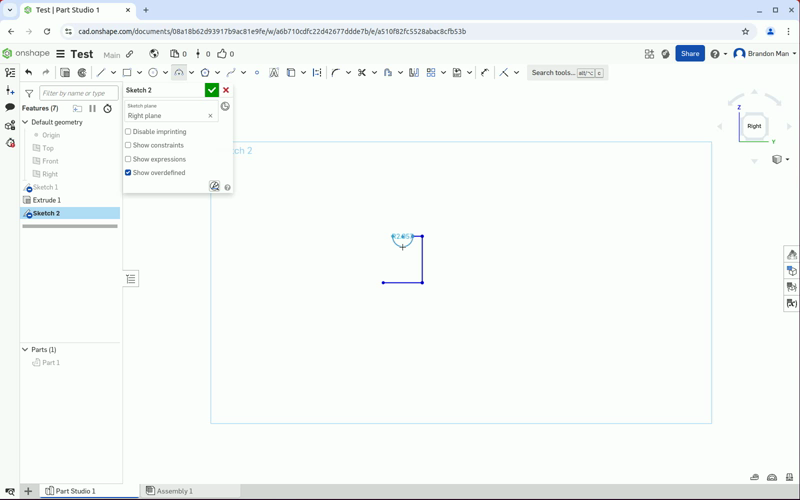
key(esc)
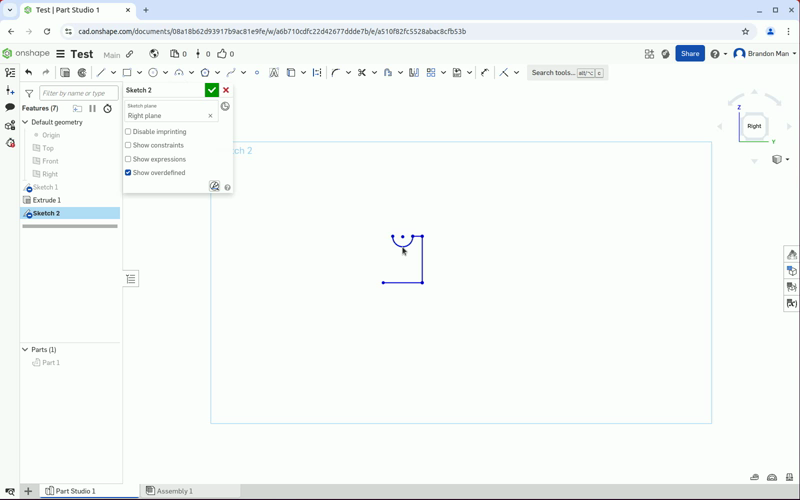
key(l)
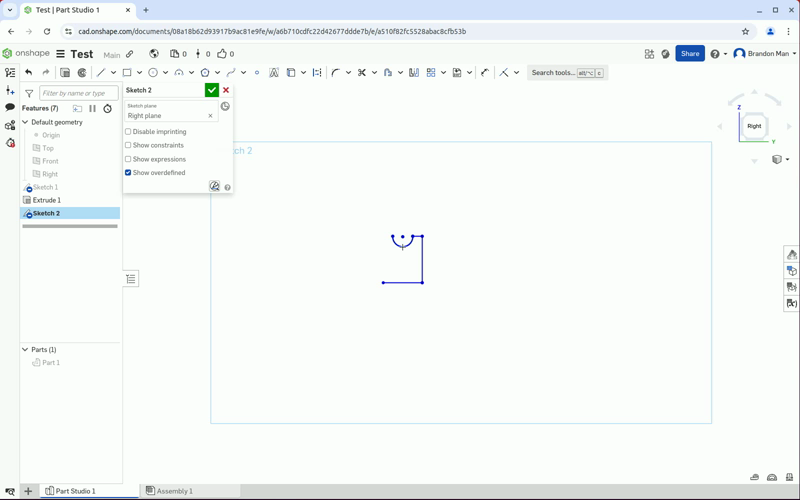
mouse_move(392, 236)
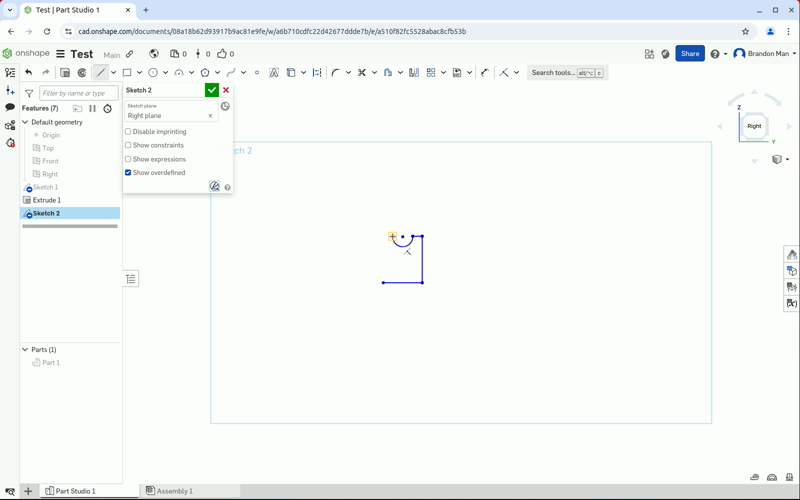
click(392, 236)
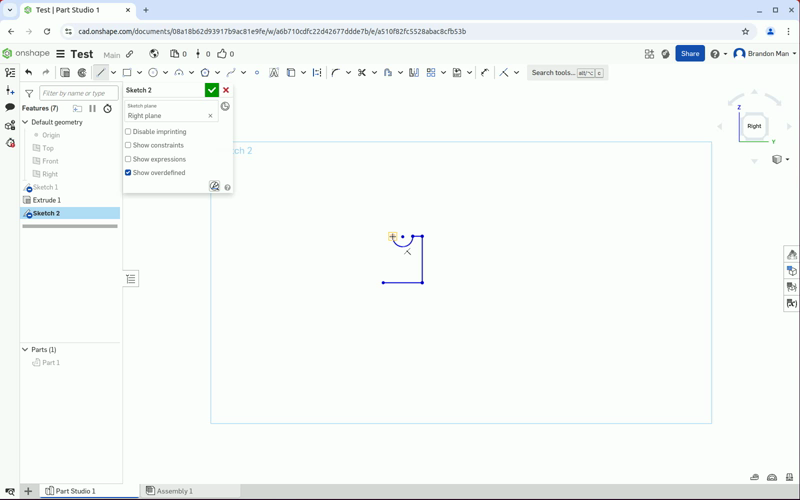
key_down(shift)
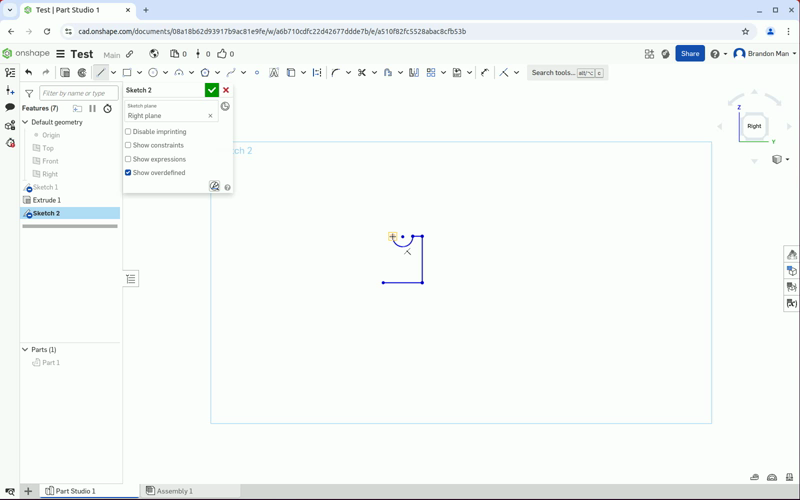
mouse_move(422, 236)
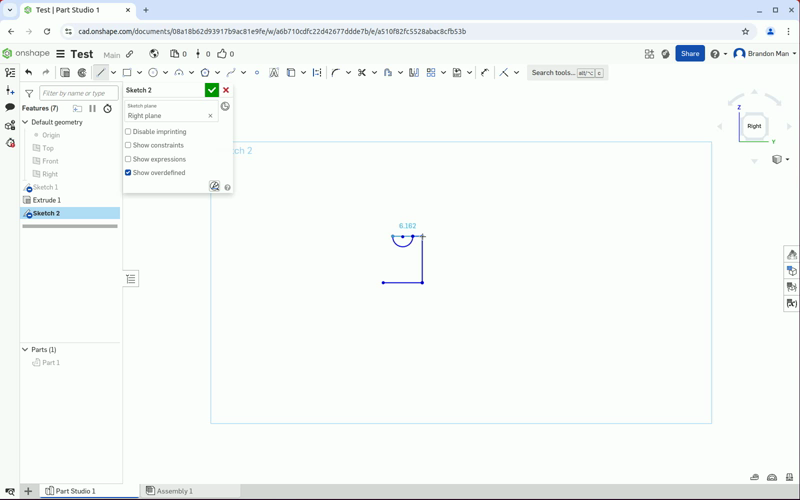
mouse_move(383, 236)
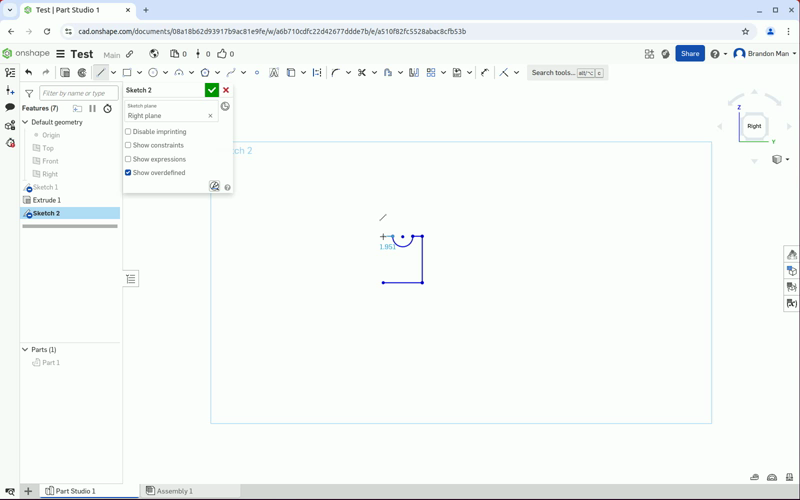
click(383, 236)
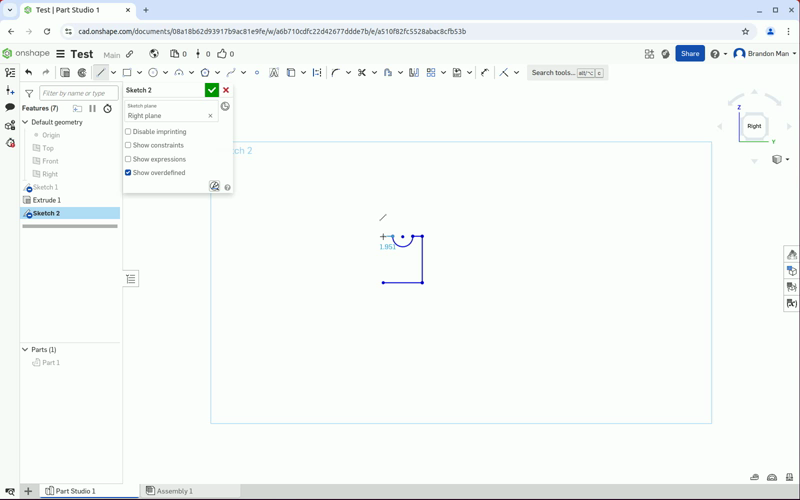
key_up(shift)
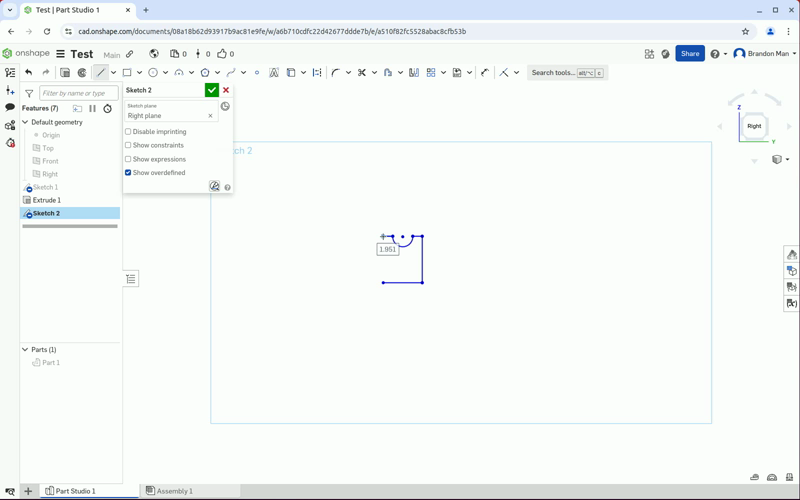
mouse_move(413, 236)
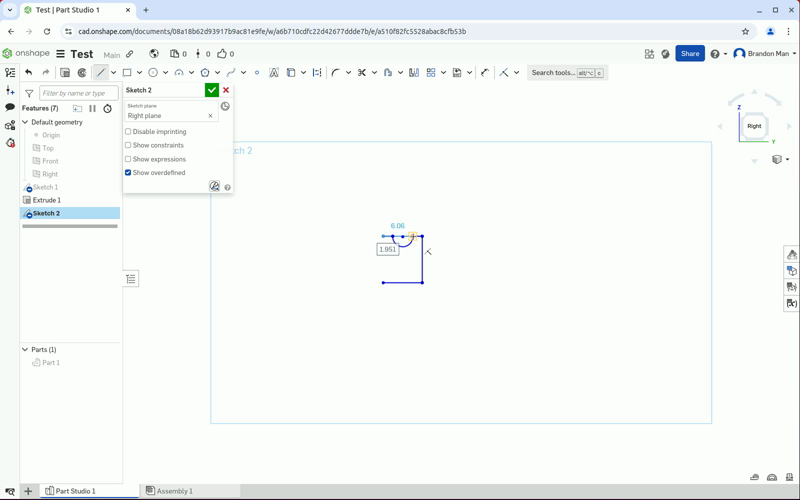
key_down(shift)
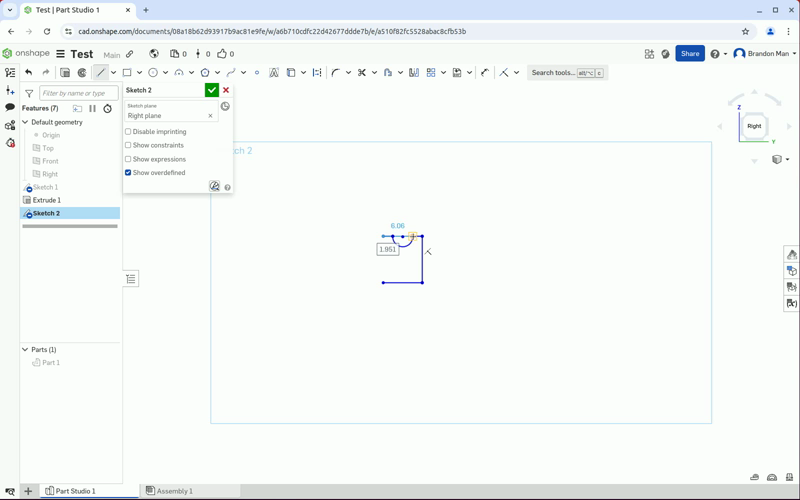
mouse_move(383, 282)
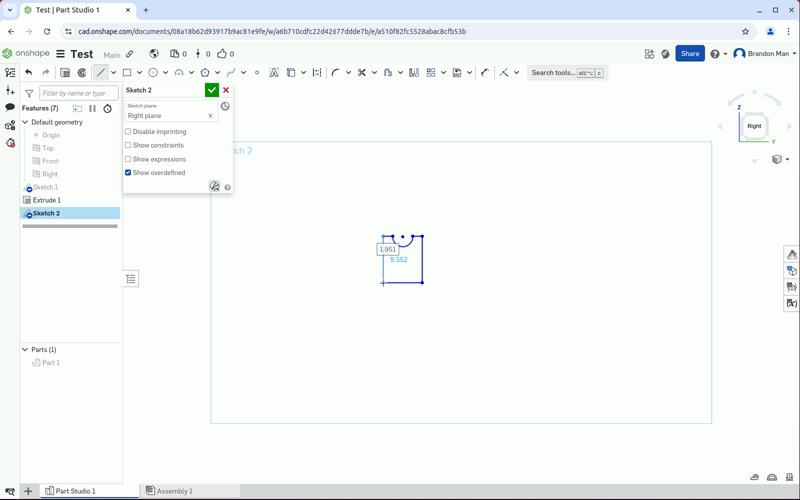
key_up(shift)
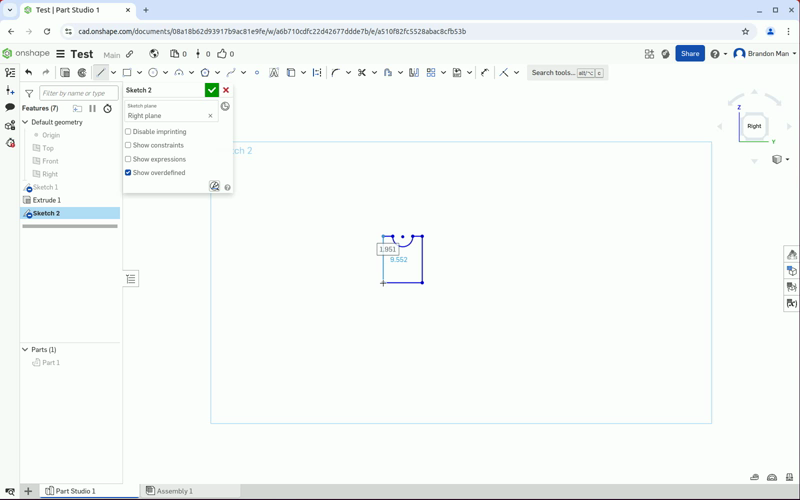
click(383, 282)
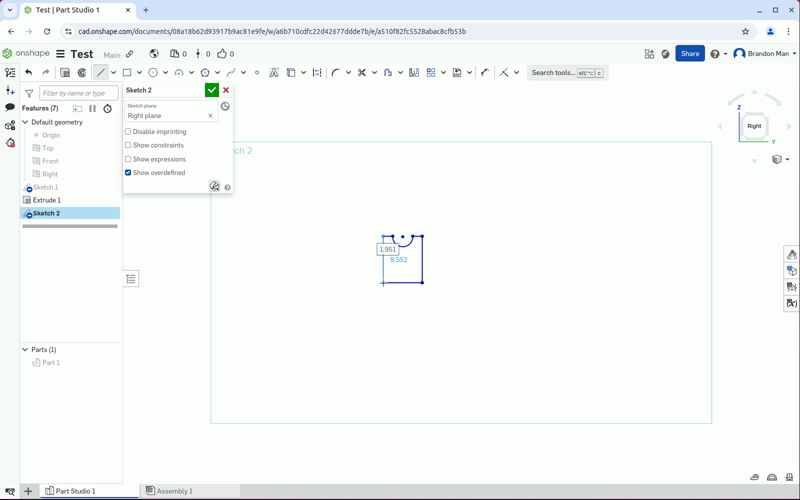
key(esc)
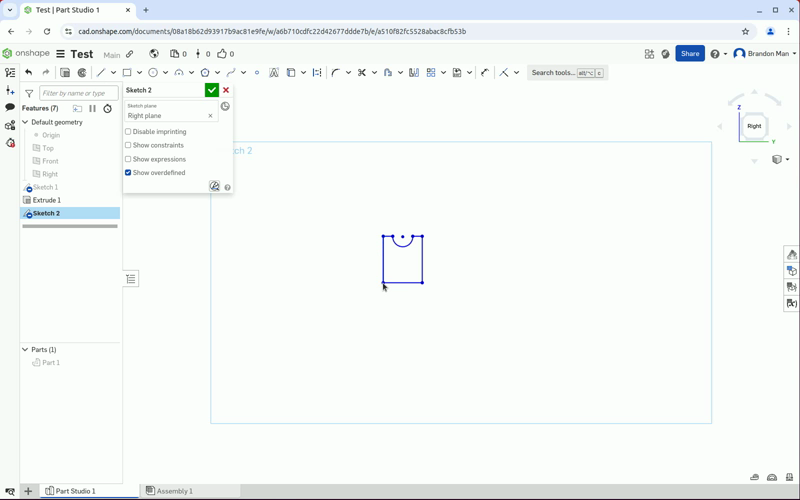
mouse_move(384, 276)
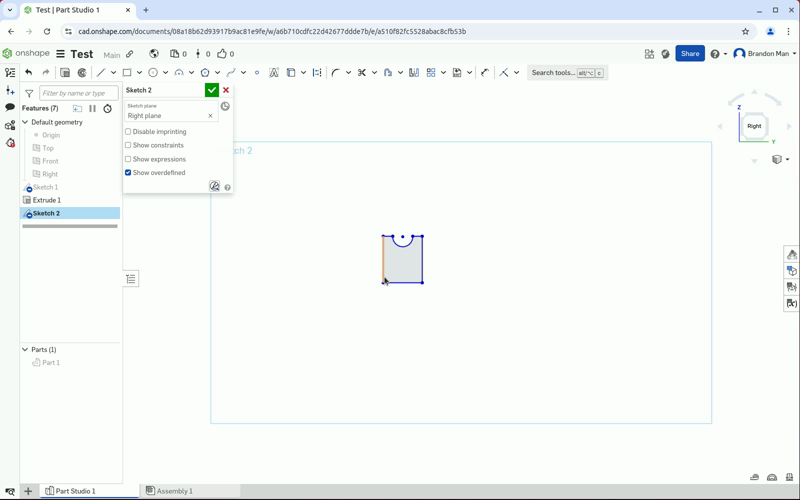
scroll(6)
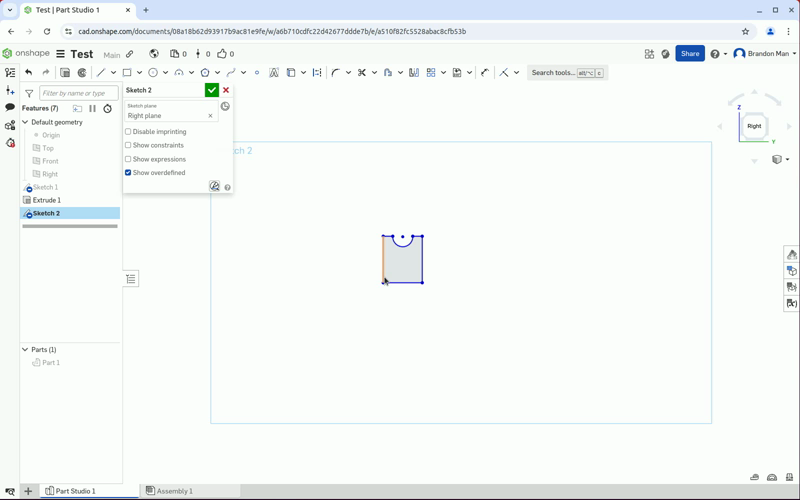
scroll(6)
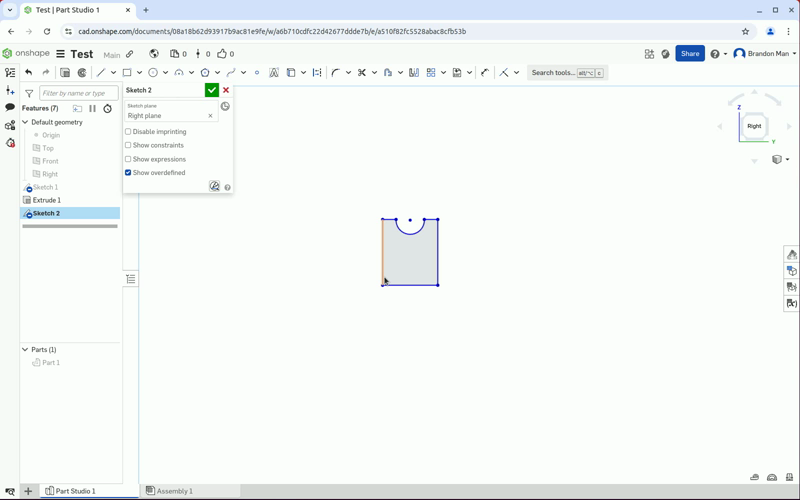
scroll(6)
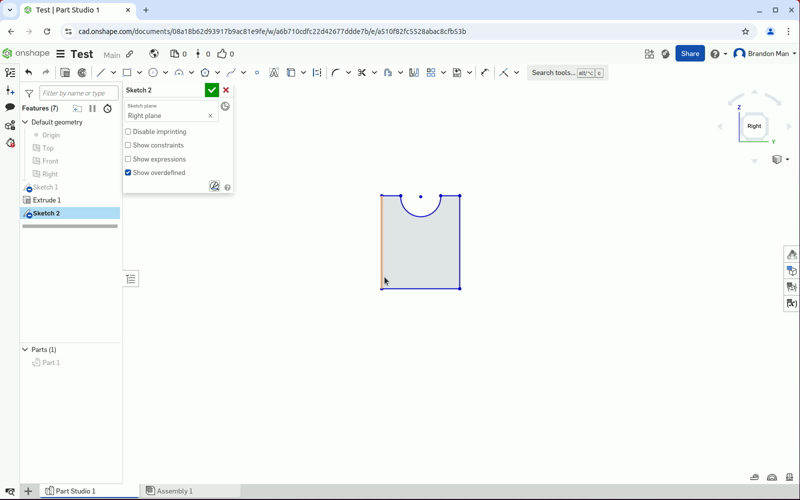
scroll(6)
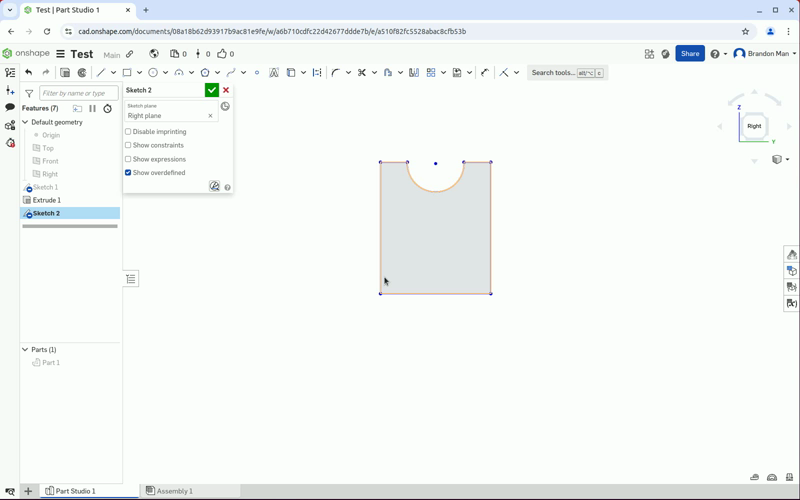
scroll(6)
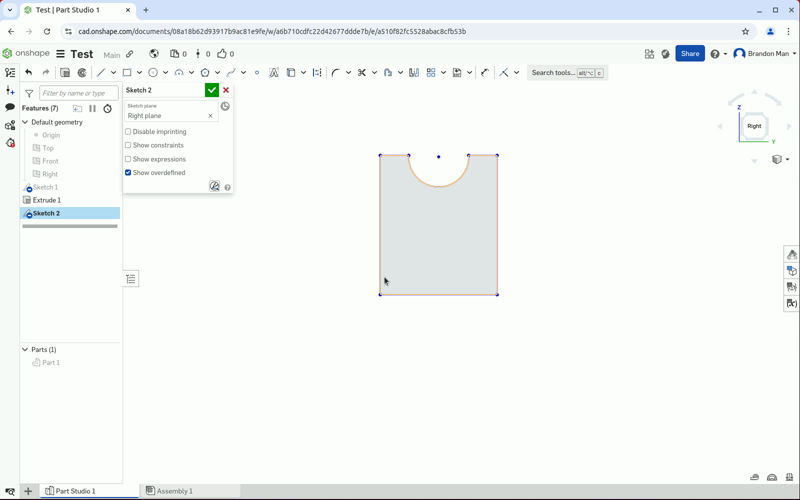
scroll(6)
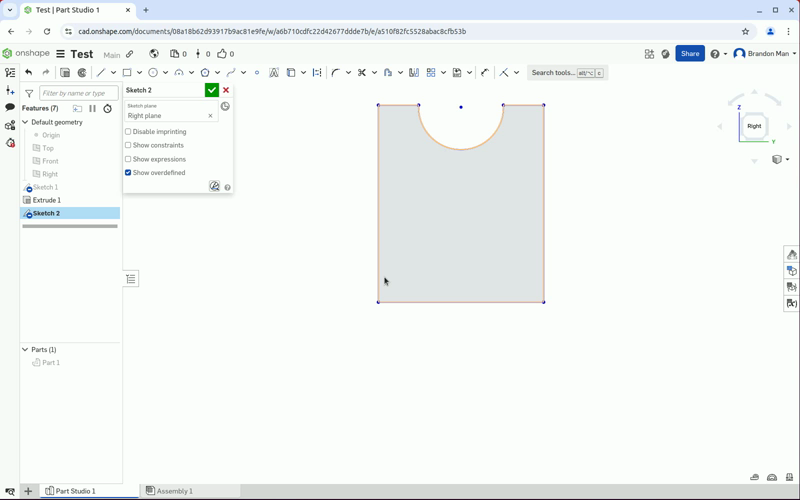
scroll(6)
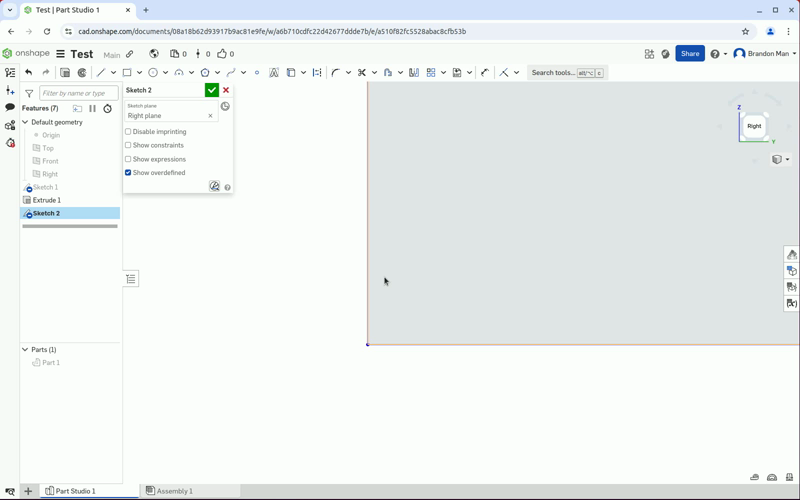
click(384, 276)
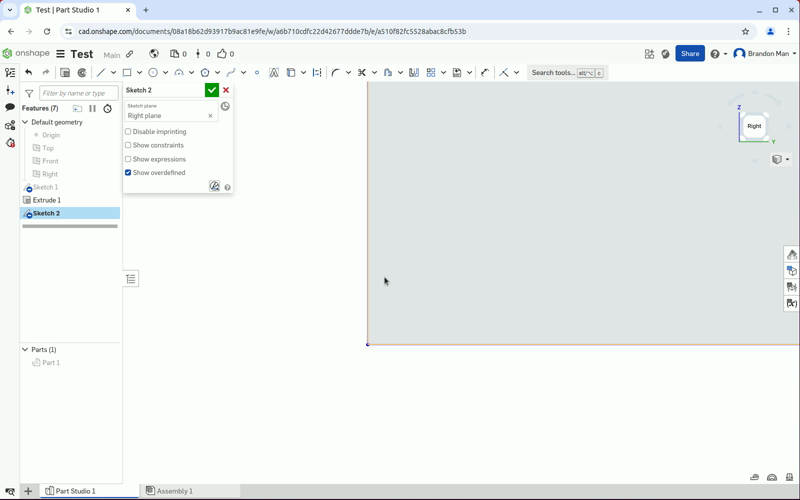
scroll(-6)
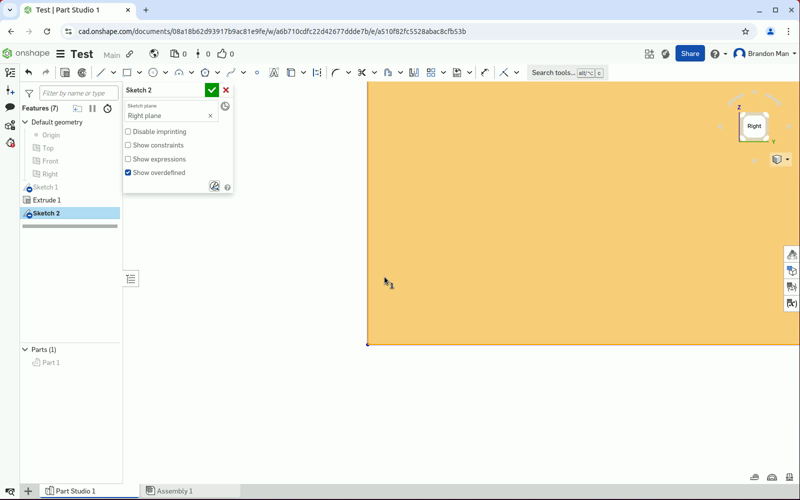
scroll(-6)
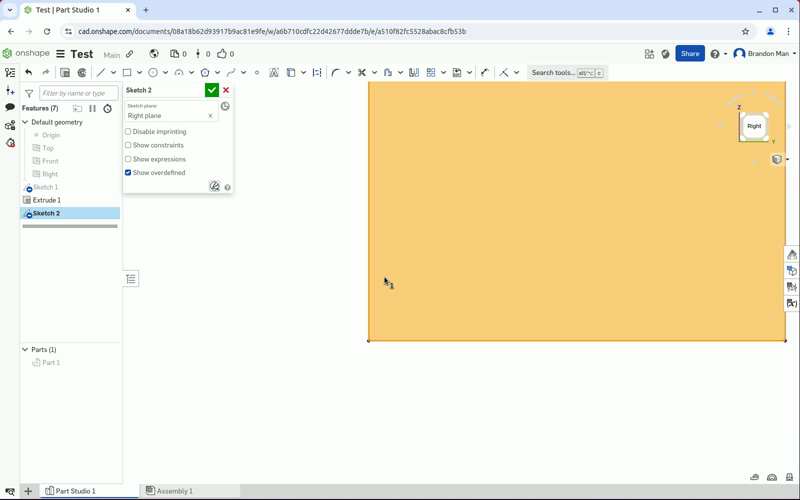
scroll(-6)
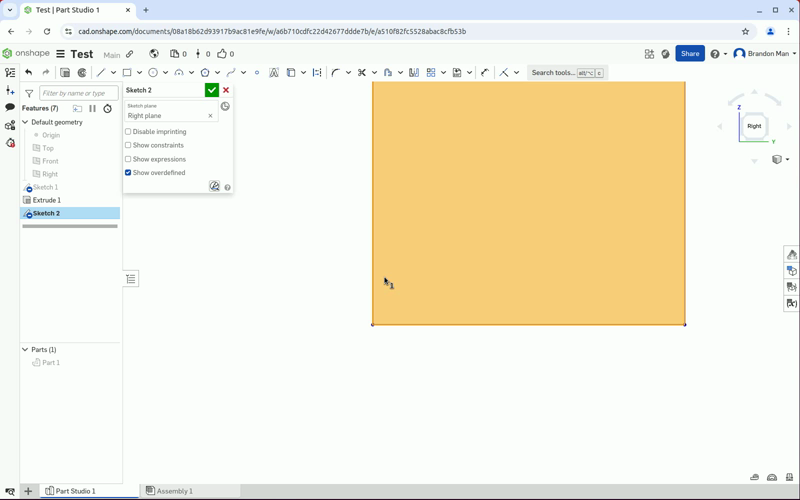
scroll(-6)
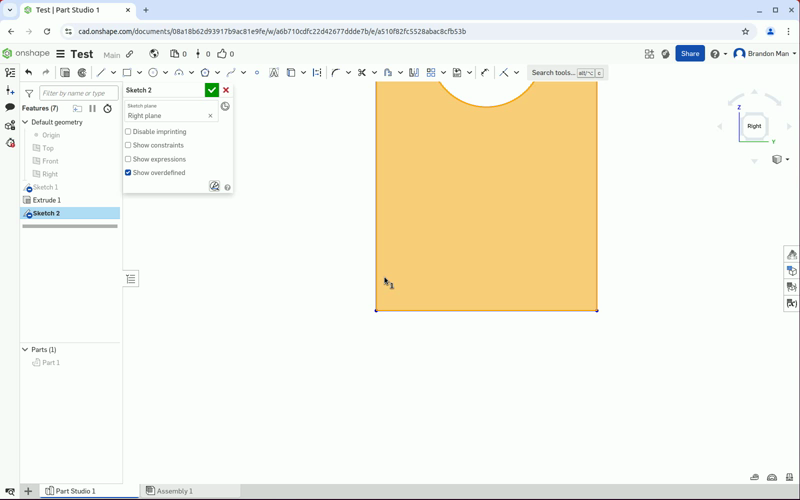
scroll(-6)
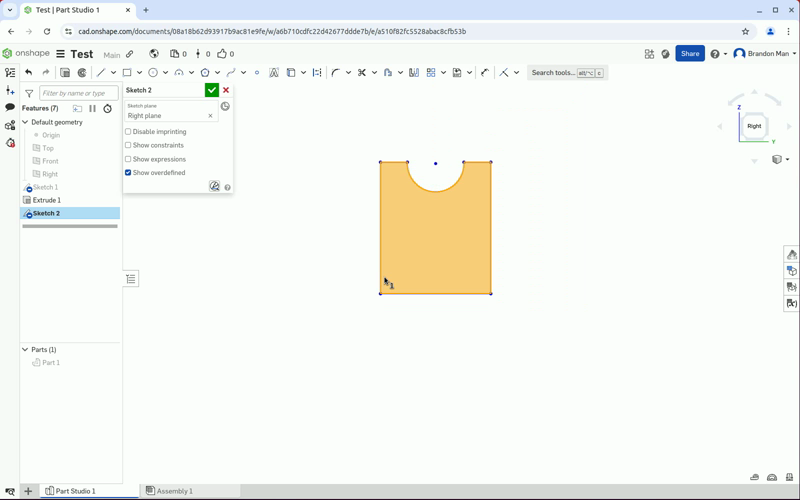
scroll(-6)
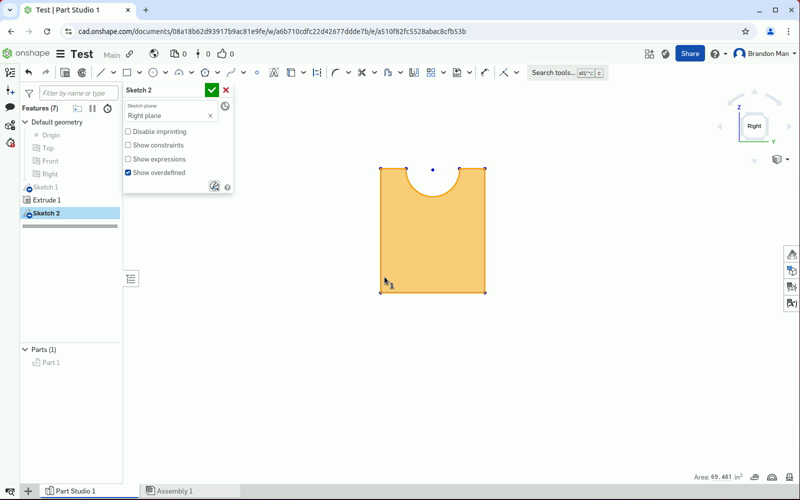
scroll(-6)
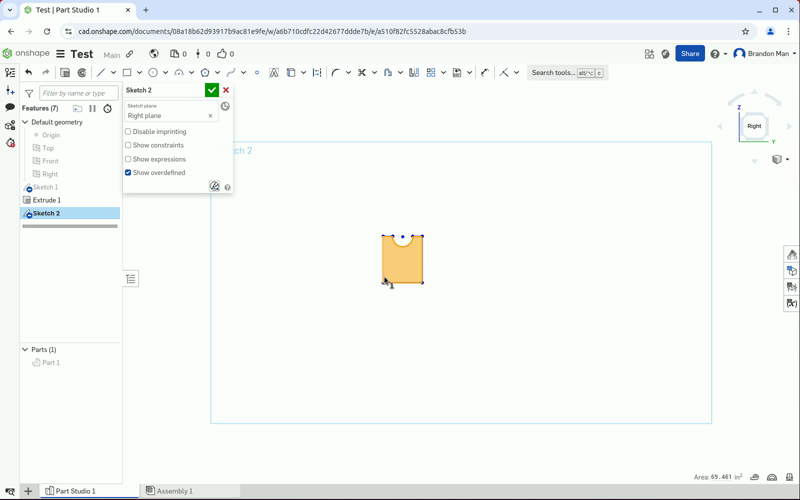
mouse_move(73, 352)
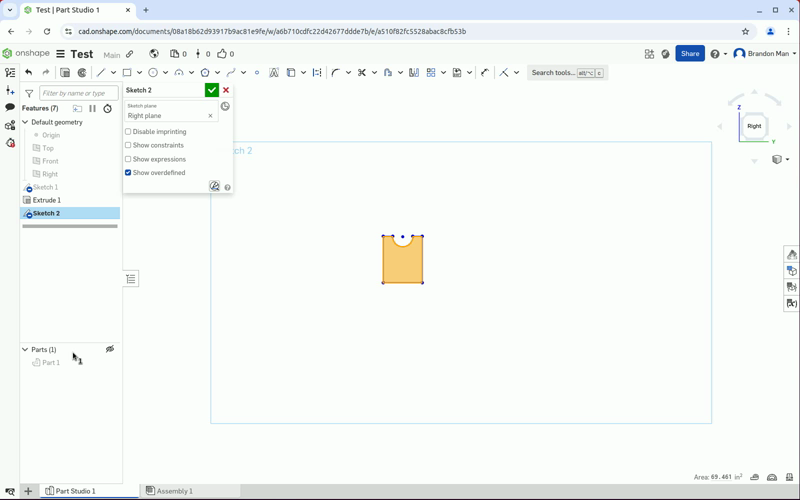
key(shift+y)
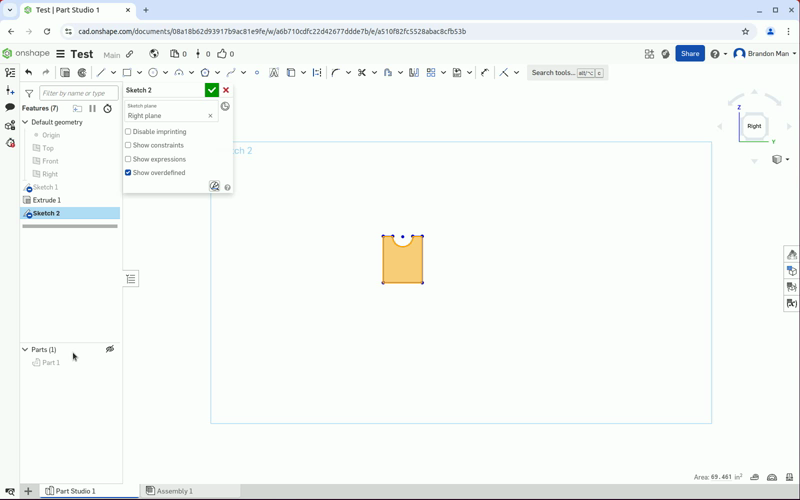
key(shift+e)
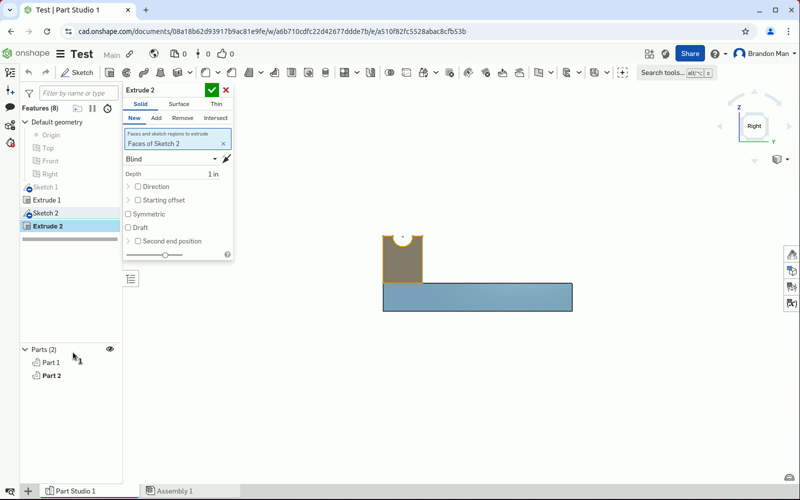
mouse_move(143, 106)
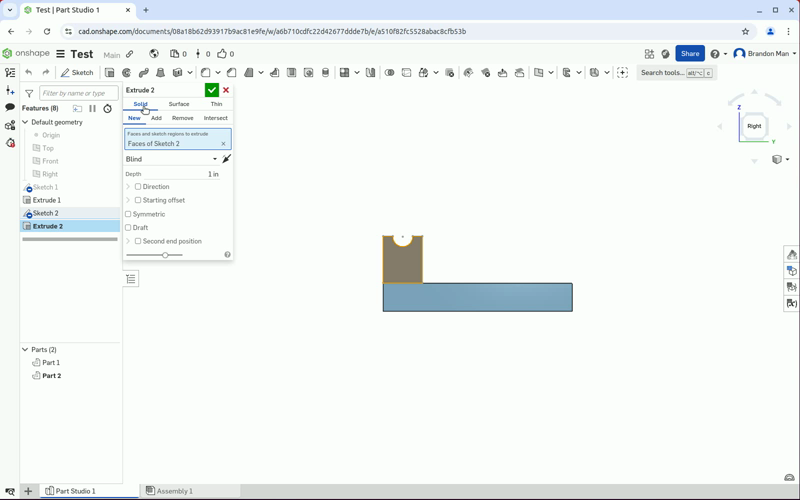
click(143, 106)
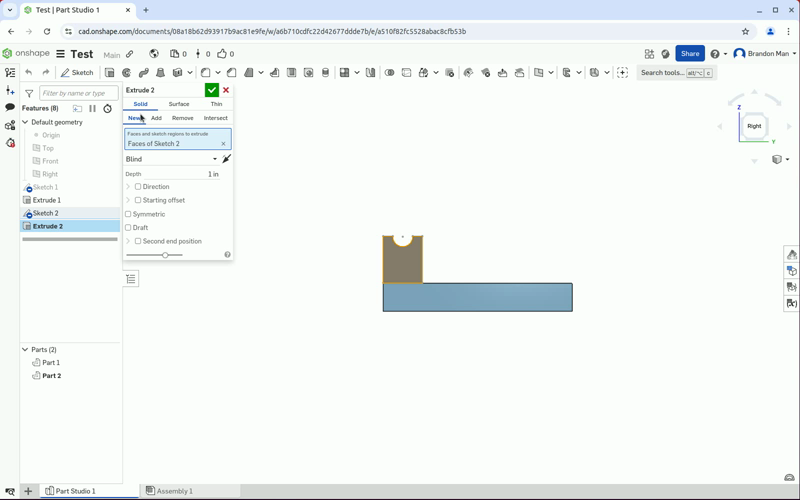
mouse_move(137, 120)
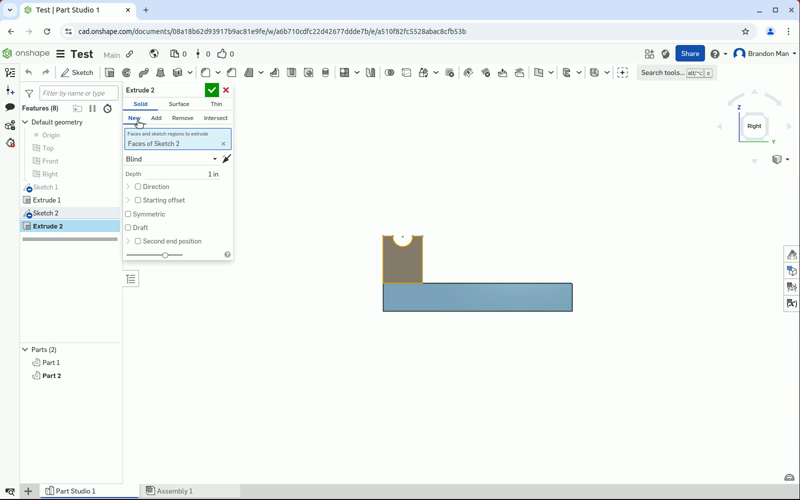
click(137, 120)
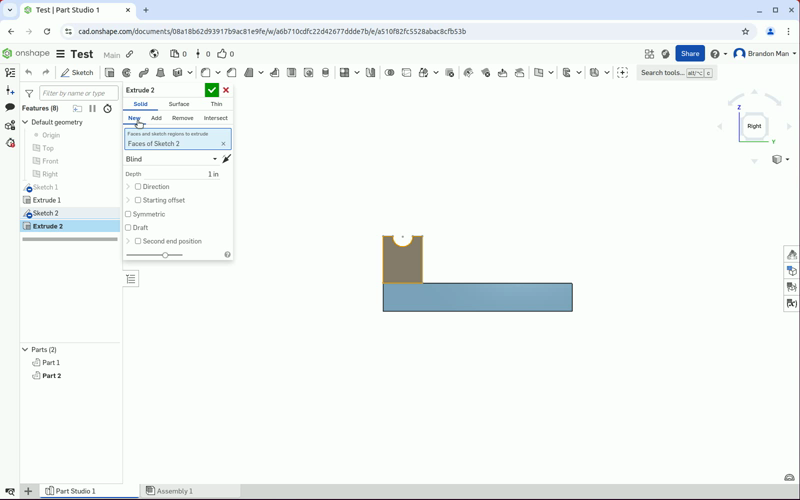
key(tab, 4)
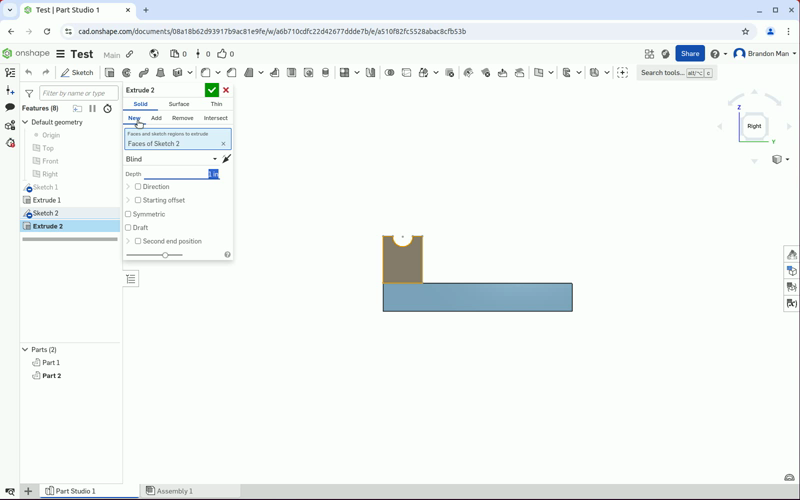
text(4.092)
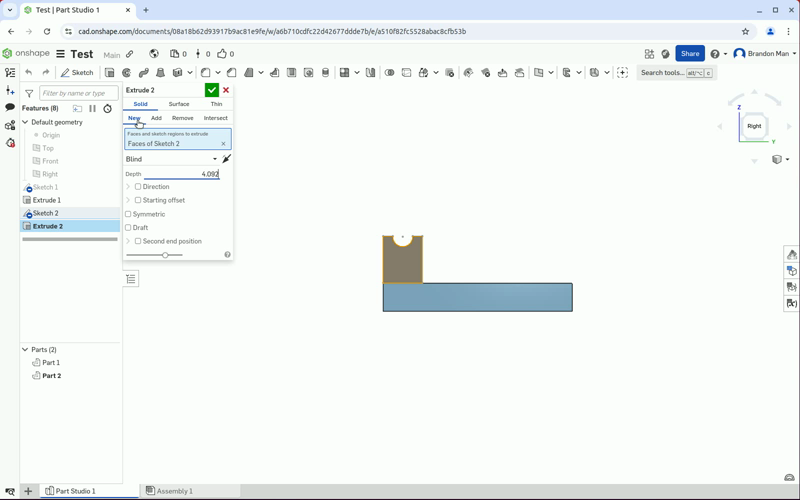
key(enter)
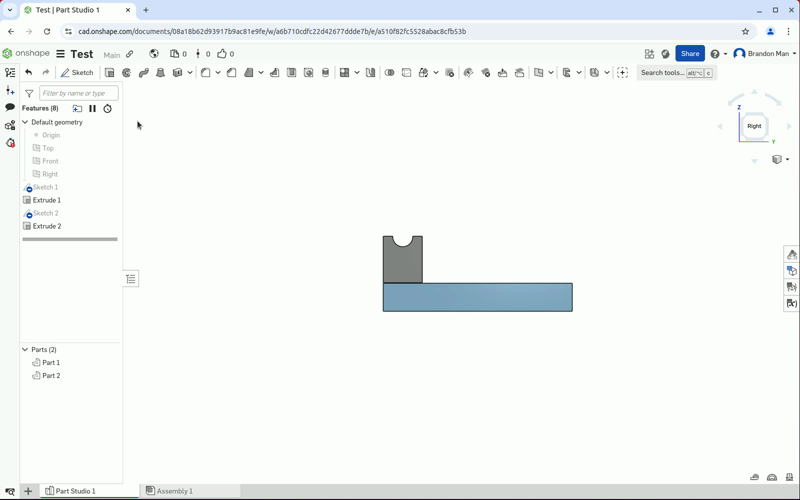
key(shift+h)
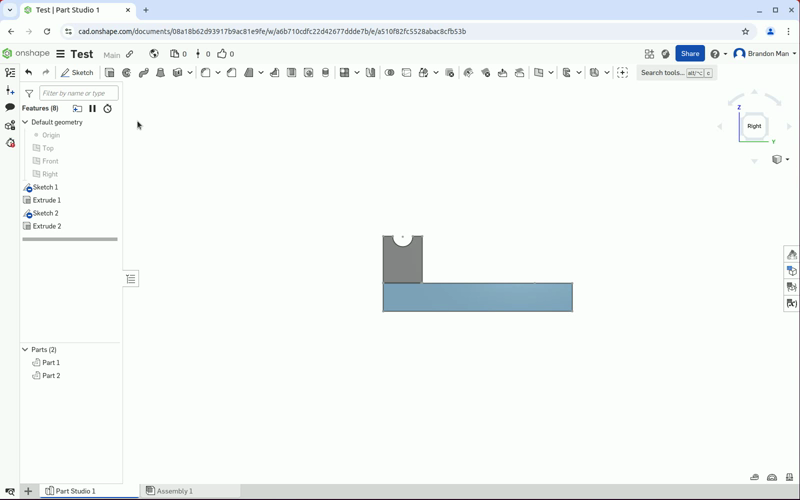
key(shift+h)
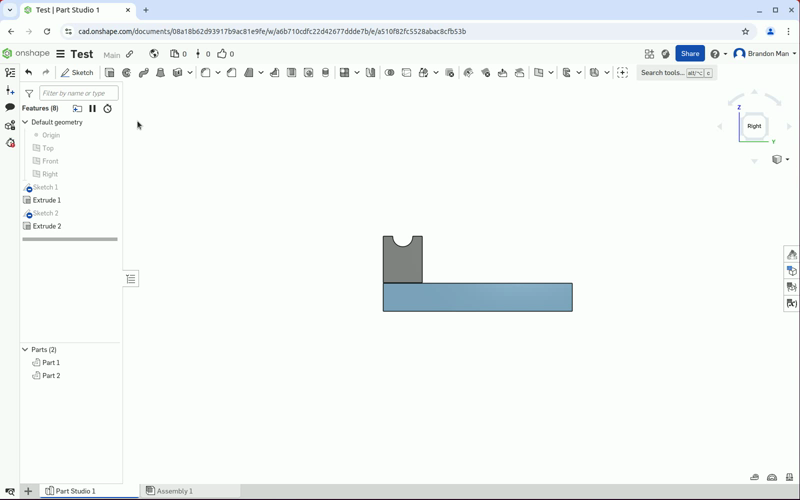
mouse_move(73, 189)
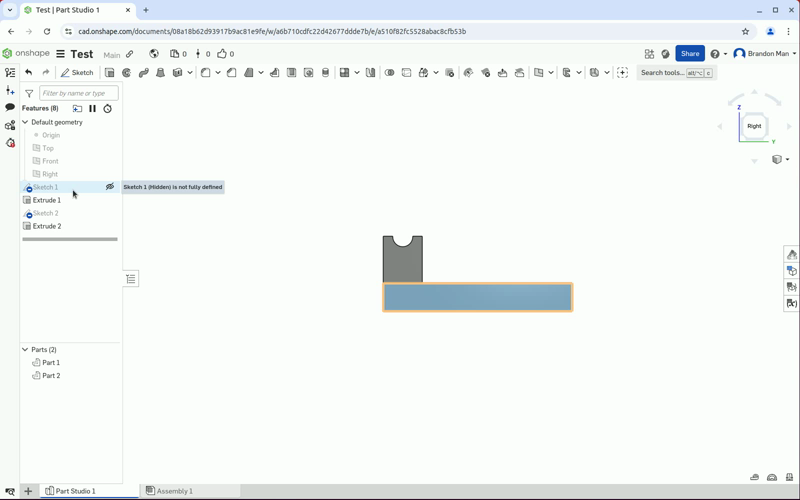
click(73, 189)
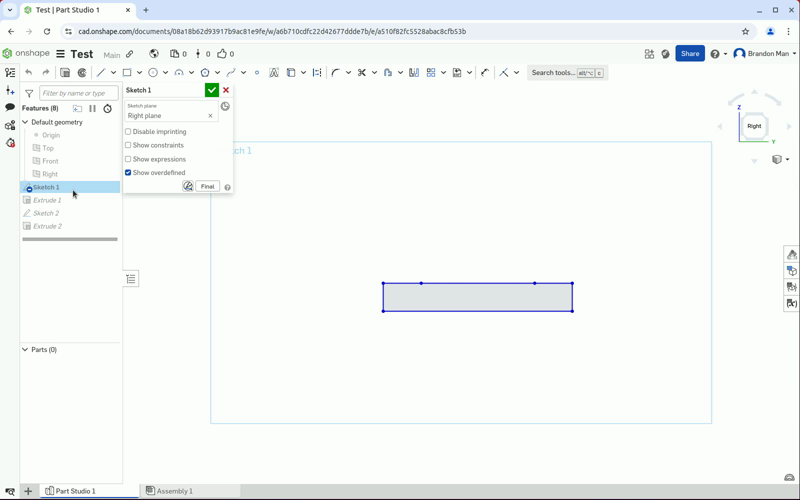
mouse_move(229, 92)
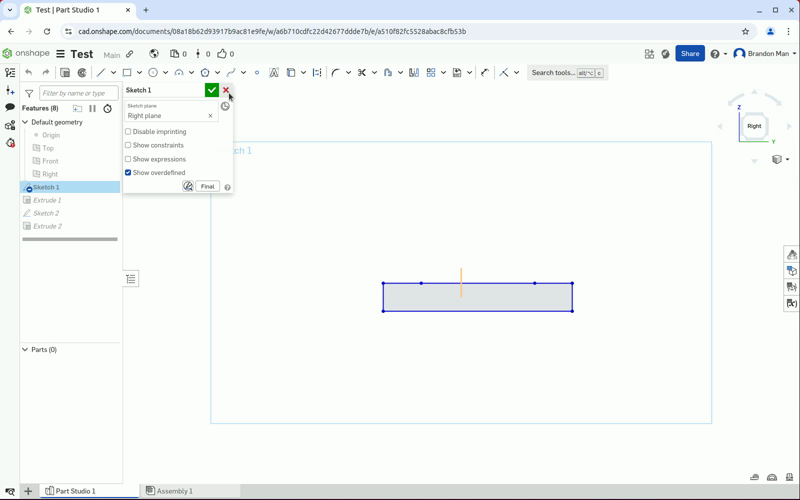
click(229, 92)
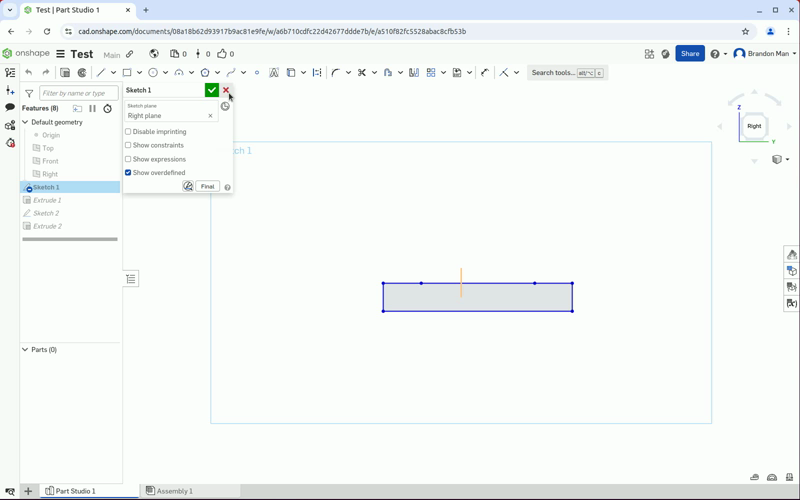
key(shift+s)
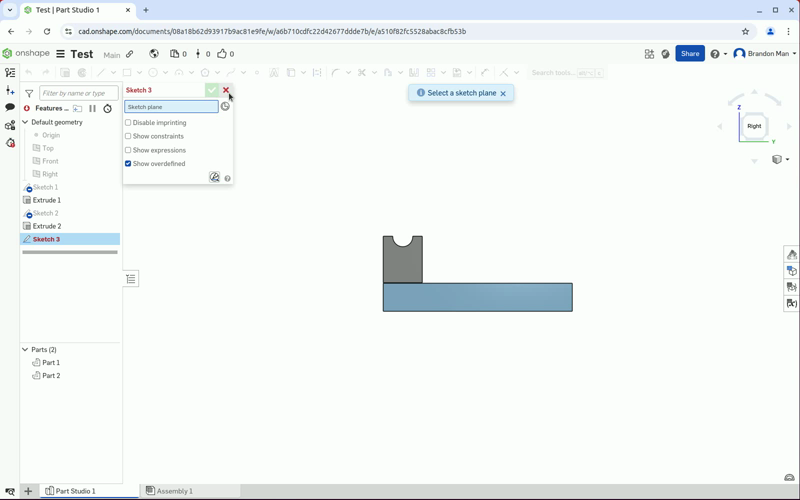
mouse_move(73, 176)
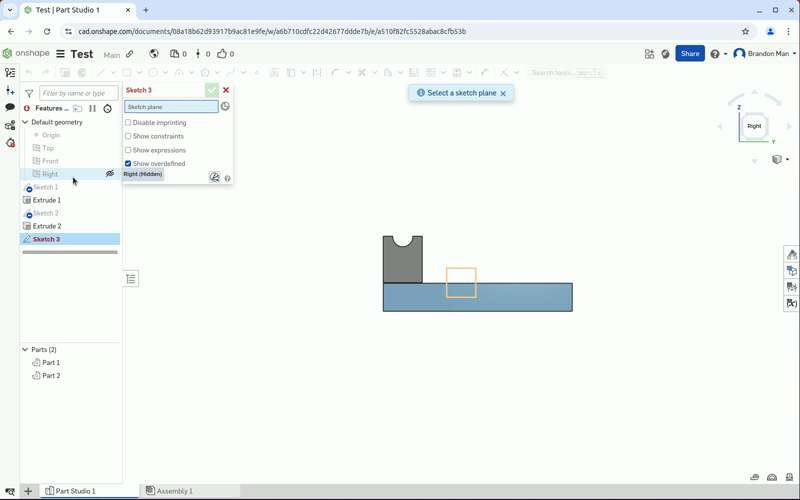
click(73, 176)
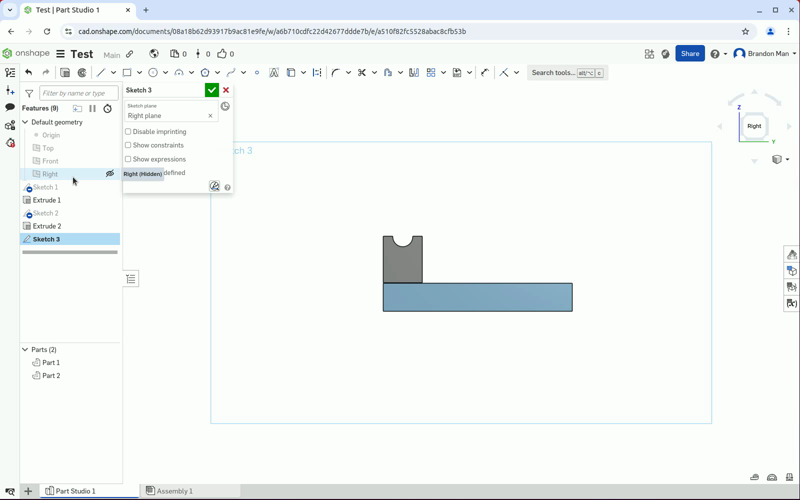
mouse_move(73, 352)
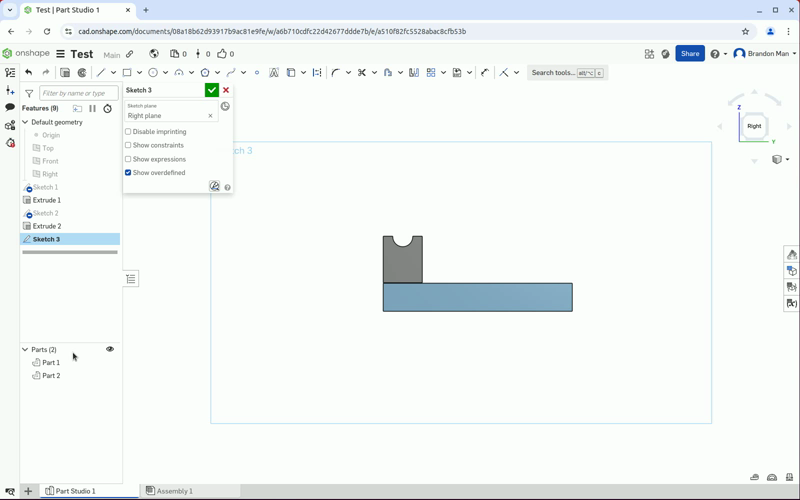
key(y)
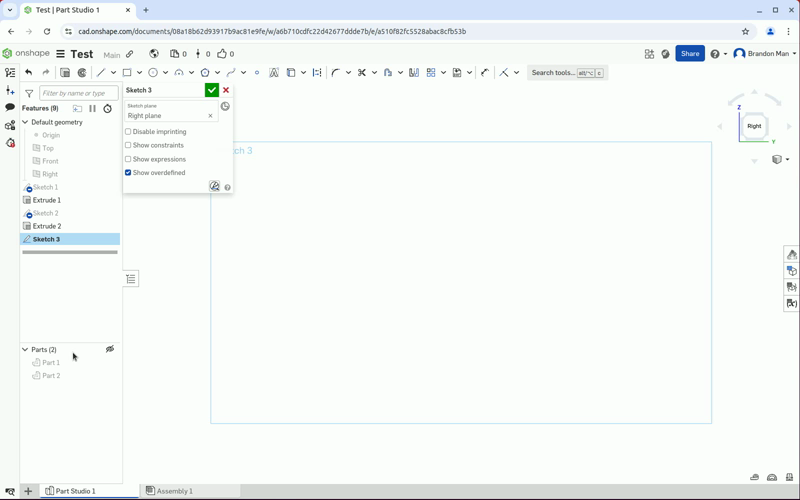
key(a)
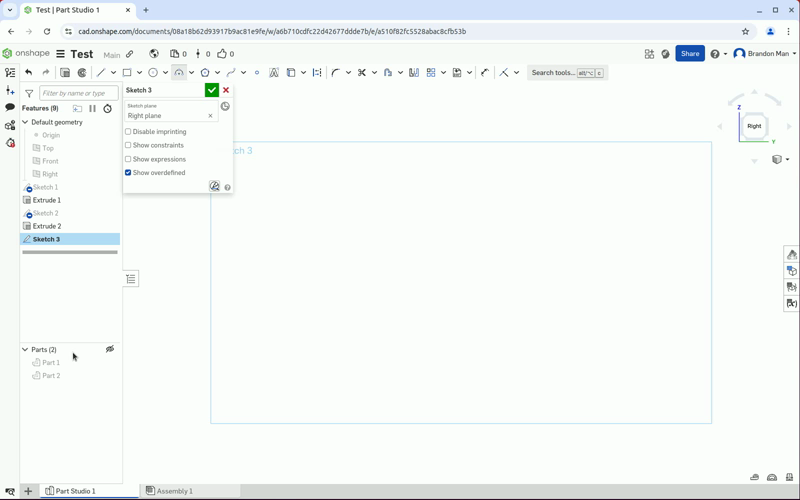
key_down(shift)
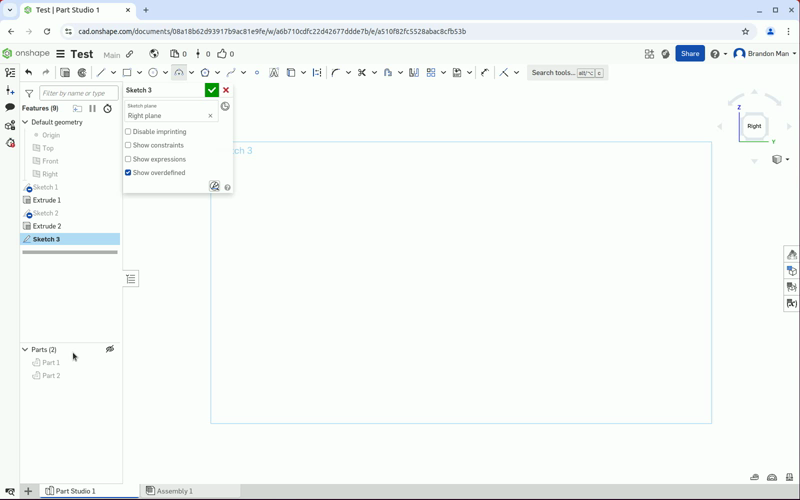
mouse_move(383, 237)
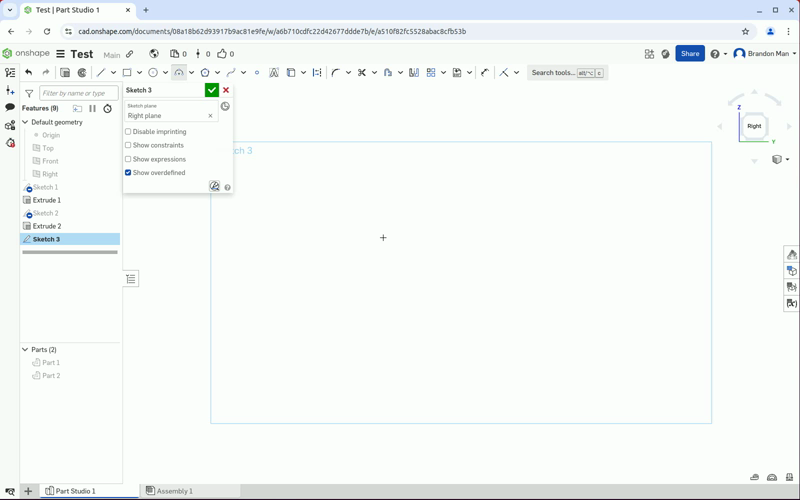
click(383, 237)
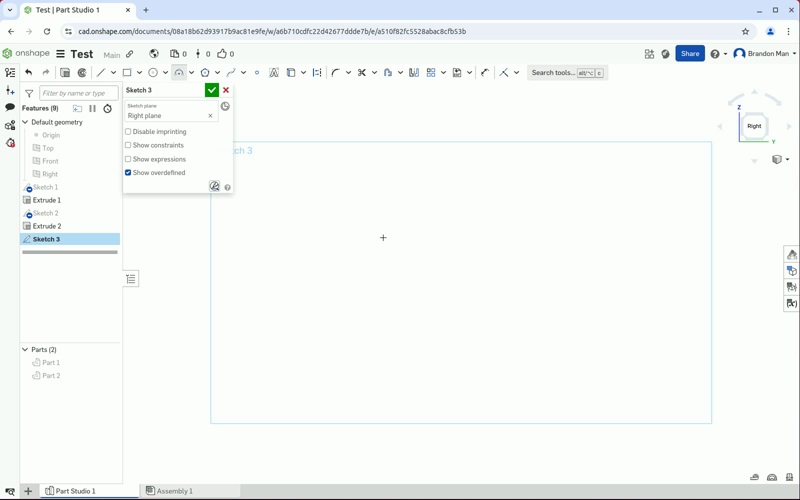
key_up(shift)
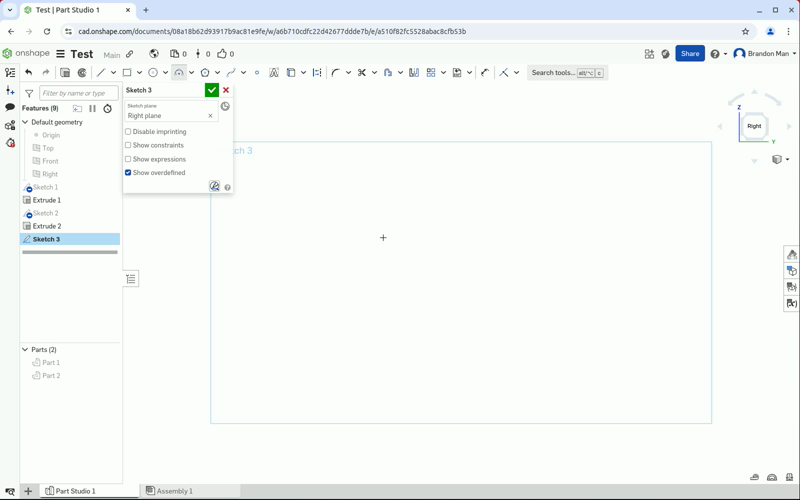
key_down(shift)
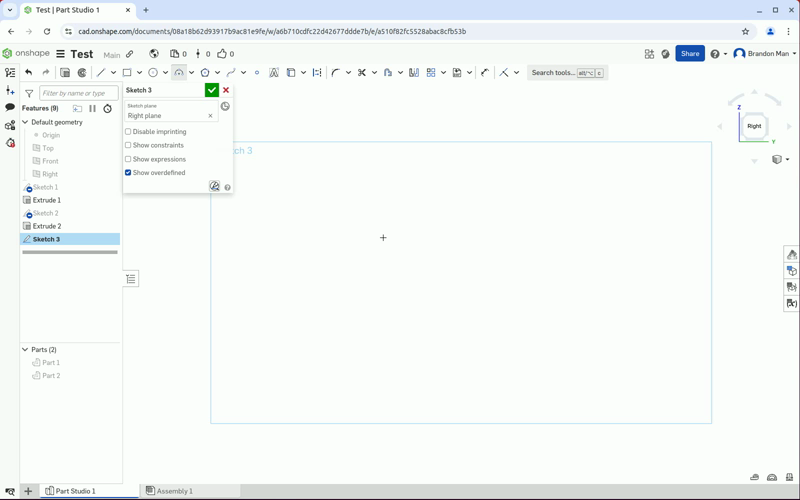
mouse_move(422, 237)
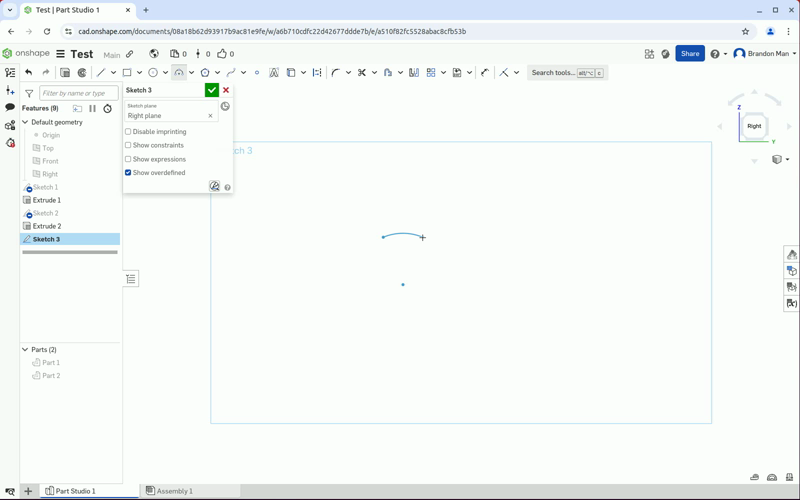
click(422, 237)
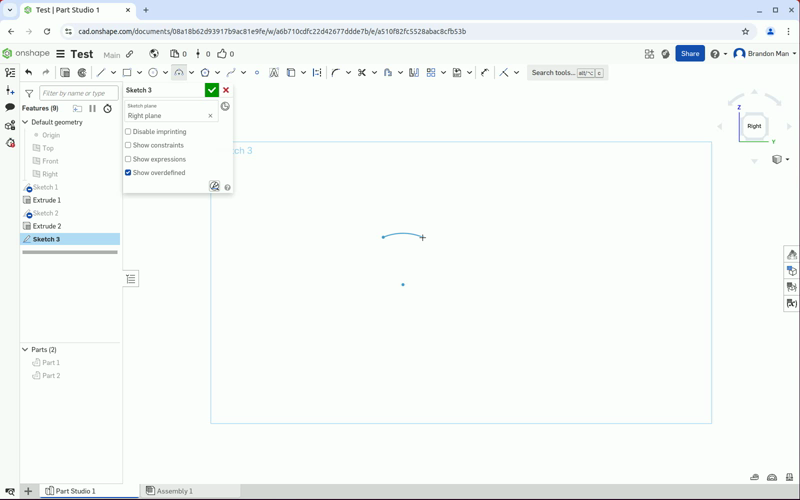
mouse_move(403, 256)
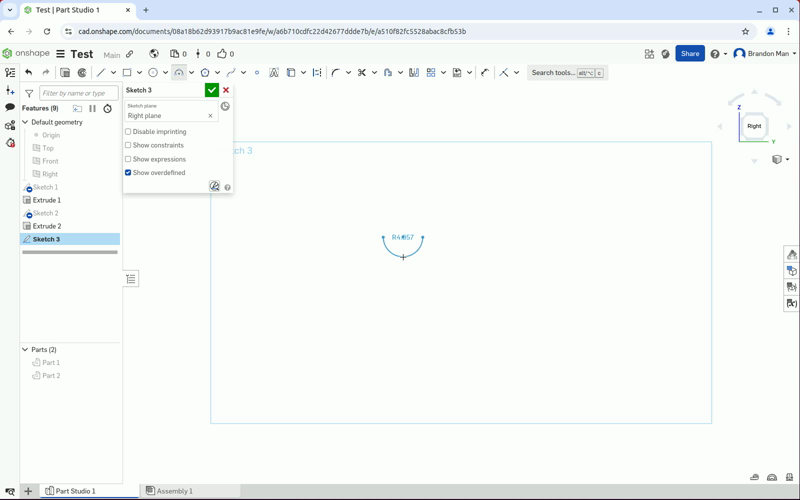
click(403, 256)
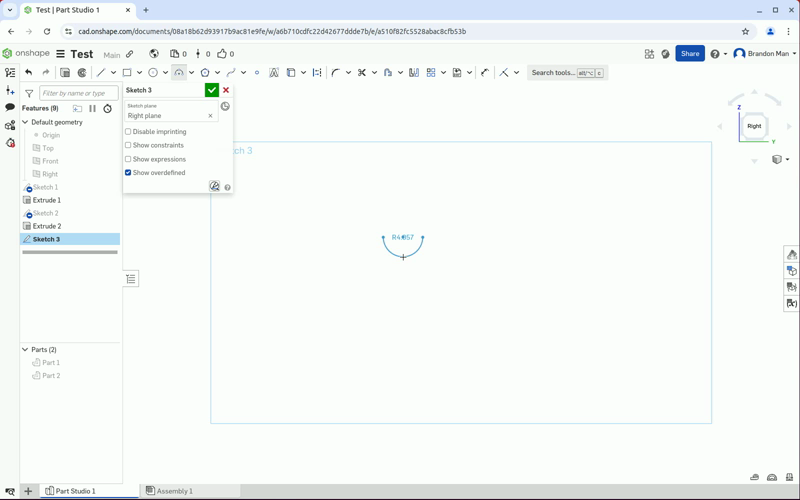
key_up(shift)
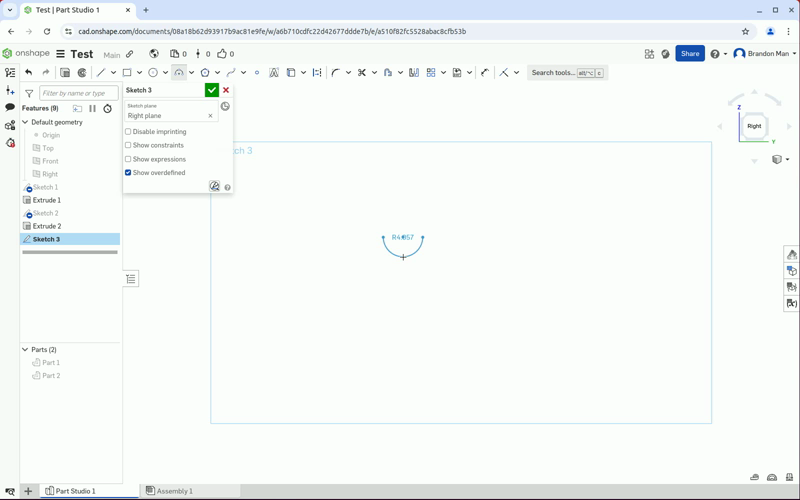
key(esc)
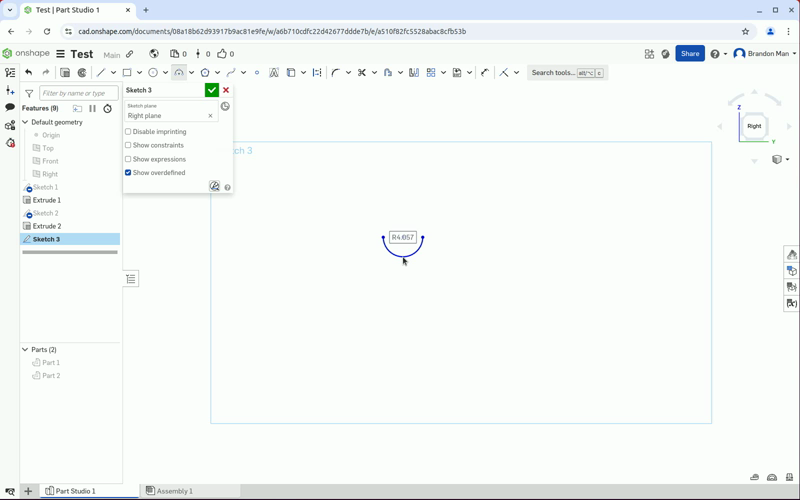
key(l)
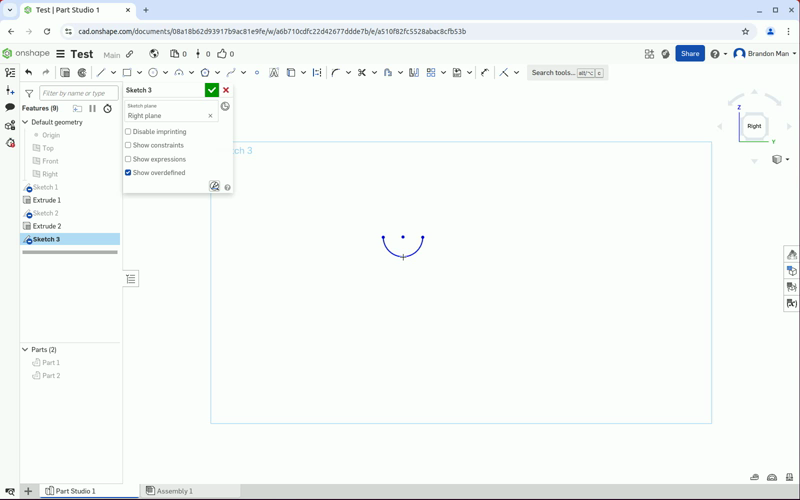
mouse_move(422, 237)
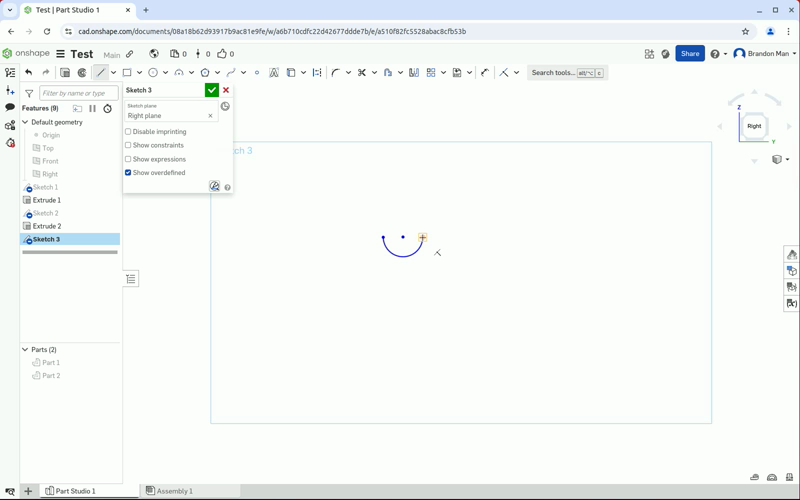
click(422, 237)
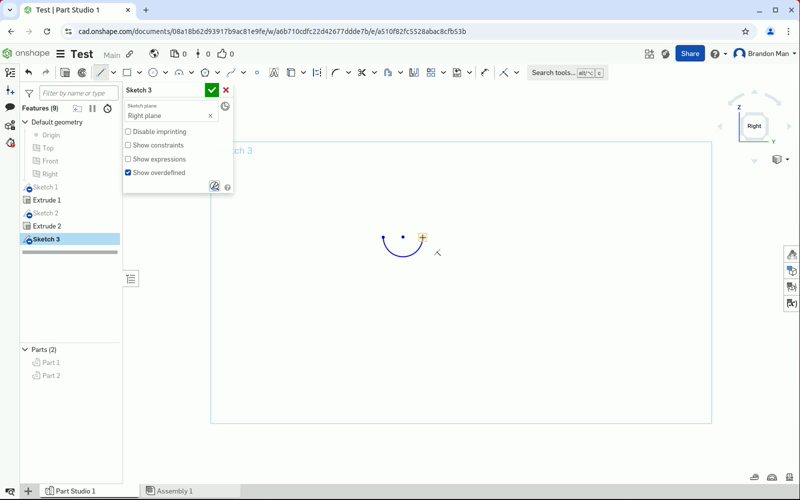
key_down(shift)
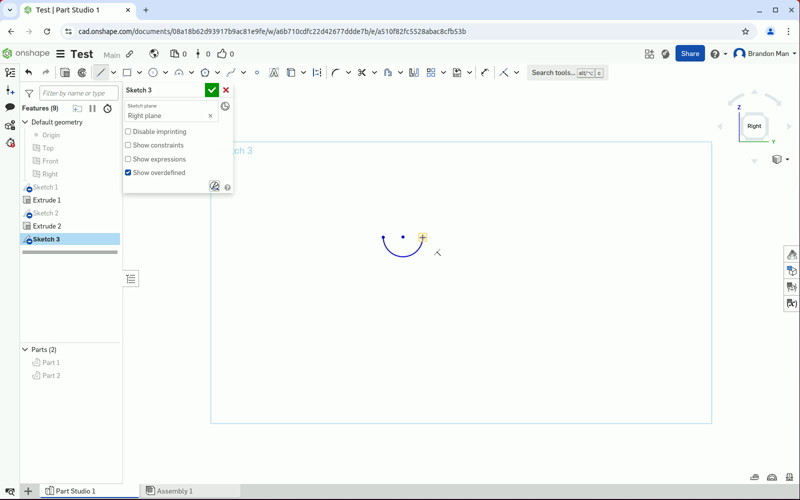
mouse_move(452, 237)
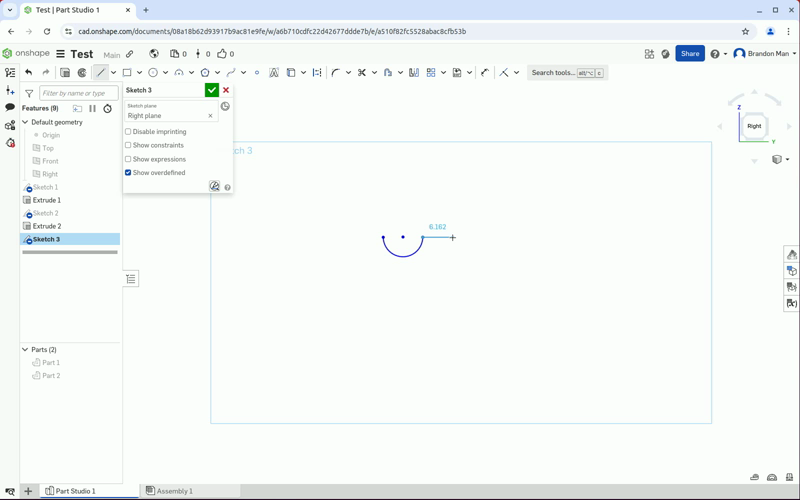
mouse_move(413, 237)
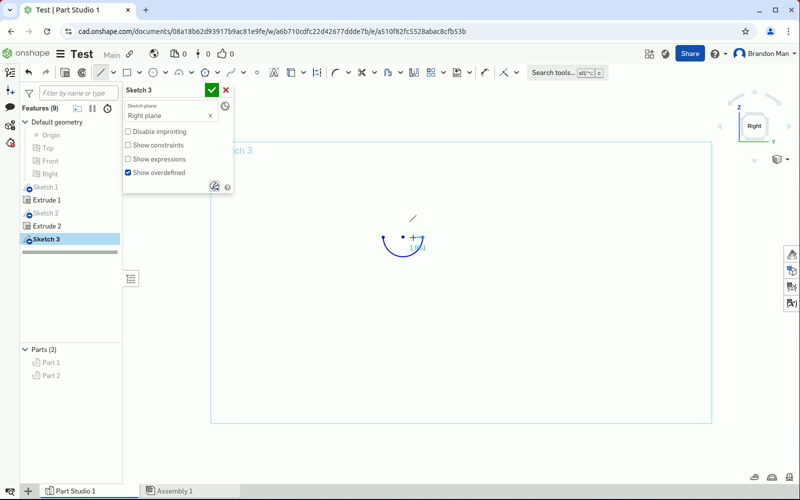
click(413, 237)
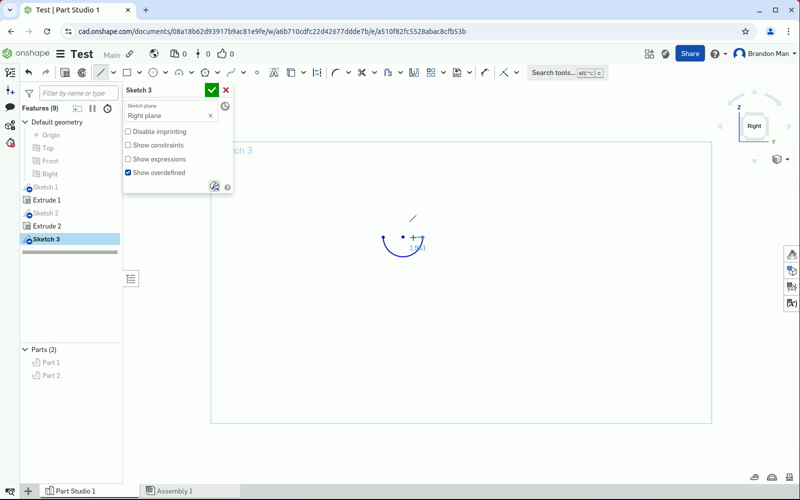
key_up(shift)
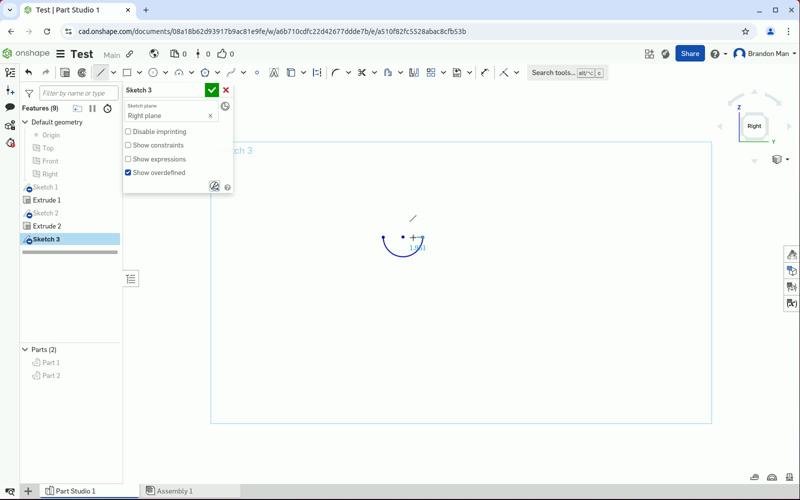
key(esc)
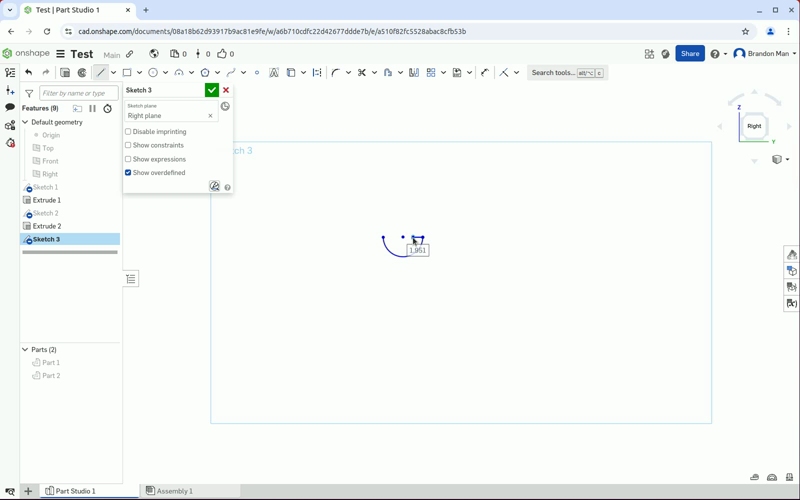
key(a)
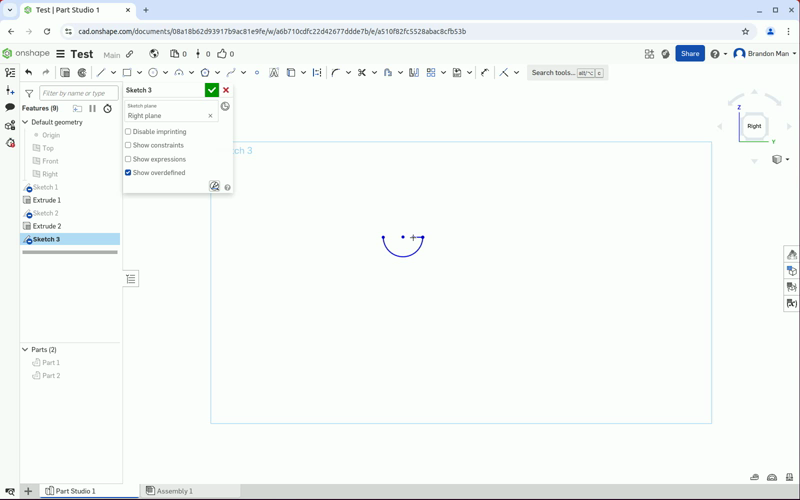
mouse_move(413, 237)
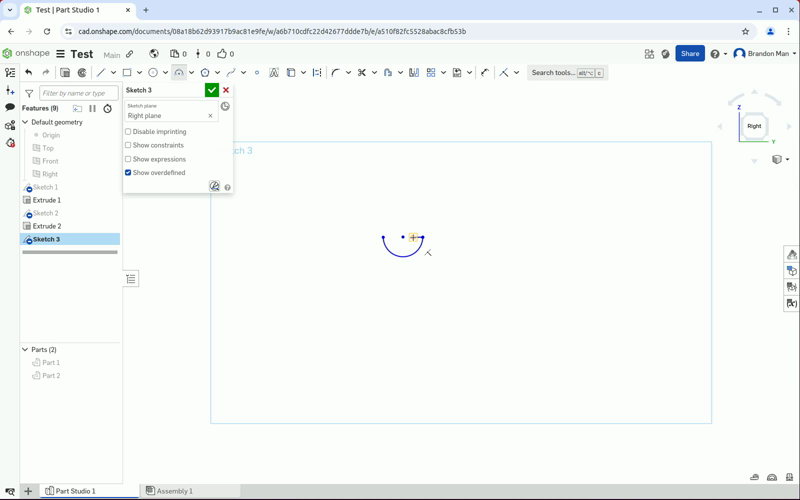
click(413, 237)
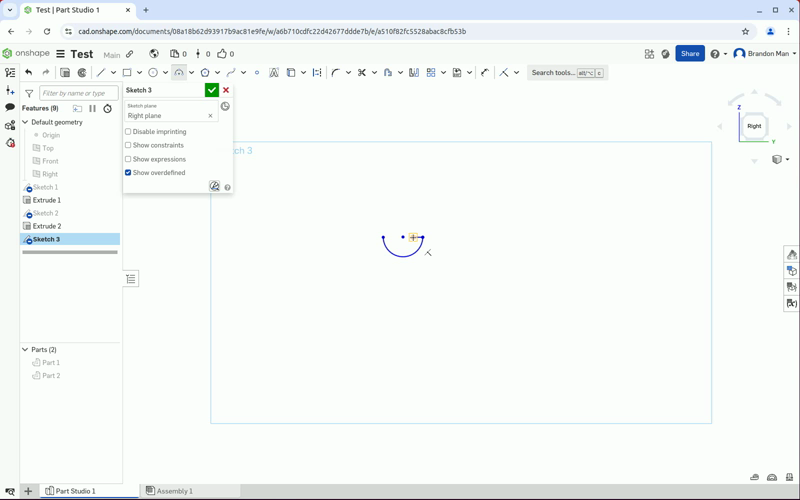
key_down(shift)
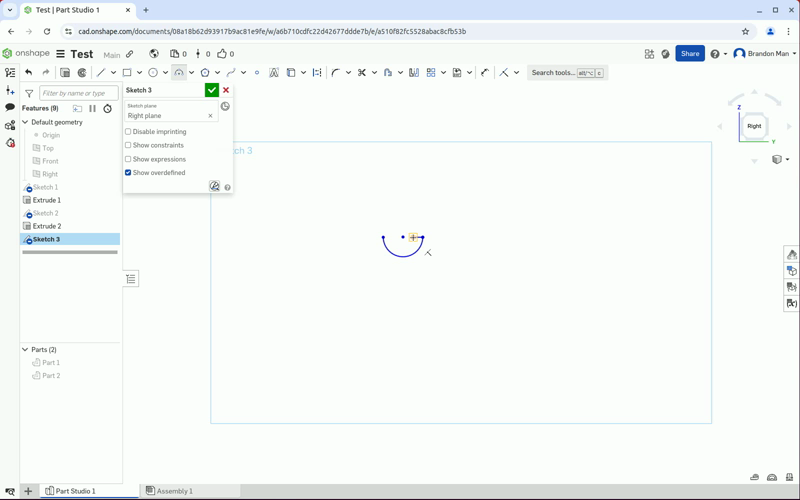
mouse_move(392, 237)
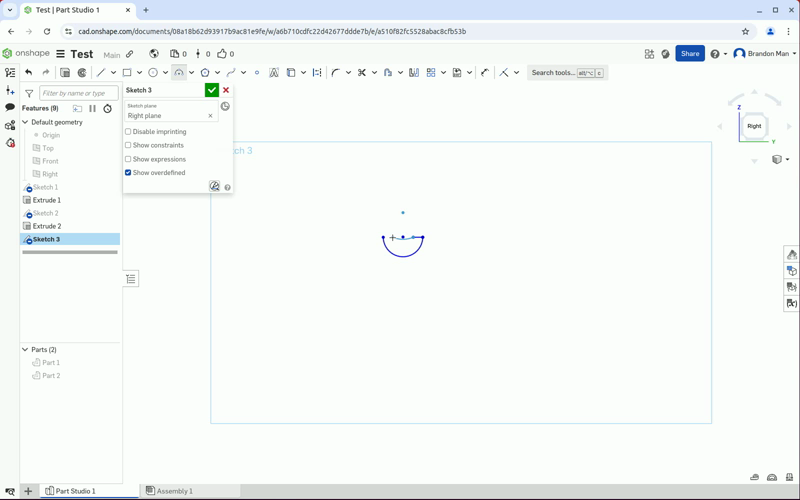
click(392, 237)
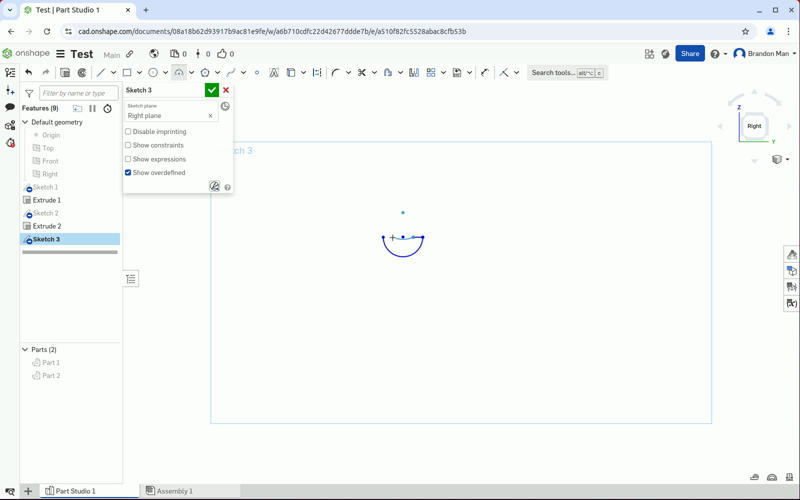
mouse_move(403, 247)
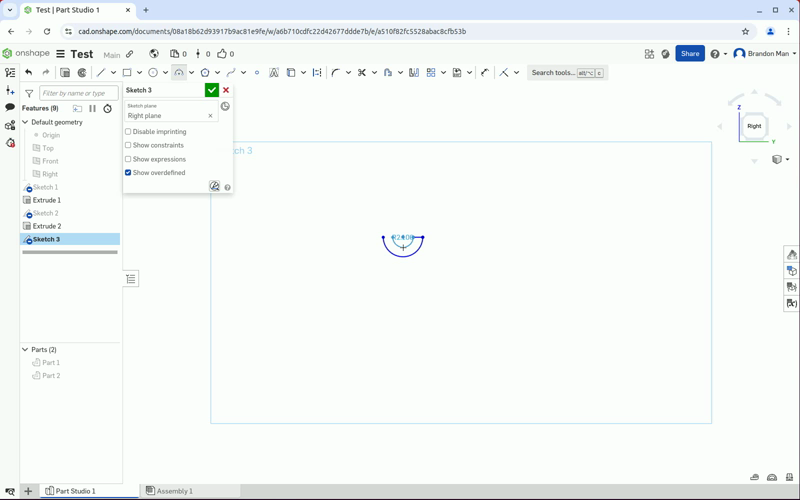
click(403, 247)
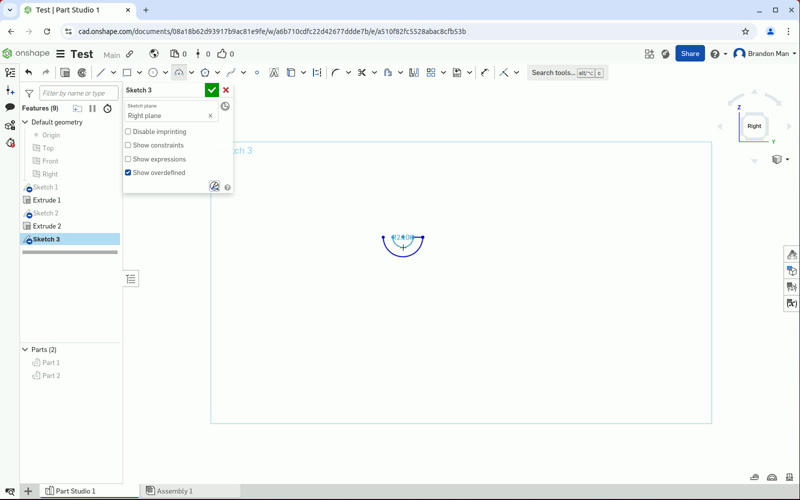
key_up(shift)
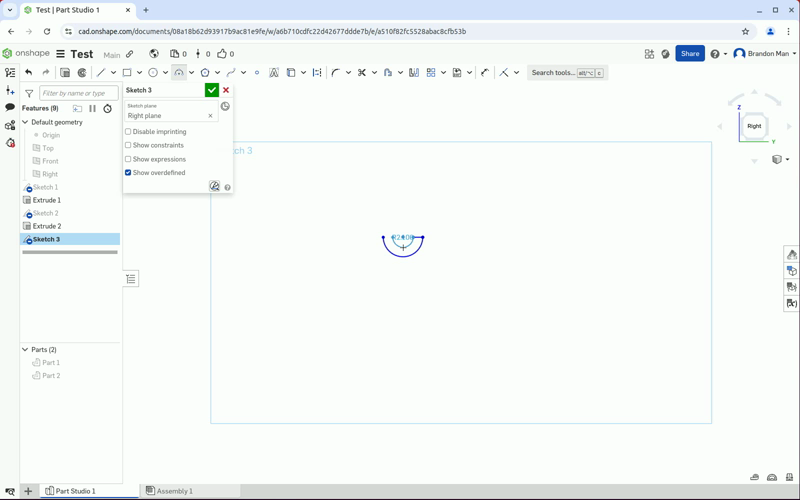
key(esc)
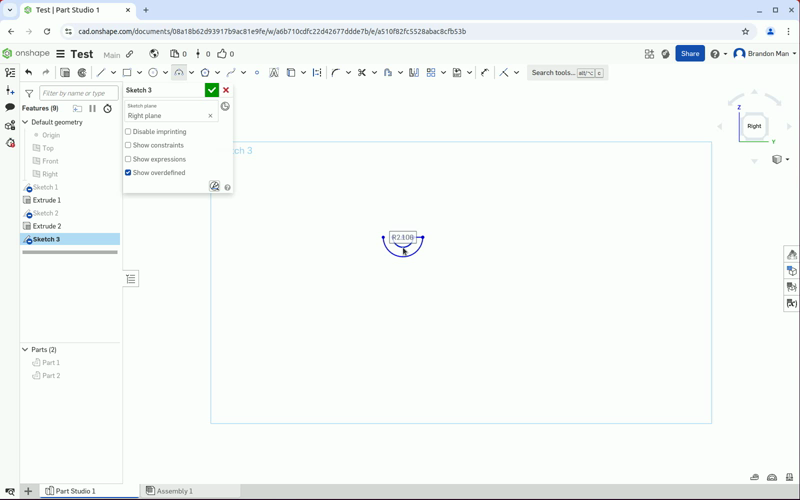
key(l)
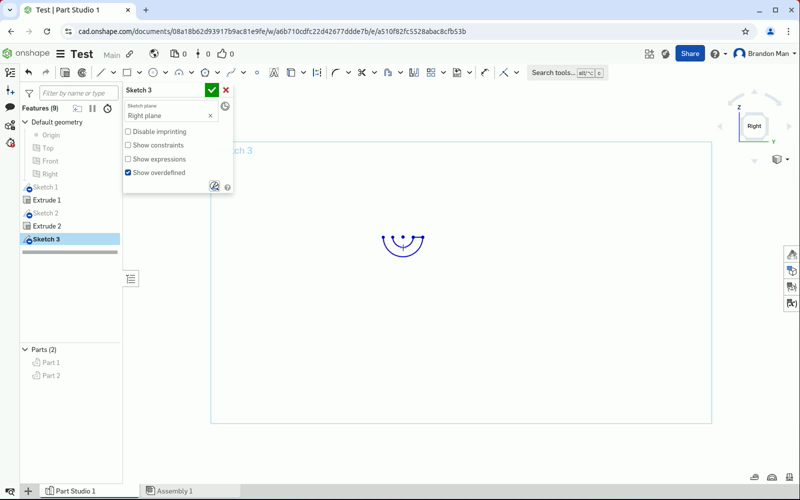
mouse_move(392, 237)
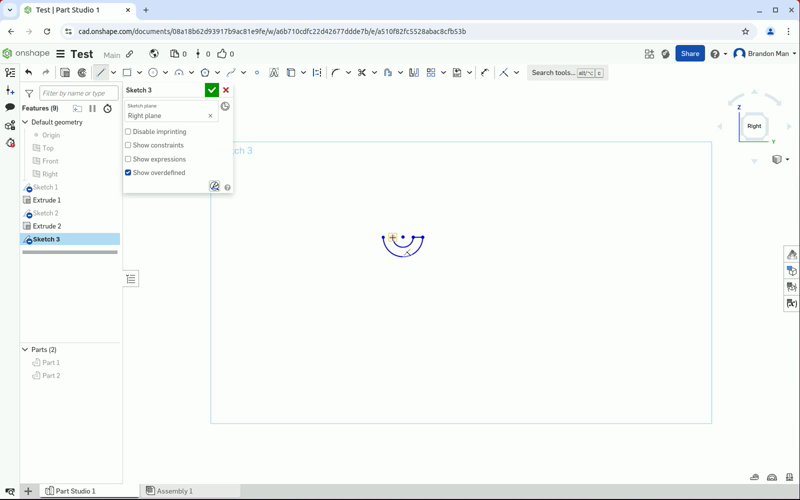
click(392, 237)
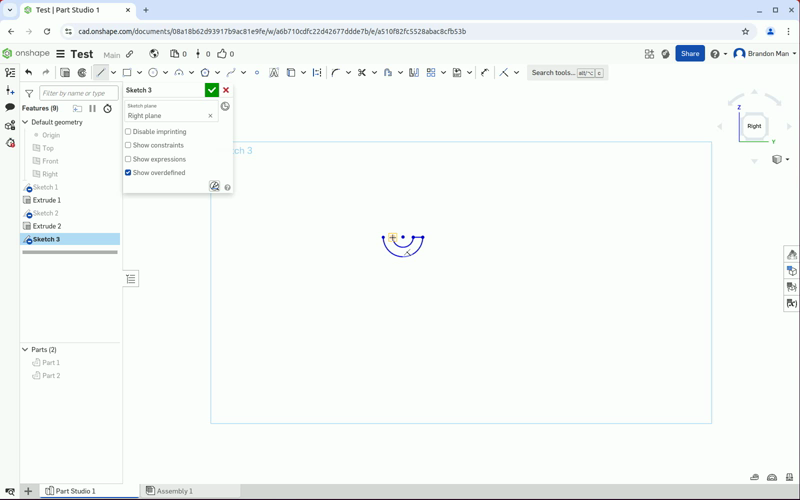
mouse_move(422, 237)
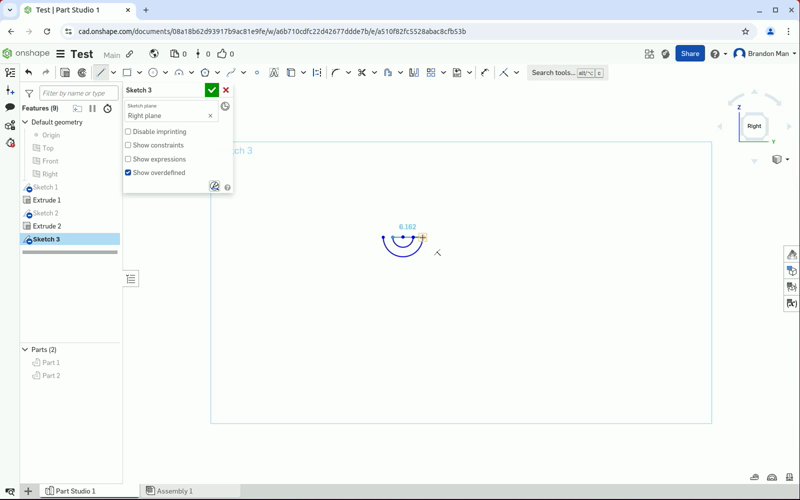
key_down(shift)
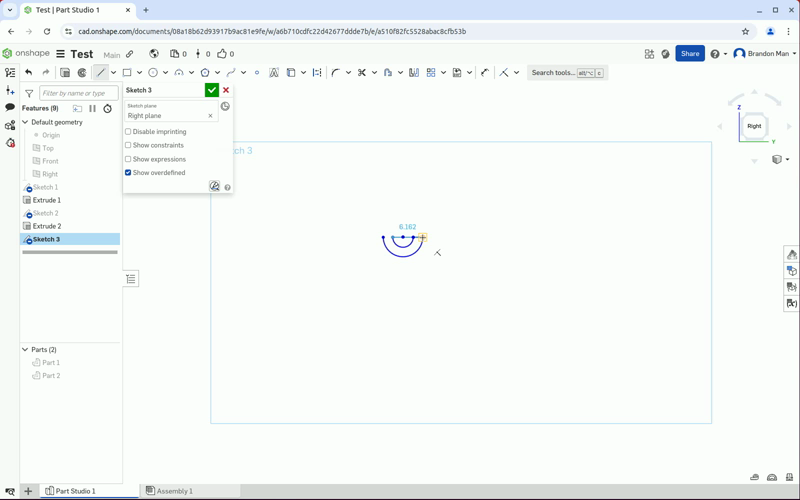
mouse_move(383, 237)
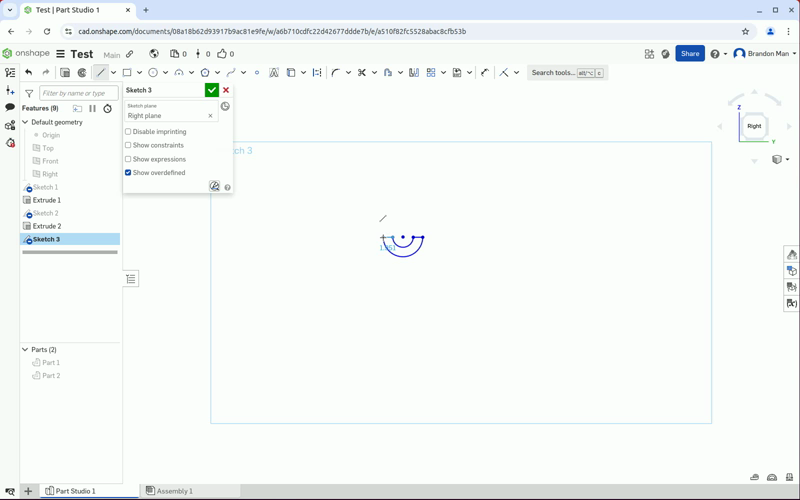
key_up(shift)
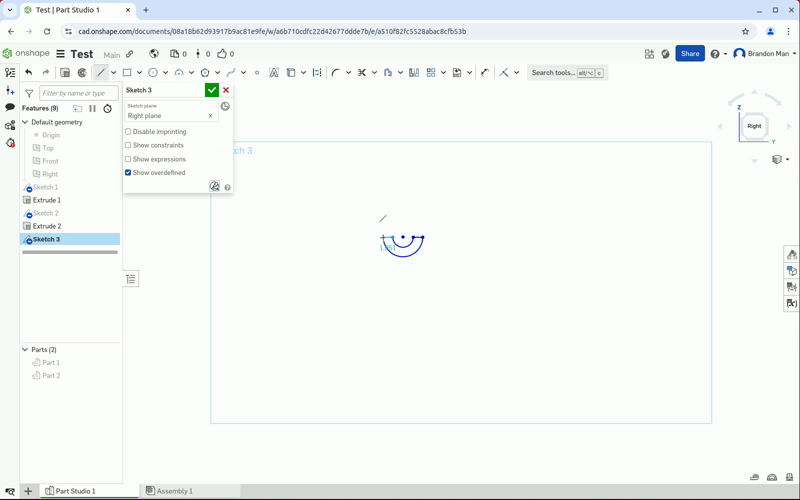
click(383, 237)
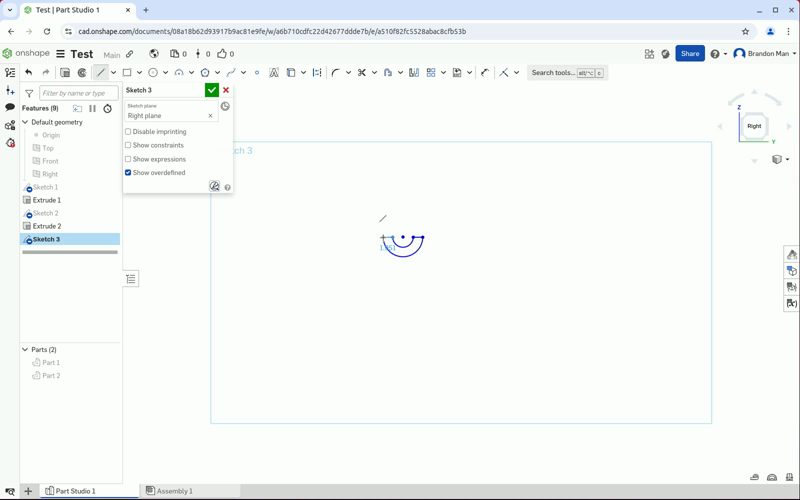
key(esc)
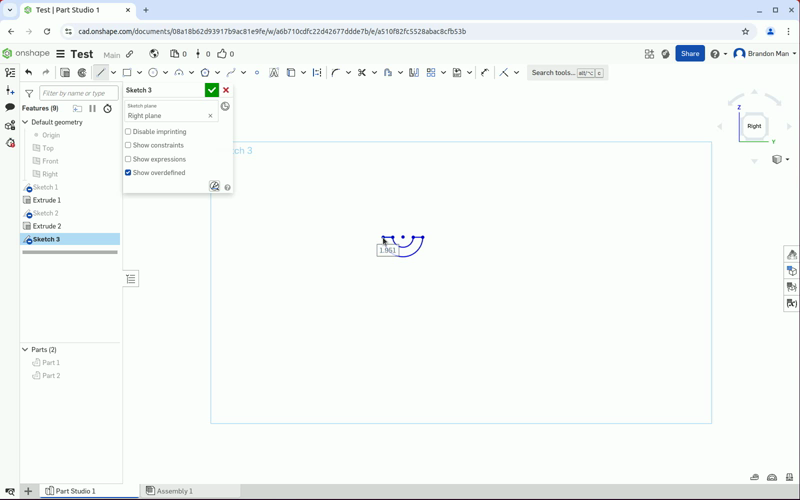
mouse_move(387, 245)
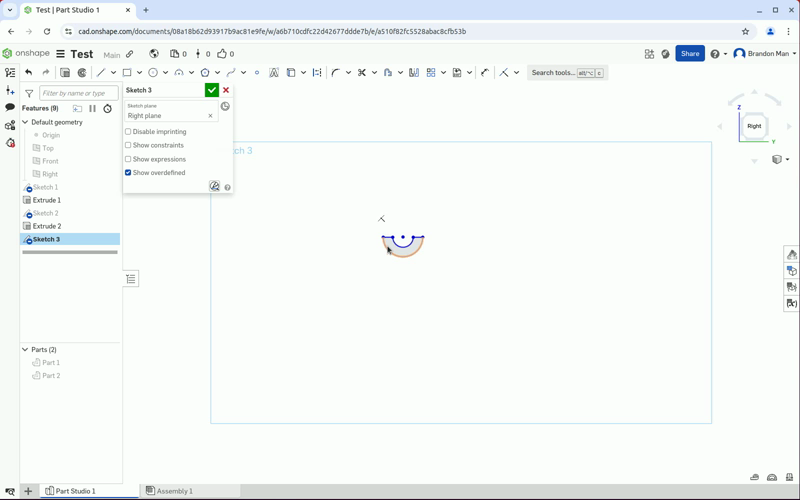
scroll(6)
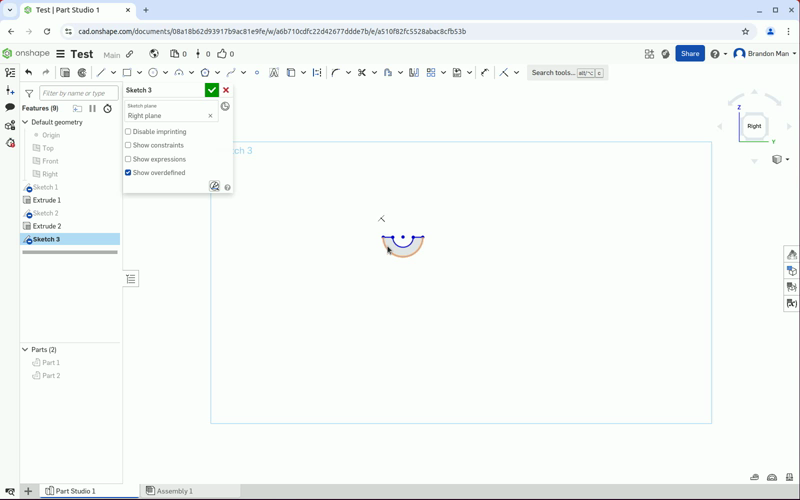
scroll(6)
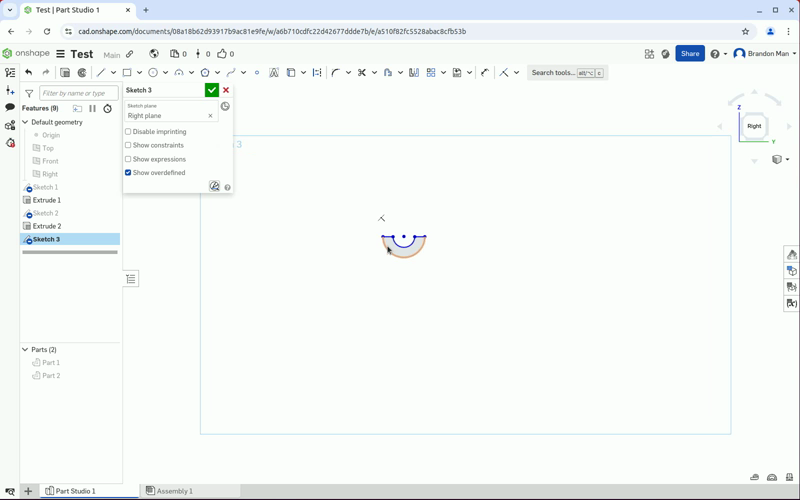
scroll(6)
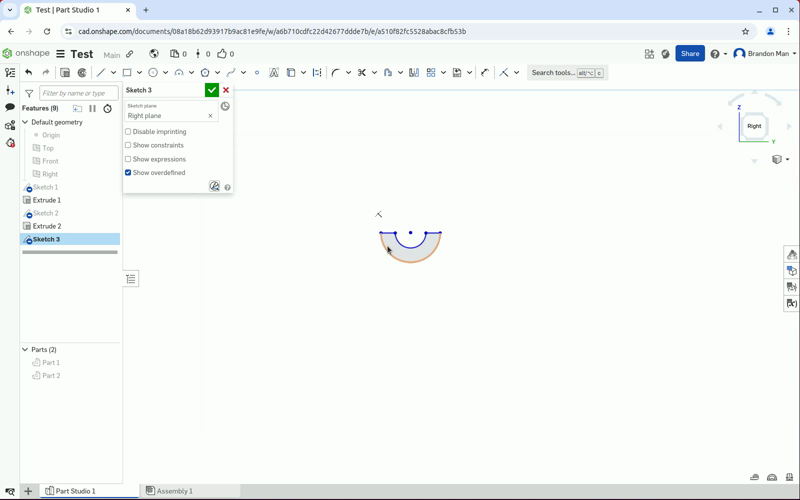
scroll(6)
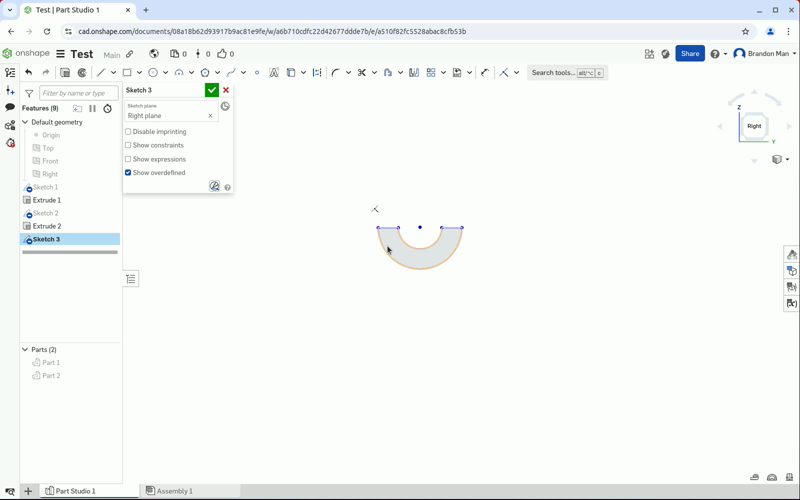
scroll(6)
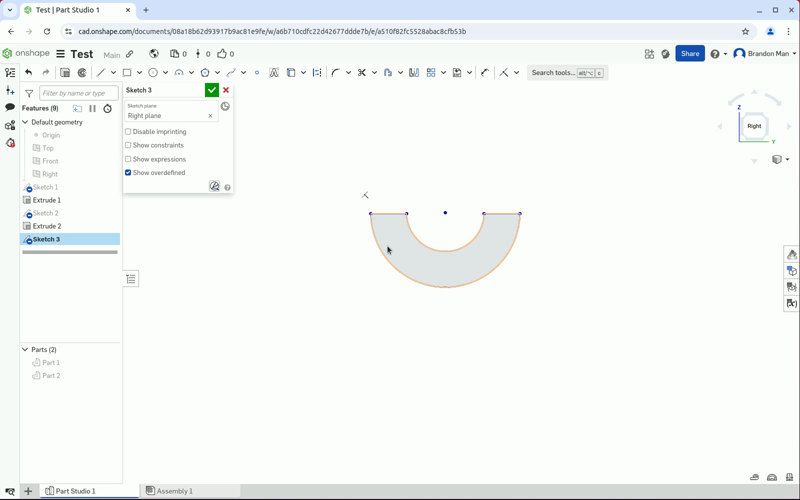
scroll(6)
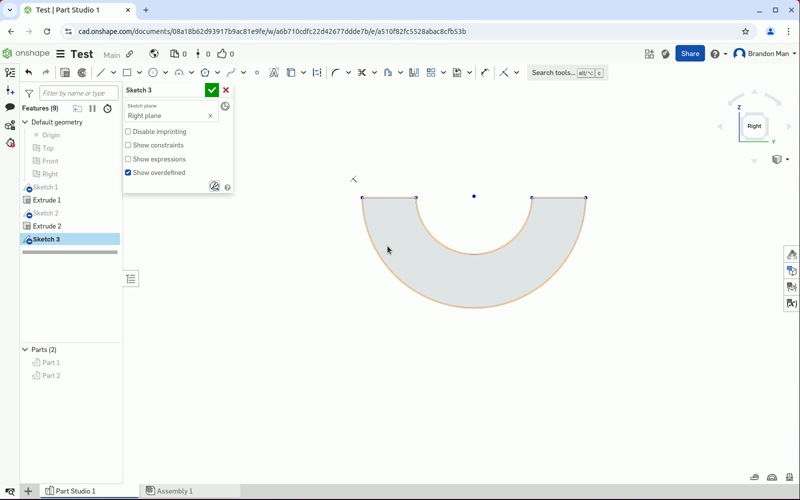
scroll(6)
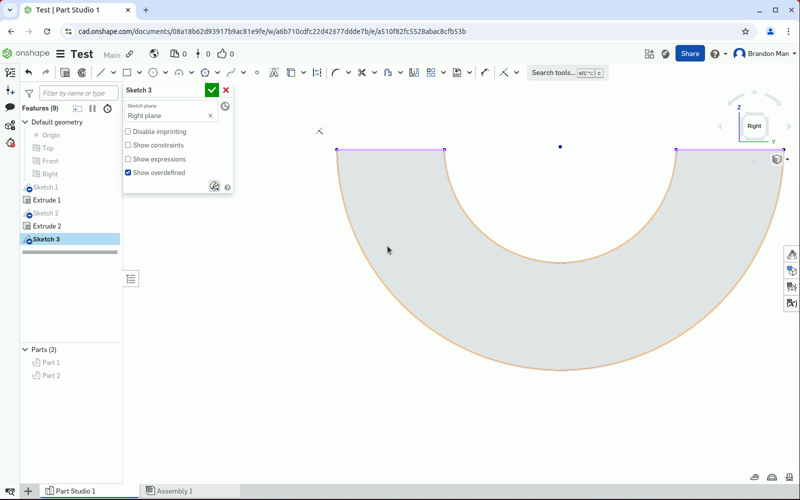
click(387, 245)
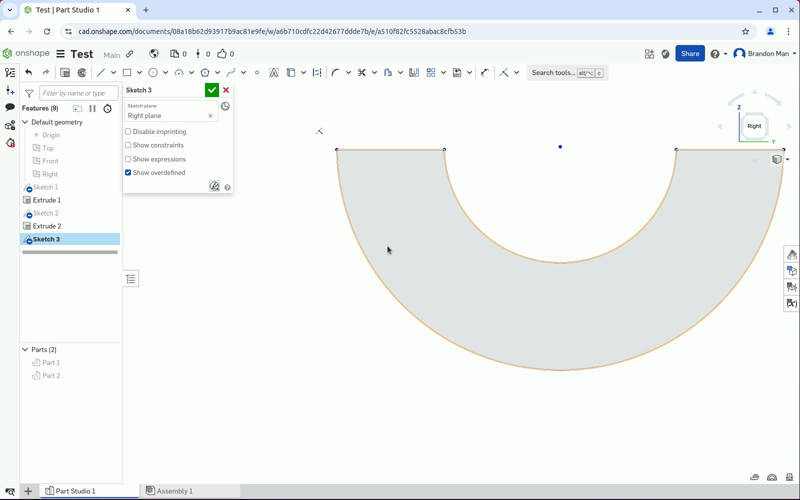
scroll(-6)
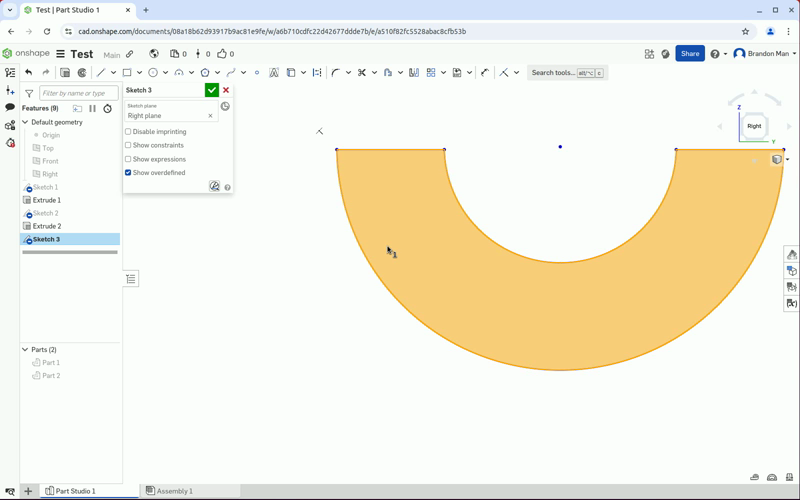
scroll(-6)
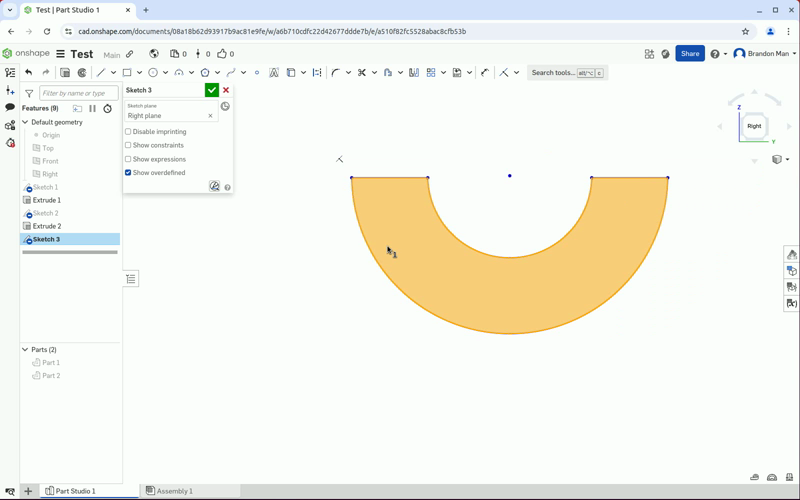
scroll(-6)
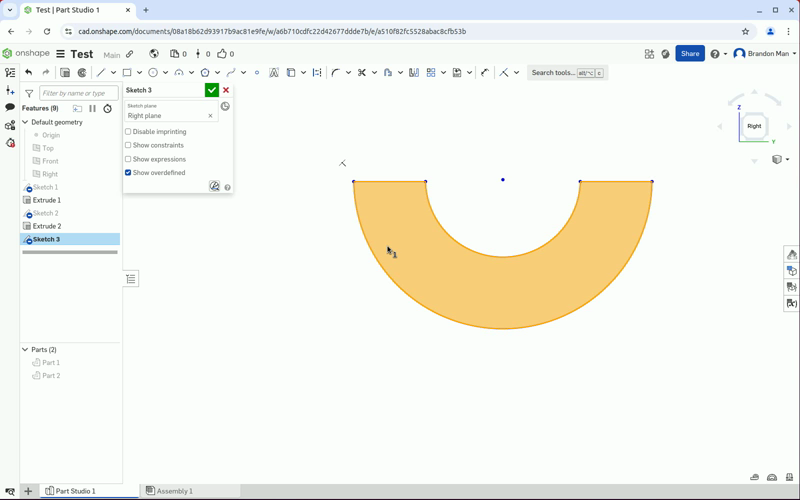
scroll(-6)
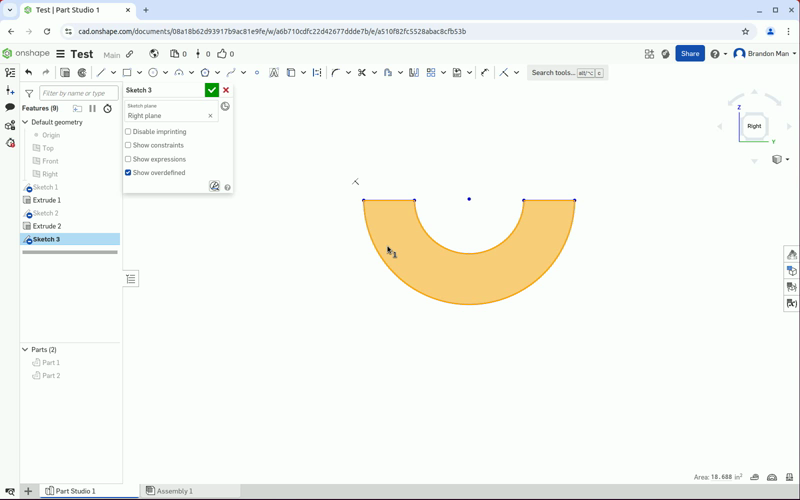
scroll(-6)
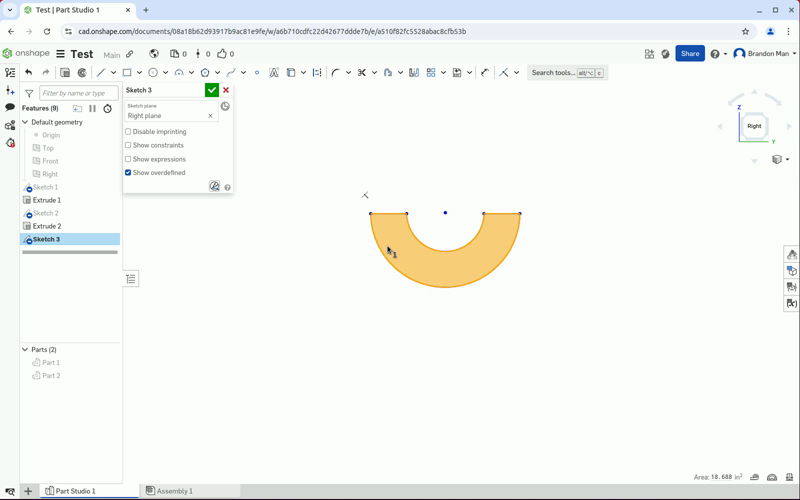
scroll(-6)
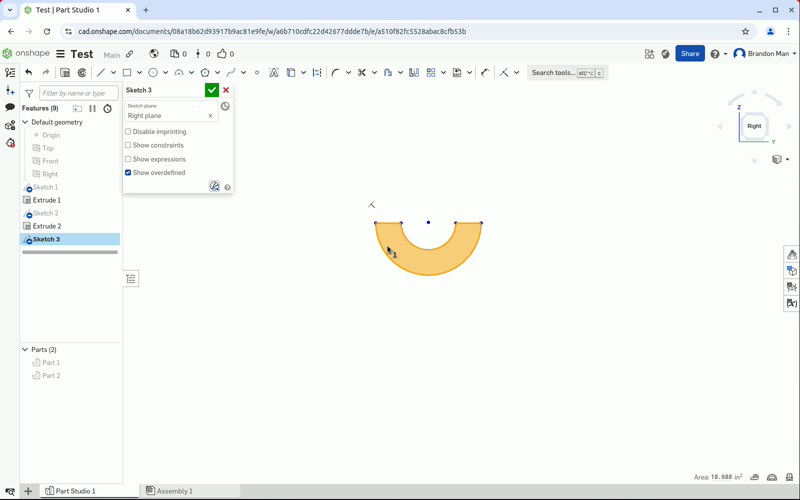
scroll(-6)
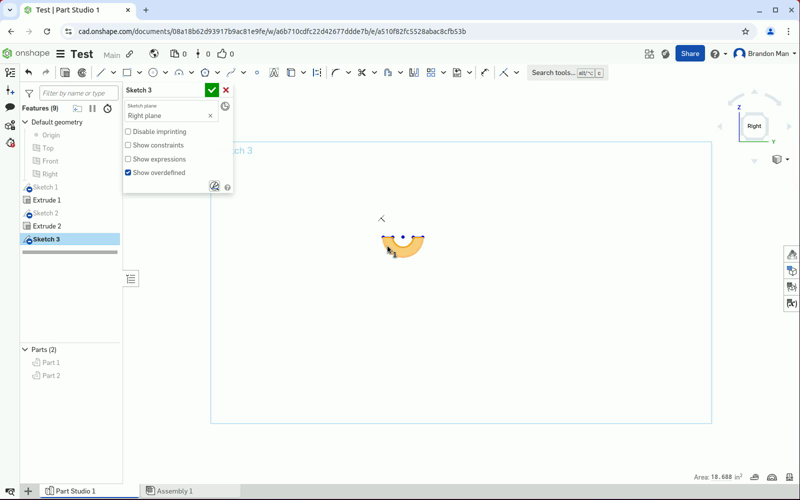
mouse_move(73, 352)
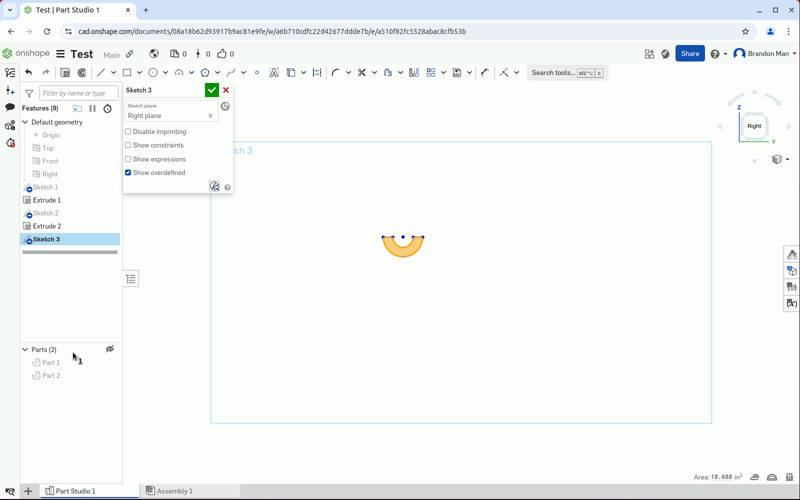
key(shift+y)
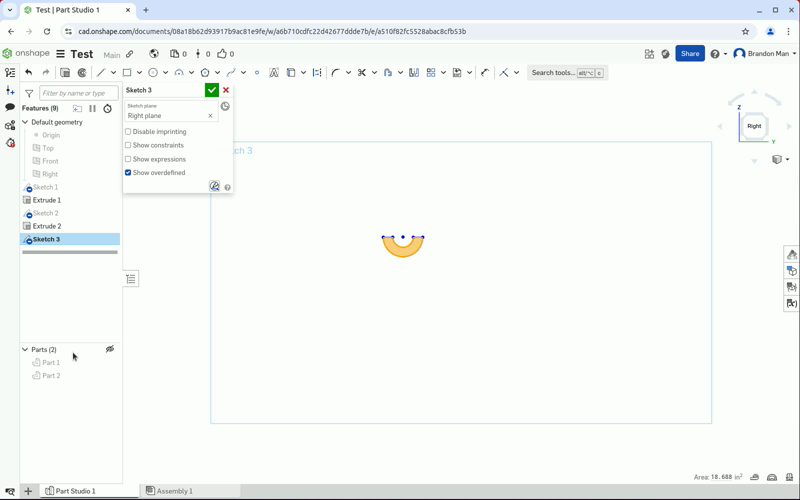
key(shift+e)
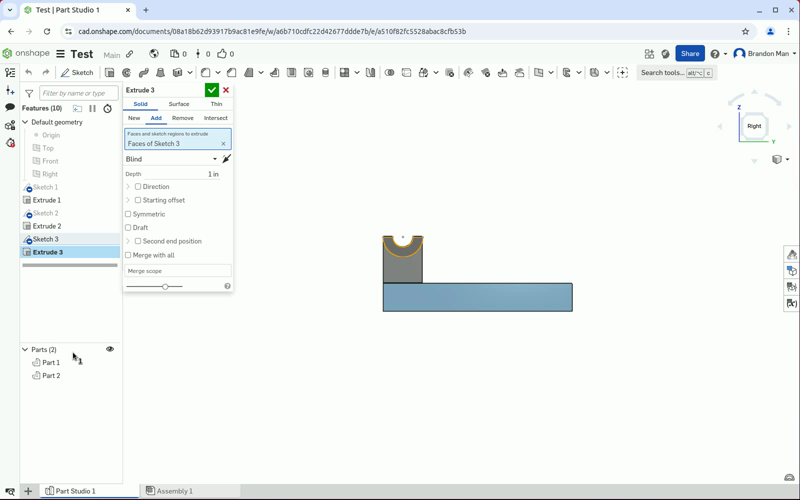
mouse_move(143, 106)
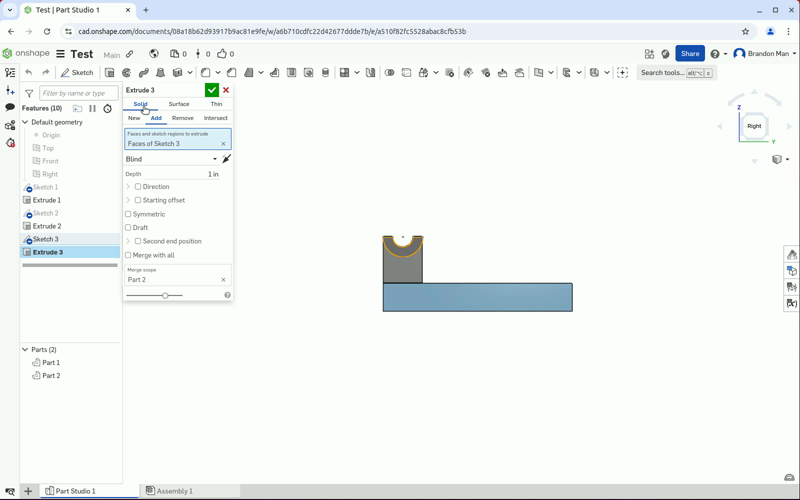
click(143, 106)
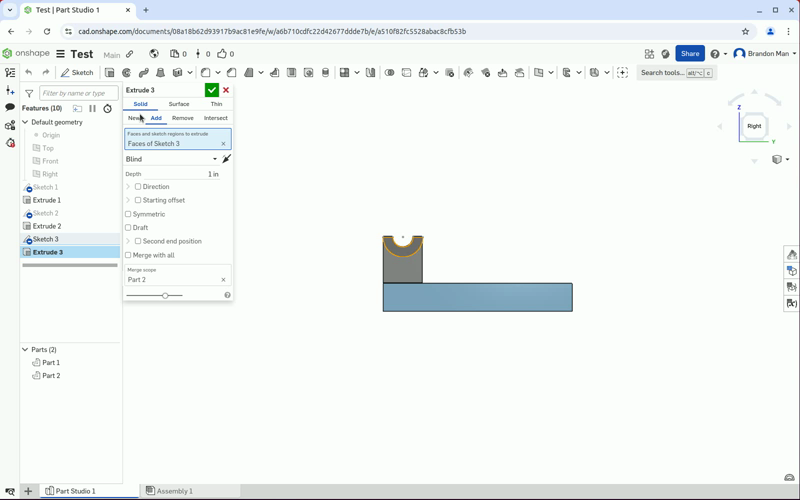
mouse_move(137, 120)
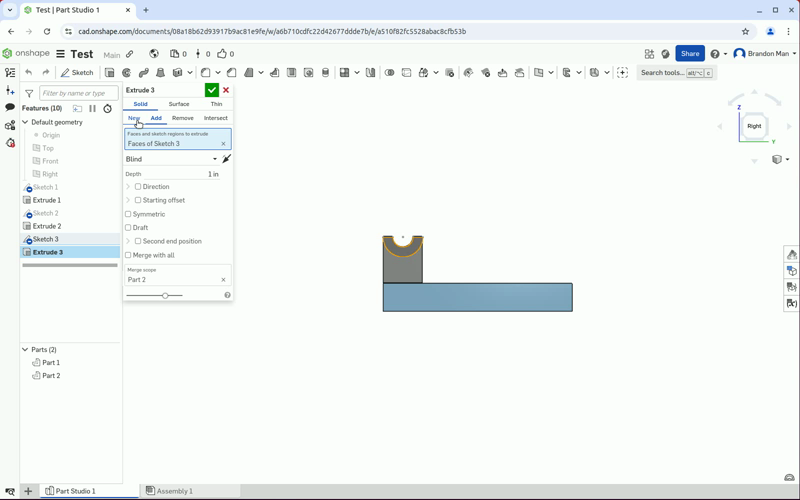
click(137, 120)
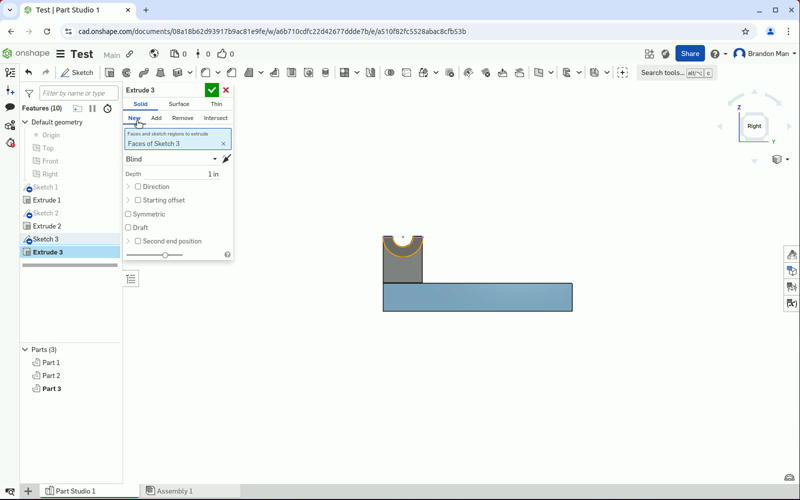
key(tab, 4)
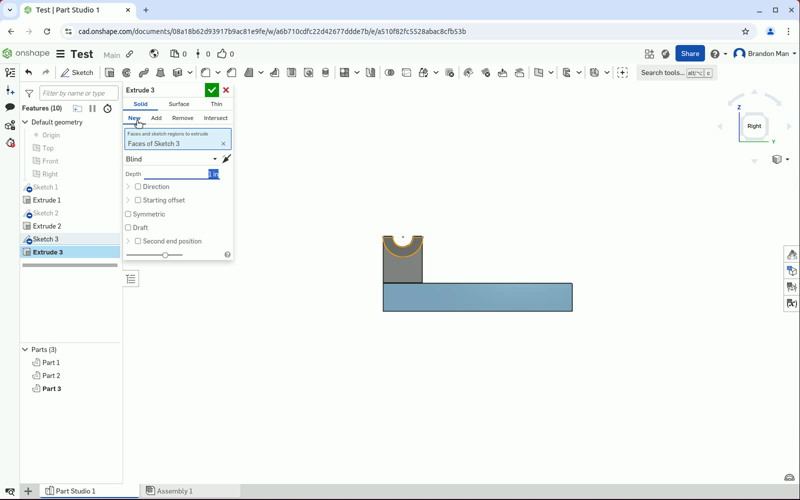
text(4.092)
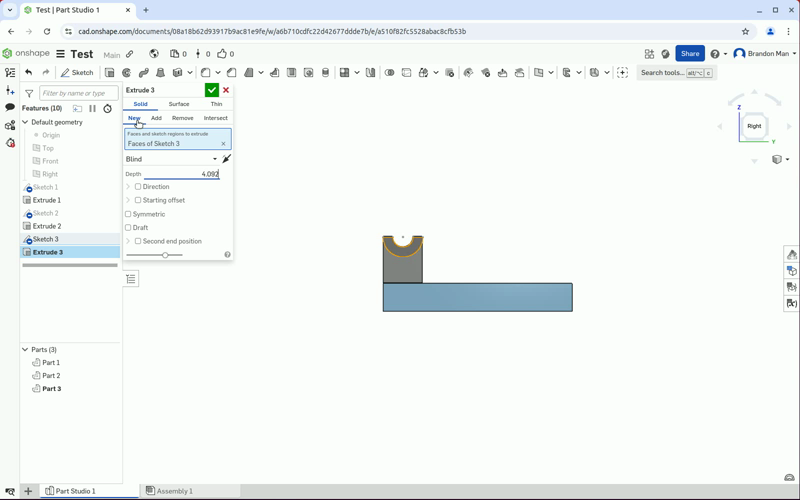
key(enter)
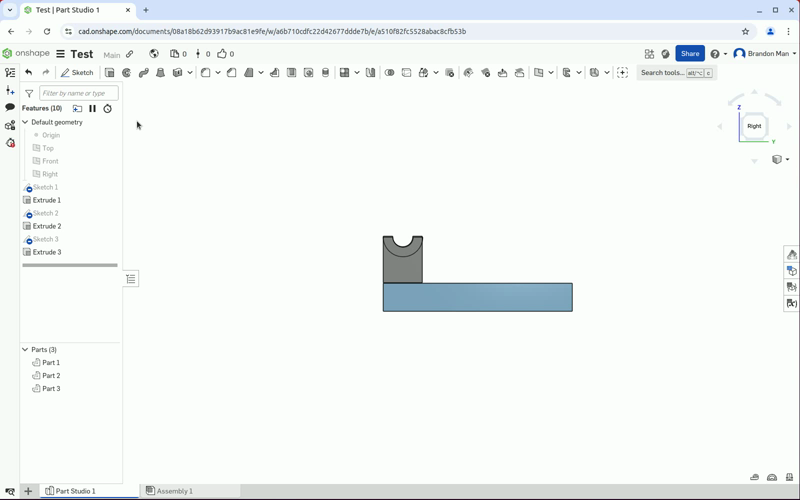
key(shift+h)
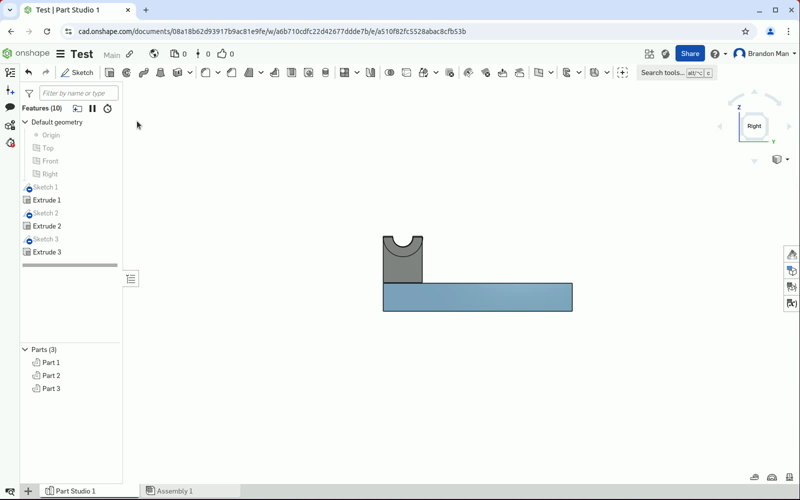
key(shift+h)
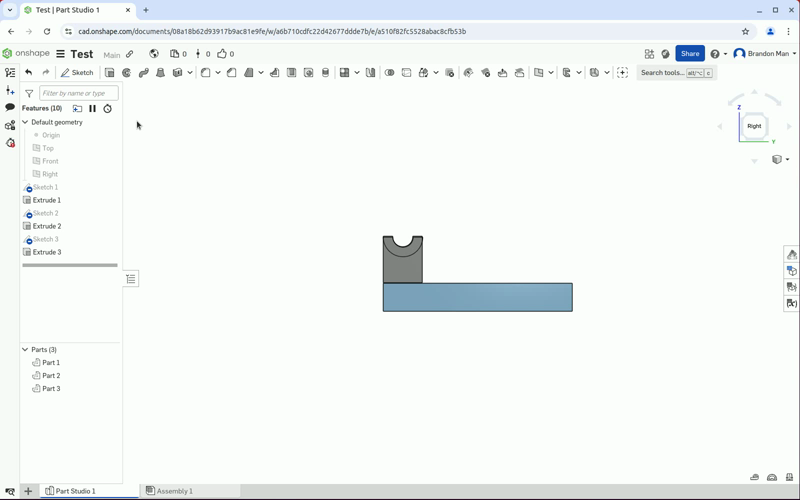
mouse_move(73, 189)
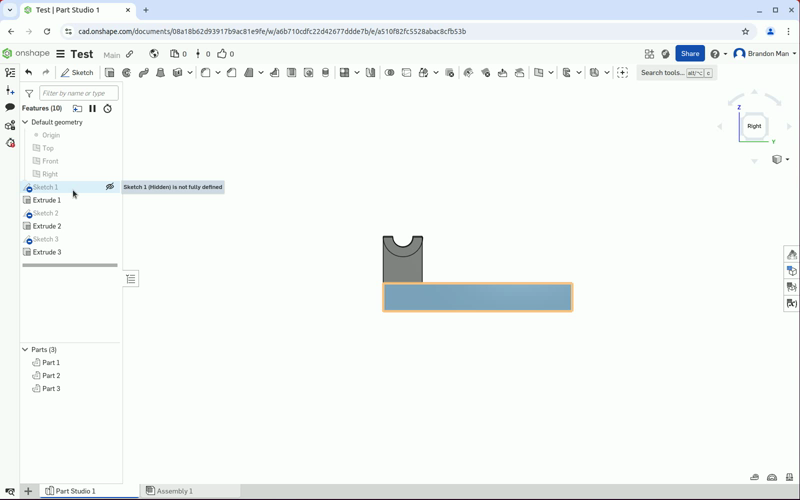
click(73, 189)
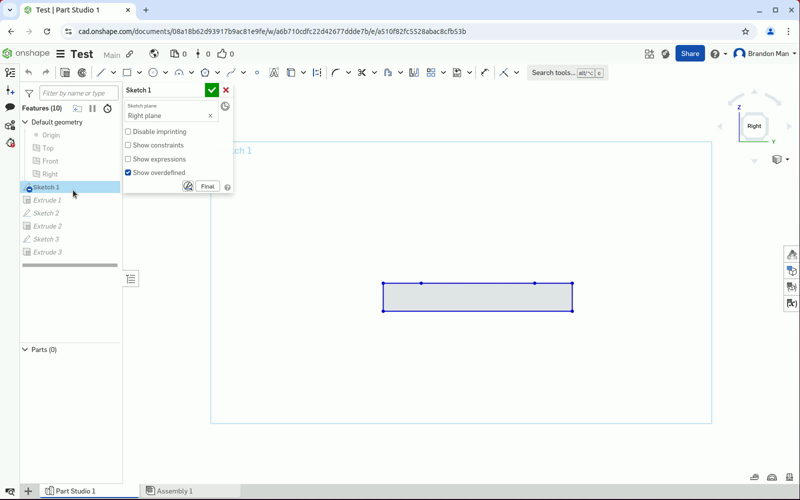
mouse_move(229, 92)
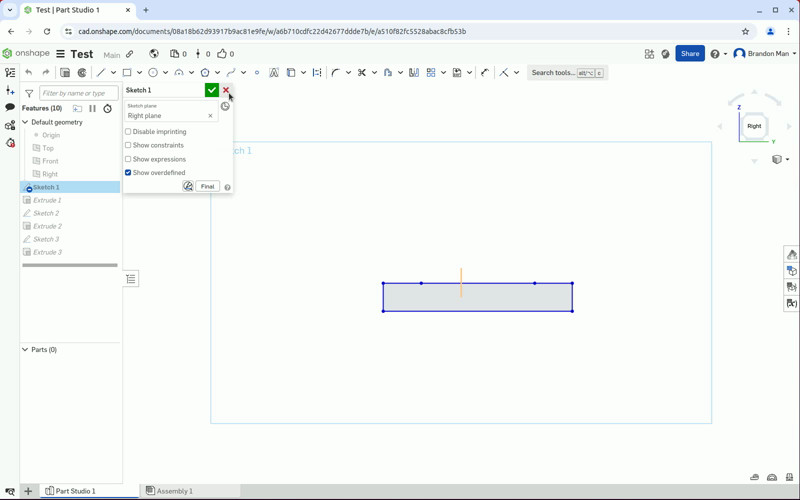
click(229, 92)
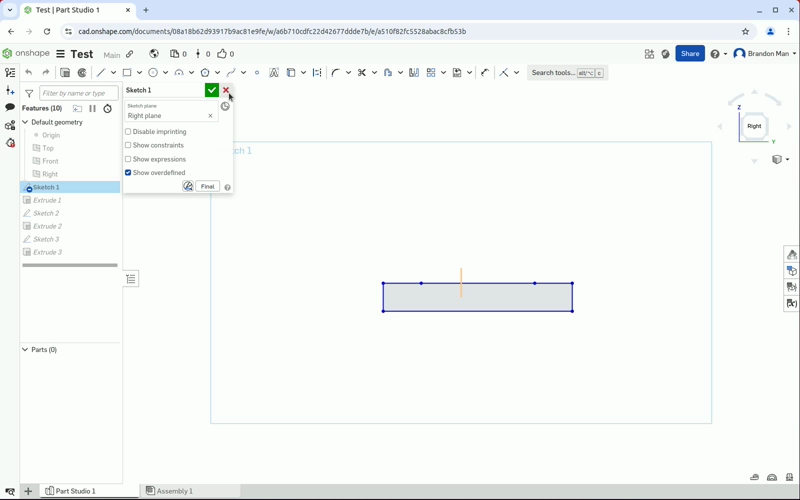
key(shift+s)
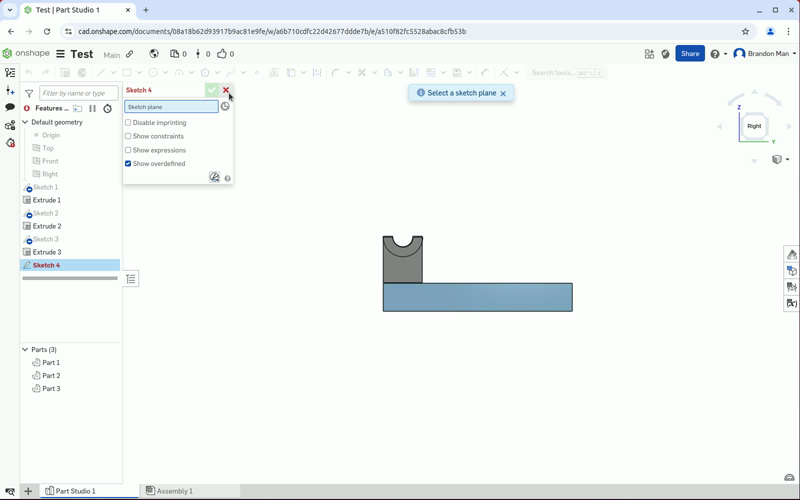
mouse_move(73, 176)
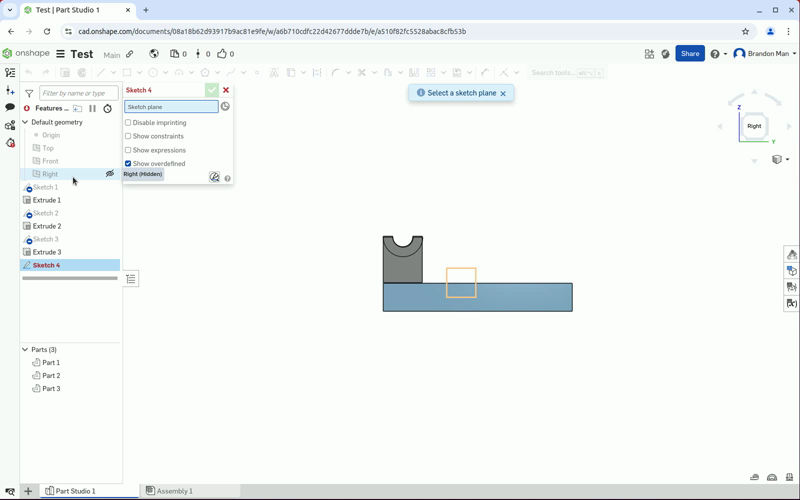
click(73, 176)
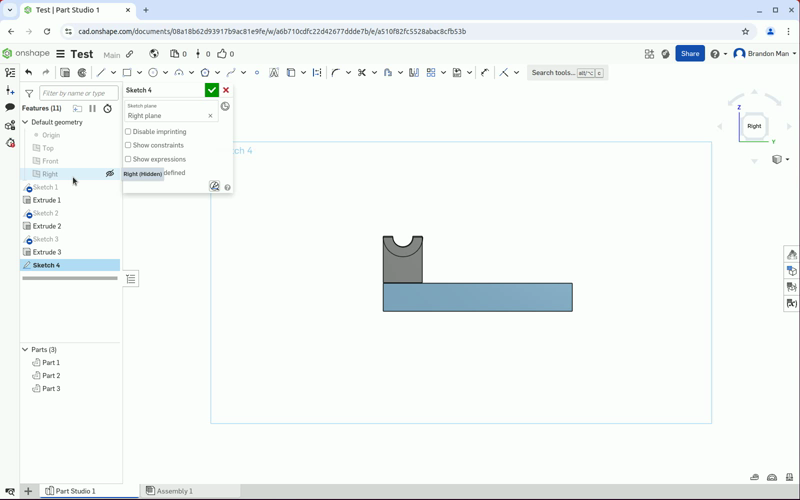
mouse_move(73, 352)
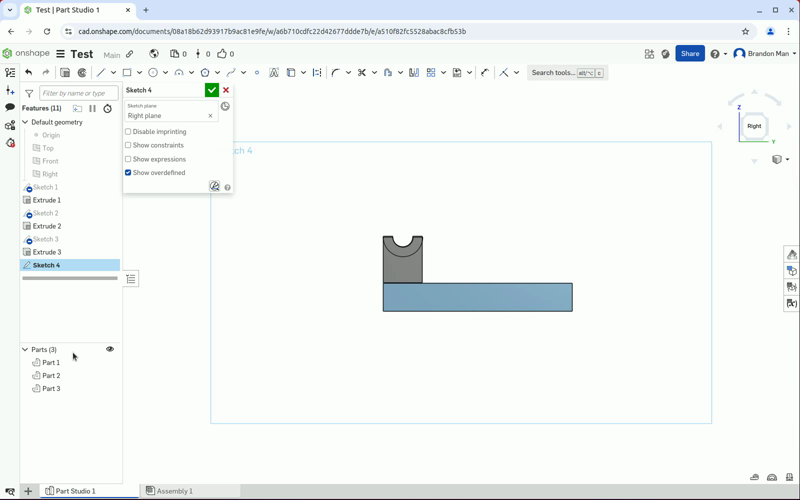
key(y)
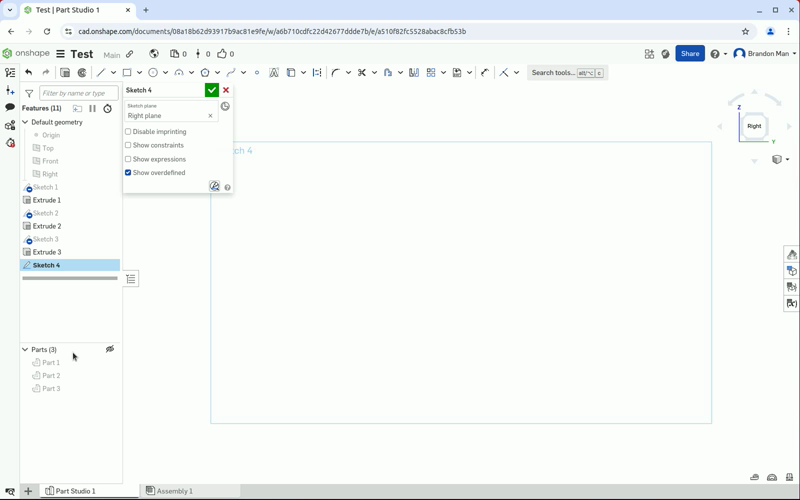
key(l)
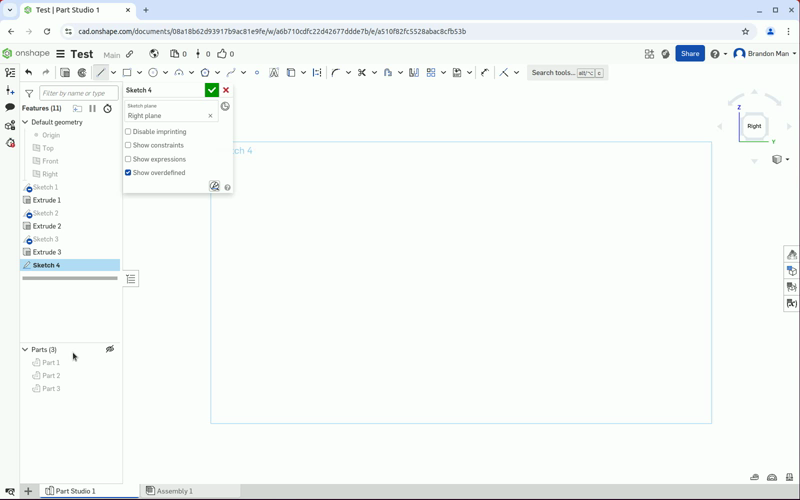
key_down(shift)
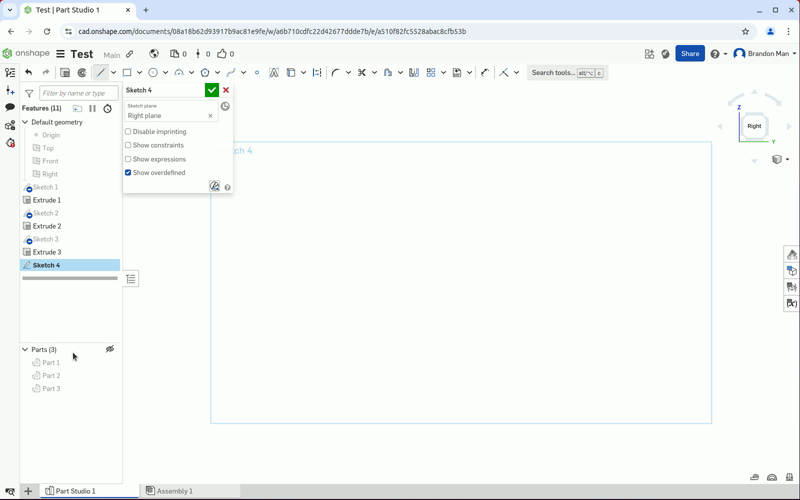
mouse_move(535, 282)
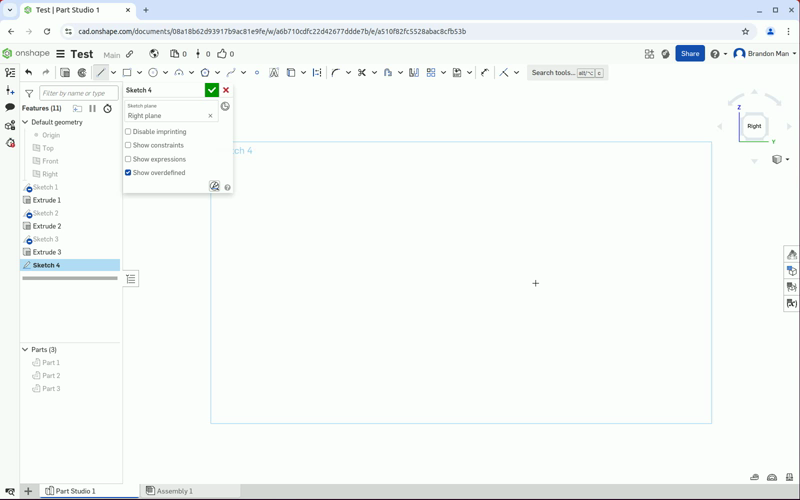
click(535, 282)
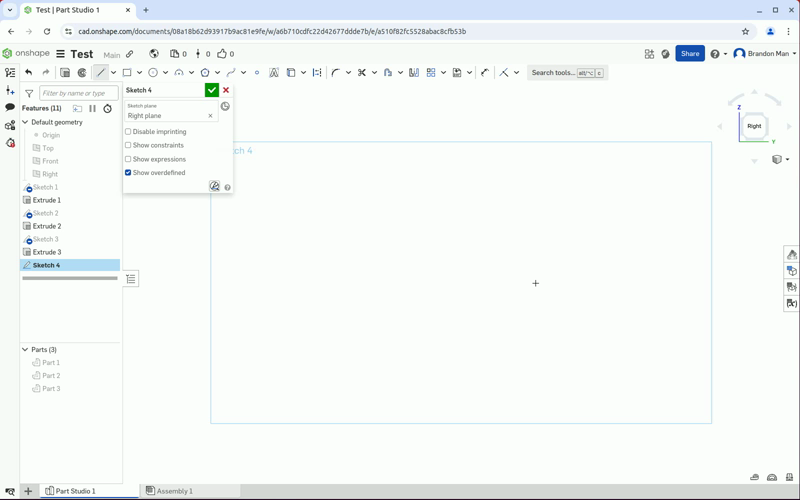
key_up(shift)
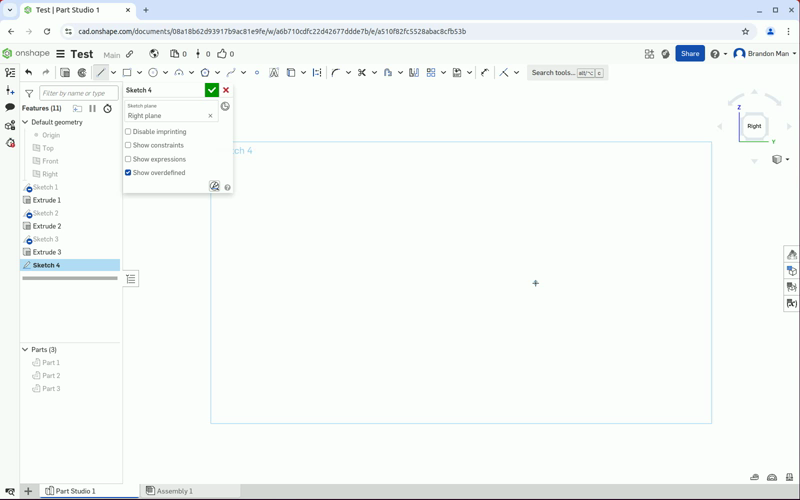
key_down(shift)
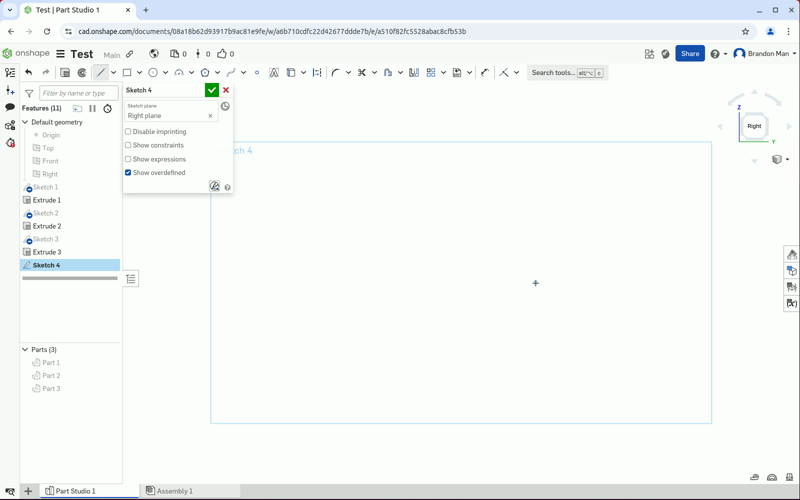
mouse_move(565, 282)
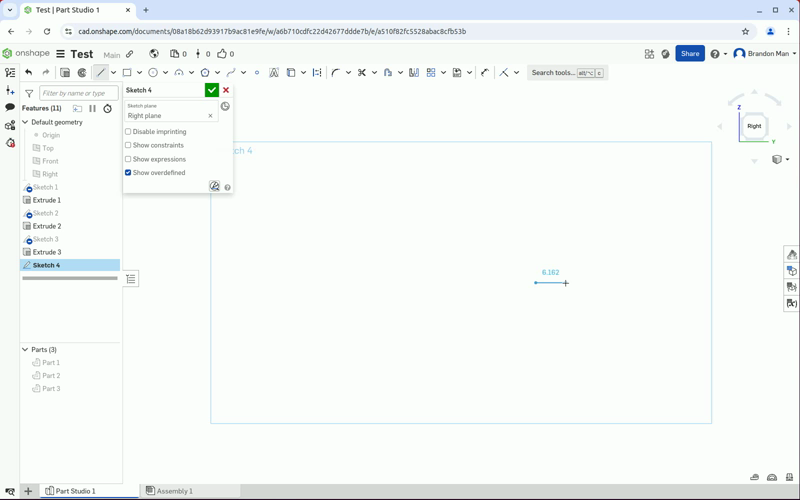
mouse_move(573, 282)
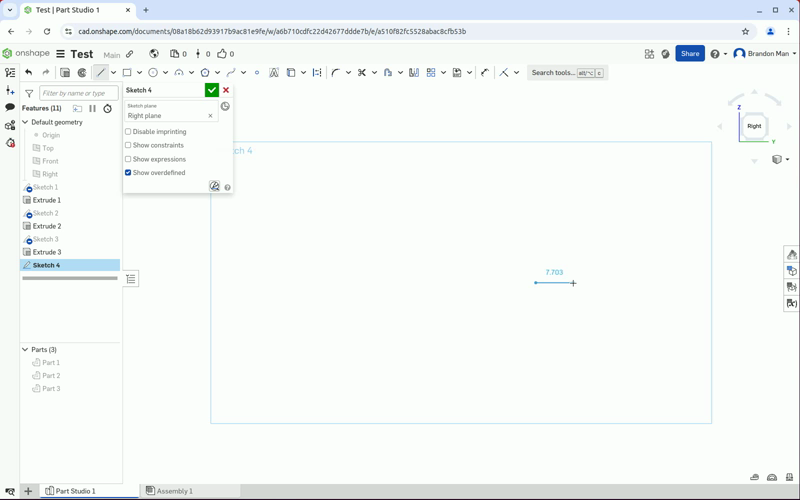
click(573, 282)
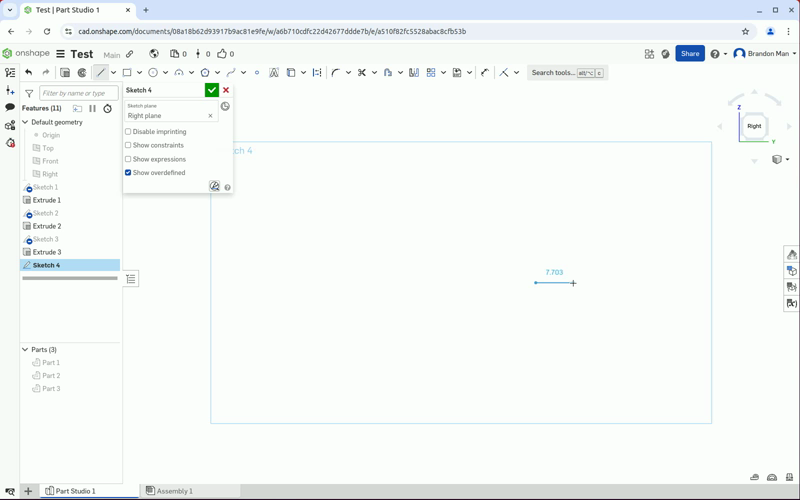
key_up(shift)
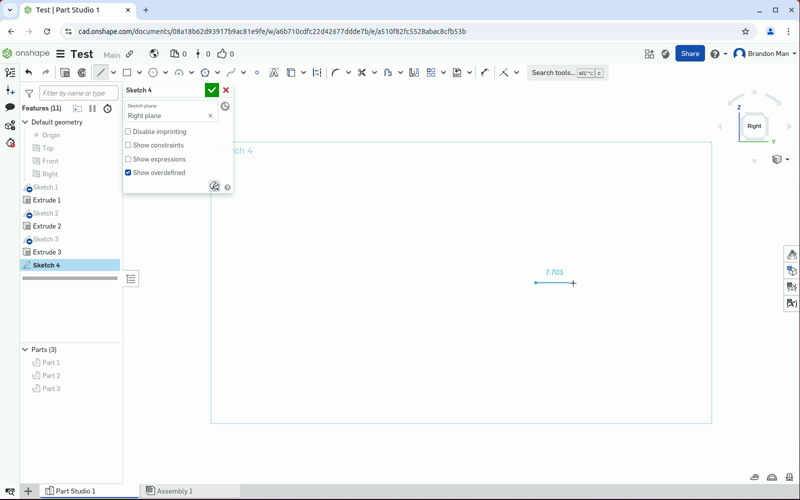
key_down(shift)
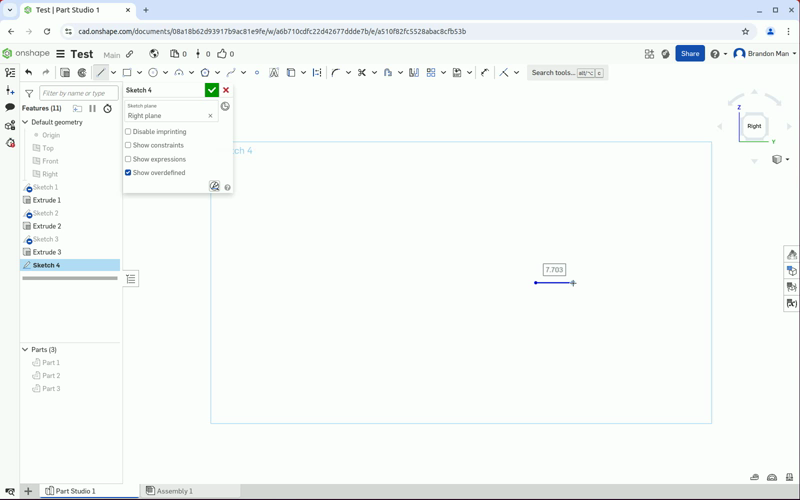
mouse_move(573, 172)
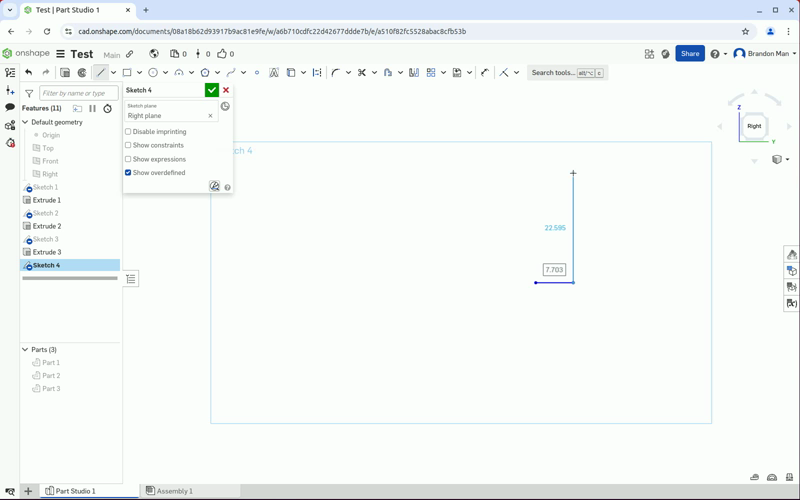
click(573, 172)
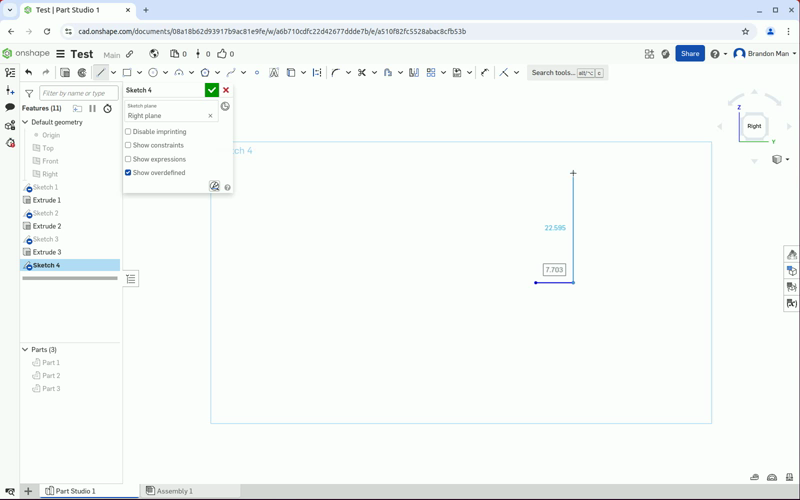
key_up(shift)
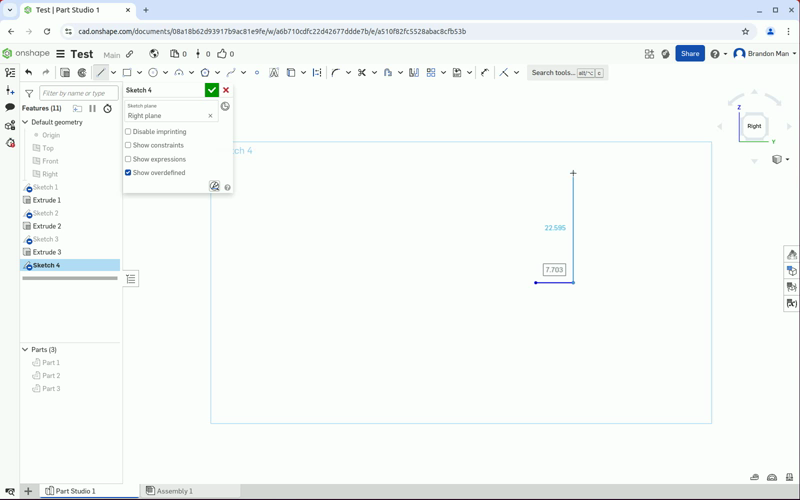
key_down(shift)
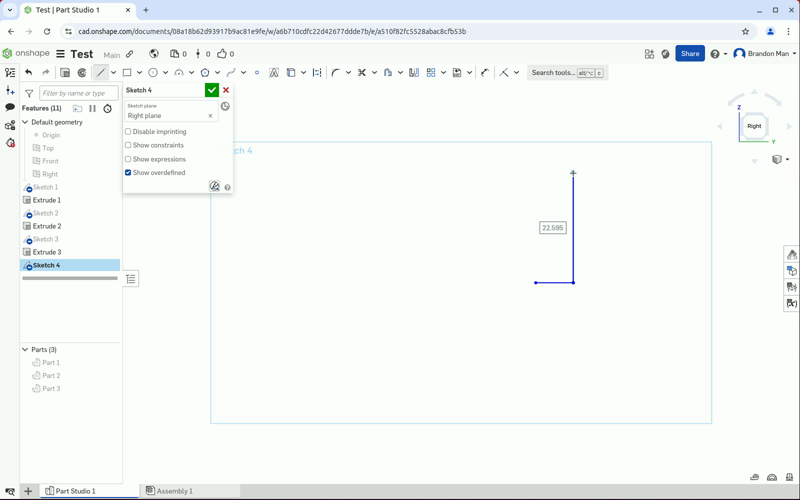
mouse_move(589, 172)
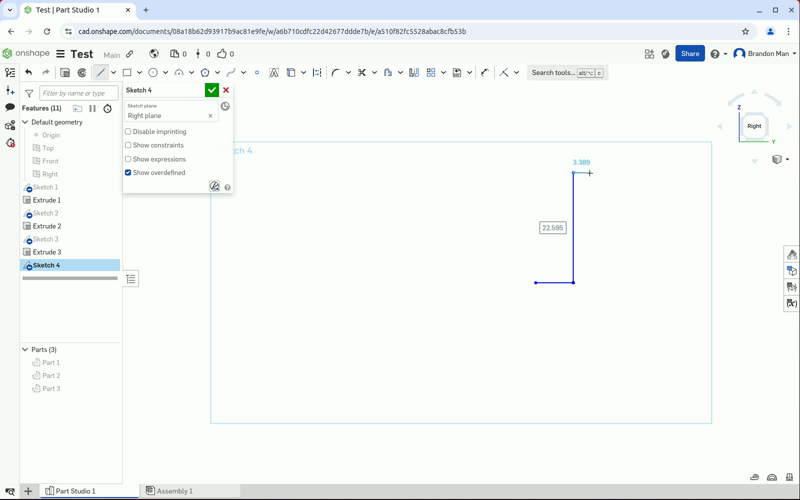
mouse_move(535, 172)
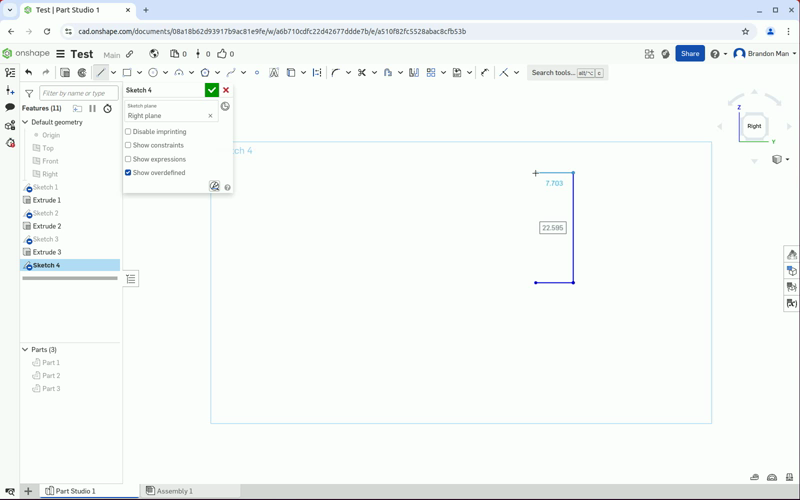
click(535, 172)
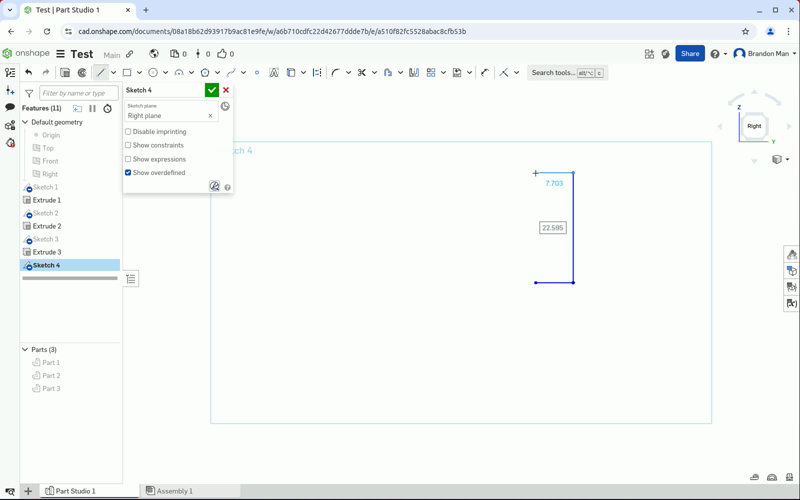
key_up(shift)
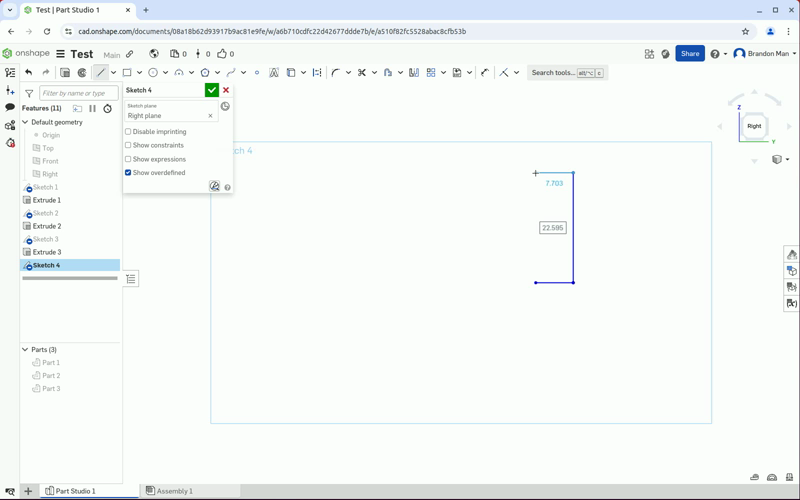
key_down(shift)
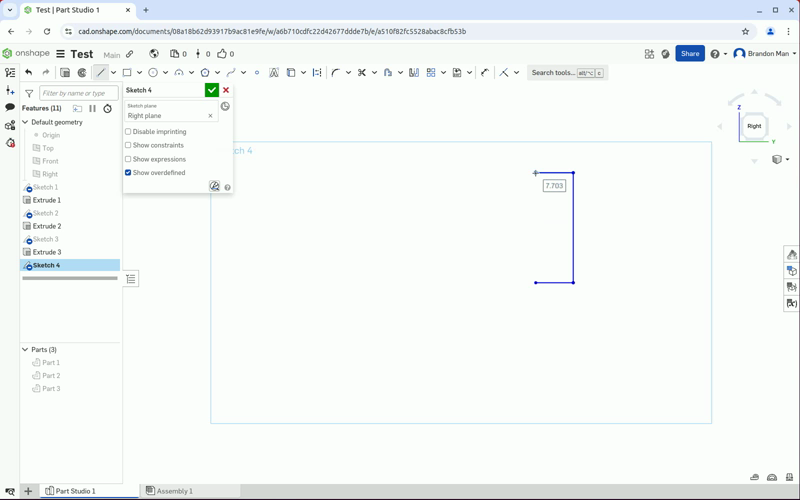
mouse_move(535, 282)
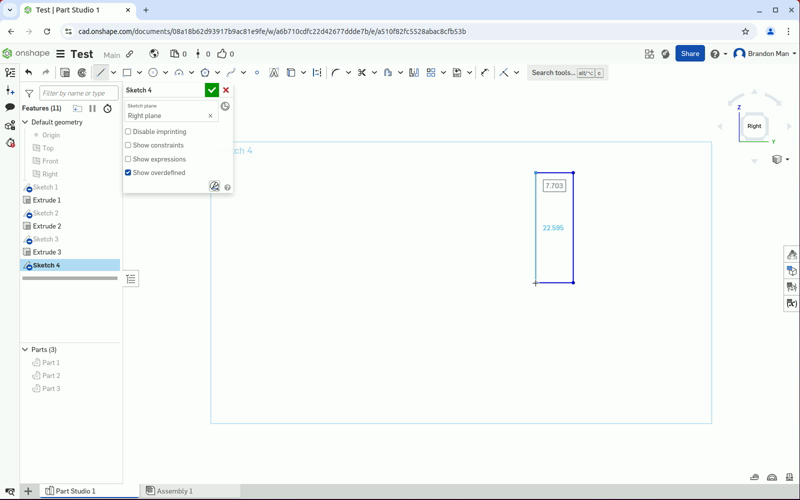
key_up(shift)
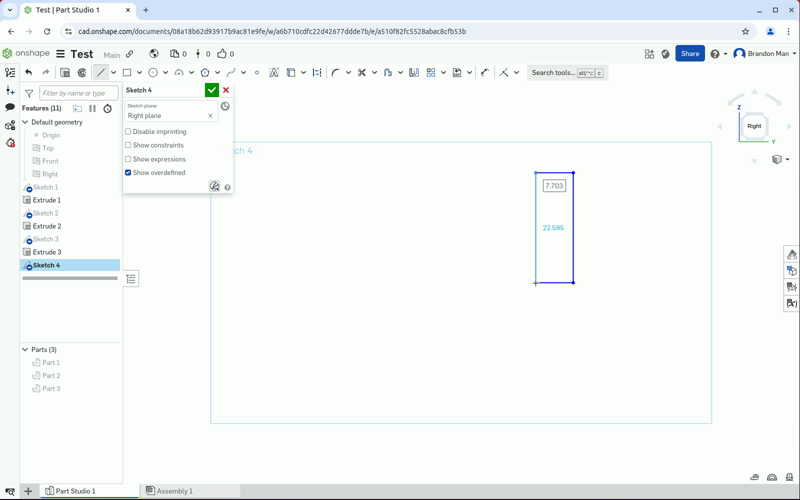
click(535, 282)
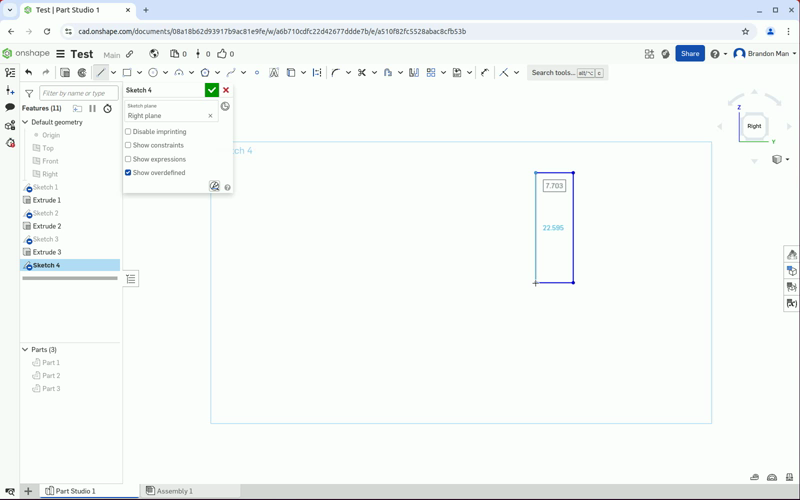
key(esc)
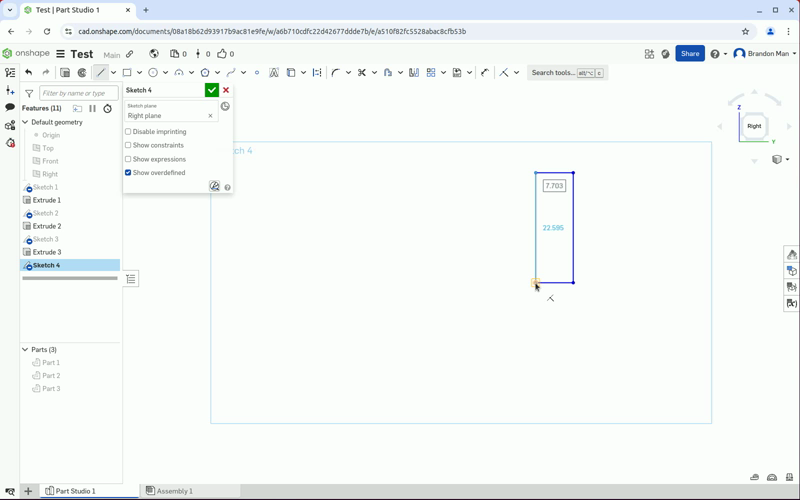
mouse_move(560, 260)
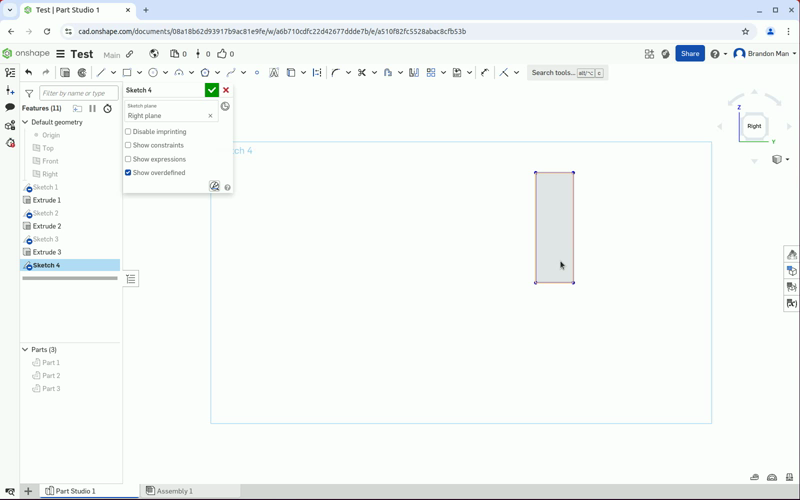
click(560, 260)
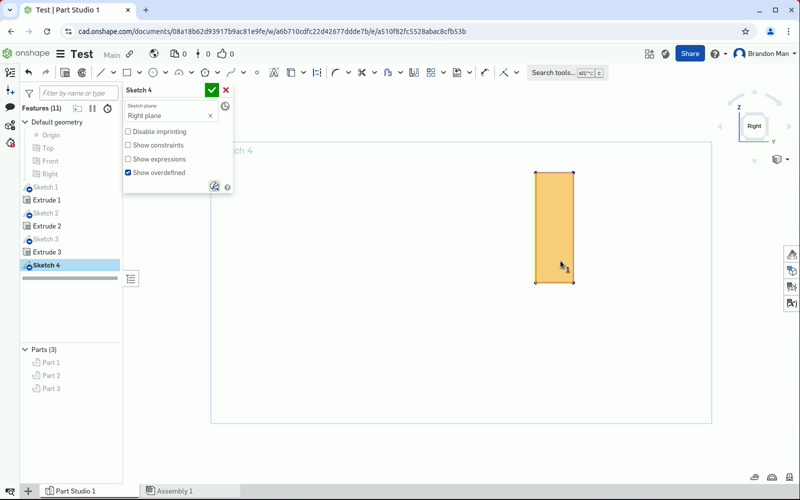
mouse_move(73, 352)
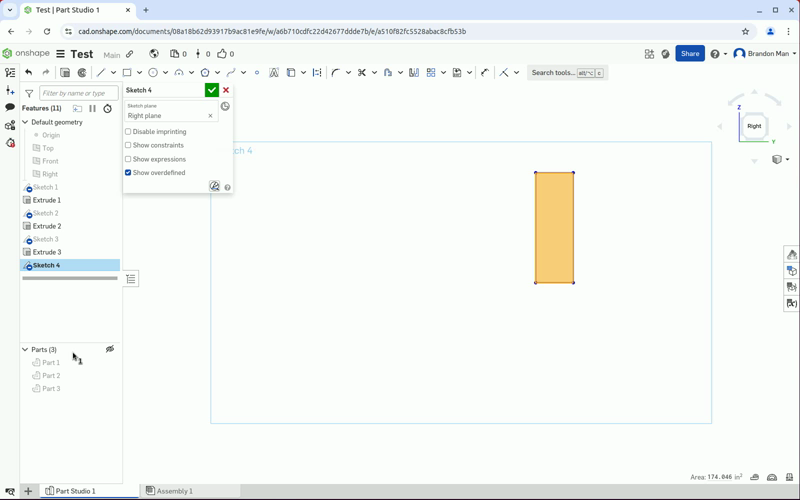
key(shift+y)
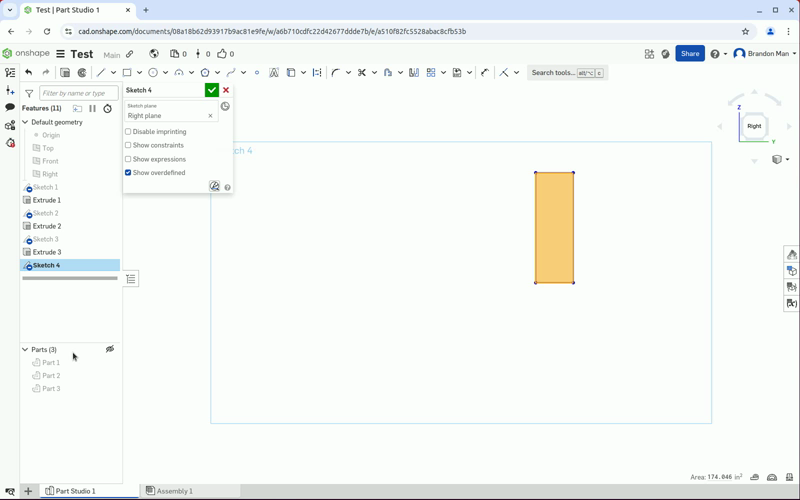
key(shift+e)
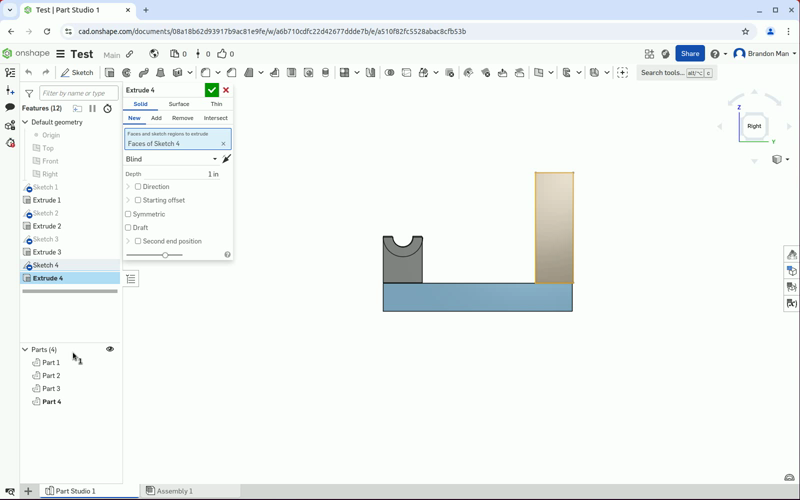
mouse_move(143, 106)
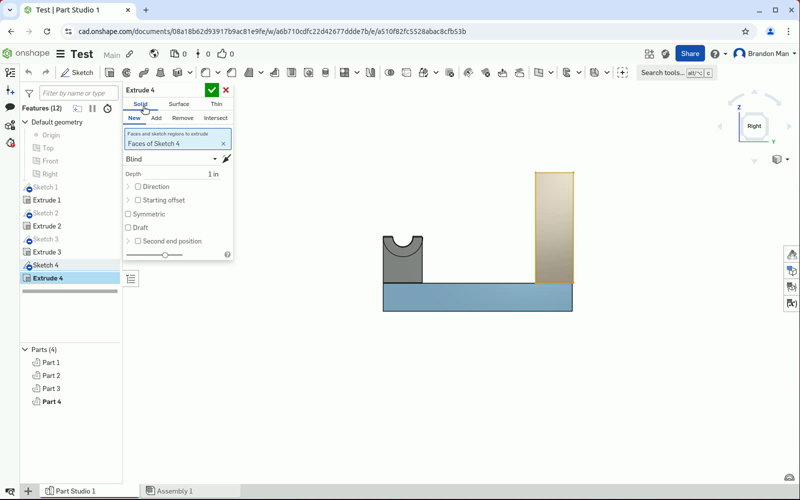
click(143, 106)
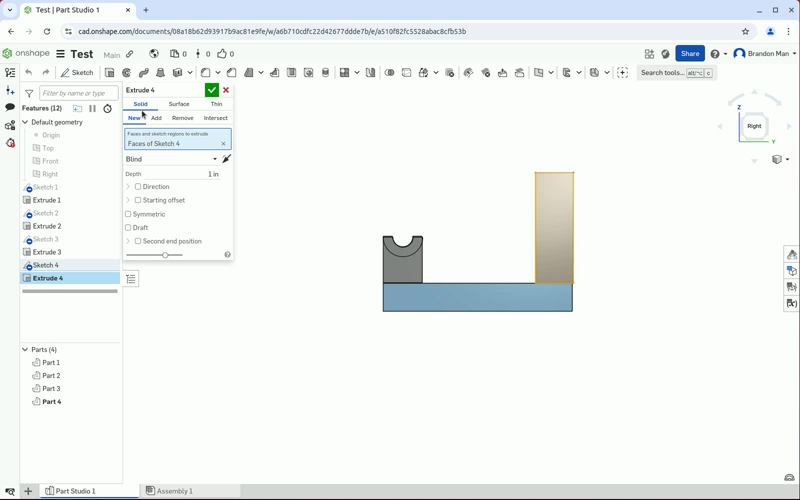
mouse_move(137, 120)
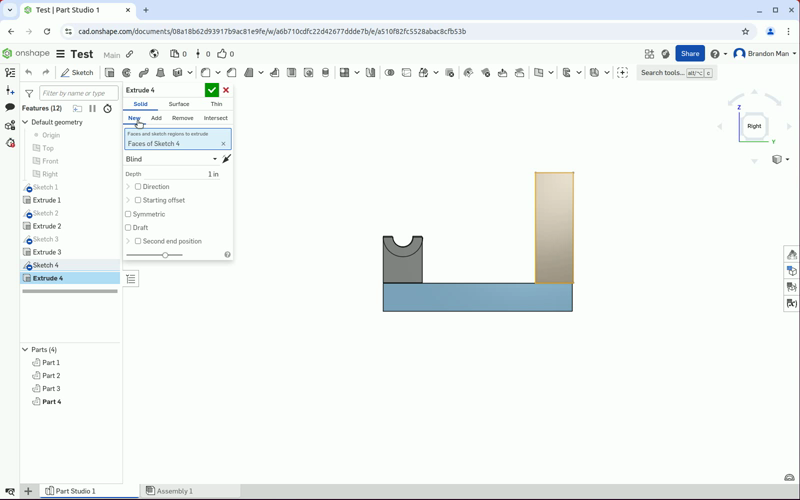
click(137, 120)
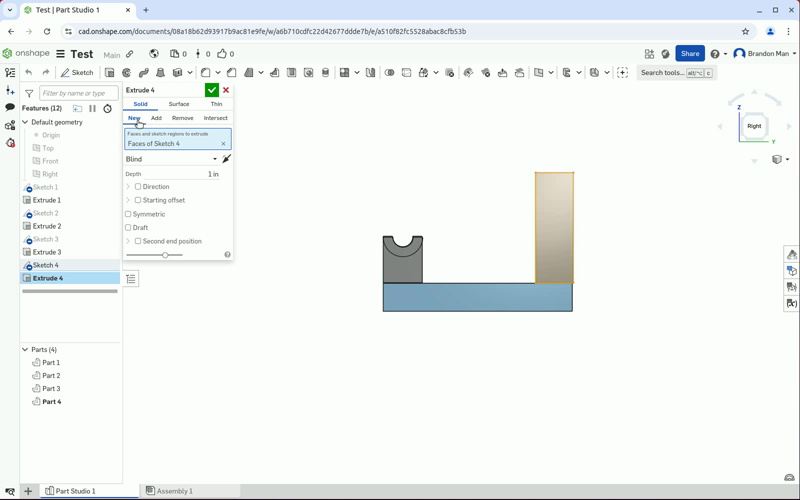
key(tab, 4)
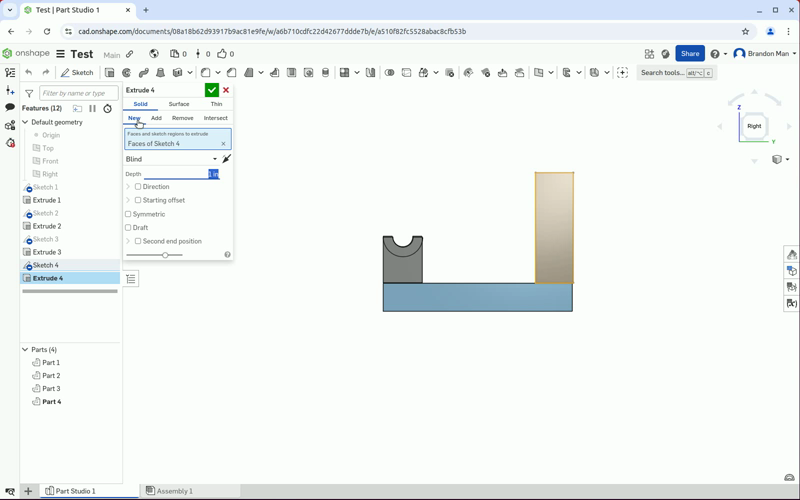
text(4.092)
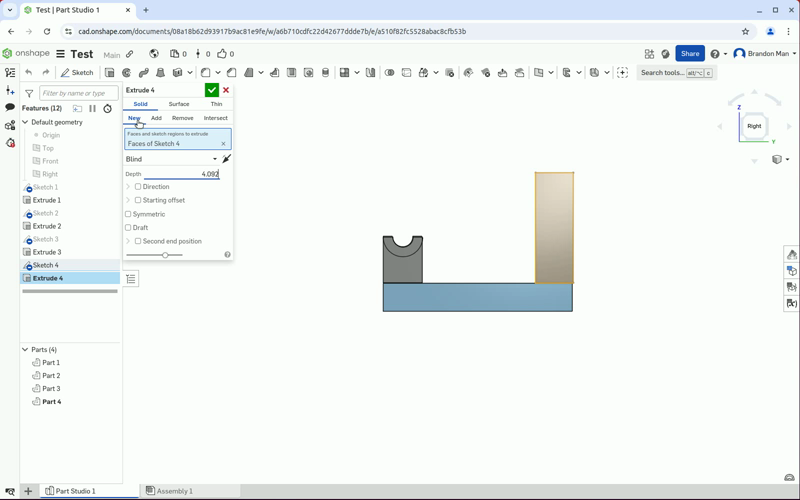
key(enter)
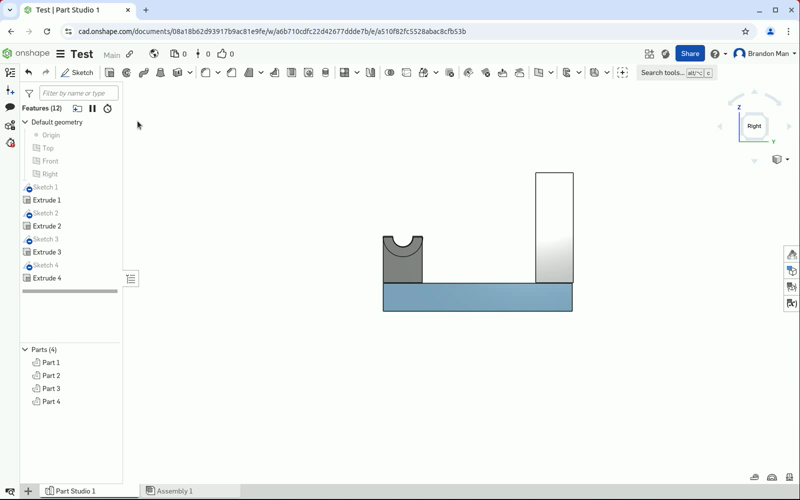
key(shift+h)
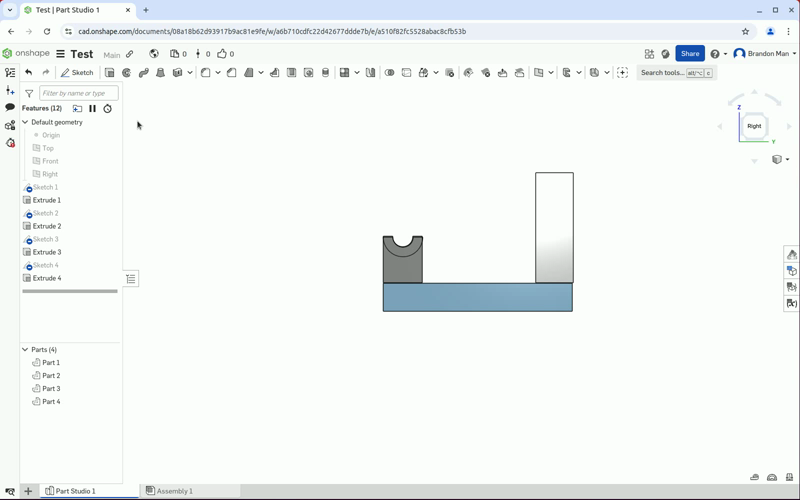
key(shift+h)
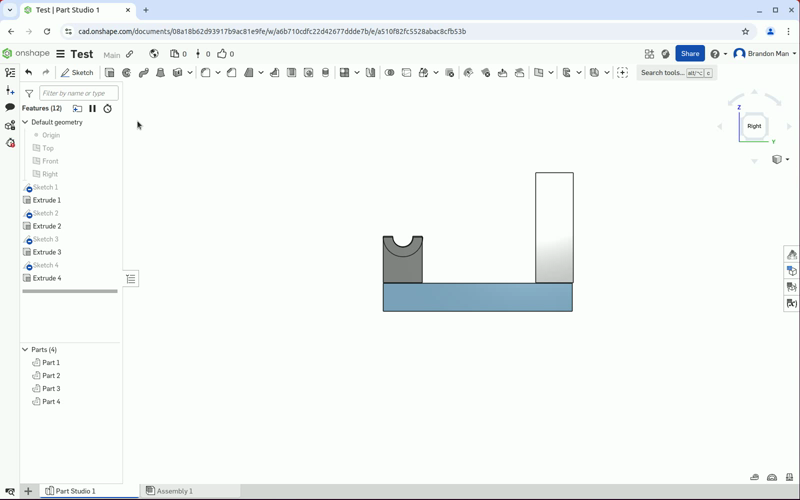
mouse_move(73, 189)
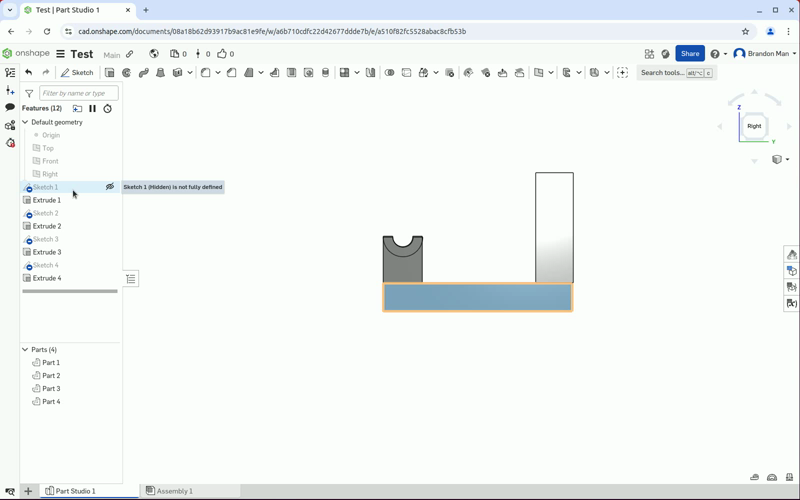
click(73, 189)
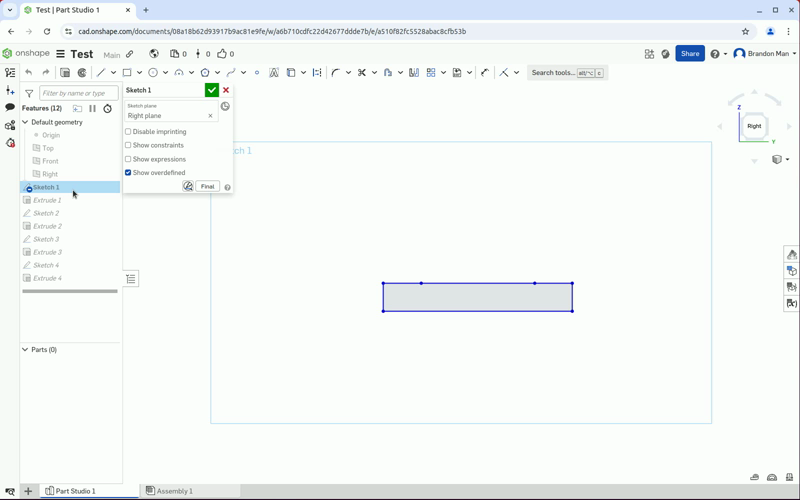
mouse_move(229, 92)
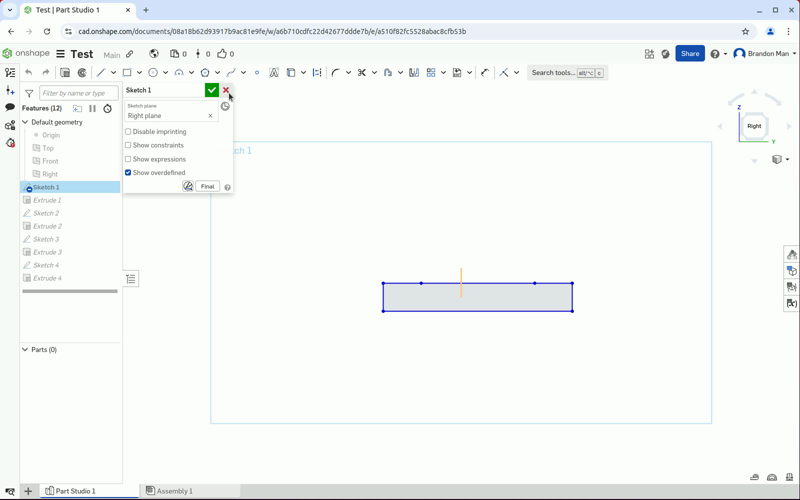
click(229, 92)
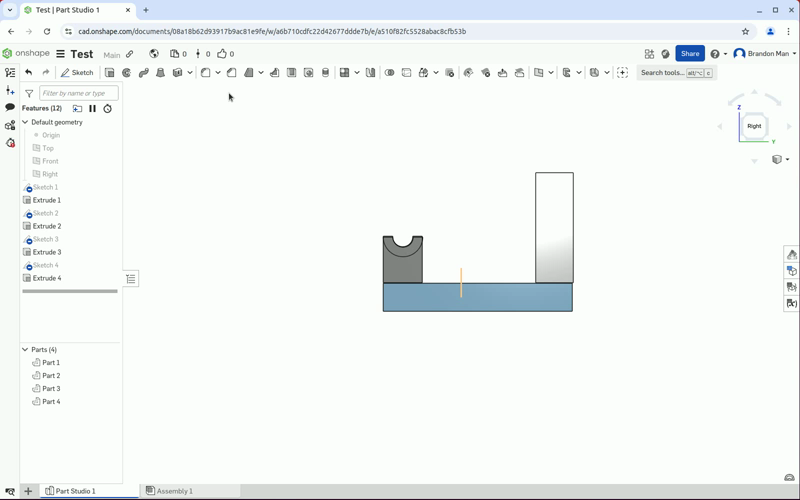
mouse_move(73, 352)
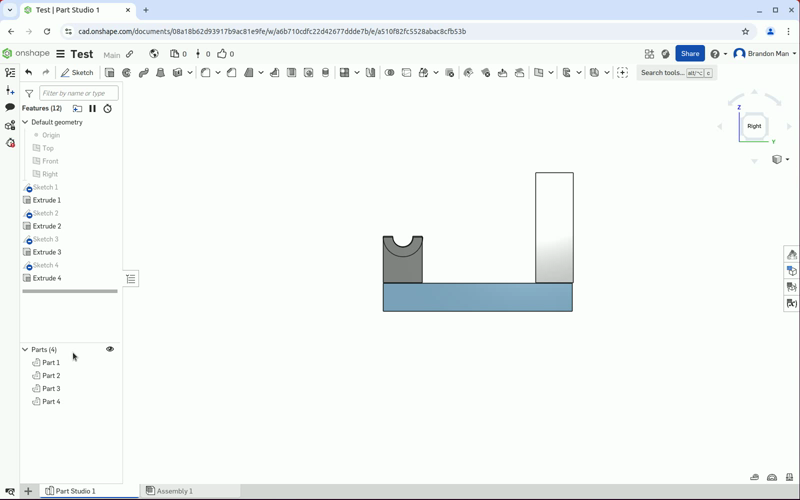
key(y)
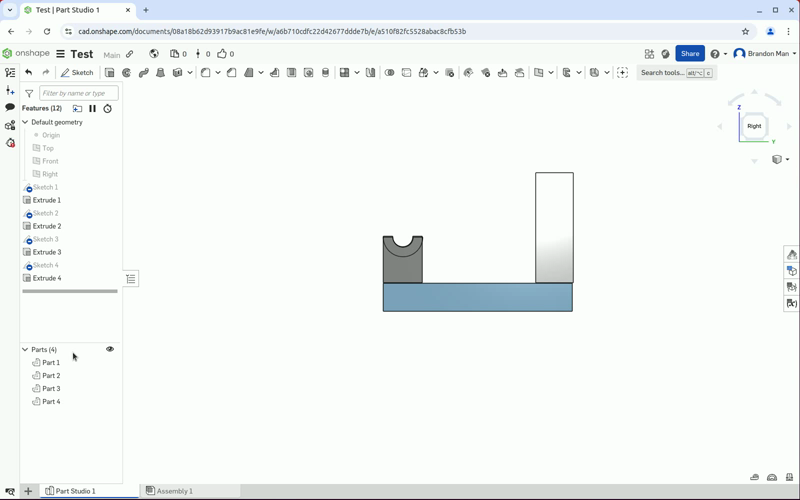
key(shift+p)
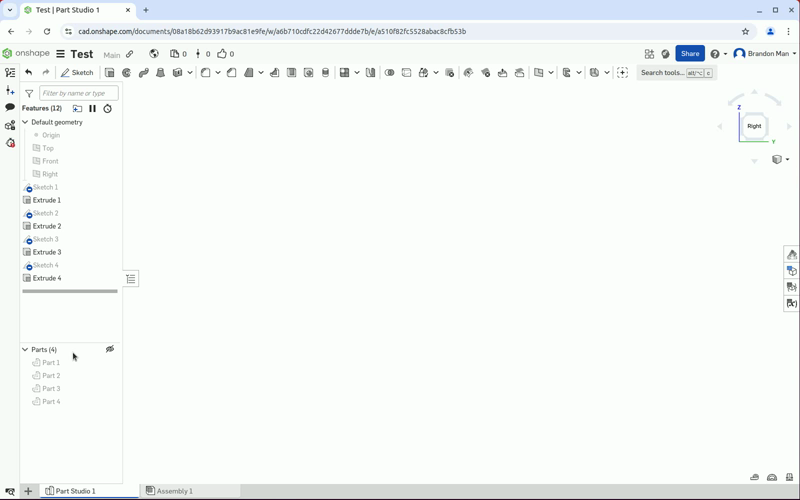
key(space)
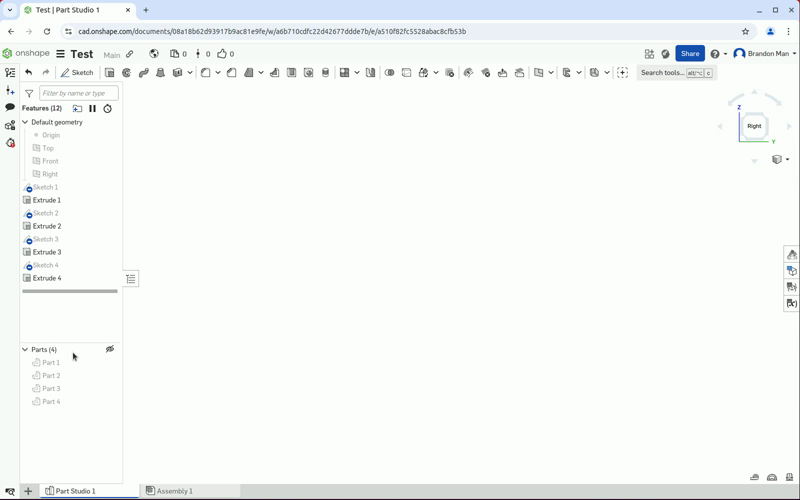
key_down(shift)
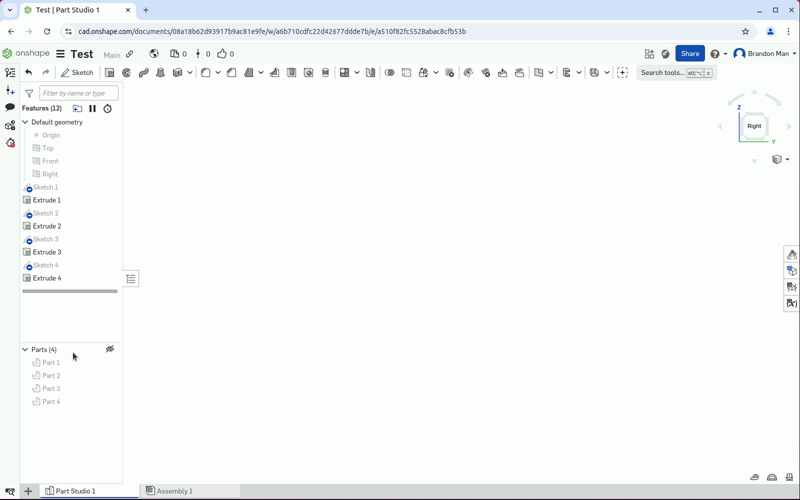
key(right)
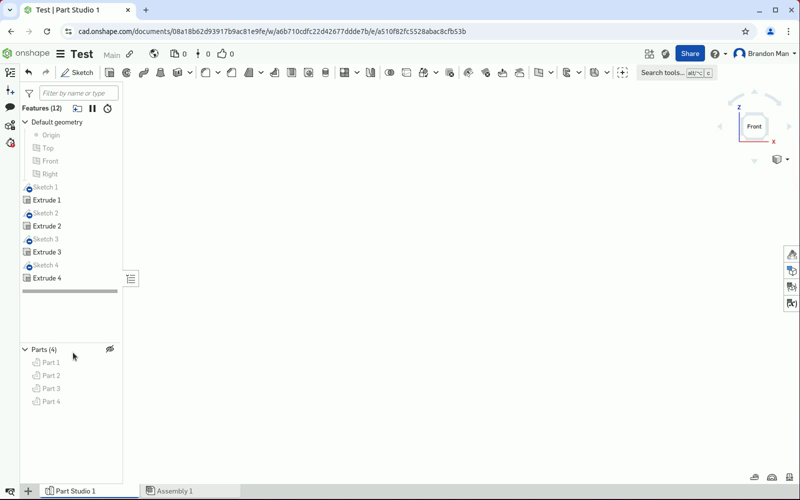
key_up(shift)
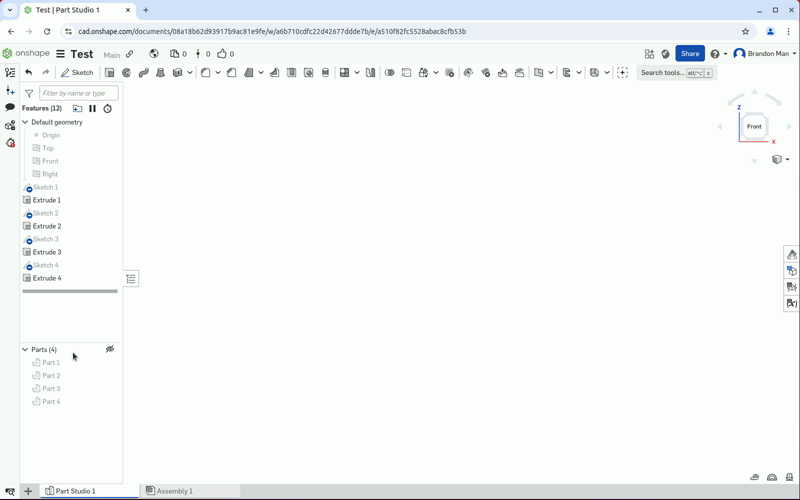
key(space)
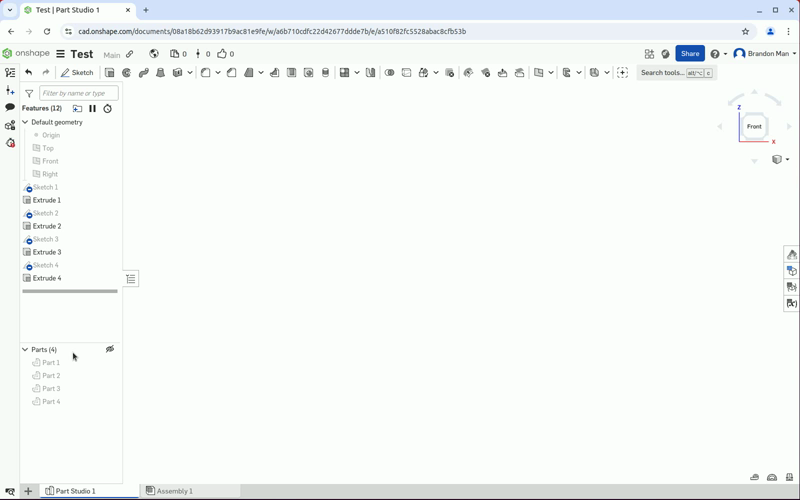
key_down(shift)
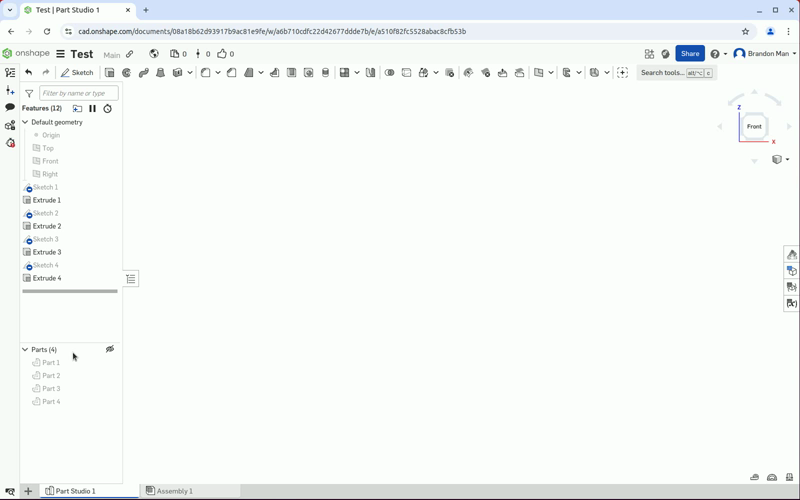
key(down)
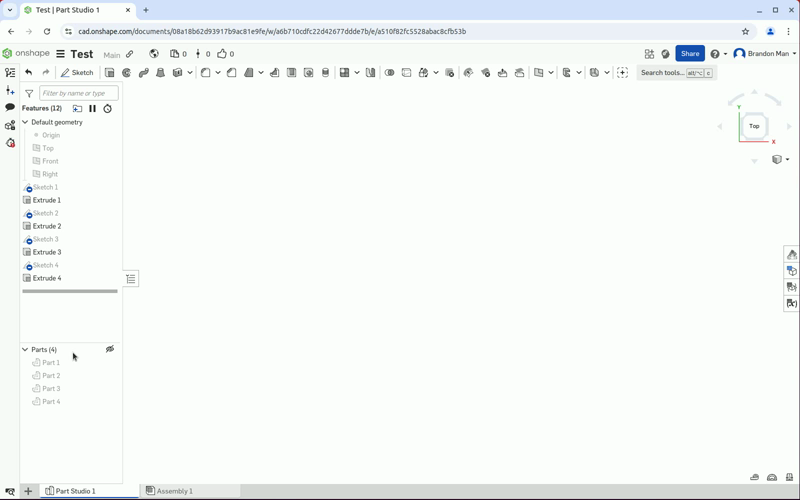
key_up(shift)
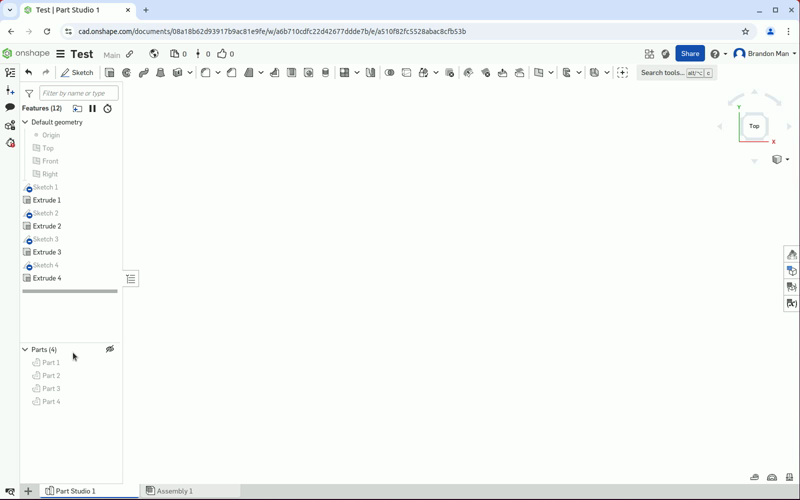
mouse_move(73, 352)
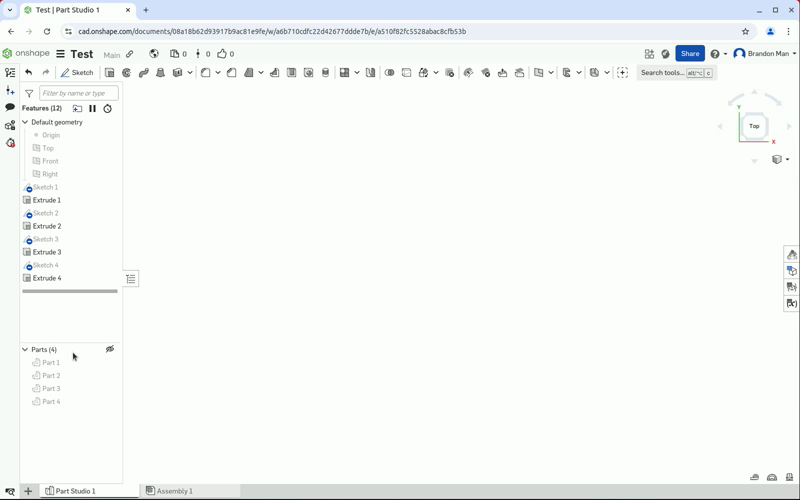
key(shift+y)
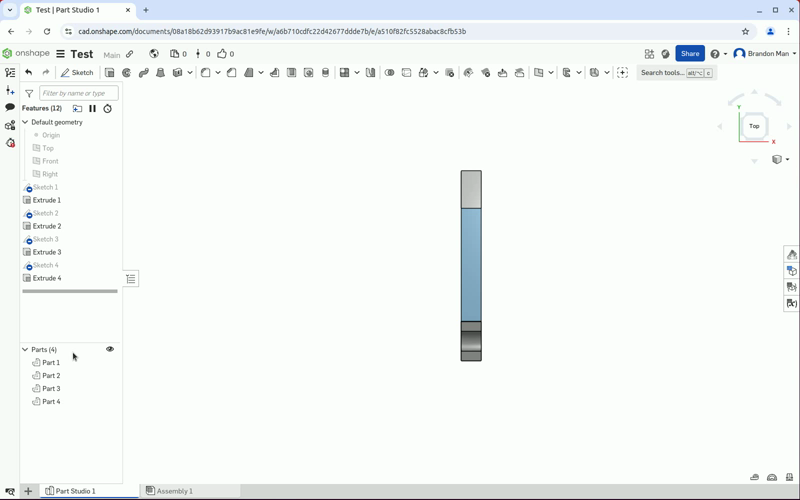
mouse_move(541, 75)
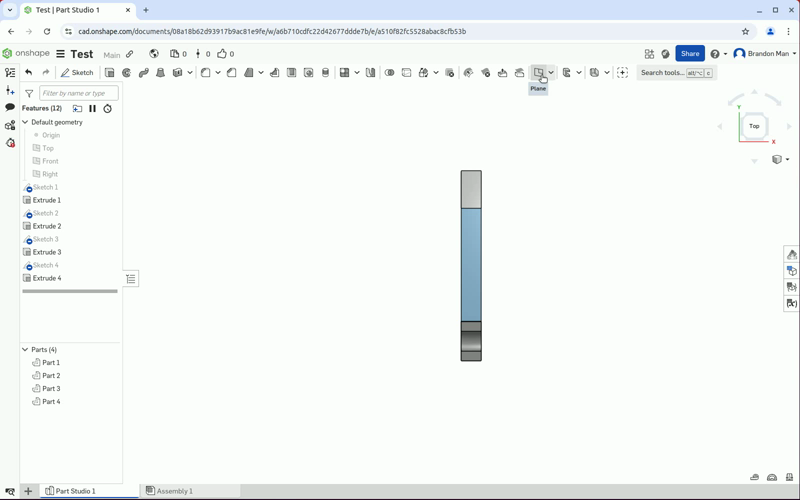
click(541, 75)
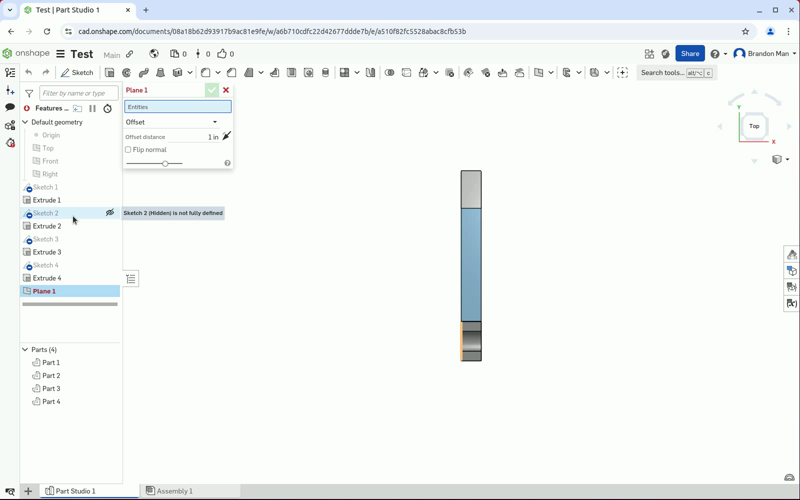
scroll(3)
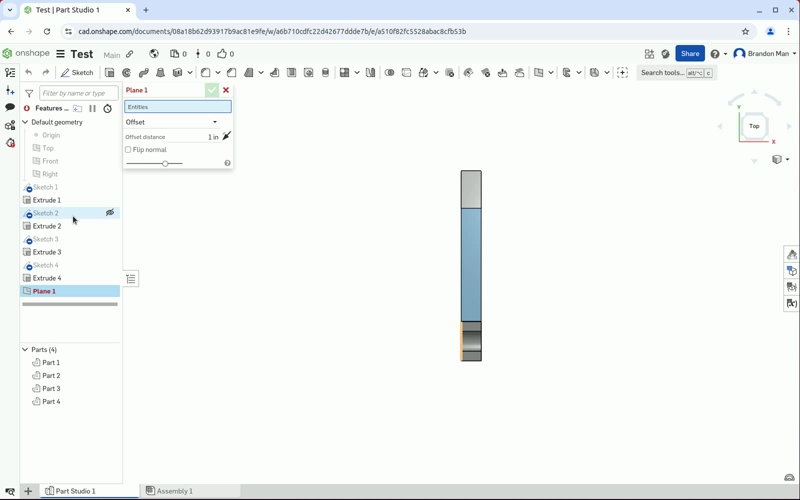
mouse_move(73, 150)
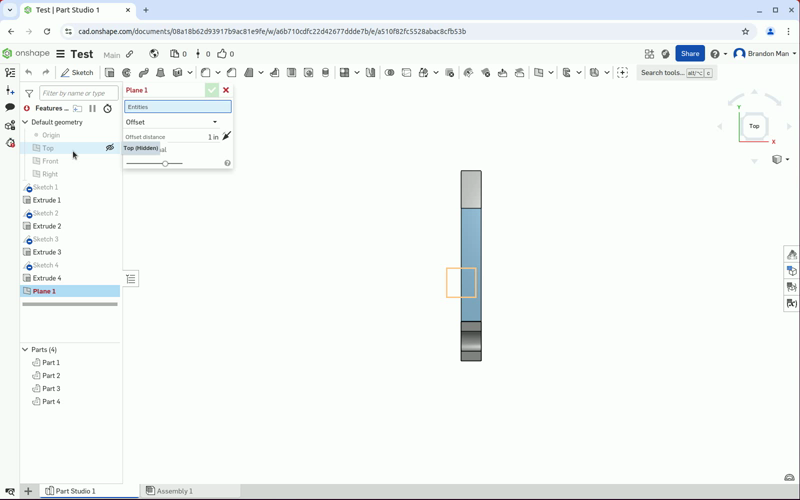
click(73, 150)
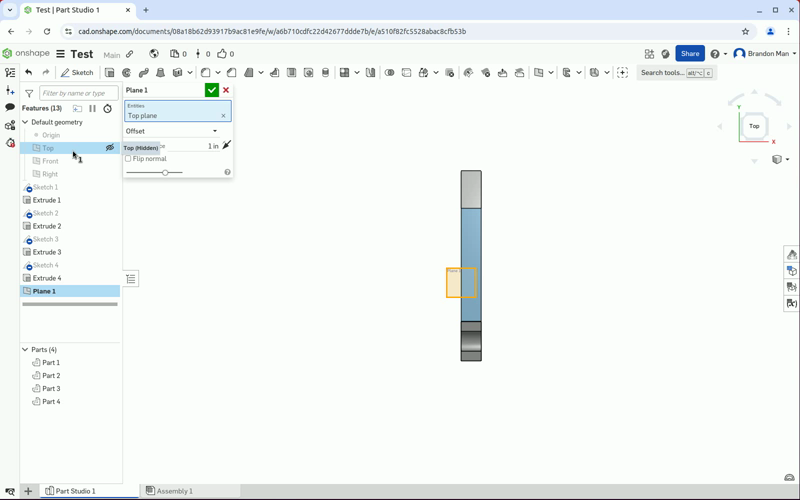
key(tab, 2)
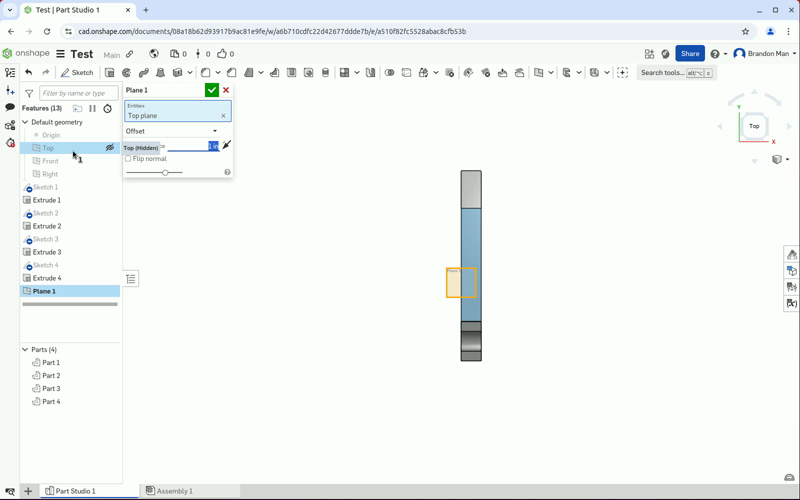
text(22.615)
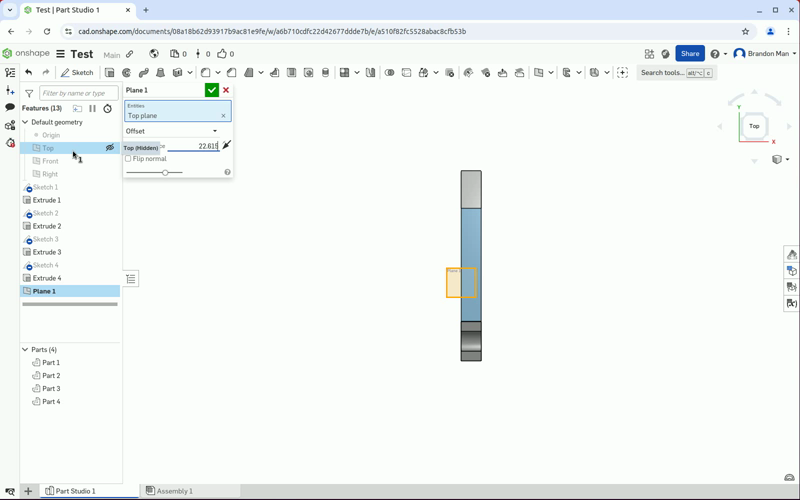
key(enter, 2)
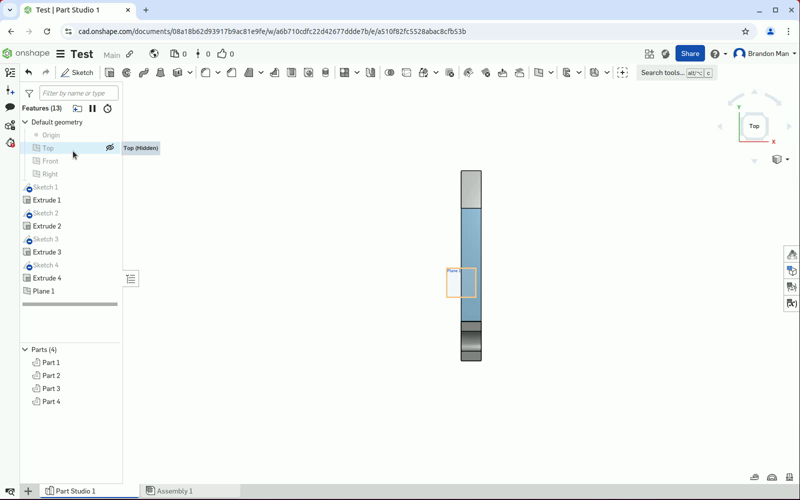
key(shift+s)
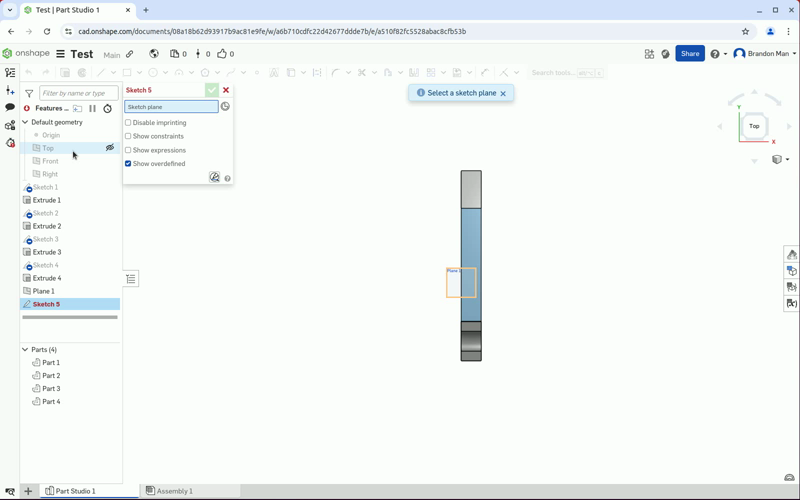
mouse_move(73, 293)
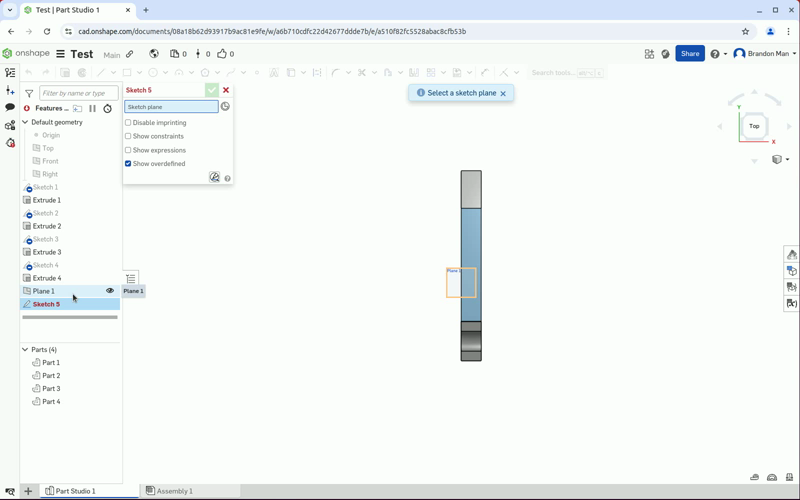
click(73, 293)
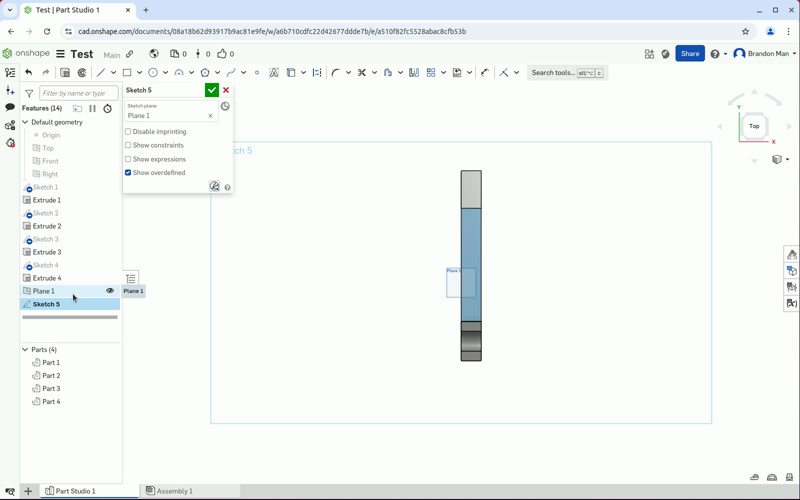
mouse_move(73, 352)
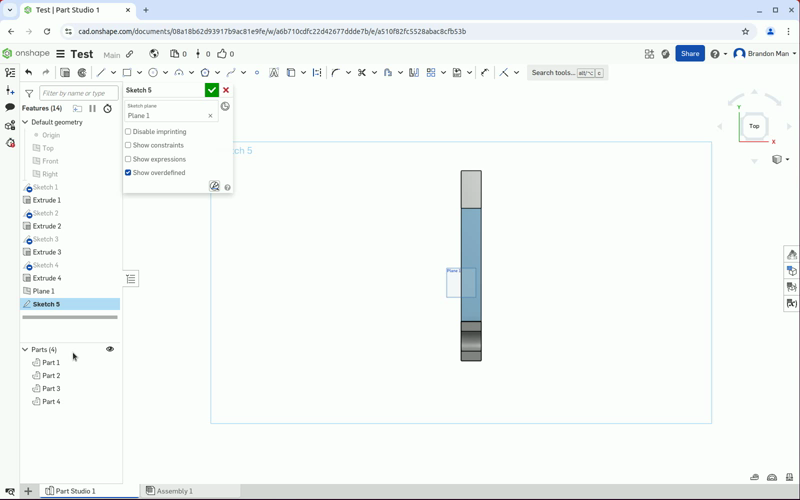
key(y)
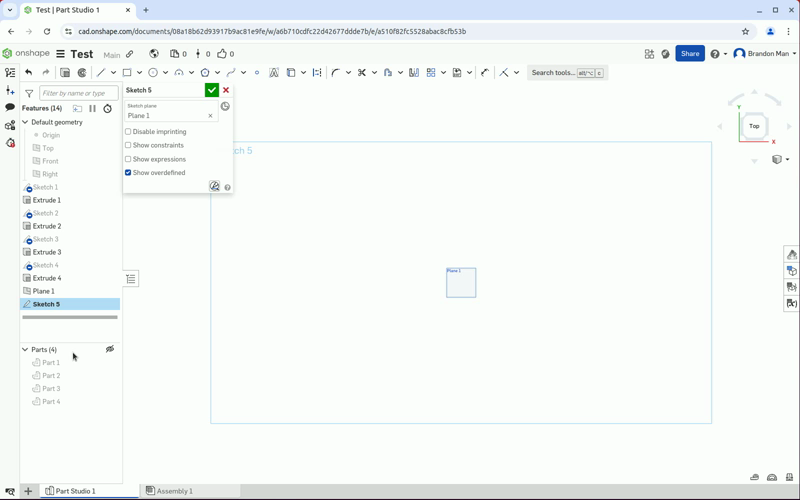
key(c)
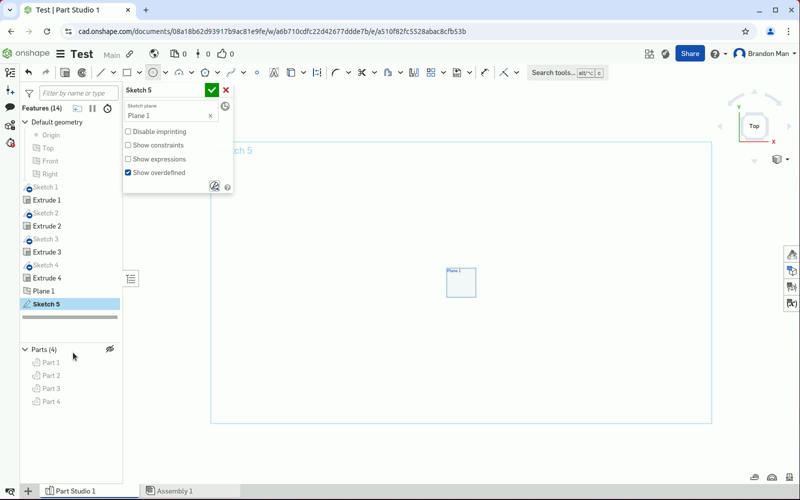
key_down(shift)
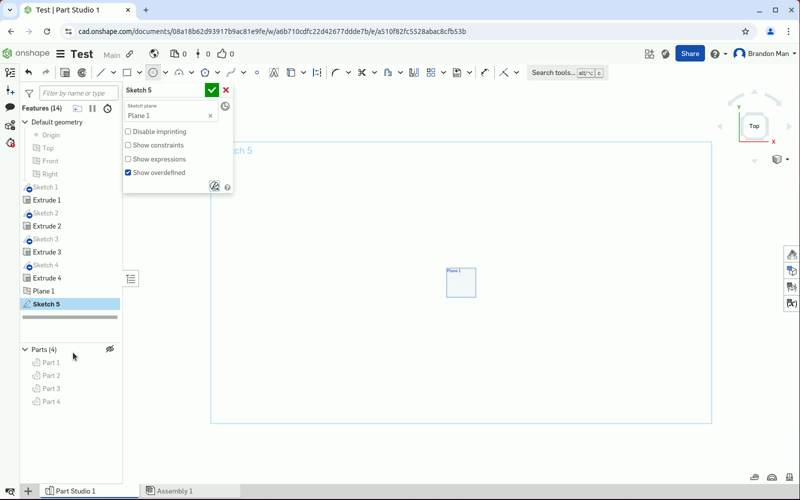
mouse_move(471, 206)
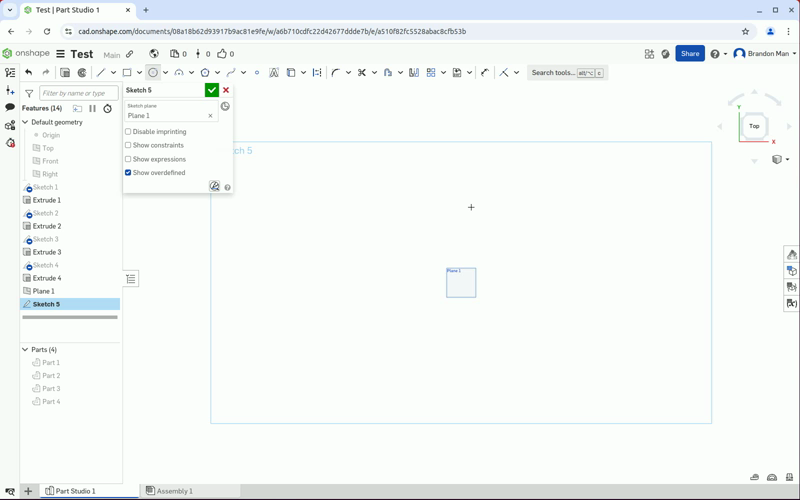
click(471, 206)
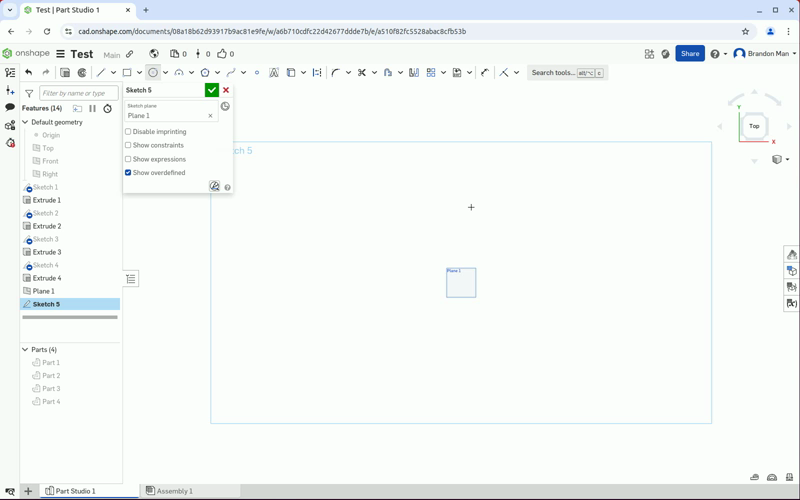
key_up(shift)
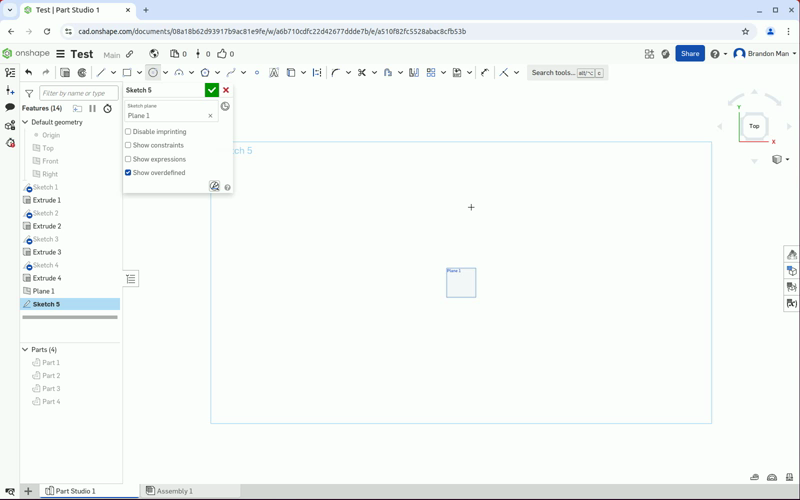
mouse_move(472, 206)
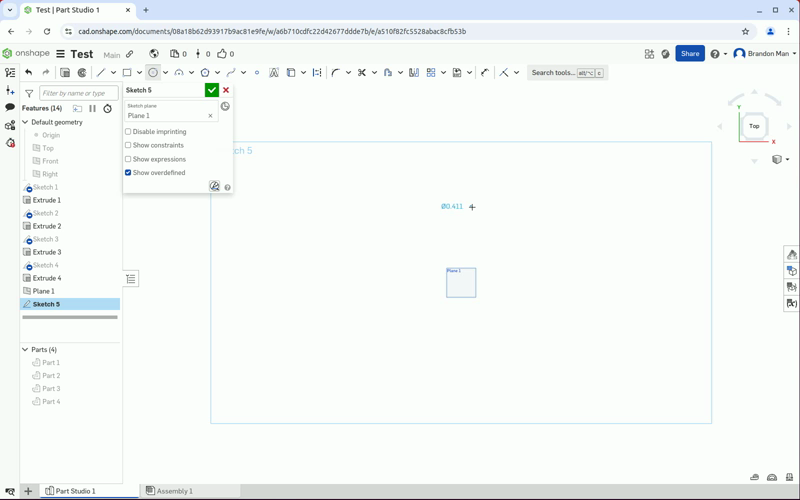
scroll(6)
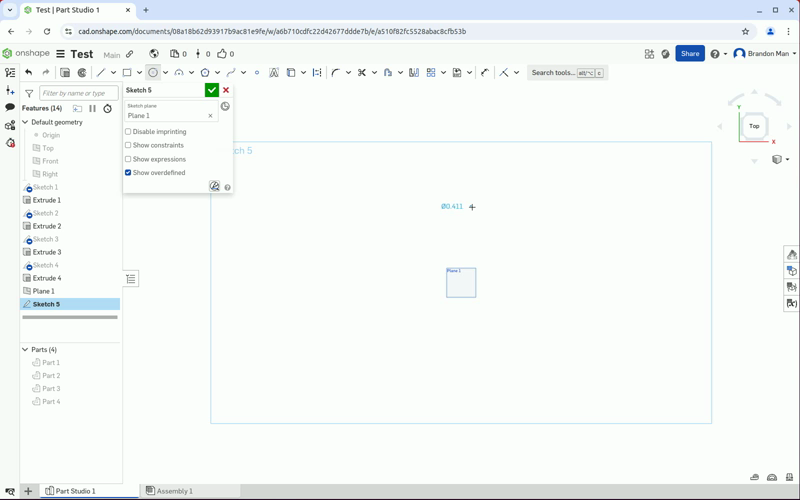
scroll(6)
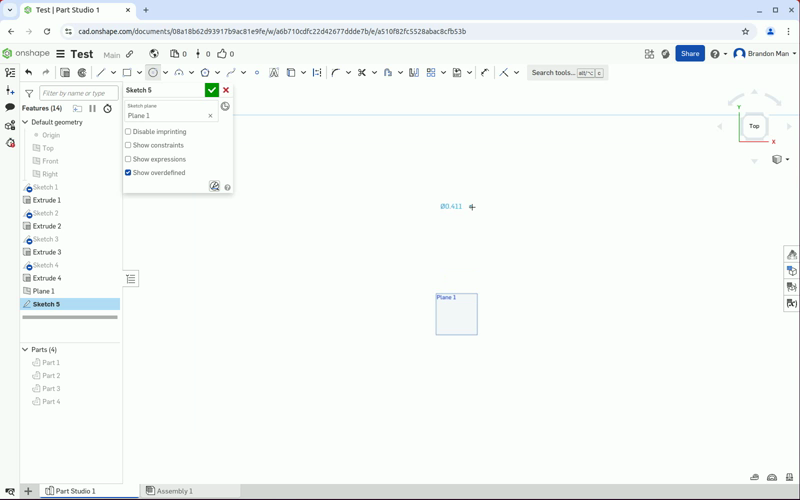
scroll(6)
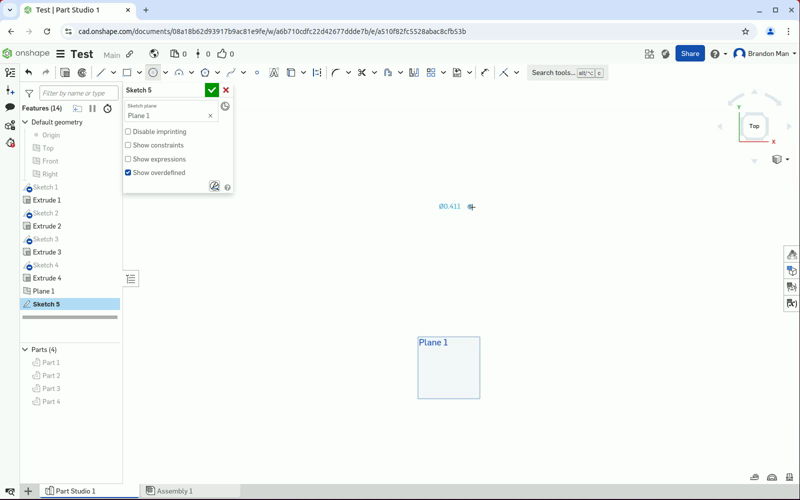
scroll(6)
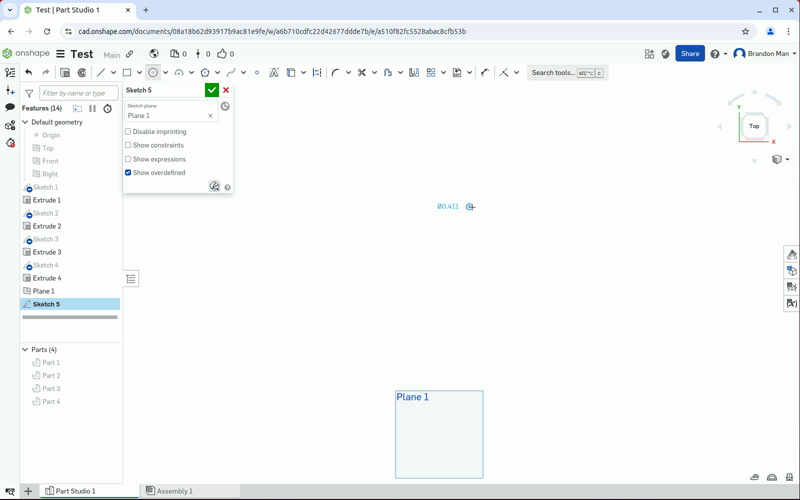
scroll(6)
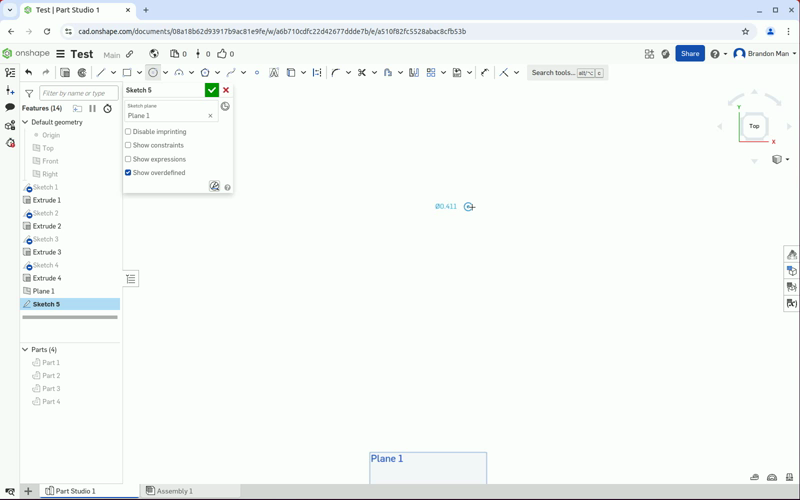
scroll(6)
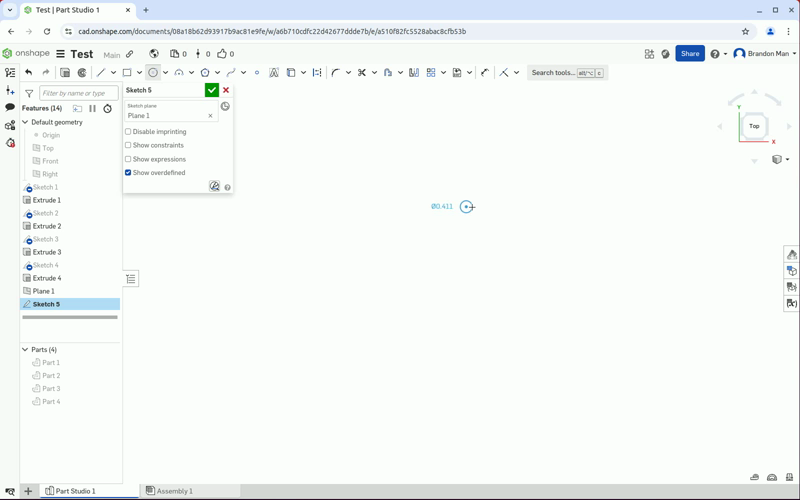
scroll(6)
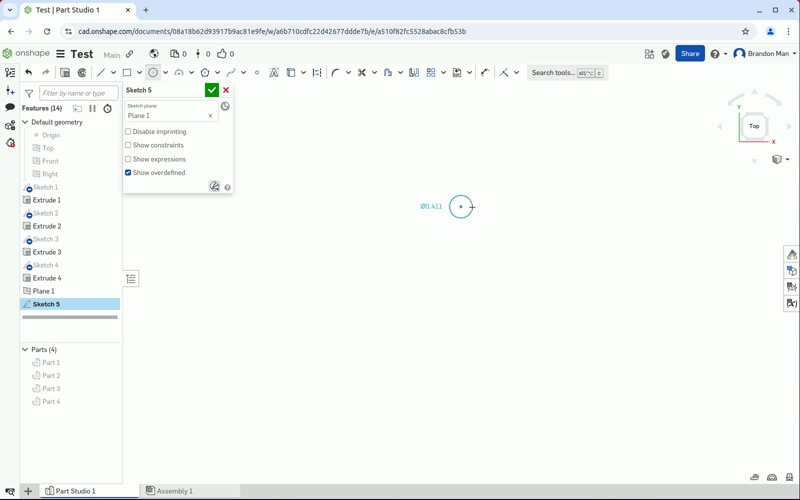
click(472, 206)
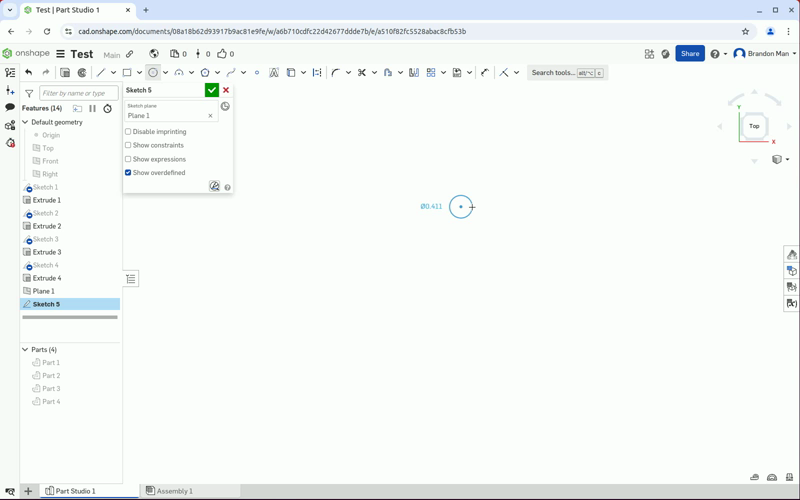
scroll(-6)
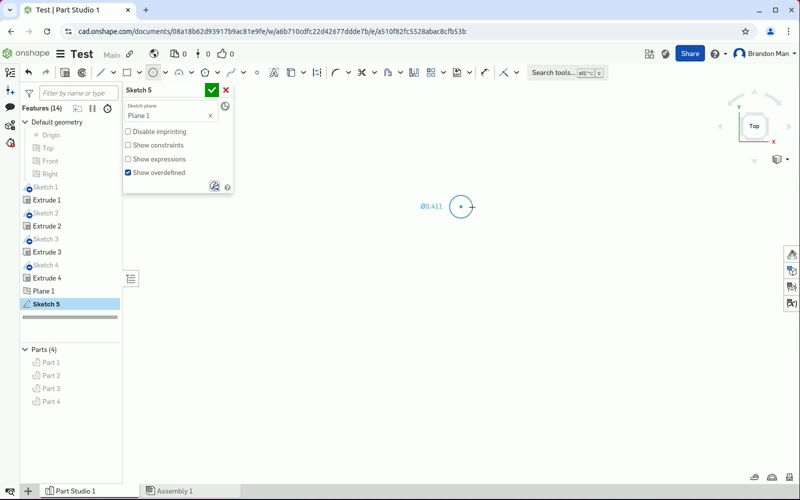
scroll(-6)
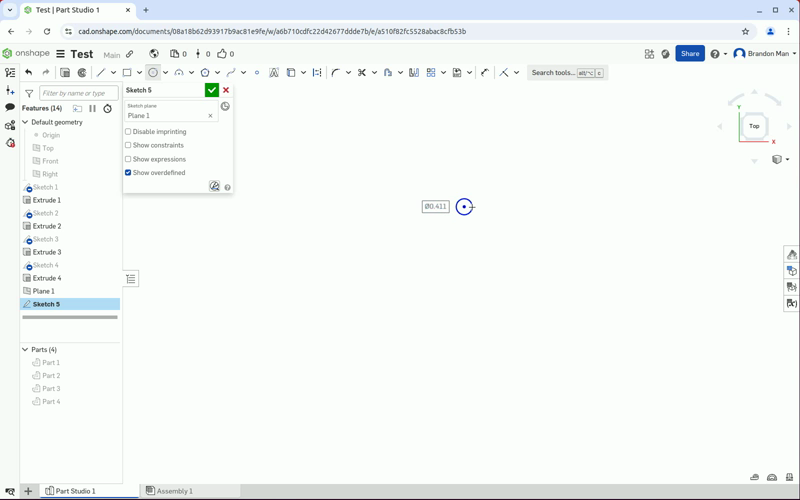
scroll(-6)
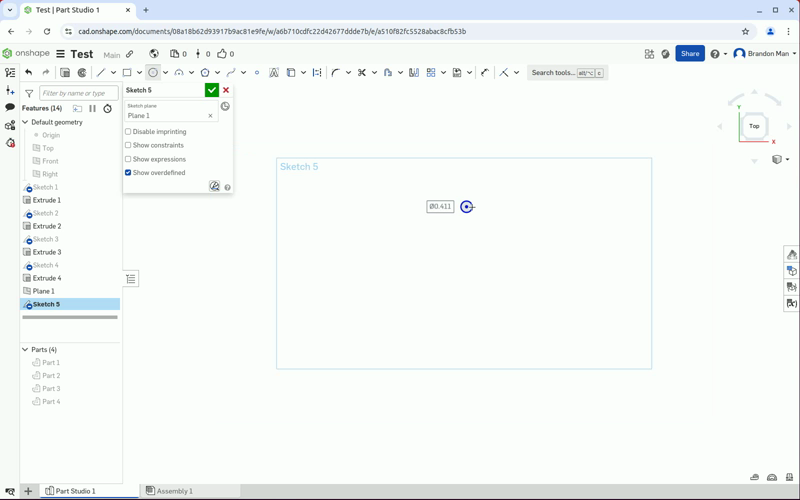
scroll(-6)
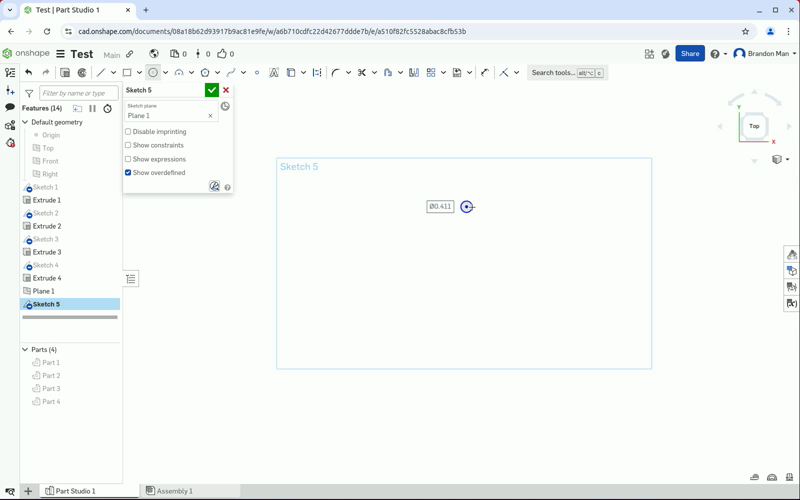
scroll(-6)
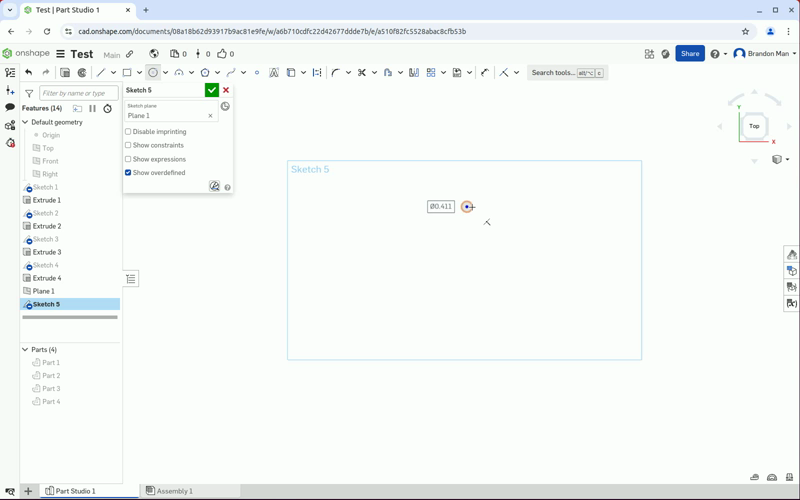
scroll(-6)
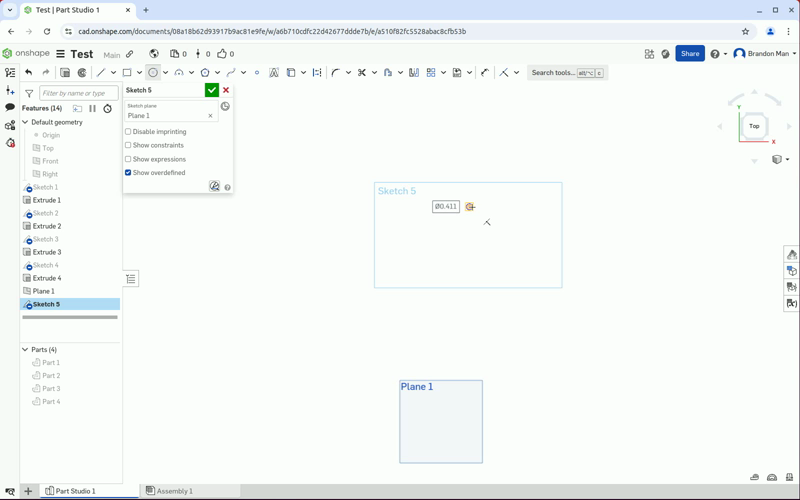
scroll(-6)
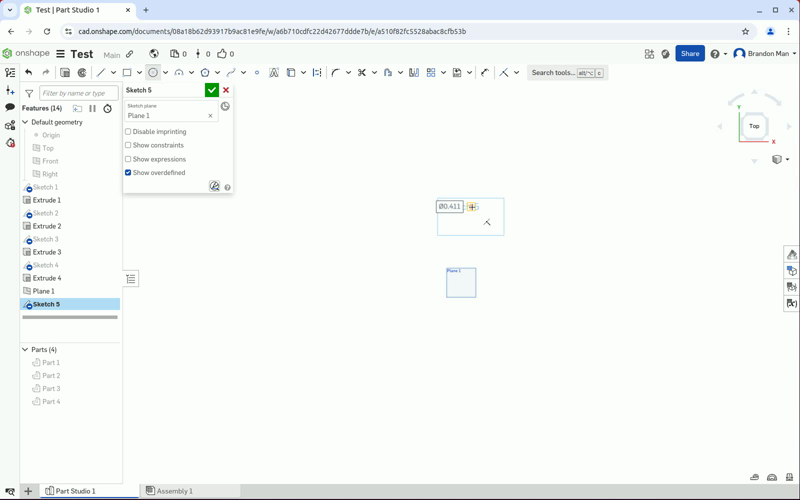
key(esc)
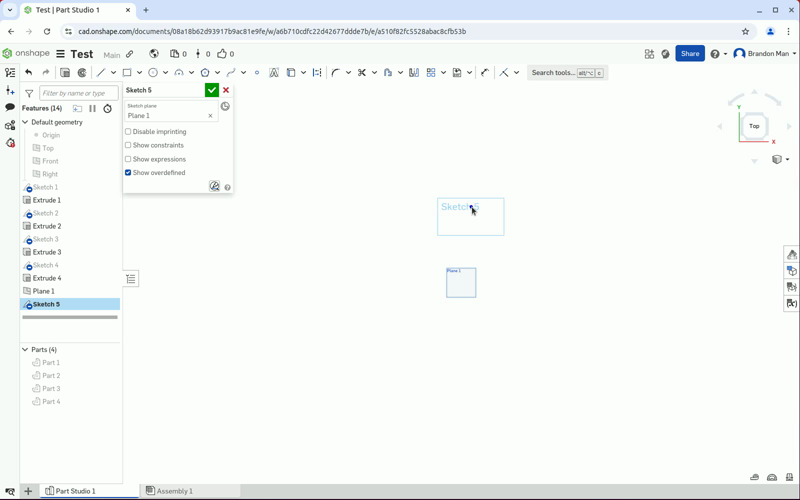
mouse_move(472, 207)
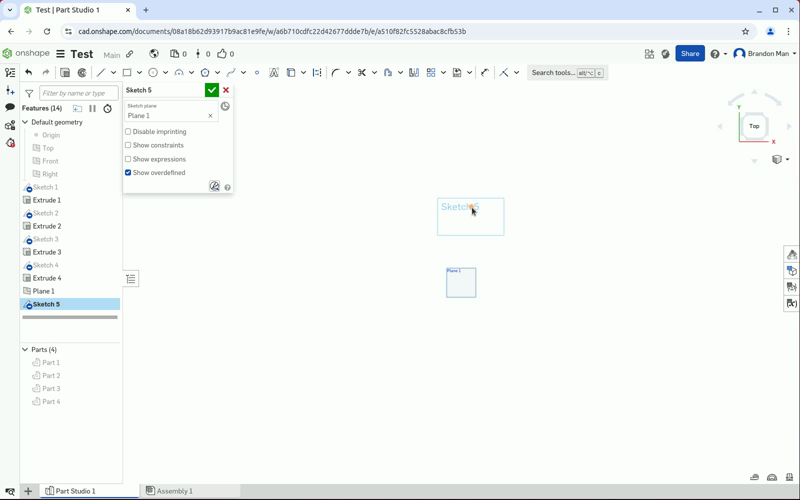
scroll(6)
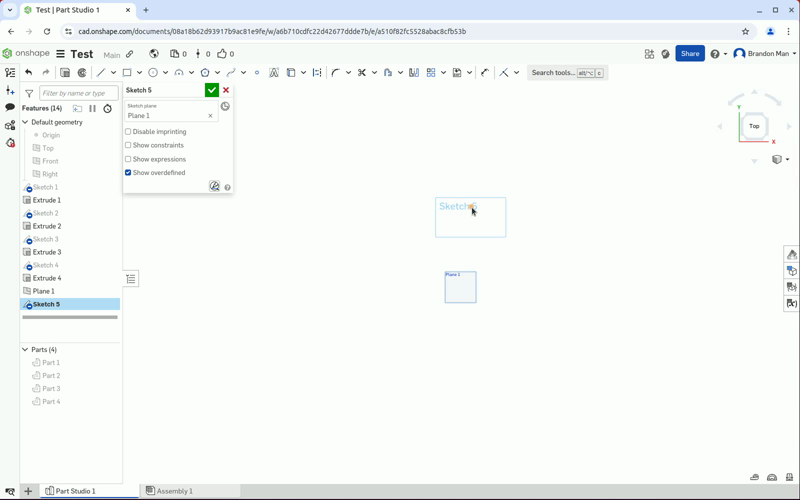
scroll(6)
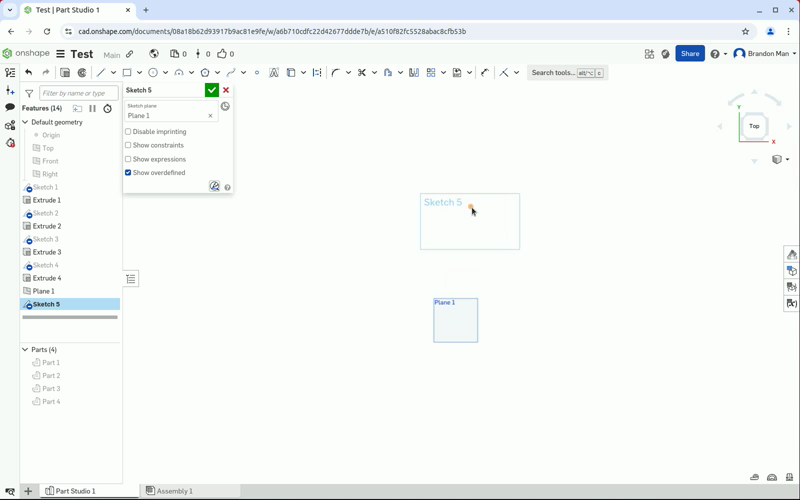
scroll(6)
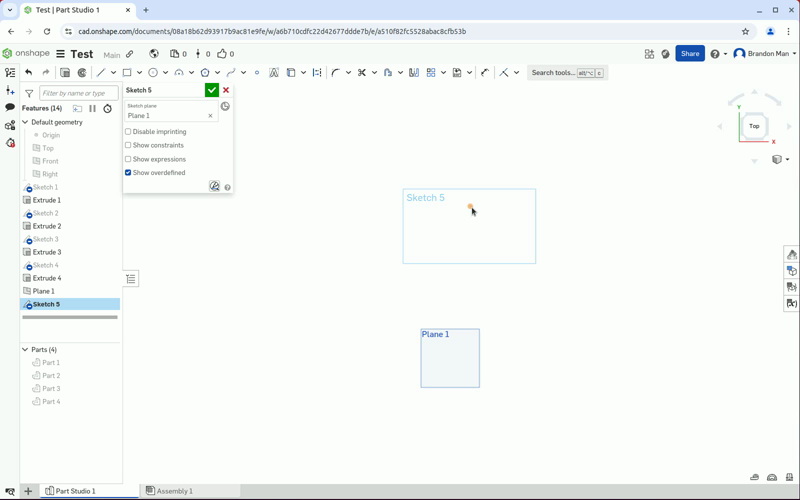
scroll(6)
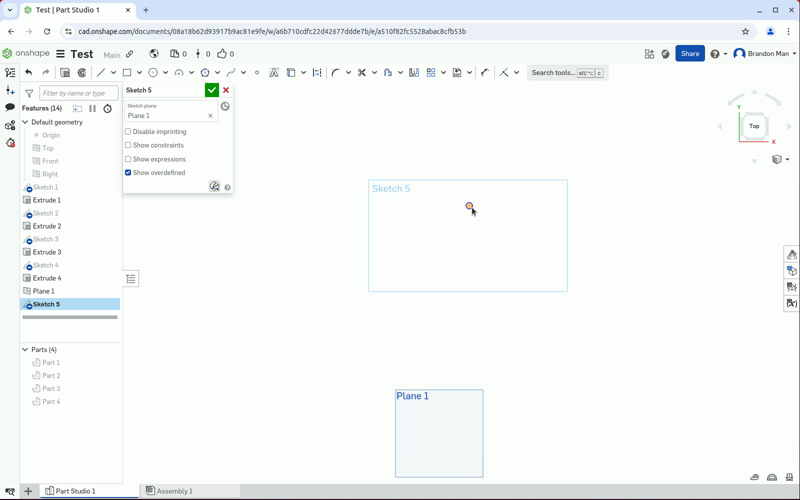
scroll(6)
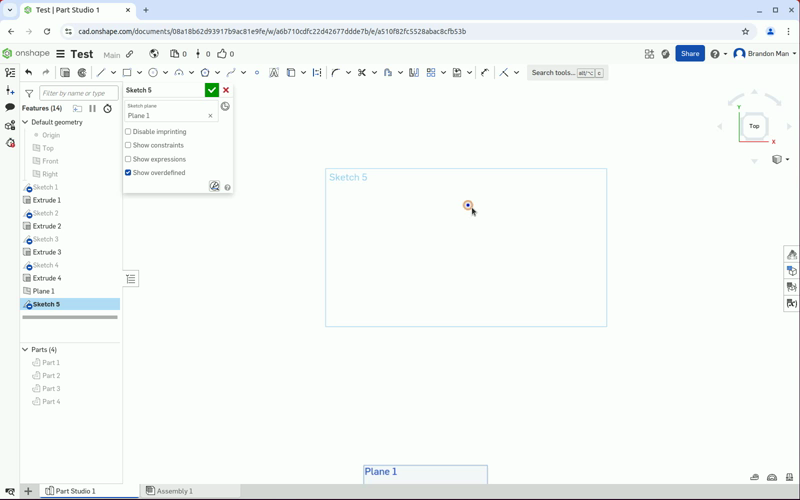
scroll(6)
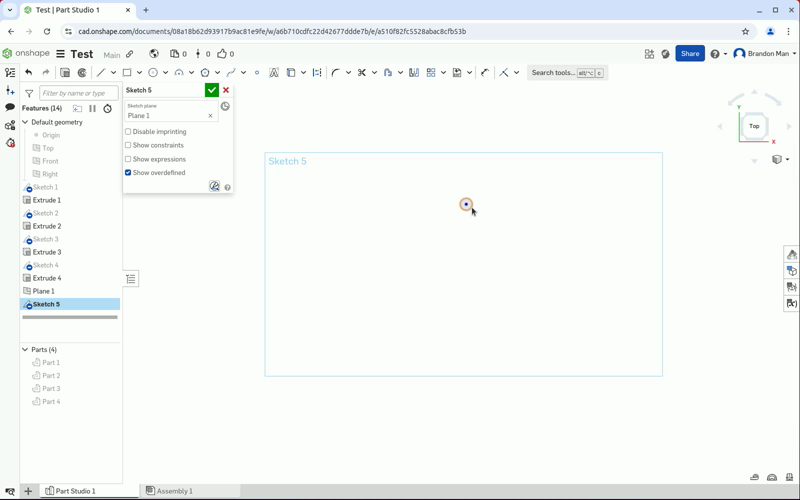
scroll(6)
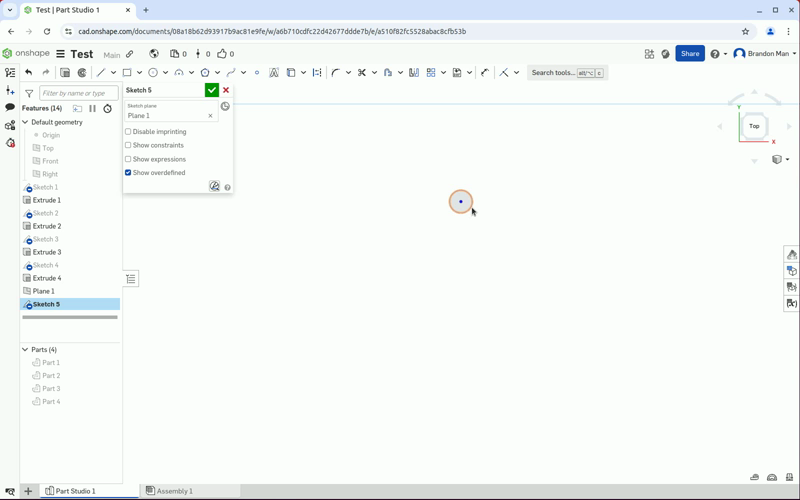
click(472, 207)
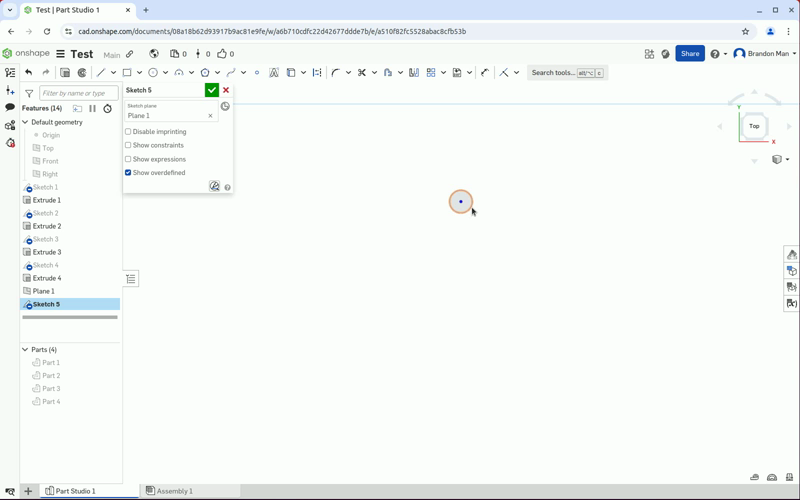
scroll(-6)
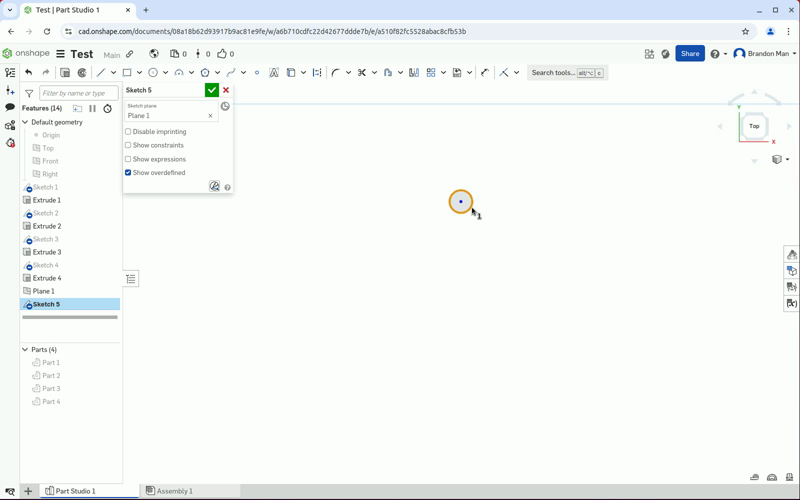
scroll(-6)
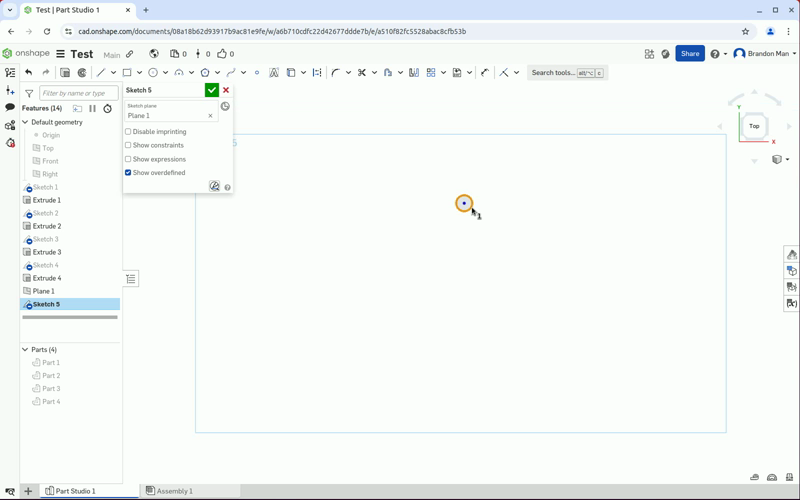
scroll(-6)
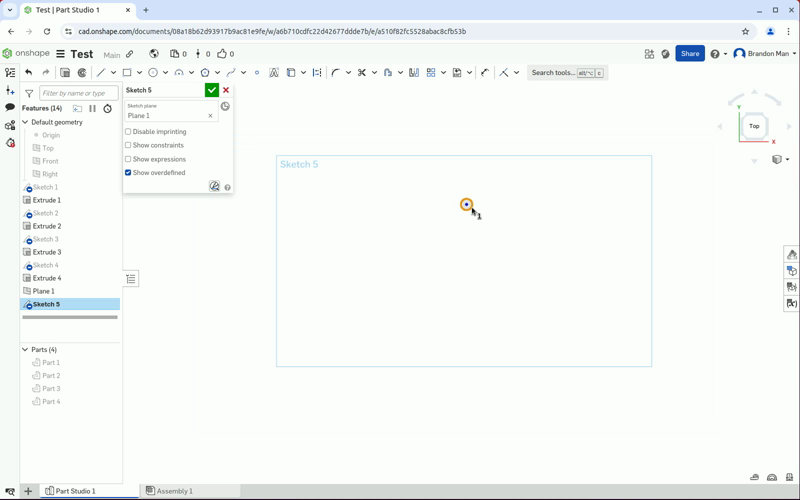
scroll(-6)
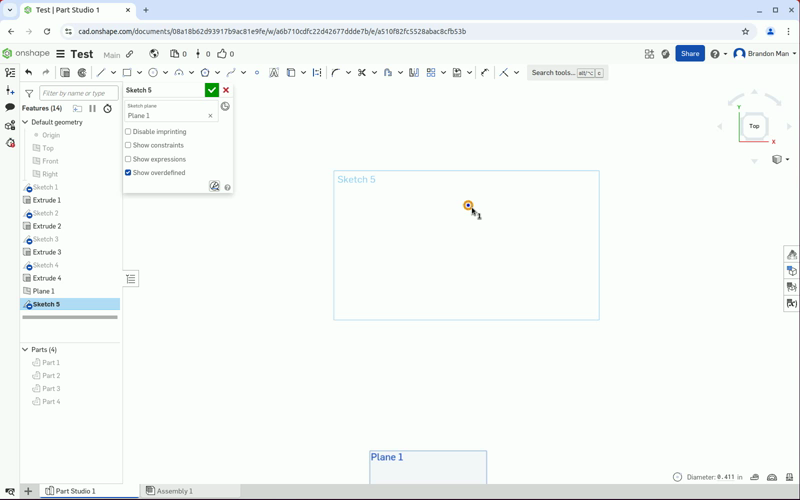
scroll(-6)
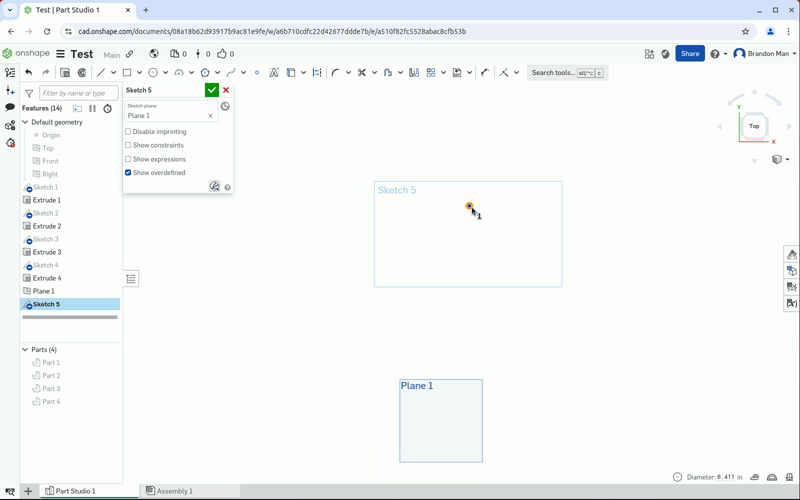
scroll(-6)
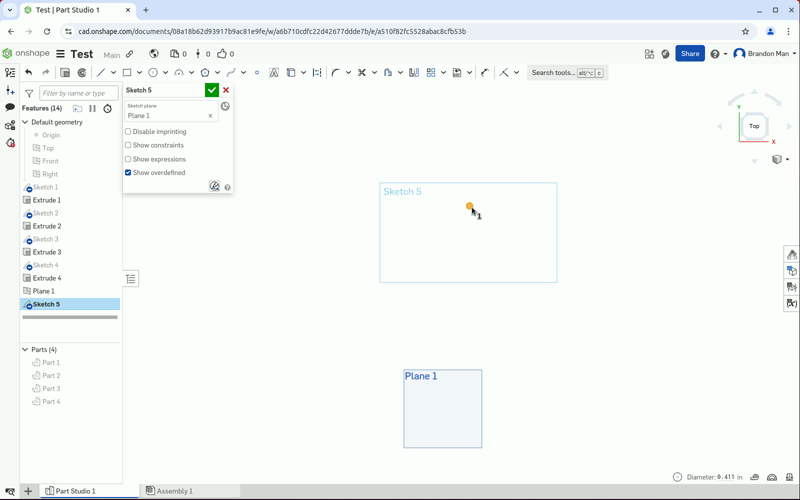
scroll(-6)
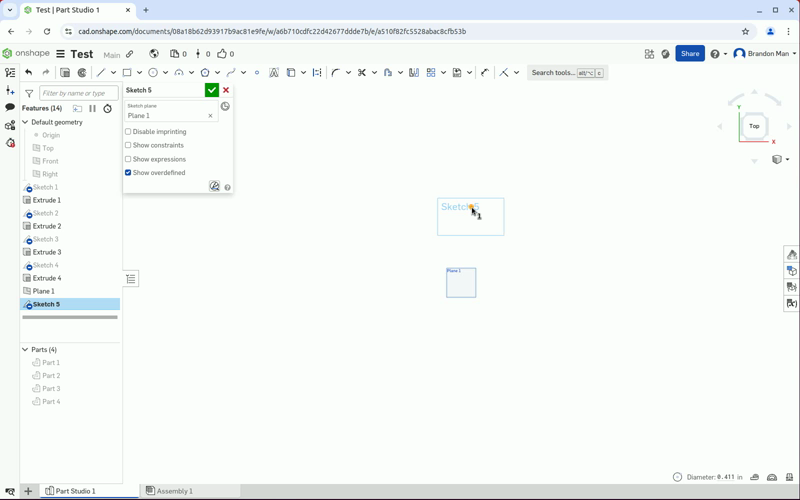
mouse_move(73, 352)
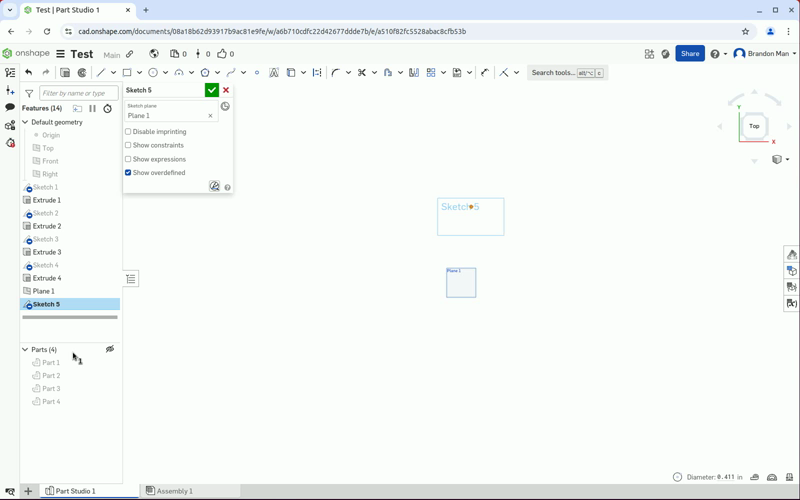
key(shift+y)
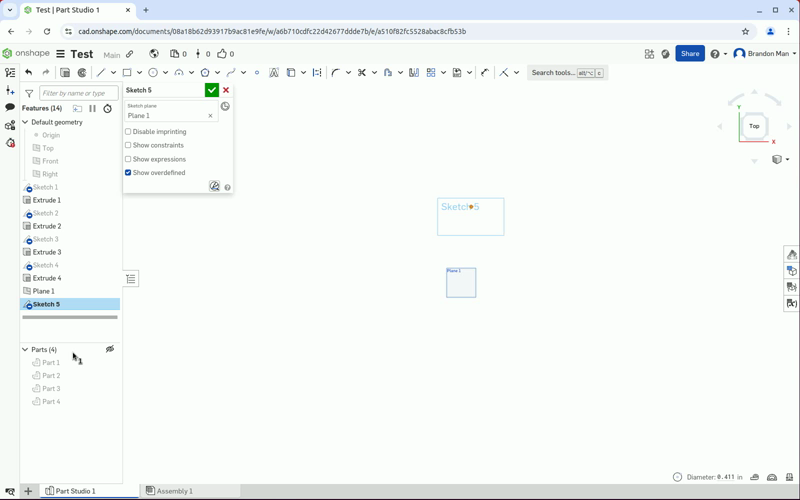
key(shift+e)
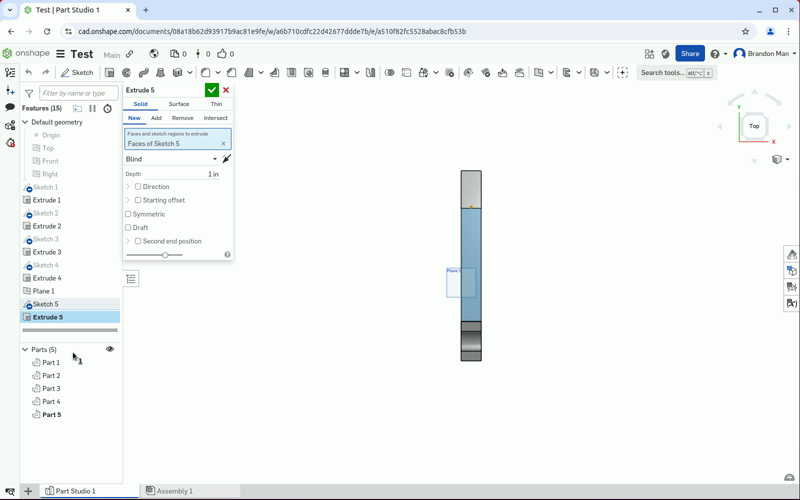
mouse_move(143, 106)
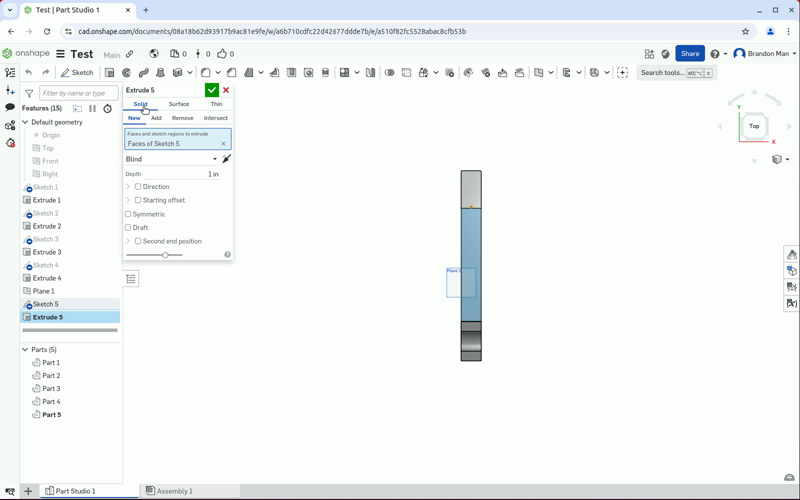
click(143, 106)
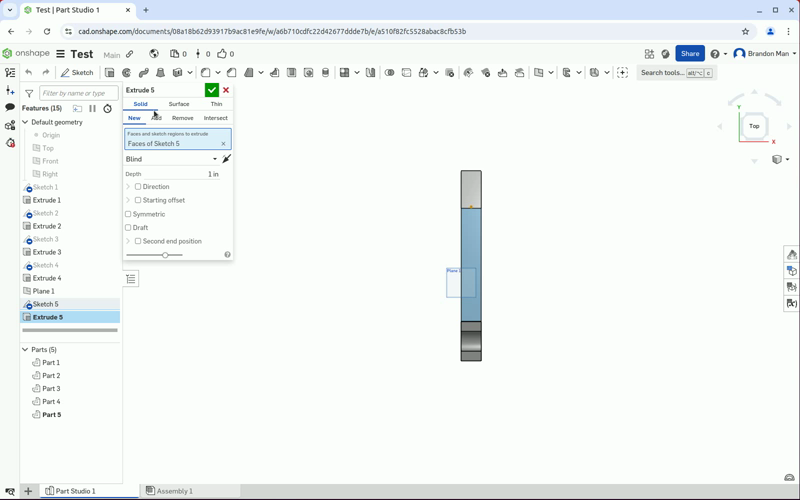
mouse_move(186, 120)
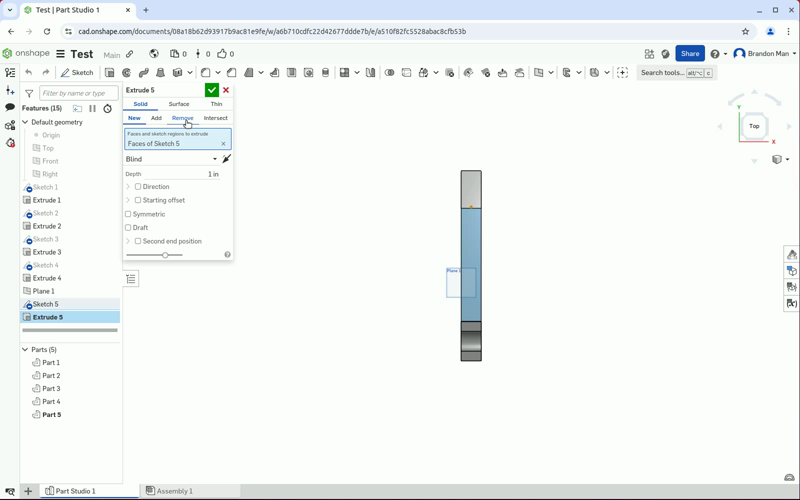
click(186, 120)
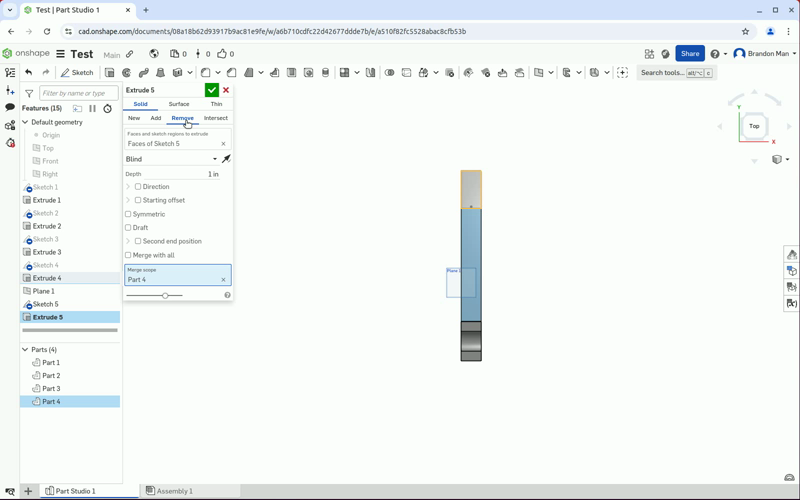
key(tab, 4)
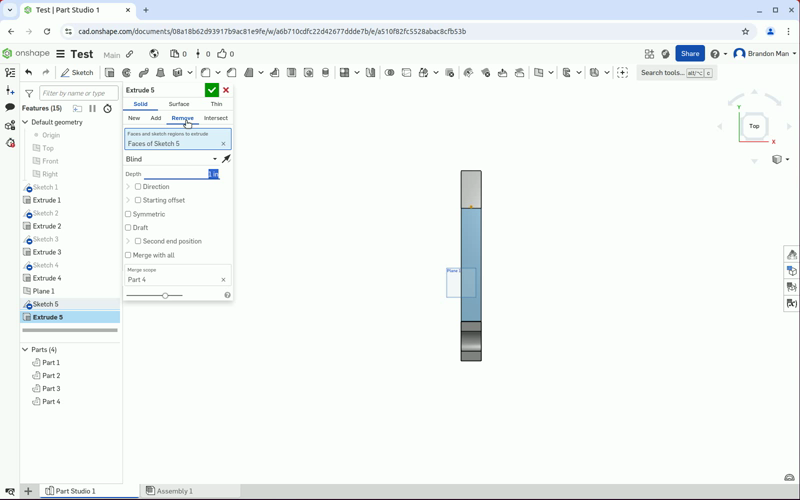
text(4.092)
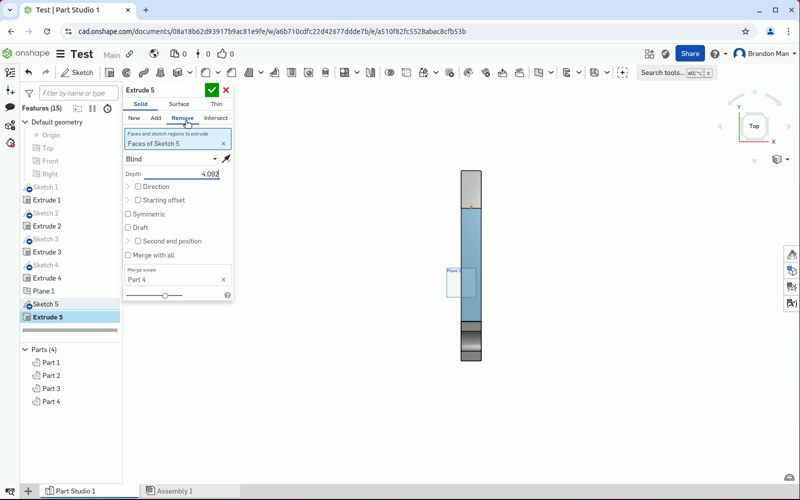
key(tab, 6)
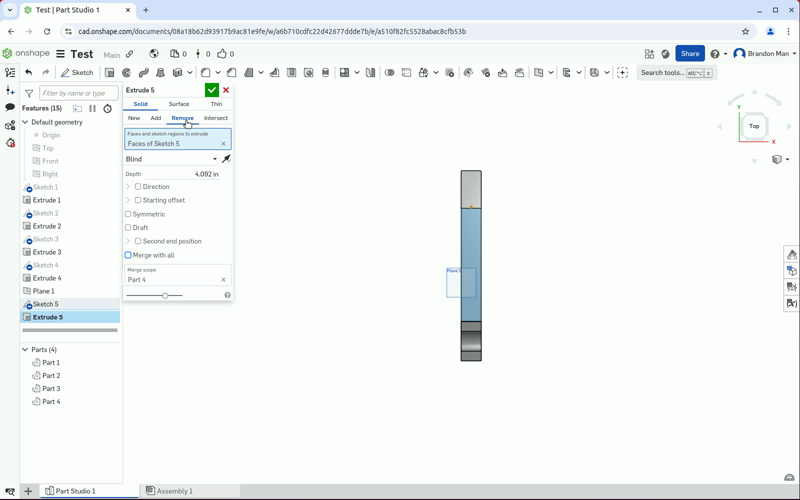
key(space)
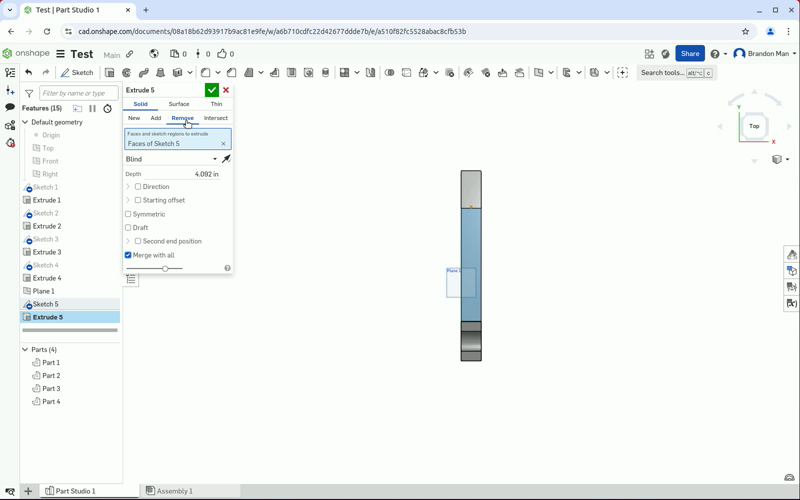
key(enter)
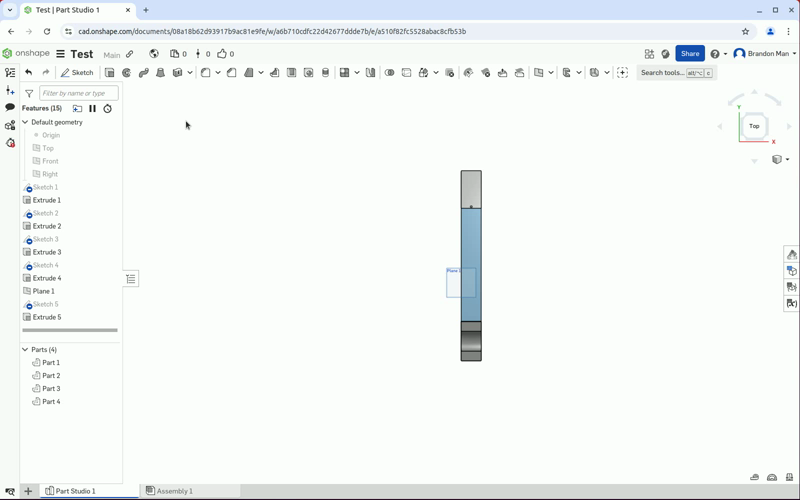
key(shift+h)
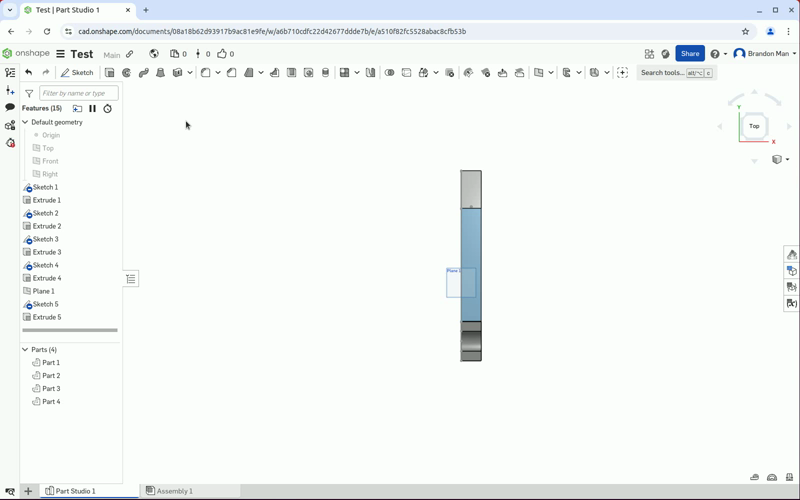
key(shift+h)
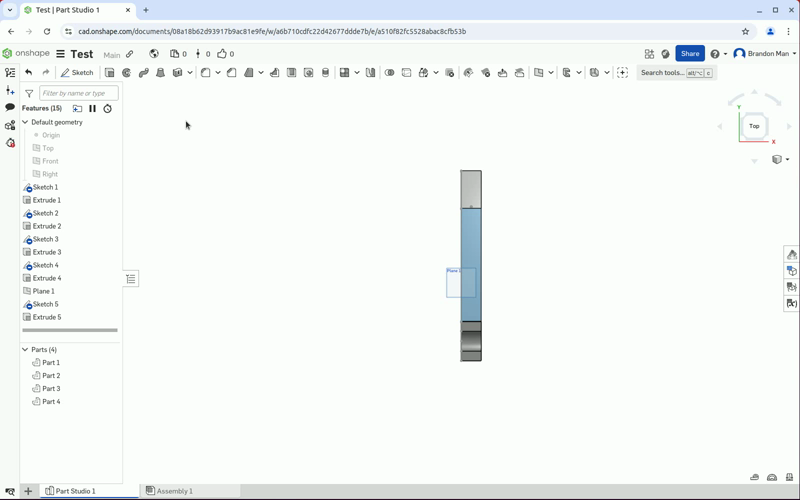
key(shift+7)
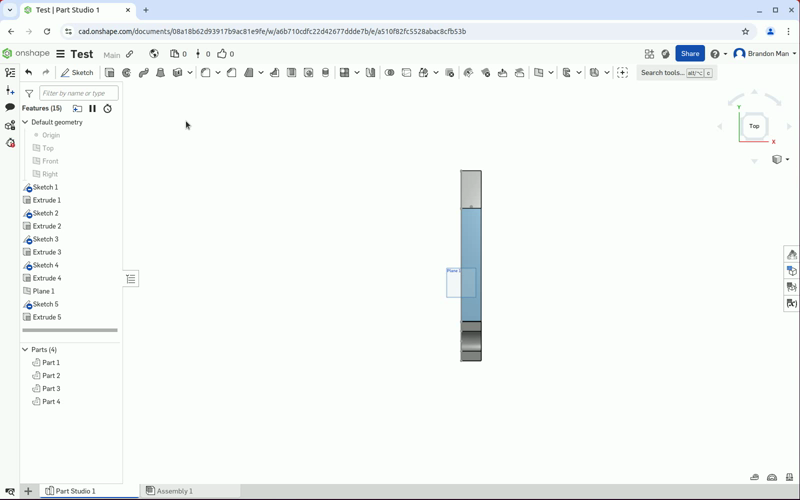
key(up, 3)
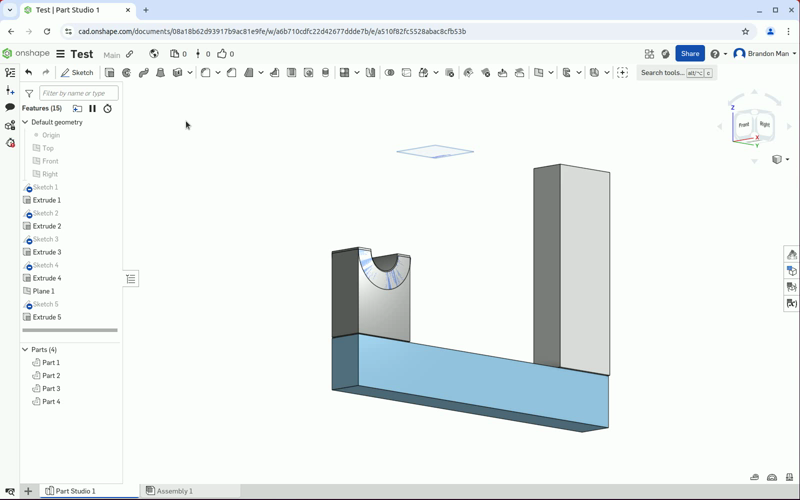
key(left, 3)
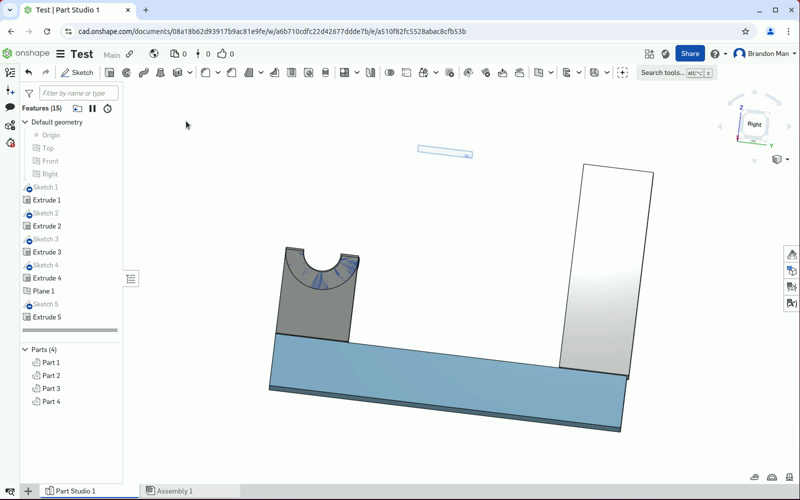
key(right, 3)
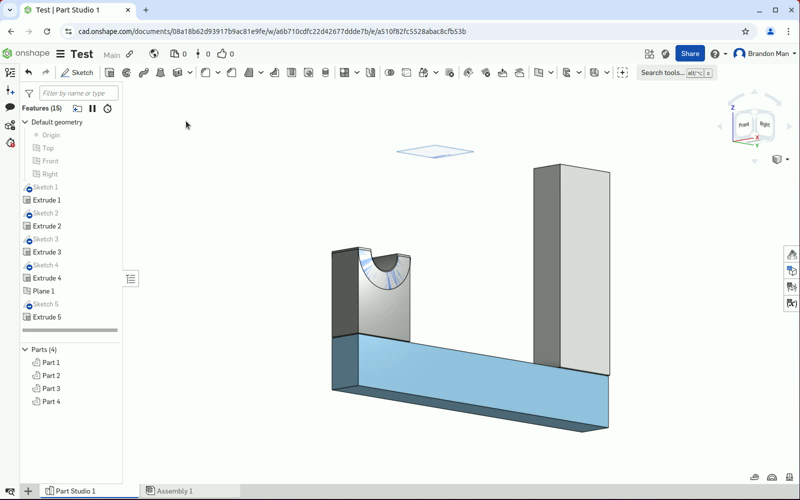
key(down, 3)
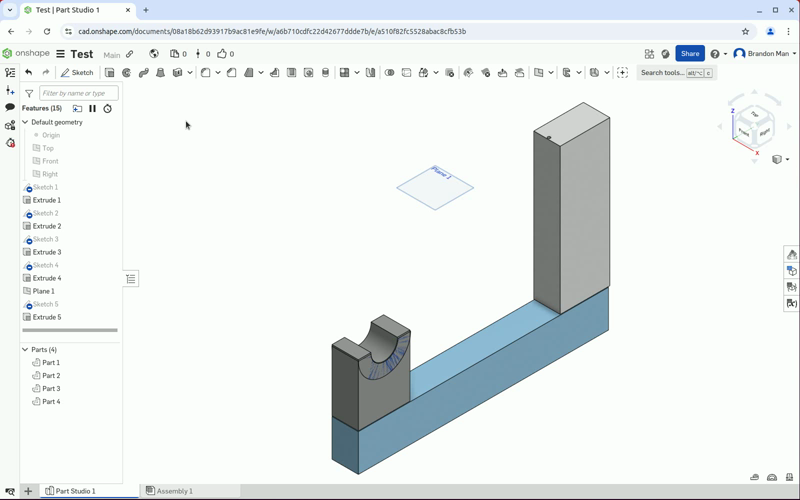
mouse_move(73, 189)
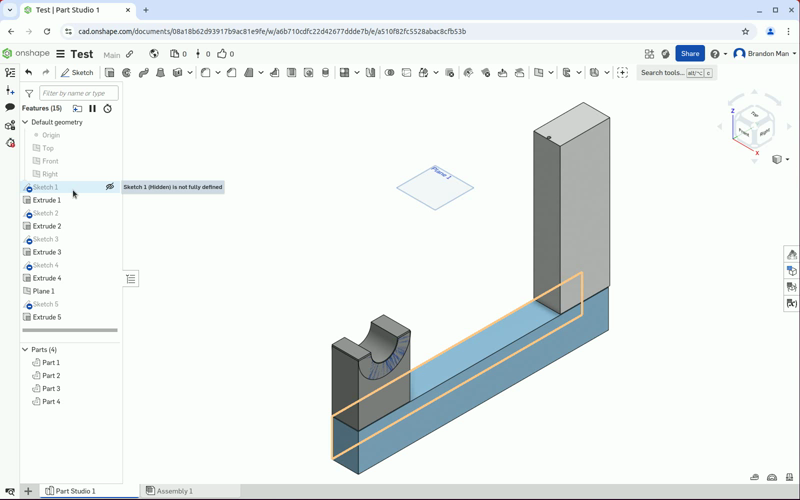
click(73, 189)